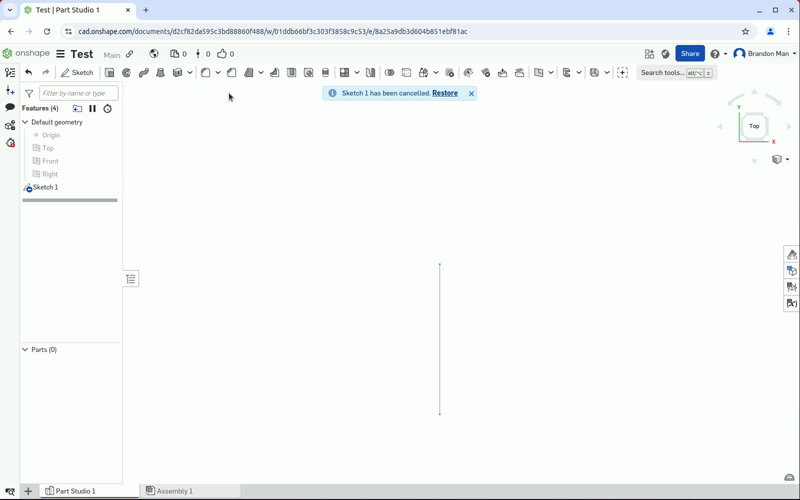
key(shift+h)
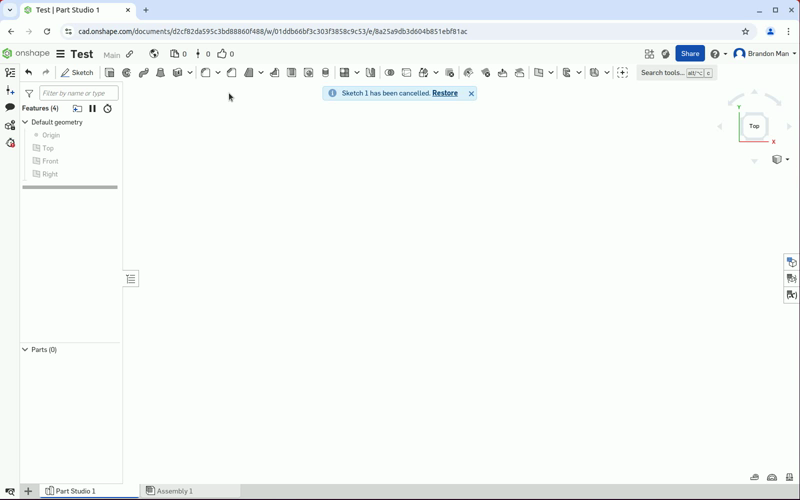
mouse_move(73, 352)
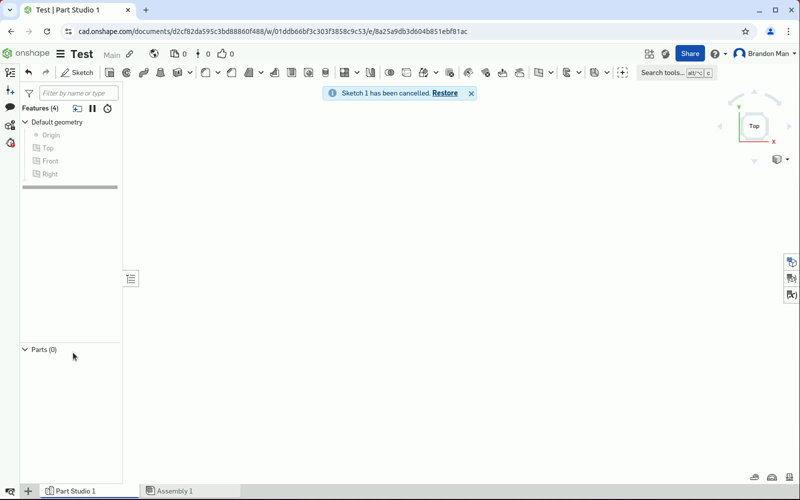
key(y)
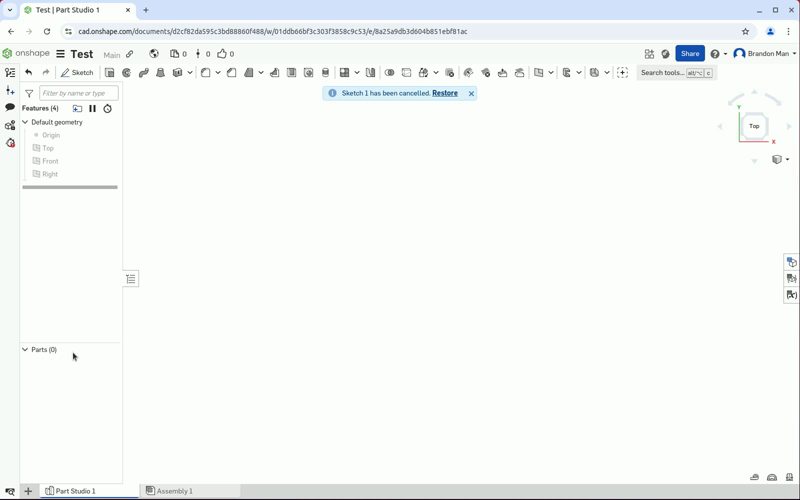
key(shift+p)
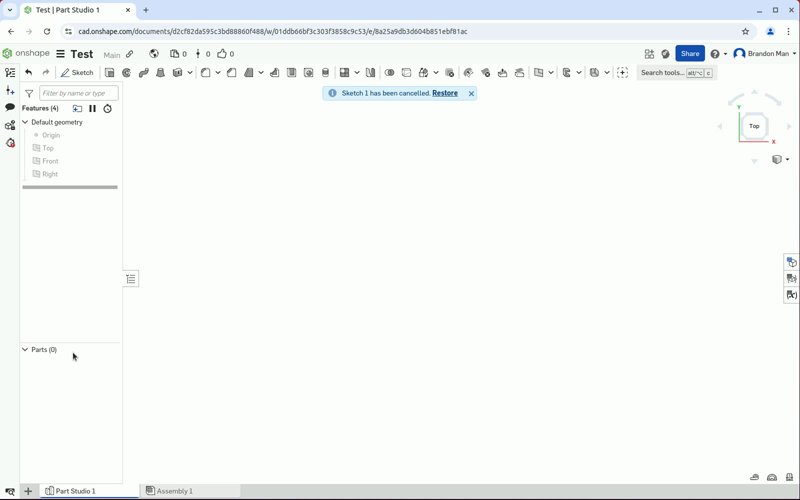
key(space)
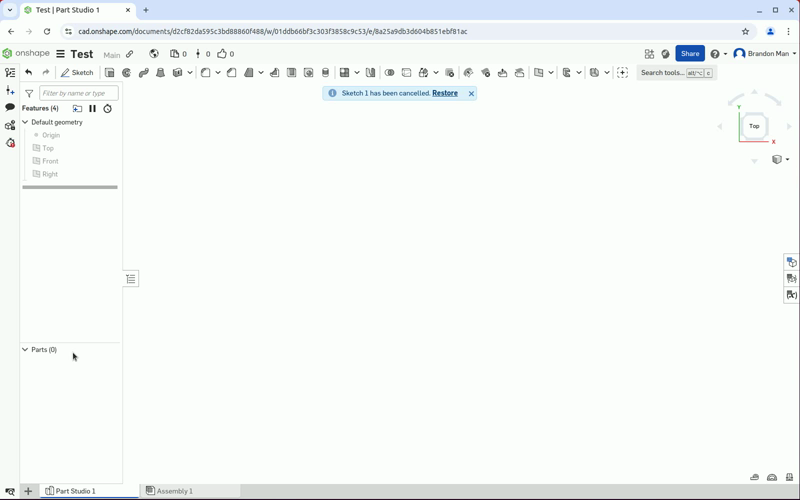
key_down(shift)
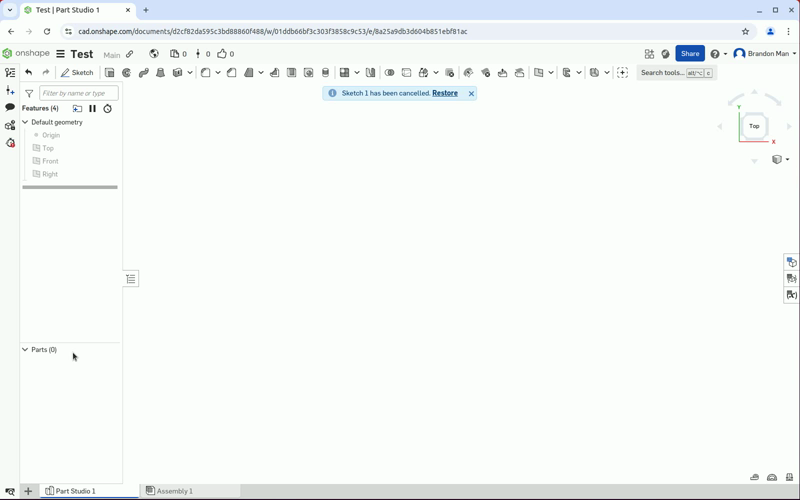
key(up)
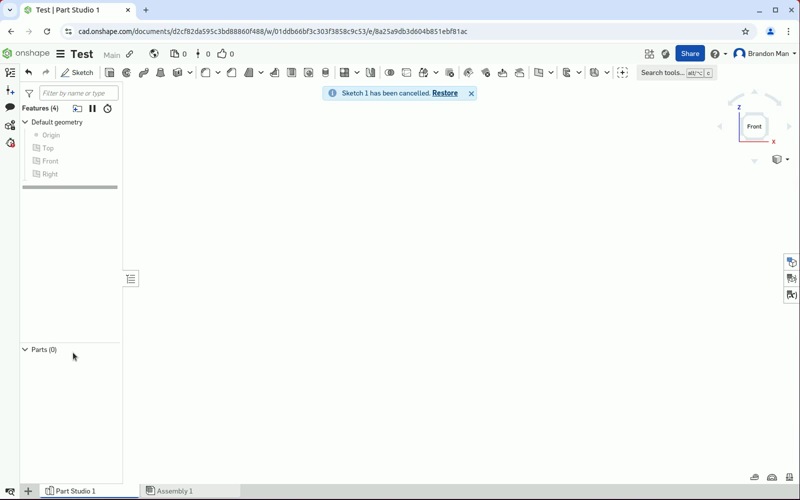
key_up(shift)
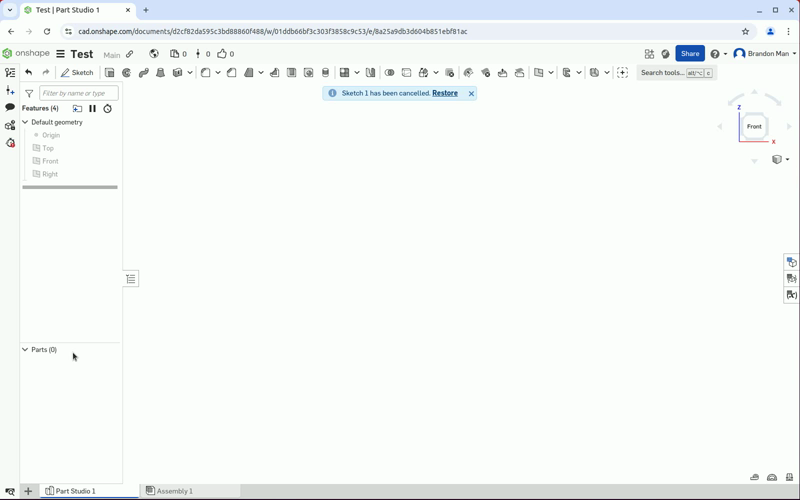
mouse_move(73, 352)
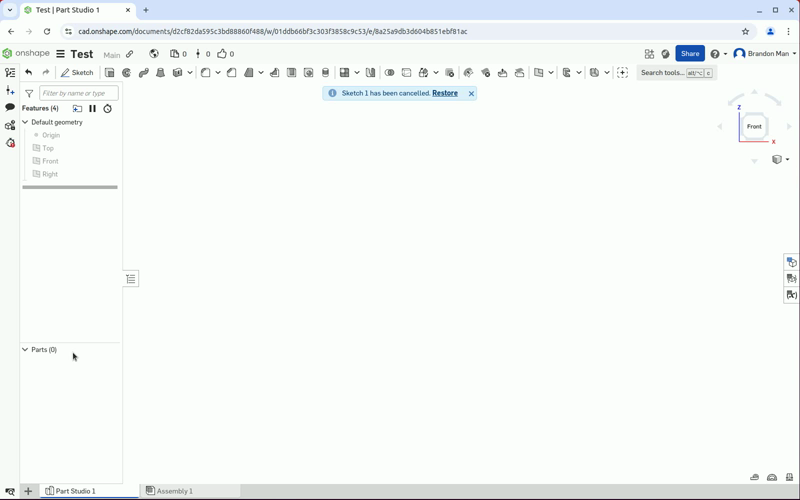
key(shift+y)
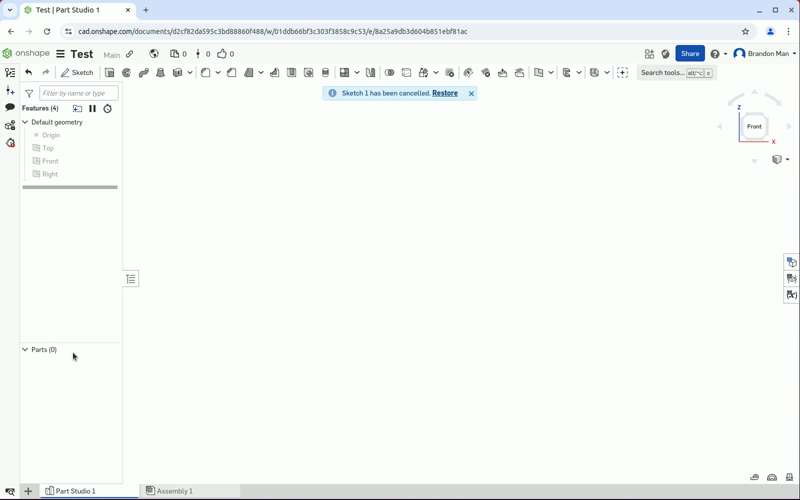
key(shift+s)
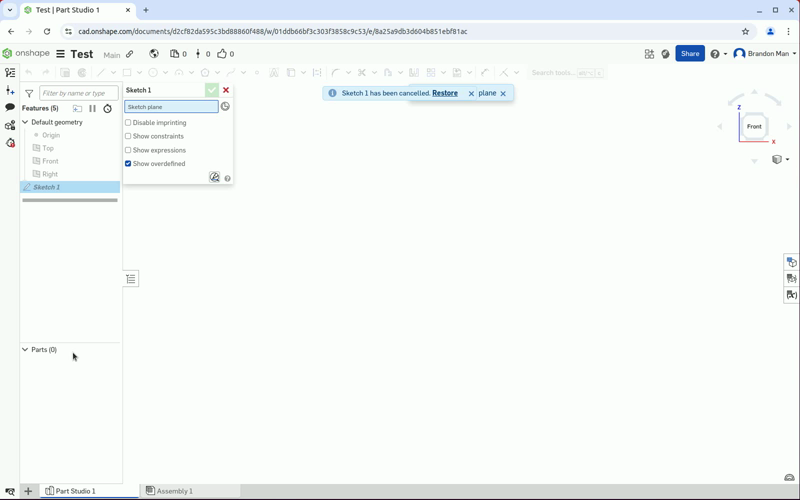
mouse_move(73, 163)
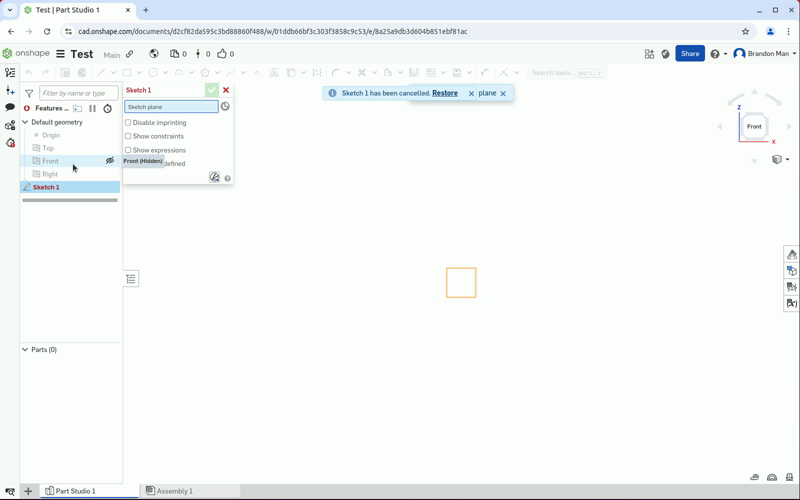
click(73, 163)
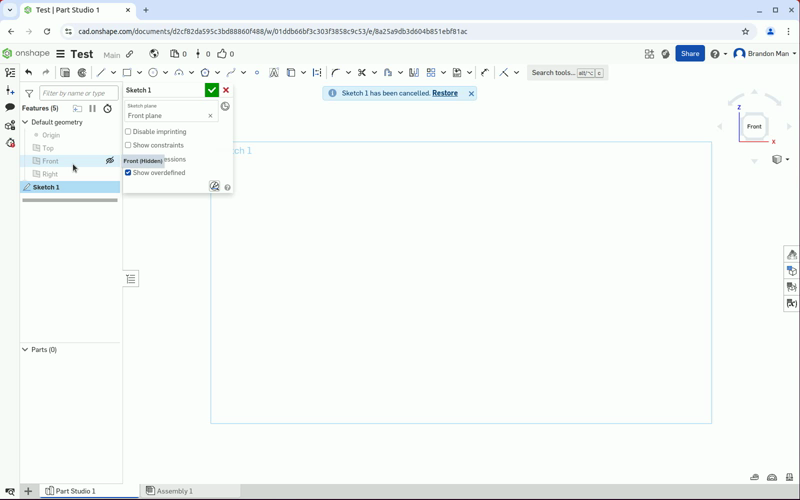
mouse_move(73, 352)
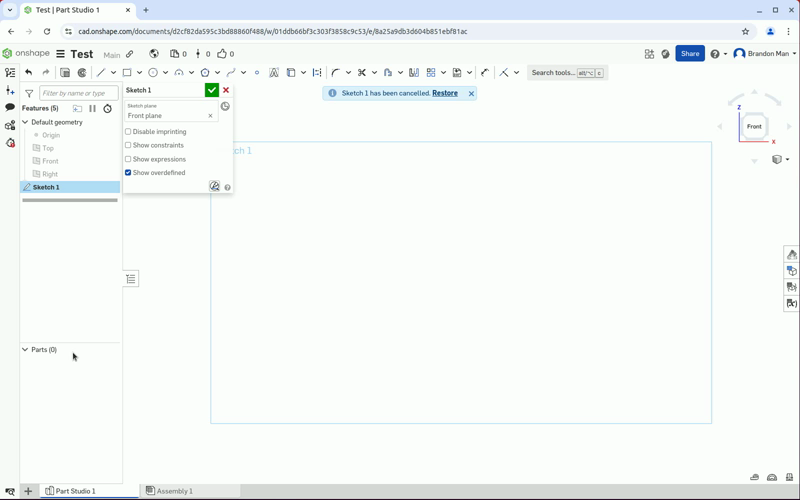
key(y)
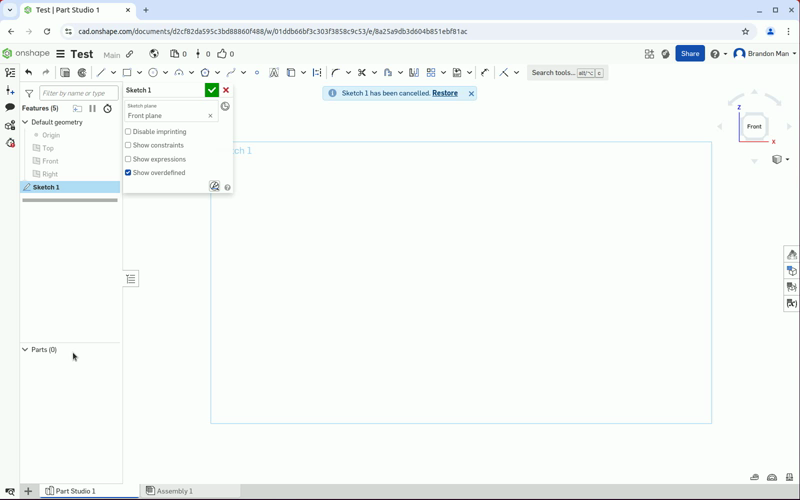
key(l)
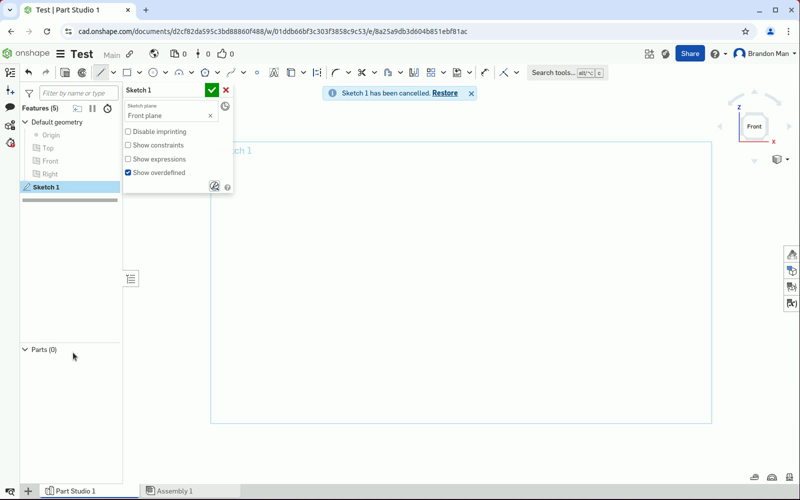
key_down(shift)
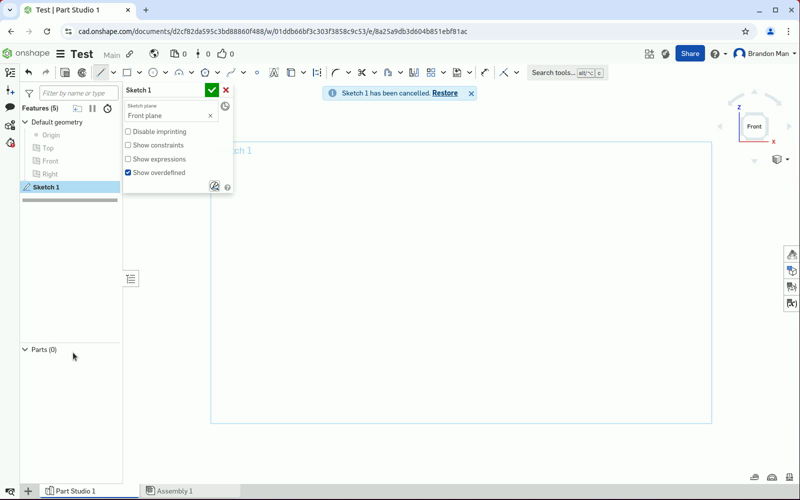
mouse_move(348, 339)
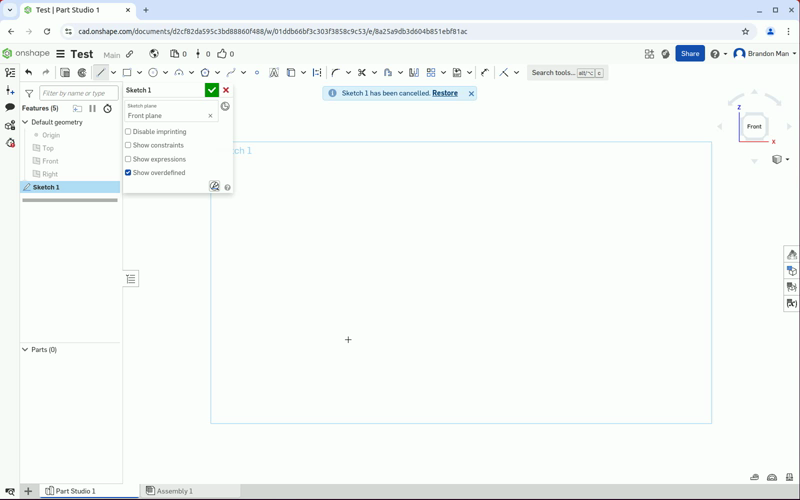
click(348, 339)
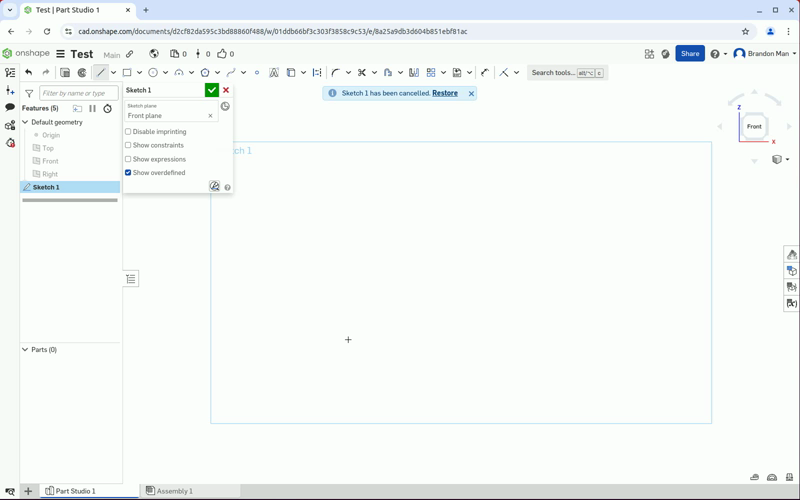
key_up(shift)
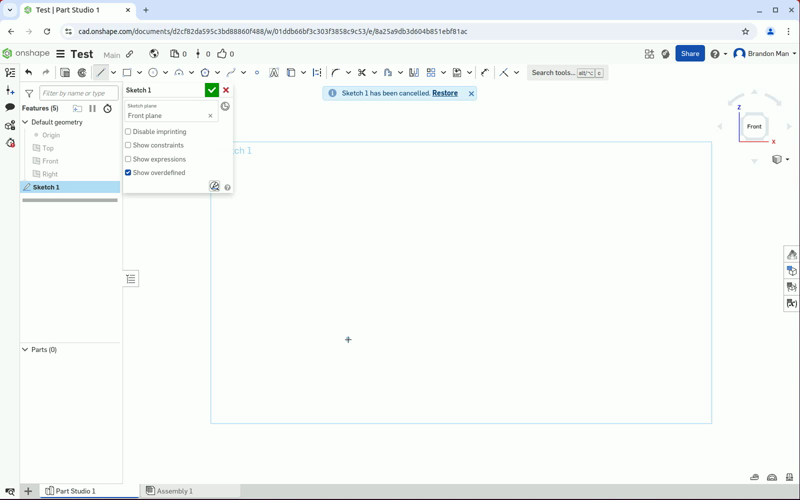
key_down(shift)
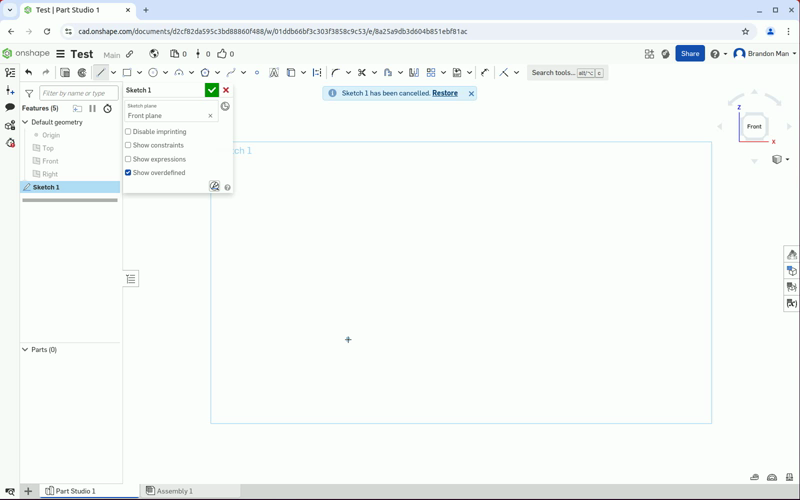
mouse_move(554, 339)
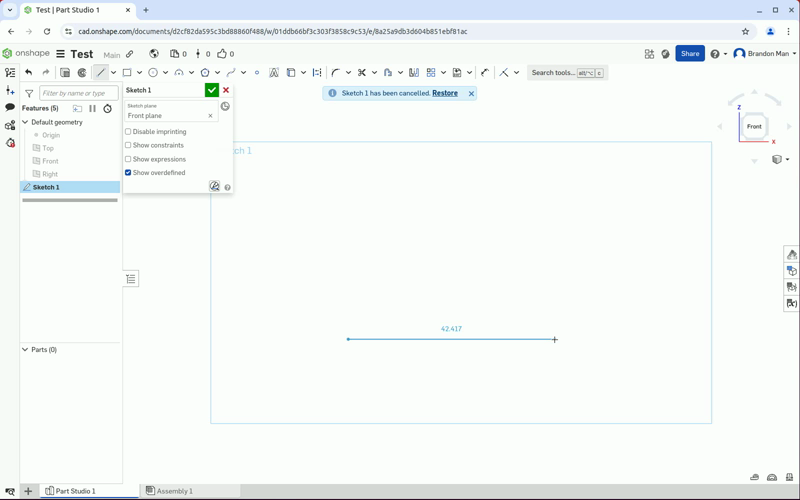
click(554, 339)
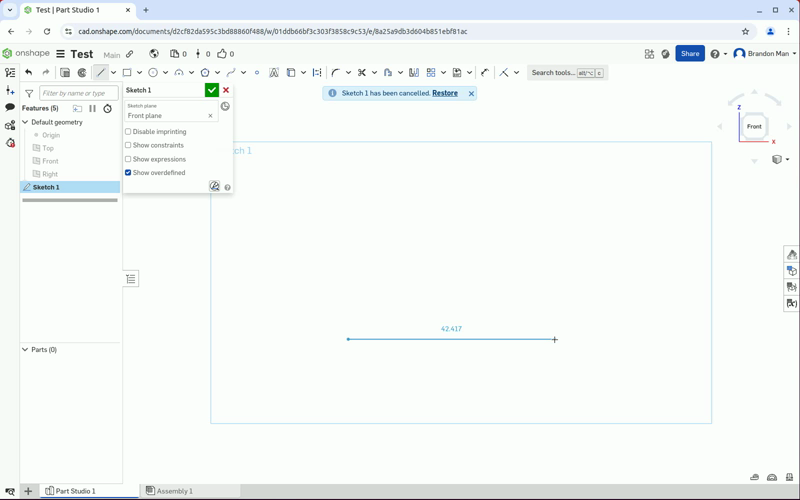
key_up(shift)
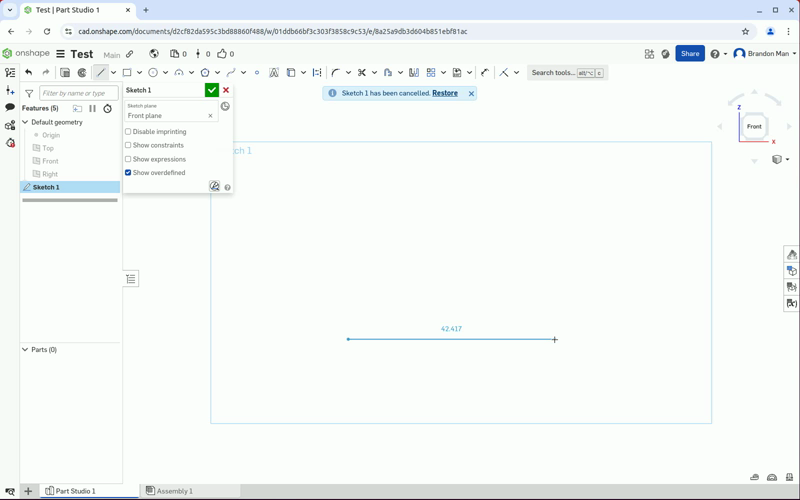
key_down(shift)
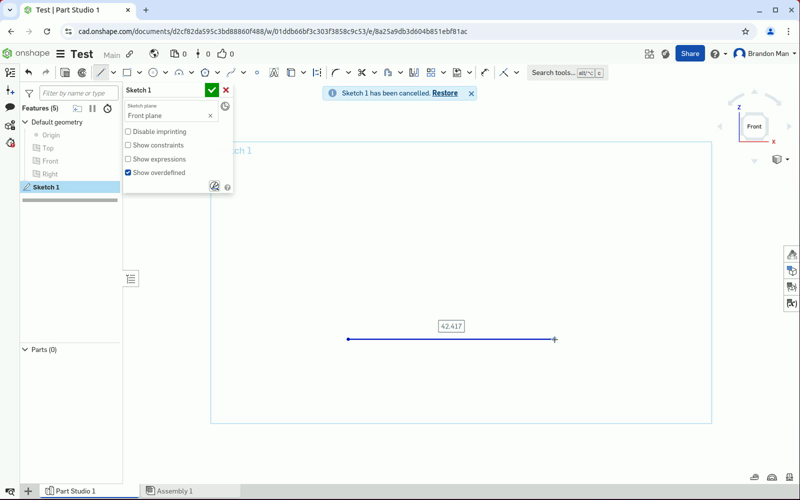
mouse_move(554, 243)
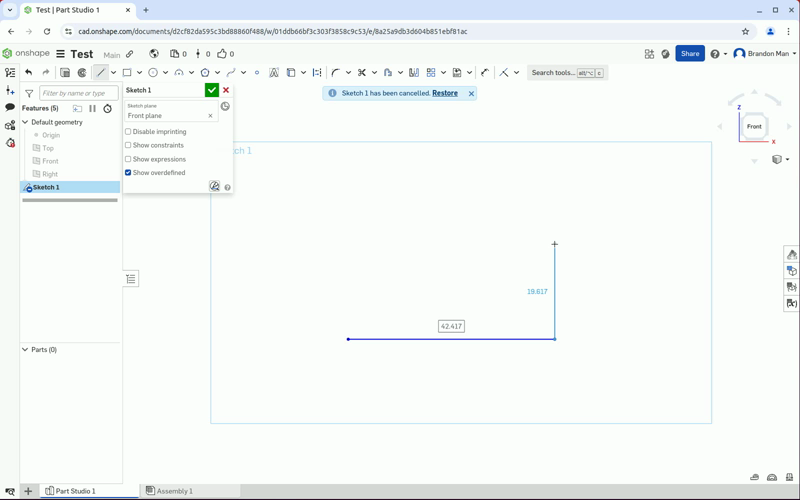
click(554, 243)
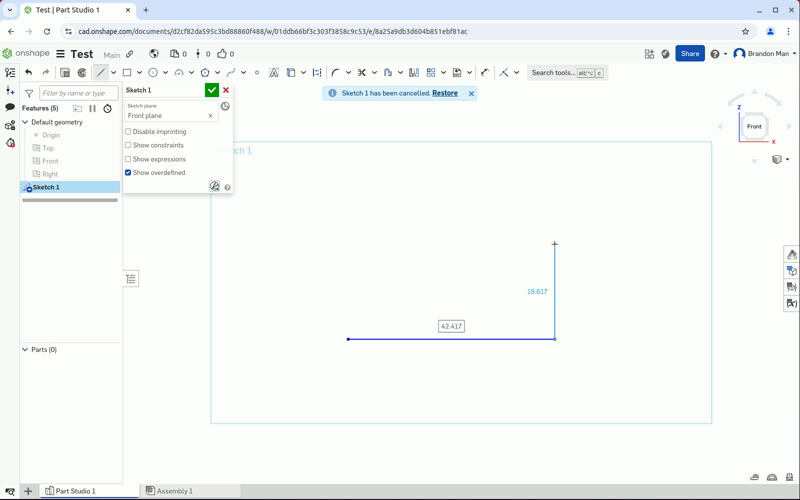
key_up(shift)
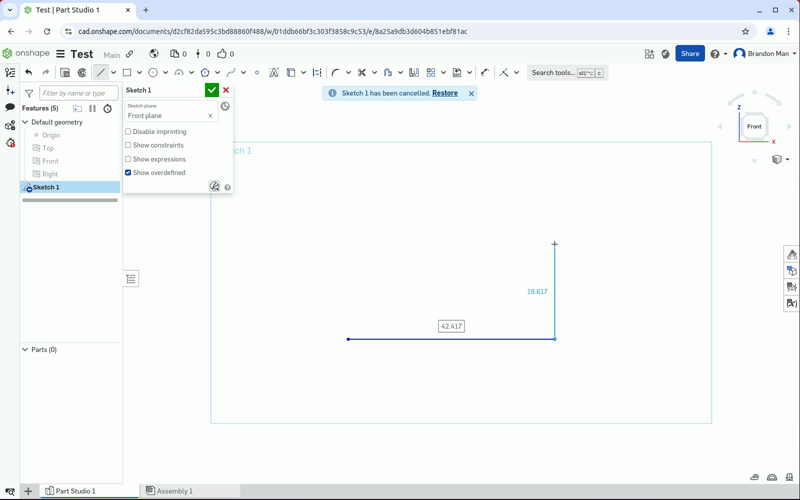
key_down(shift)
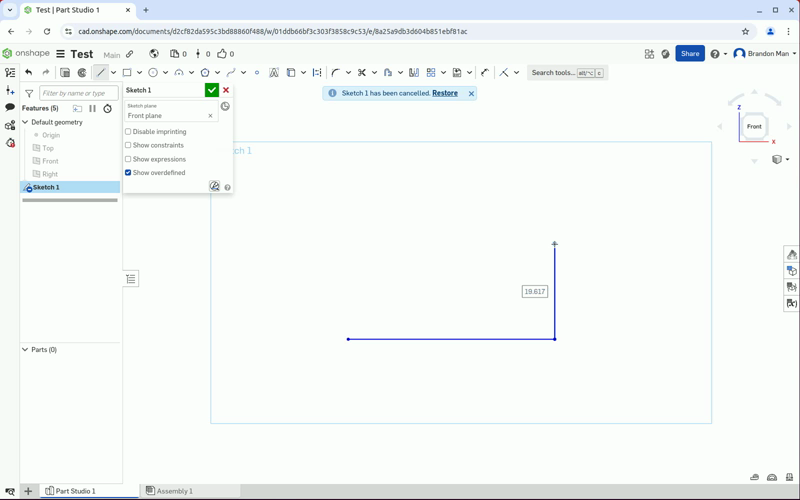
mouse_move(348, 243)
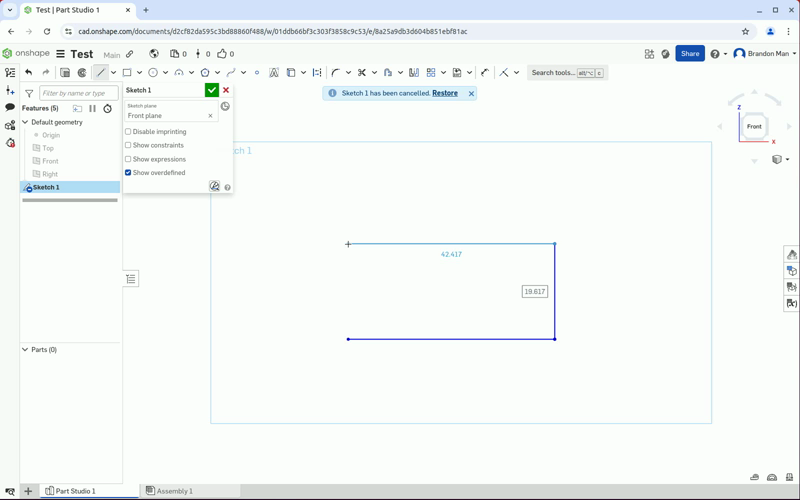
click(348, 243)
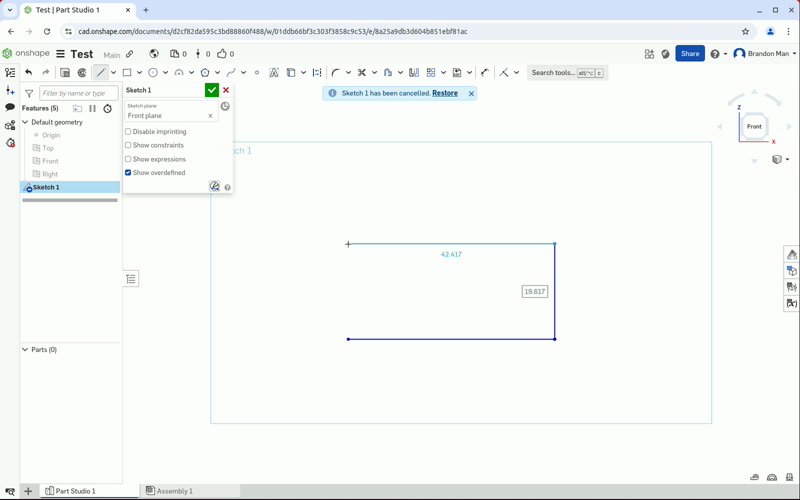
key_up(shift)
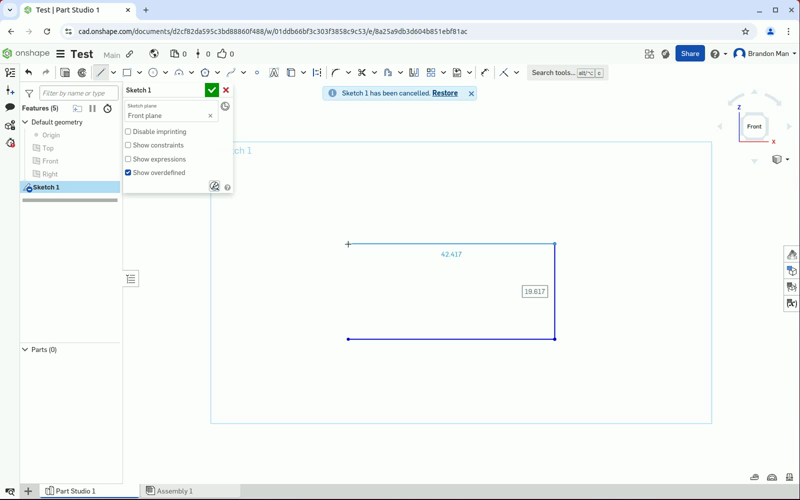
key_down(shift)
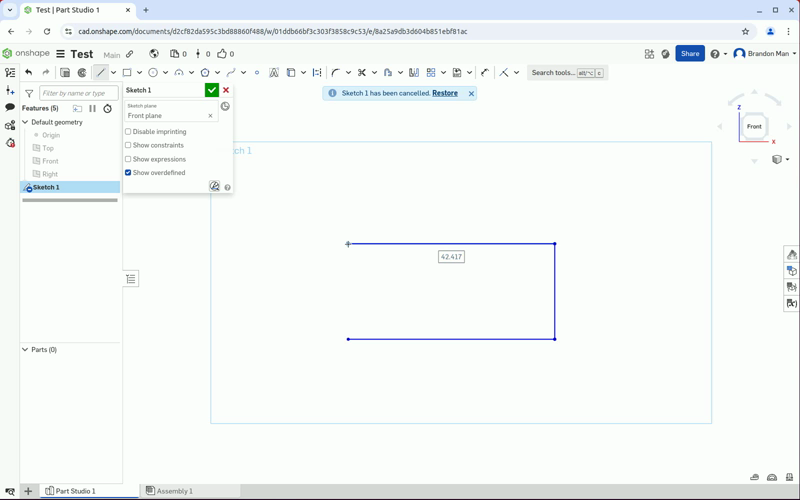
mouse_move(348, 339)
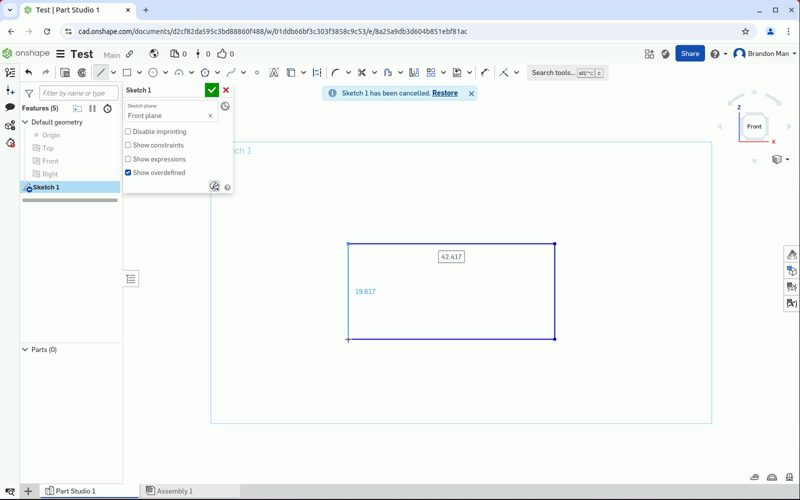
key_up(shift)
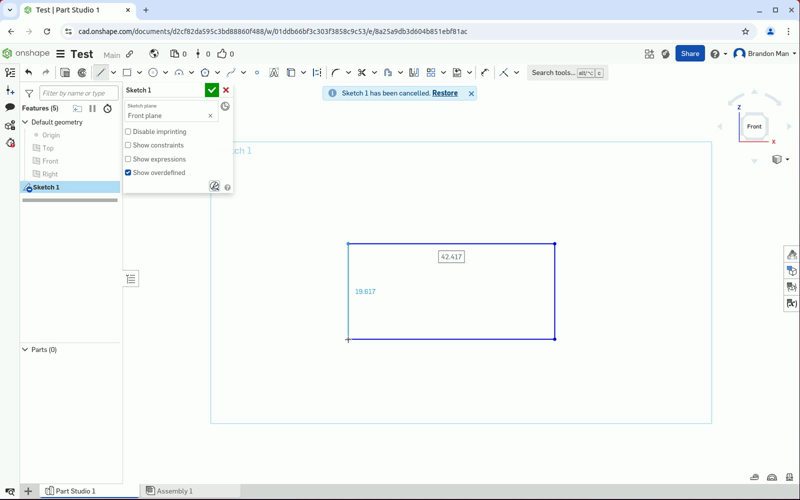
click(348, 339)
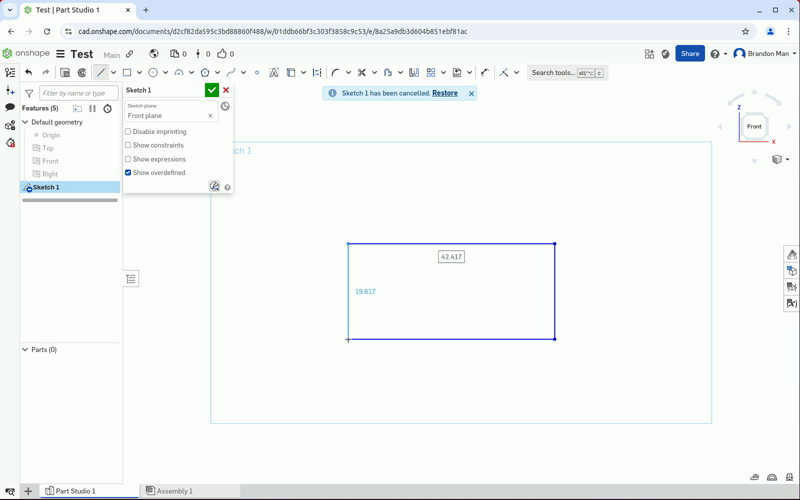
key(esc)
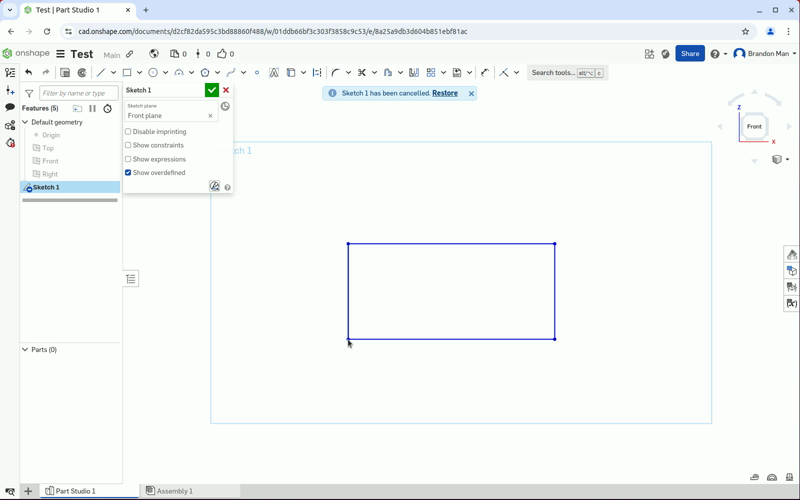
mouse_move(520, 286)
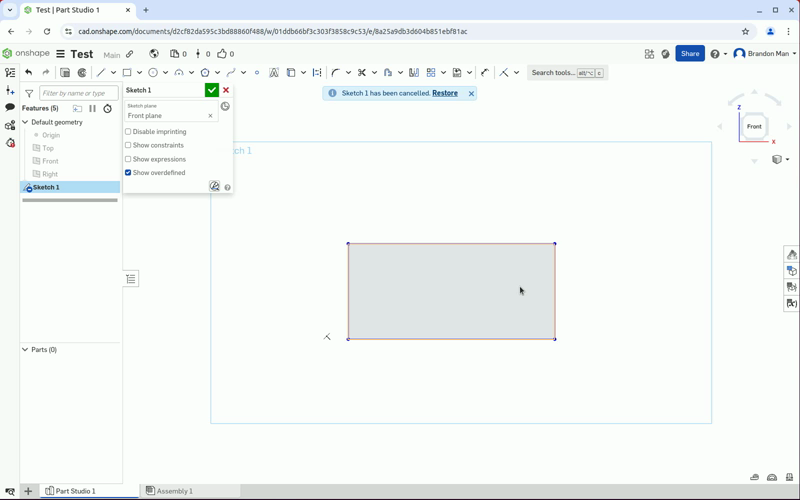
click(520, 286)
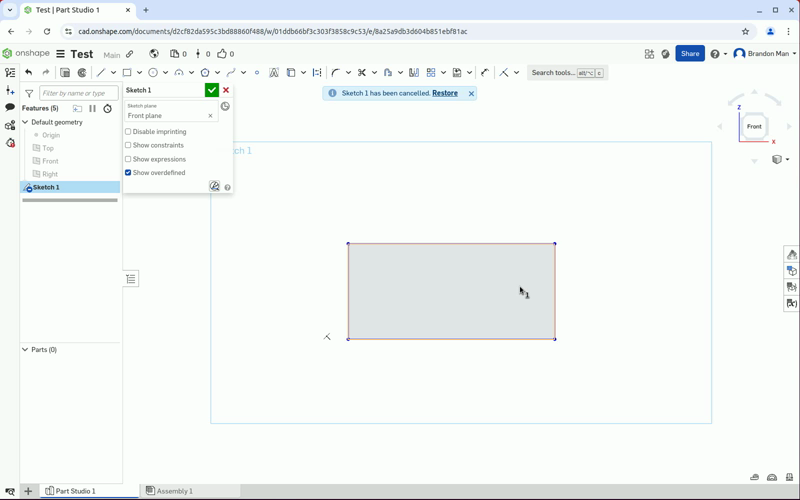
mouse_move(73, 352)
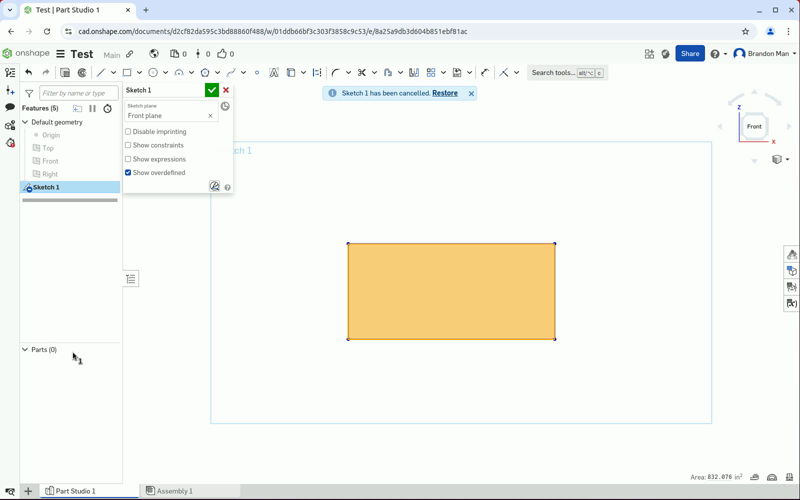
key(shift+y)
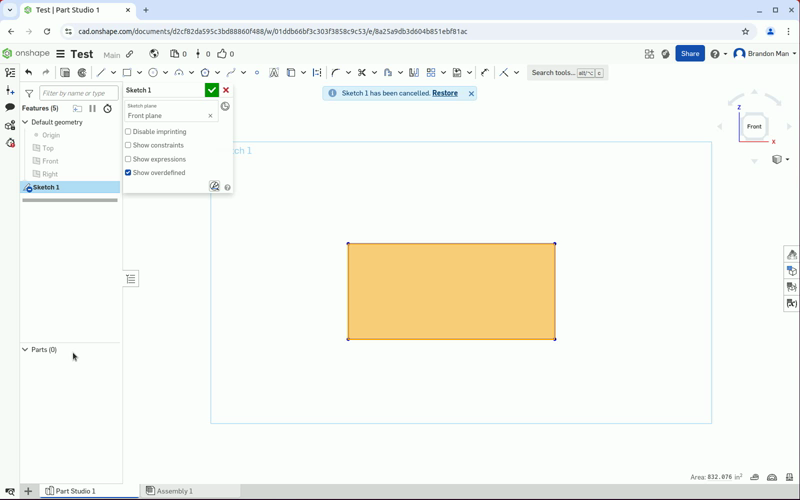
key(shift+e)
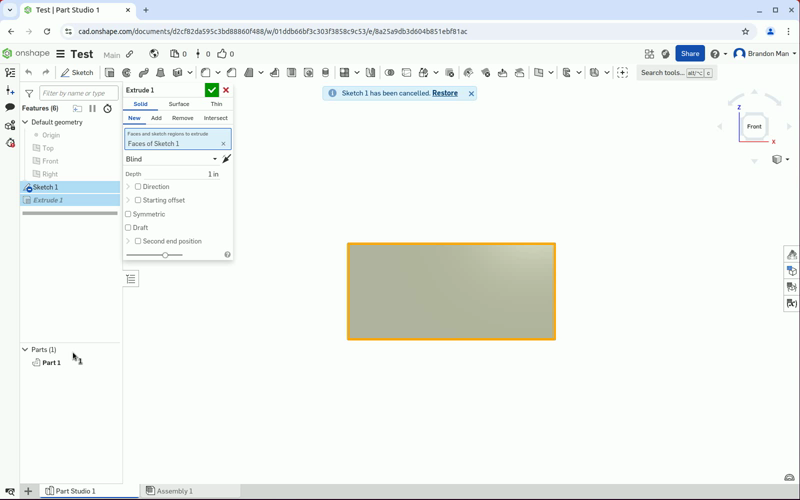
mouse_move(143, 106)
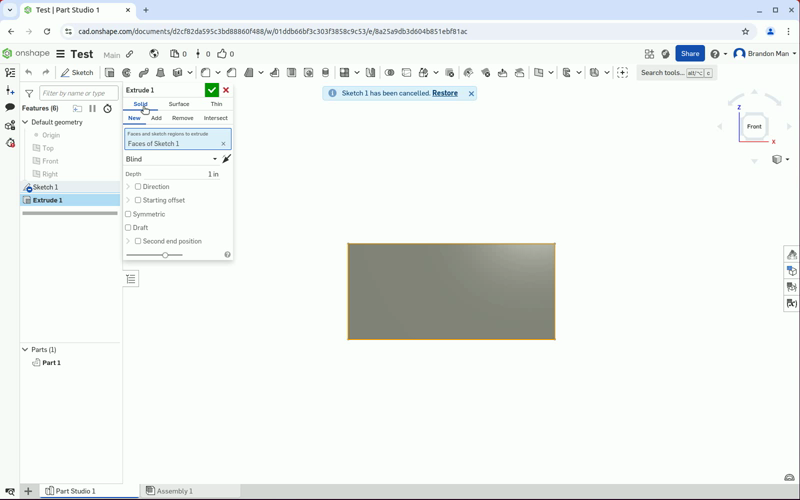
click(143, 106)
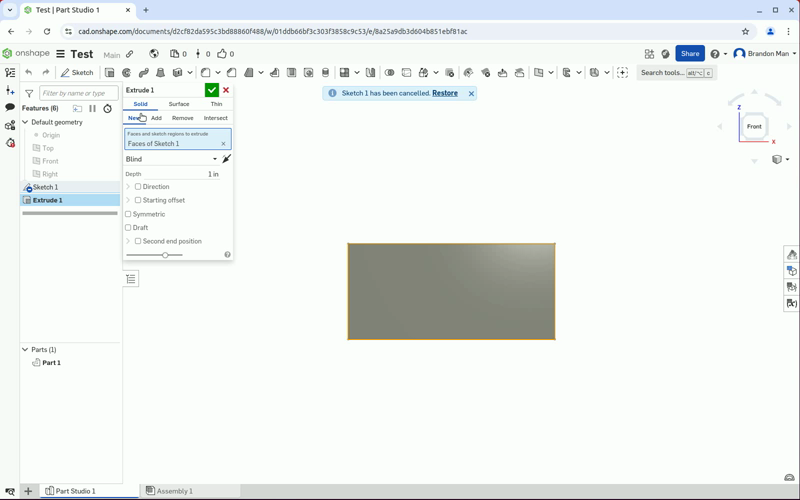
mouse_move(137, 120)
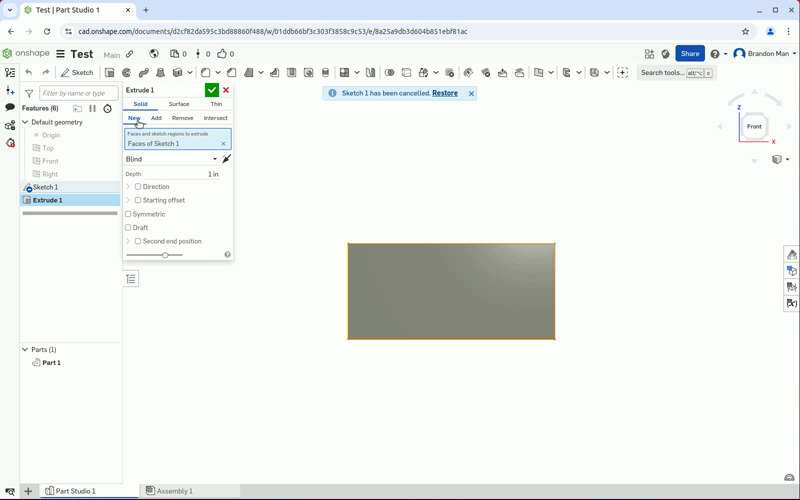
click(137, 120)
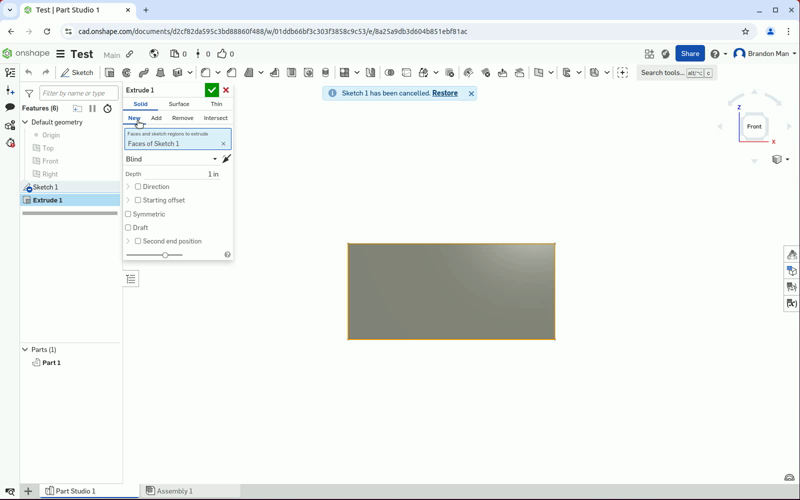
key(tab, 4)
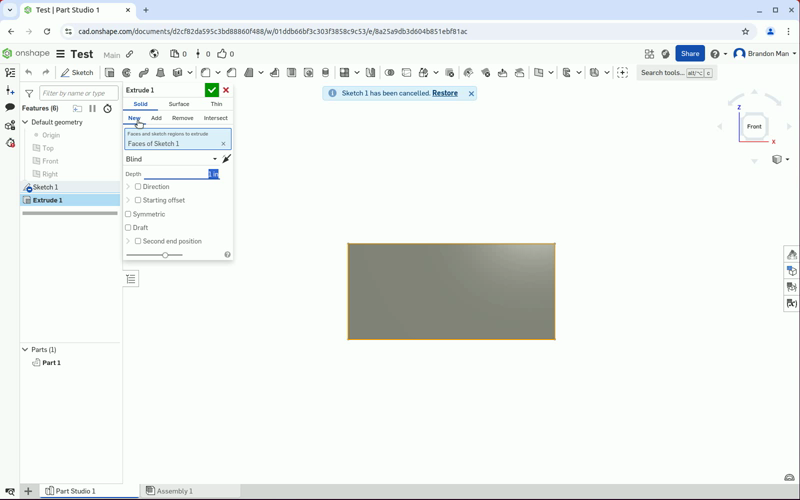
text(5.296)
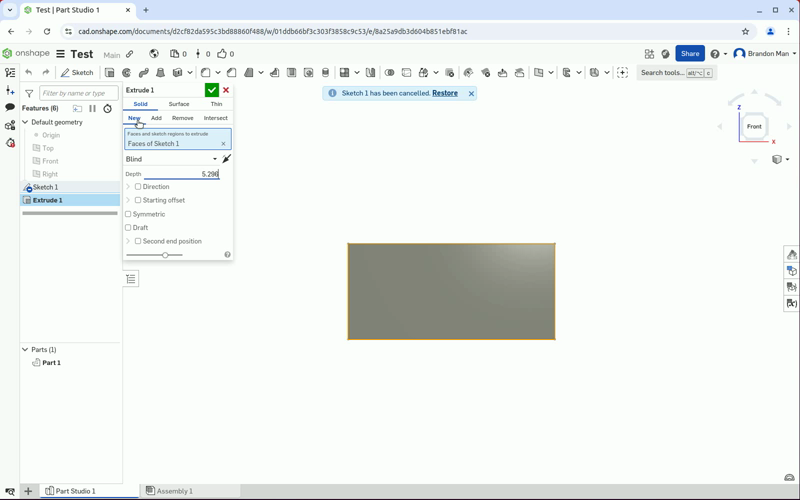
key(enter)
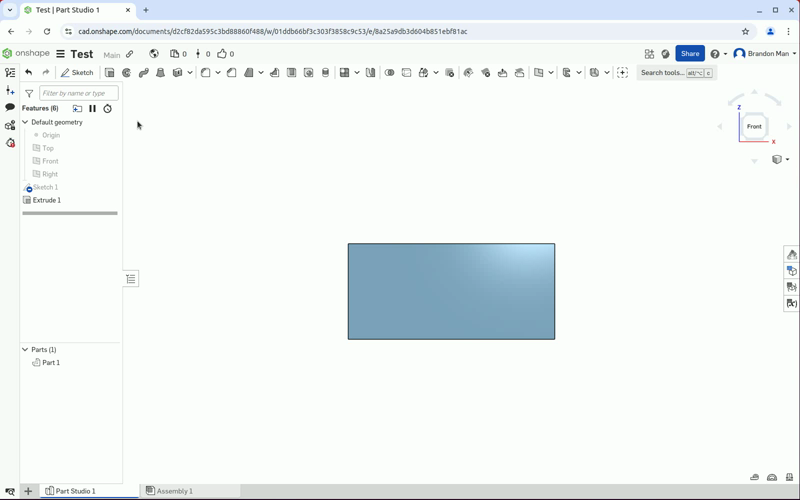
key(shift+h)
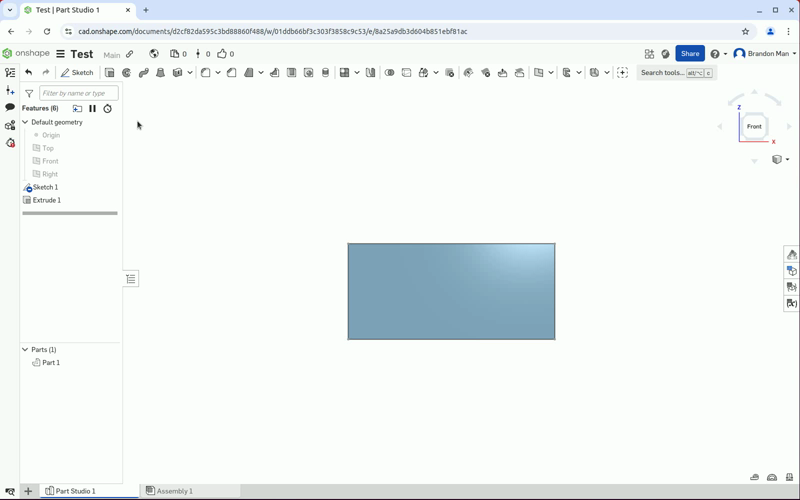
key(shift+h)
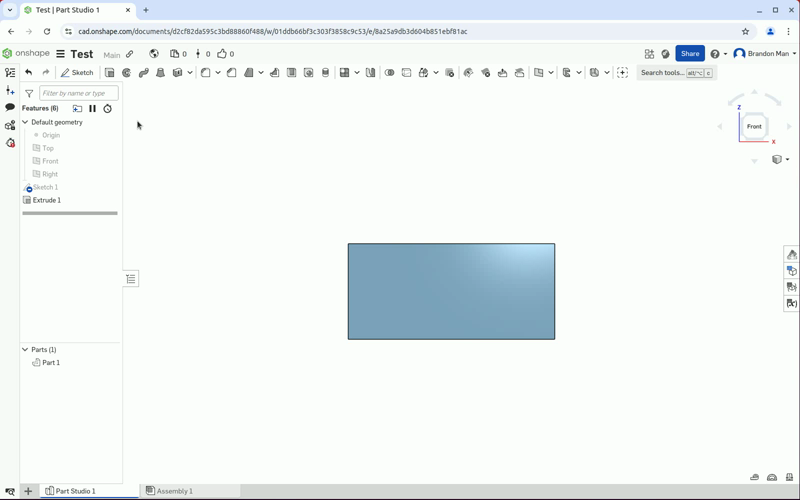
mouse_move(73, 189)
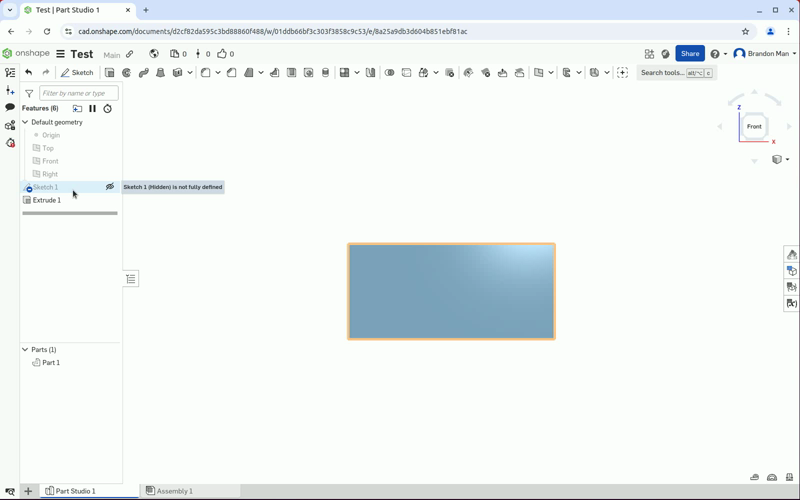
click(73, 189)
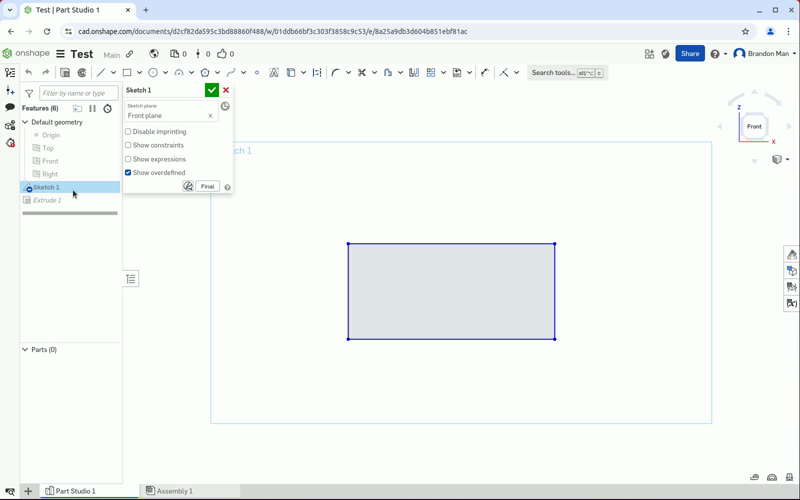
mouse_move(229, 92)
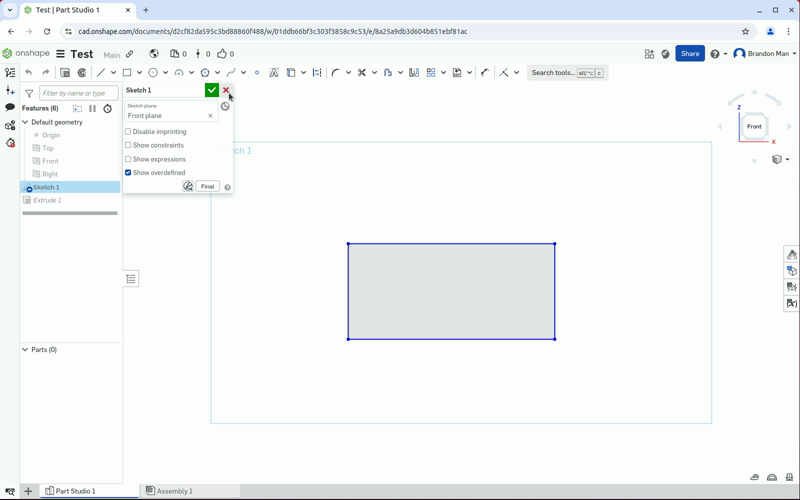
click(229, 92)
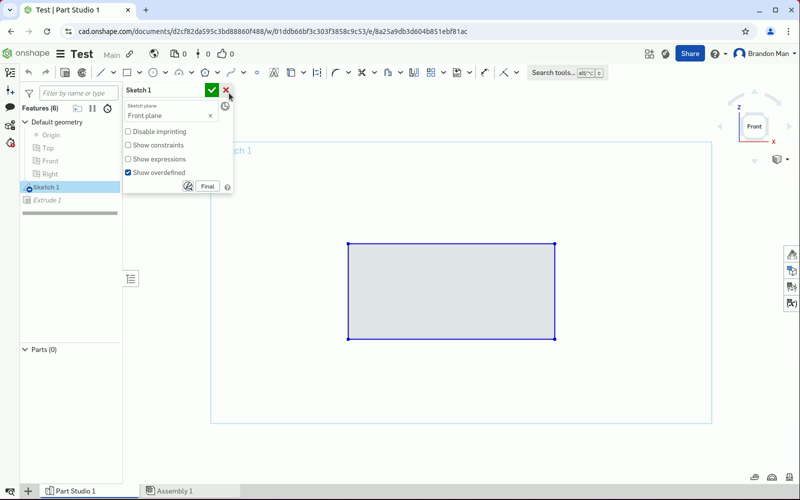
key(shift+s)
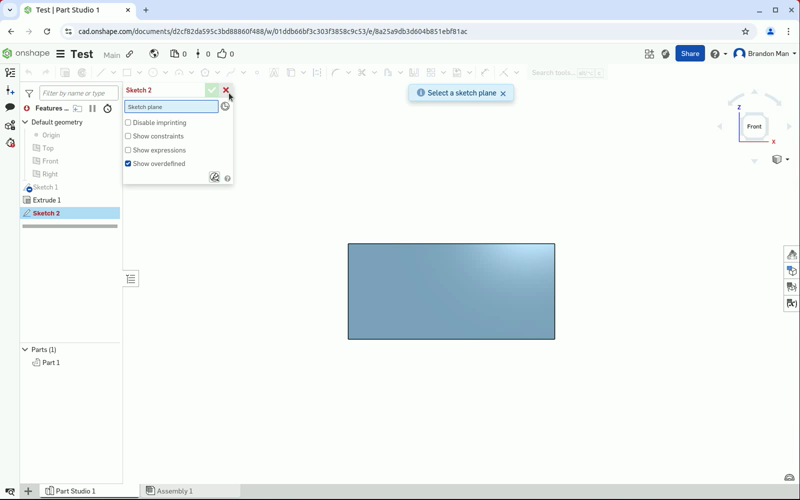
mouse_move(73, 163)
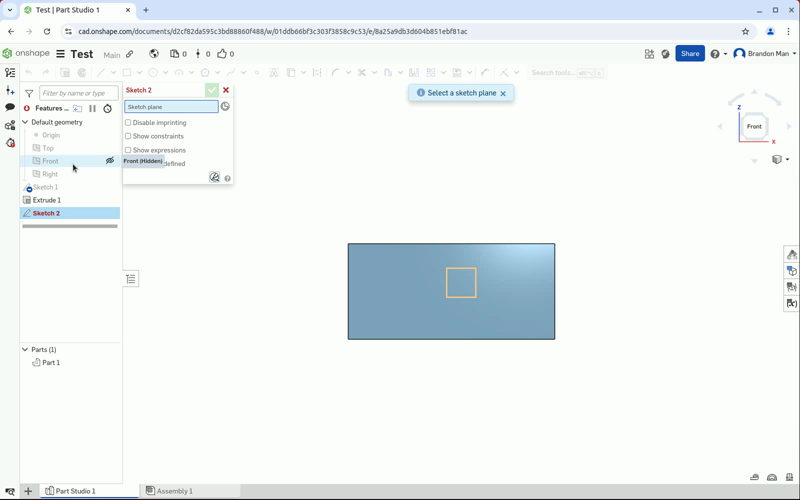
click(73, 163)
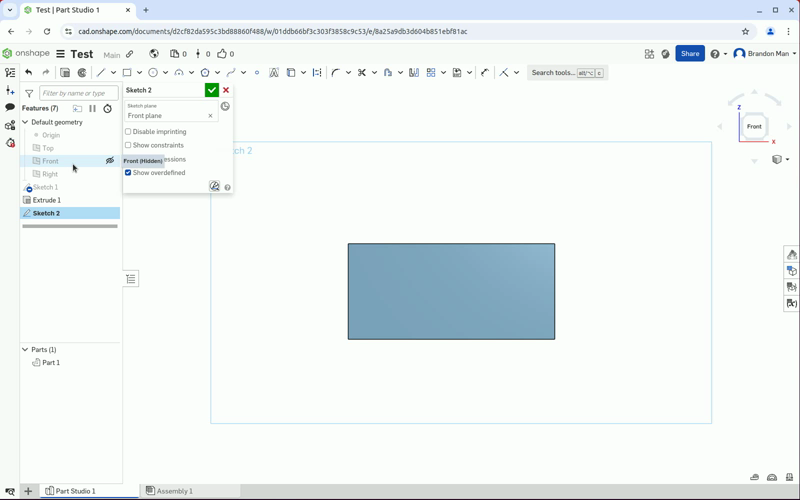
mouse_move(73, 352)
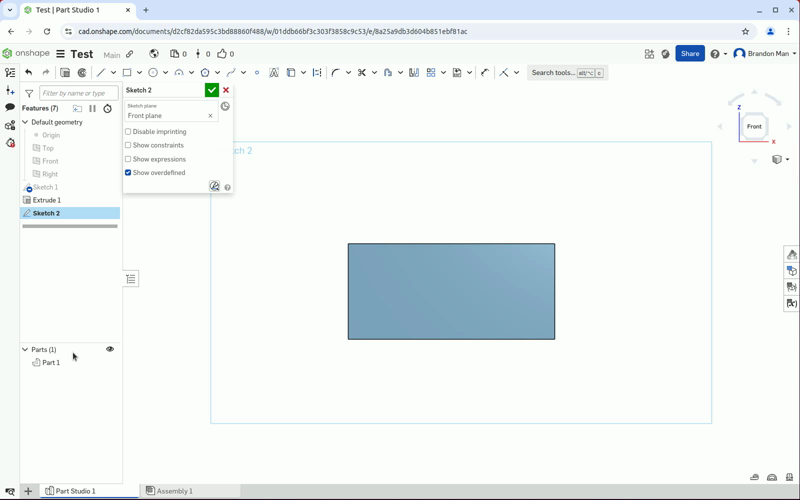
key(y)
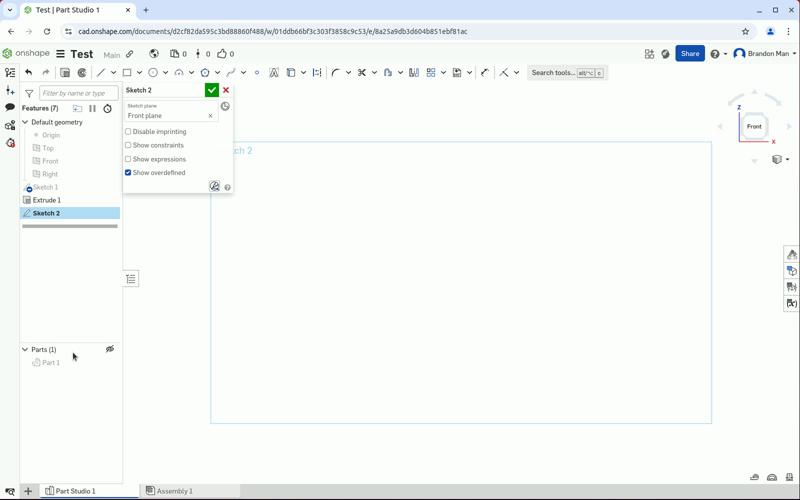
key(l)
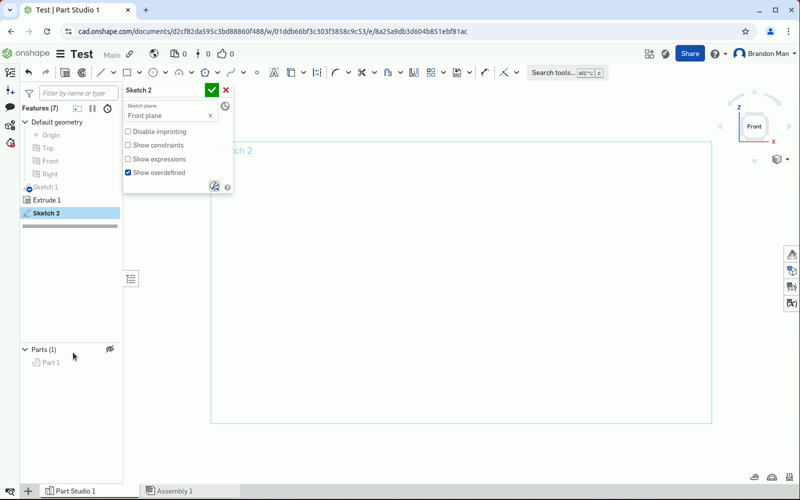
key_down(shift)
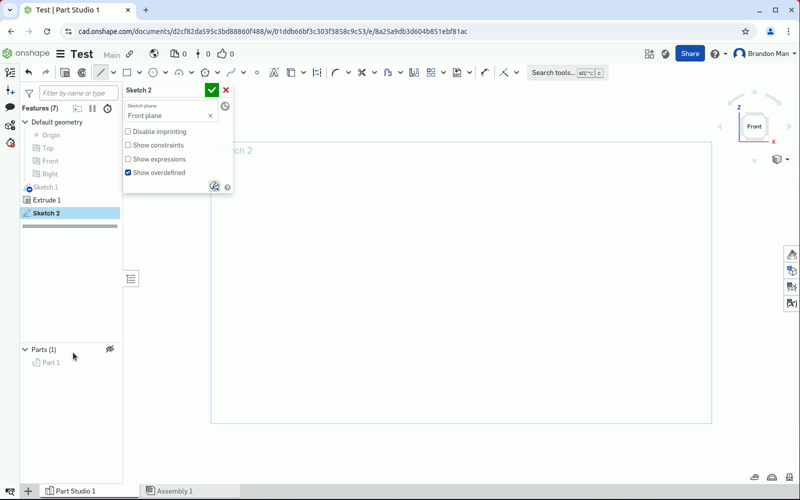
mouse_move(348, 345)
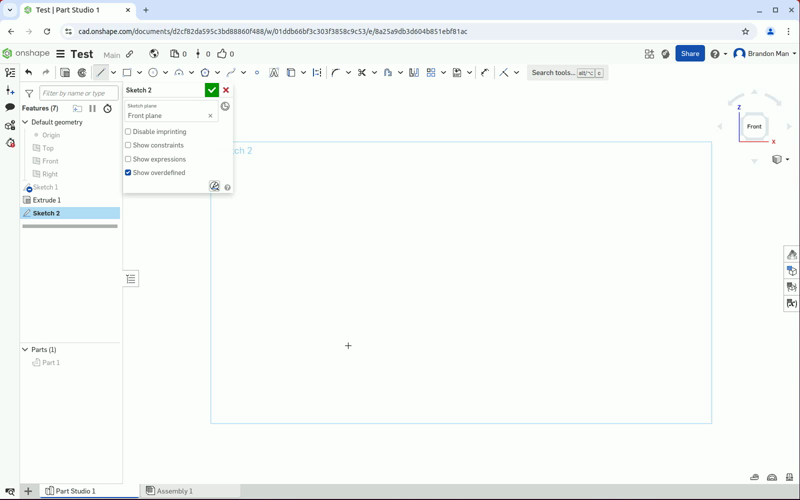
click(348, 345)
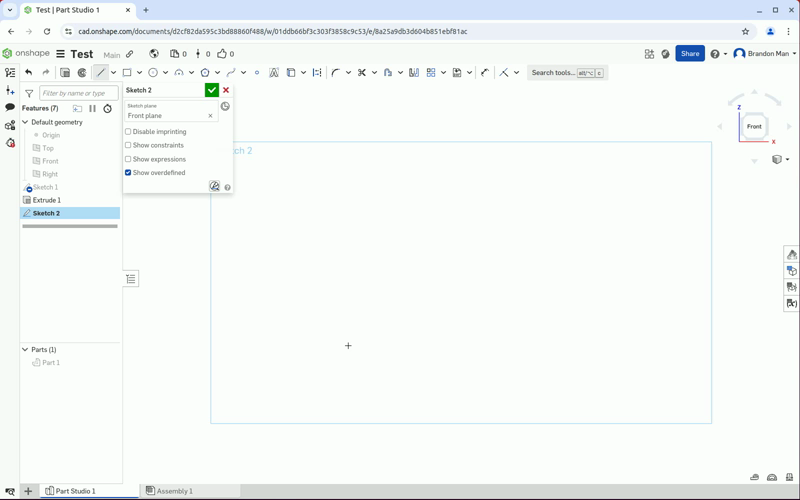
key_up(shift)
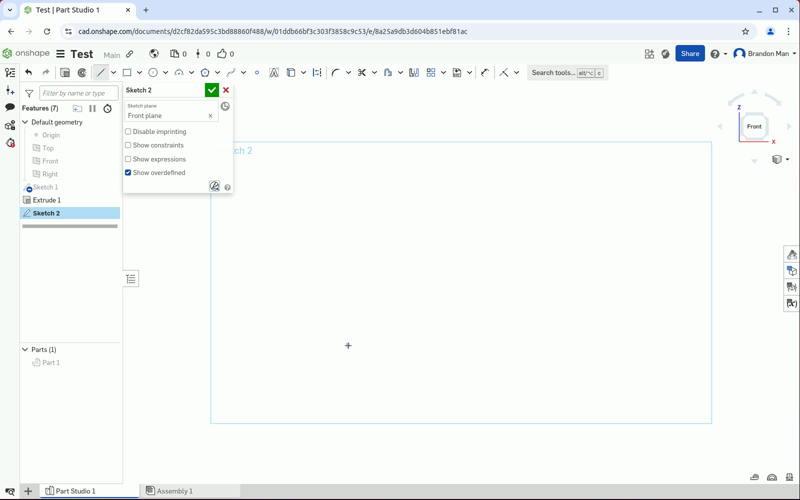
key_down(shift)
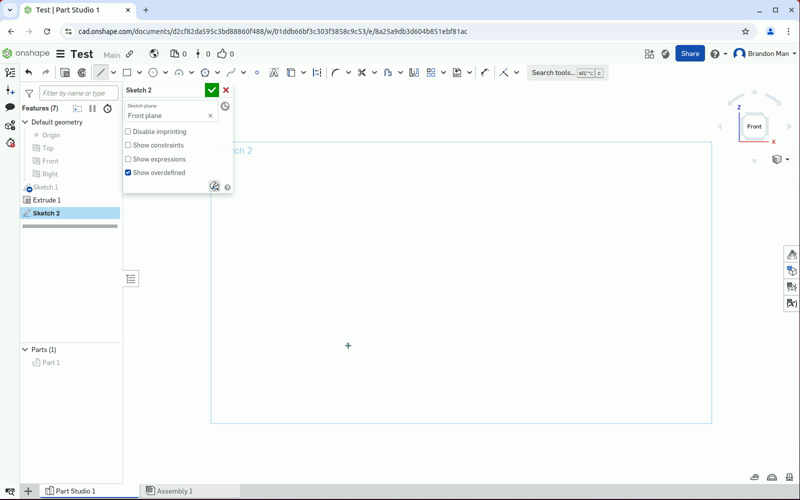
mouse_move(554, 345)
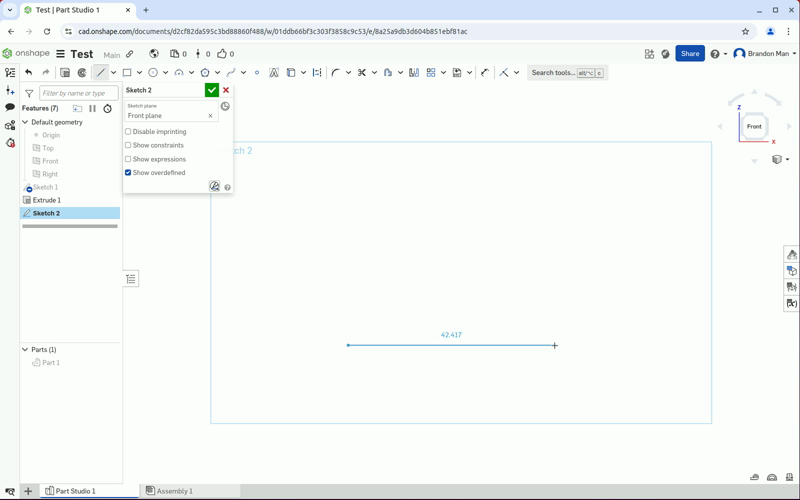
click(554, 345)
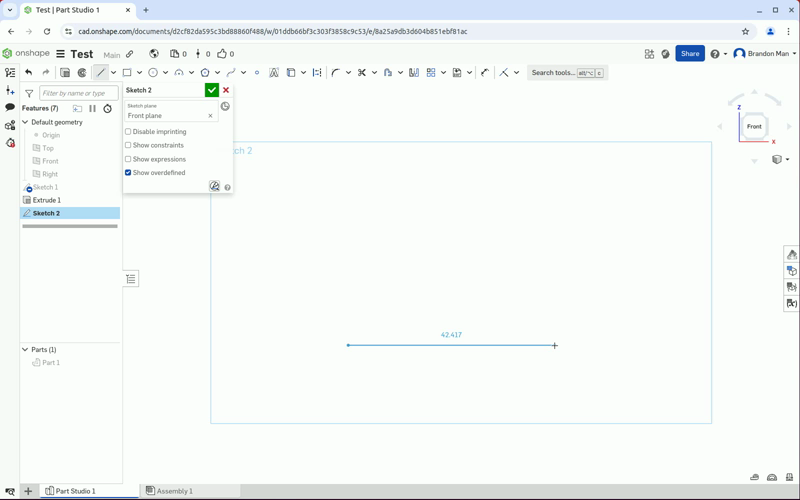
key_up(shift)
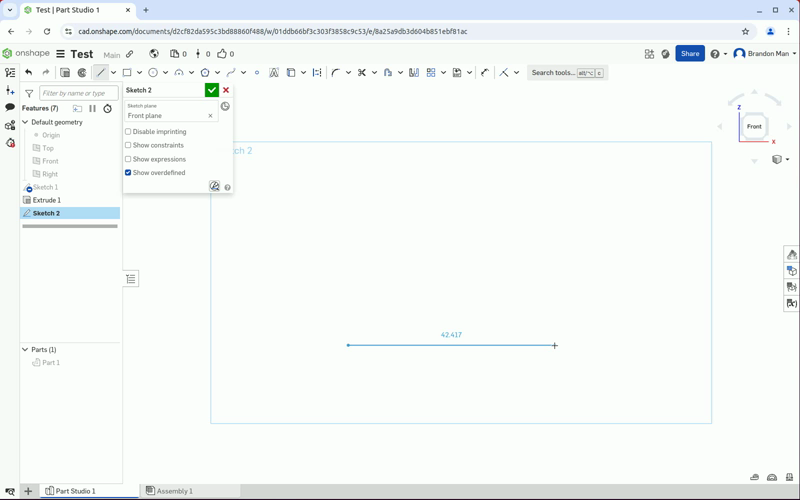
key_down(shift)
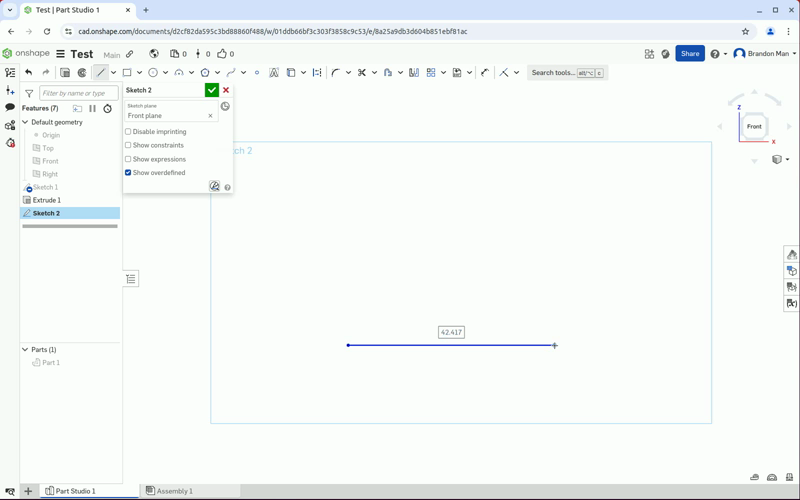
mouse_move(584, 345)
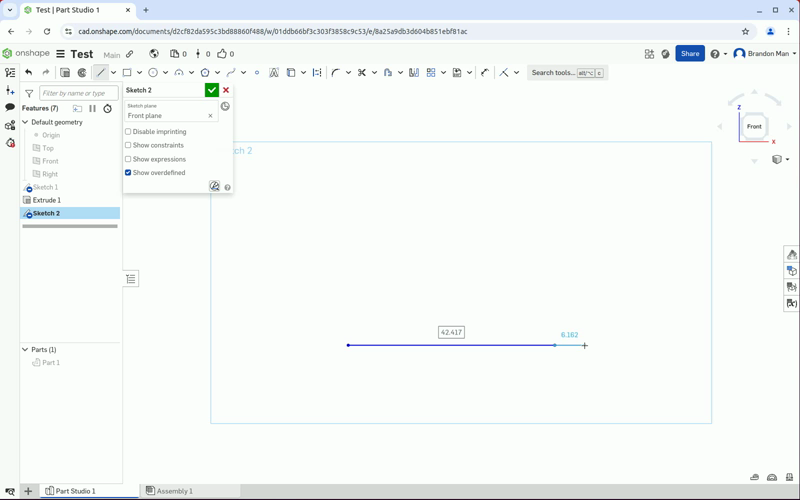
mouse_move(554, 340)
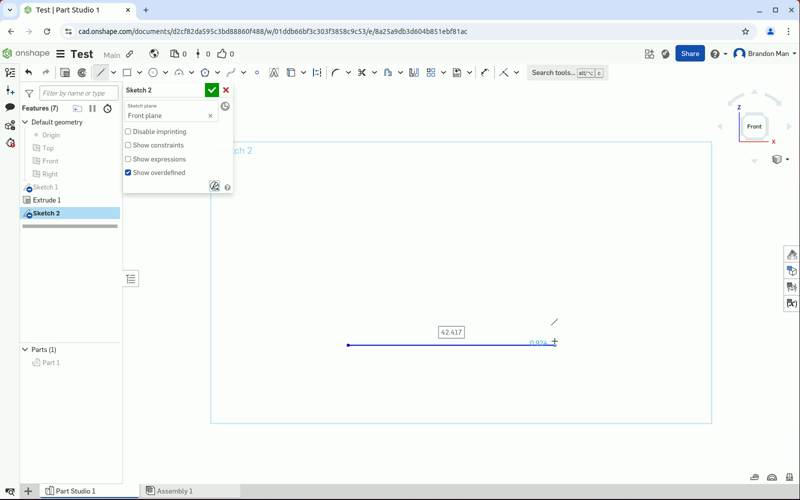
scroll(6)
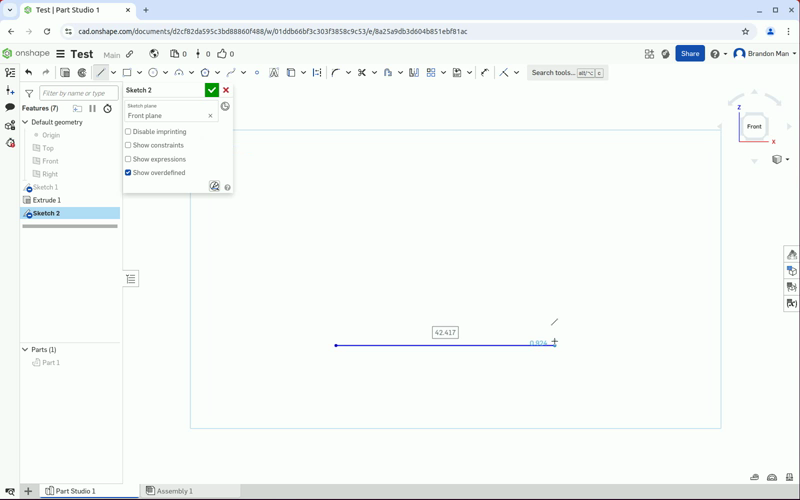
scroll(6)
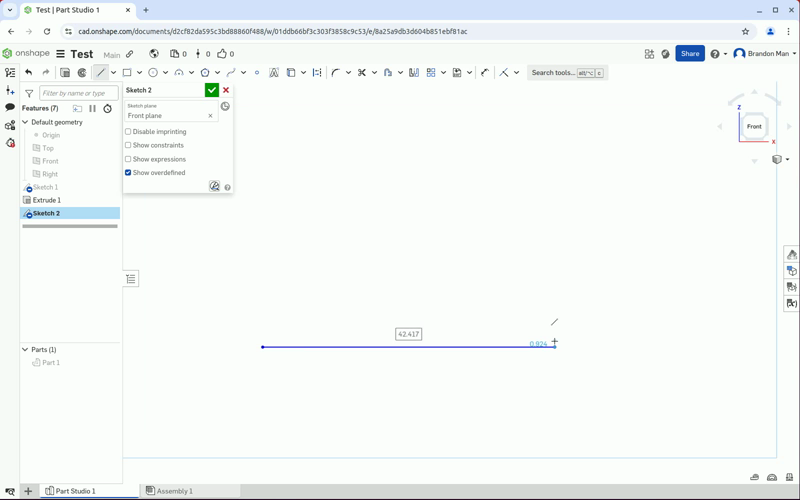
scroll(6)
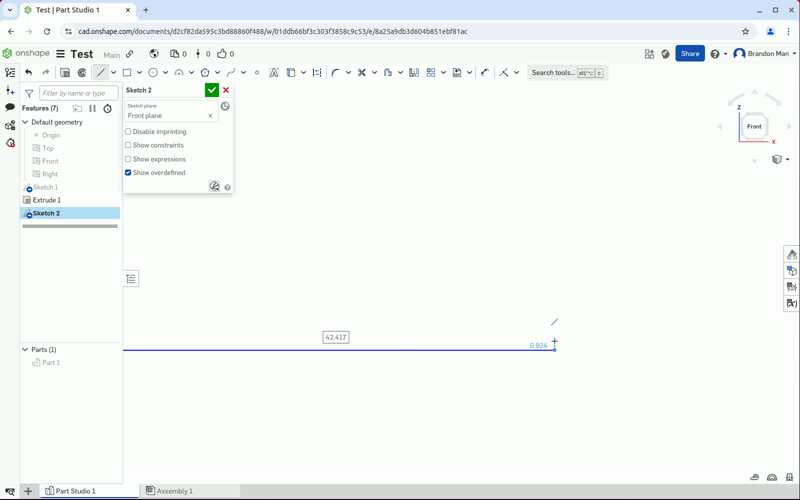
scroll(6)
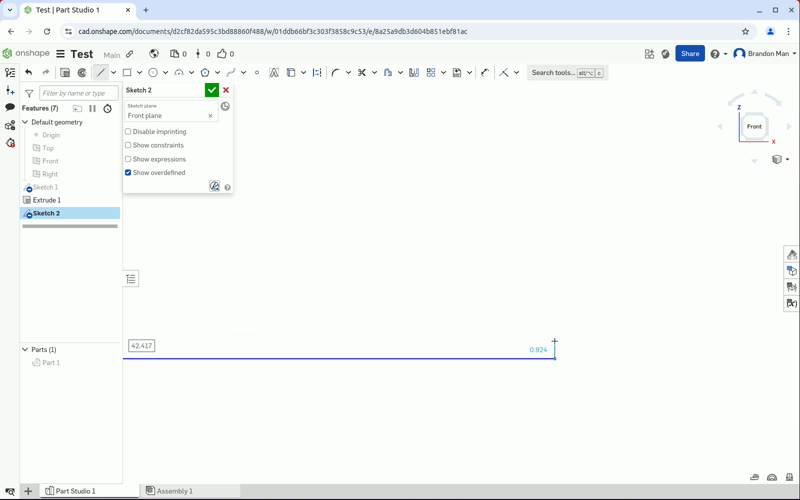
scroll(6)
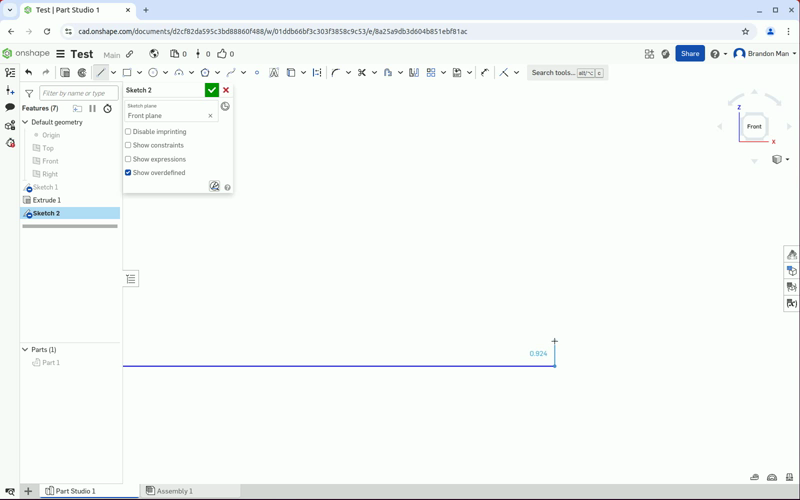
scroll(6)
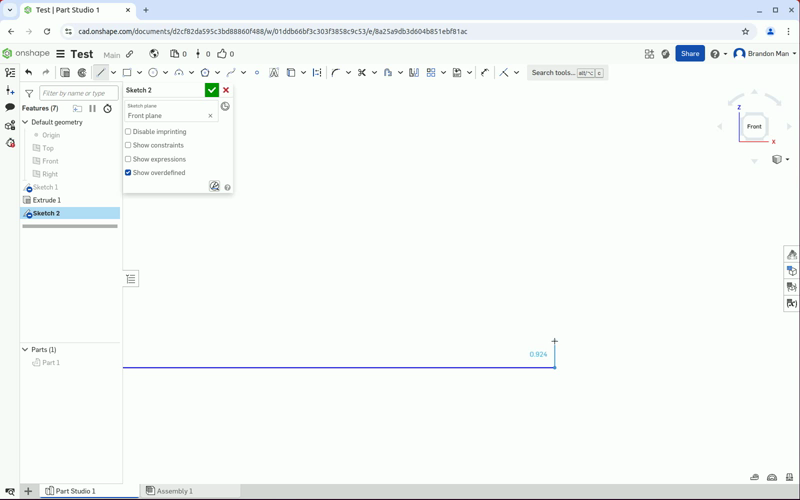
scroll(6)
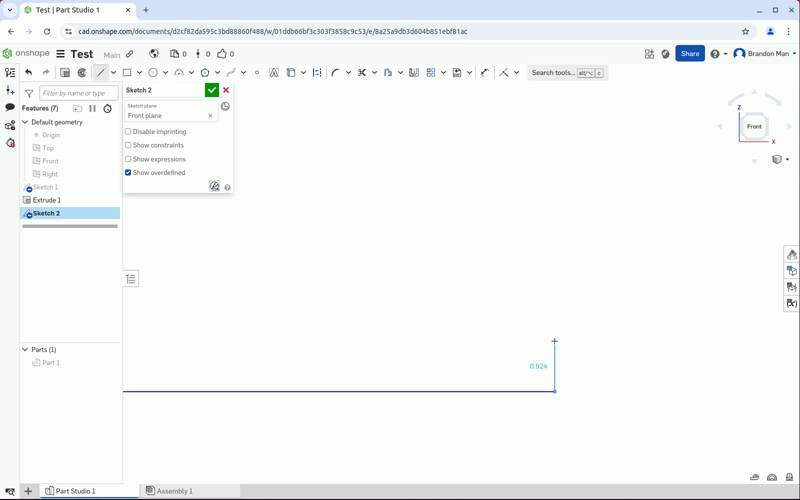
click(554, 340)
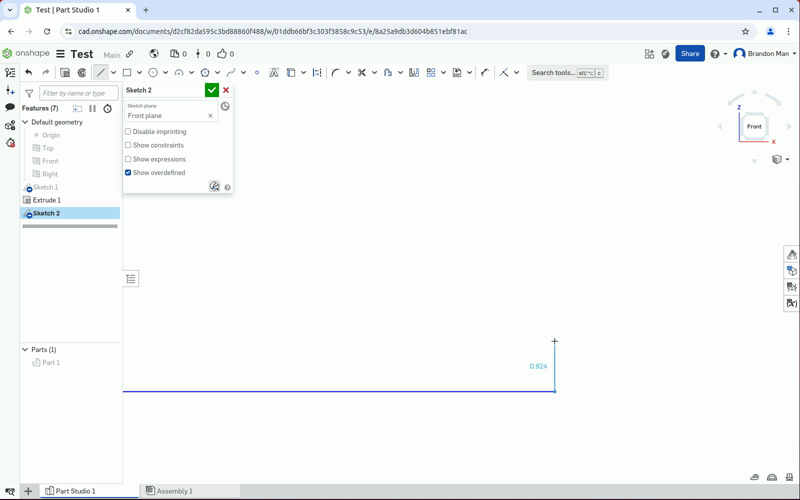
scroll(-6)
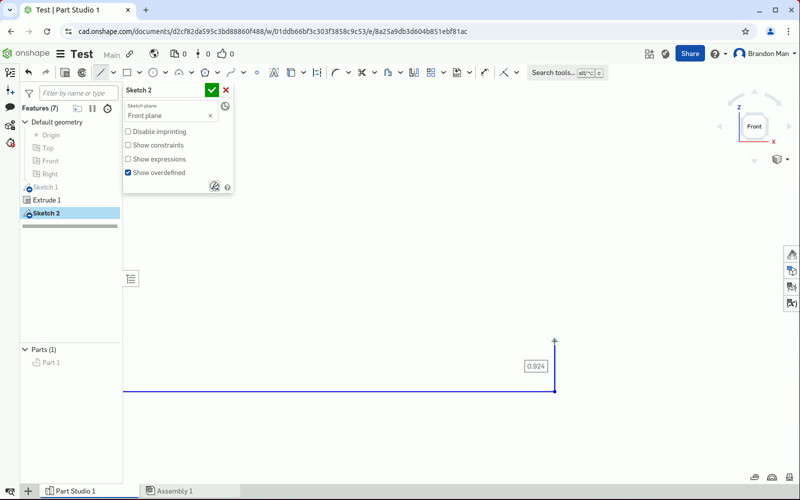
scroll(-6)
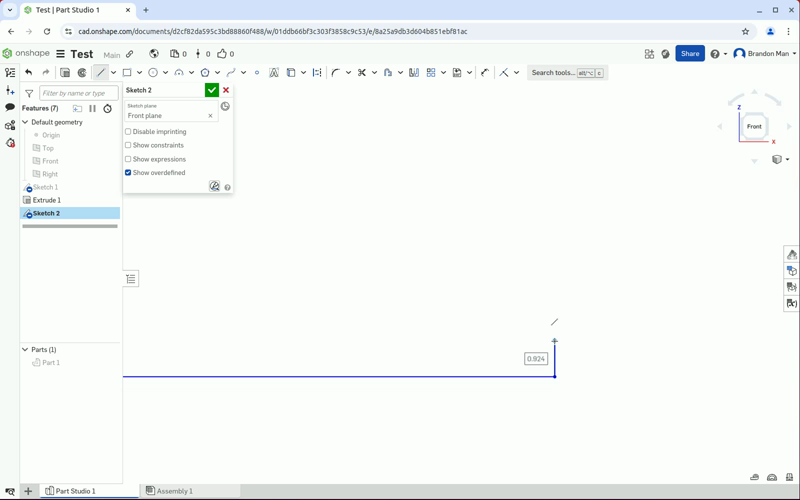
scroll(-6)
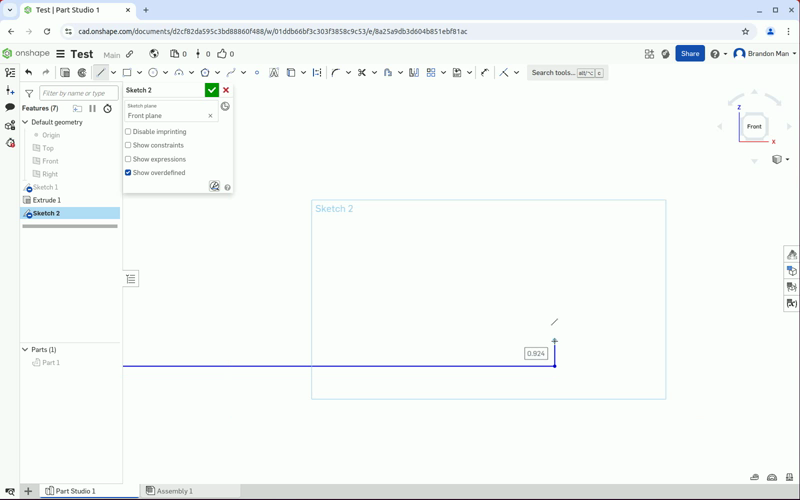
scroll(-6)
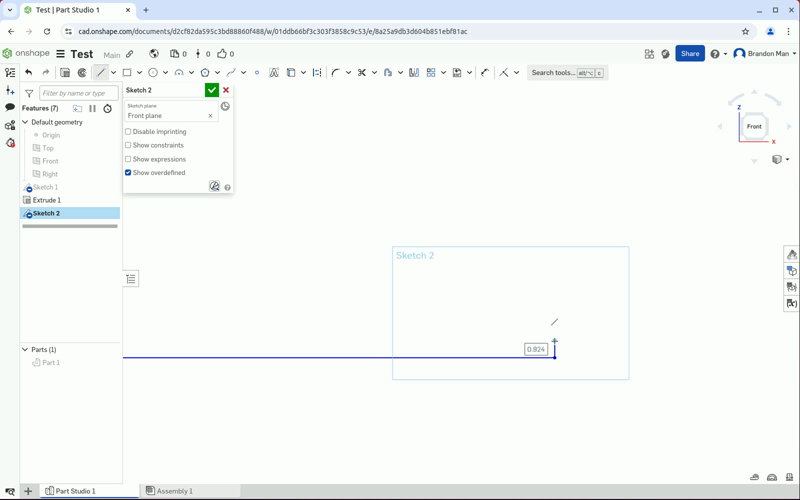
scroll(-6)
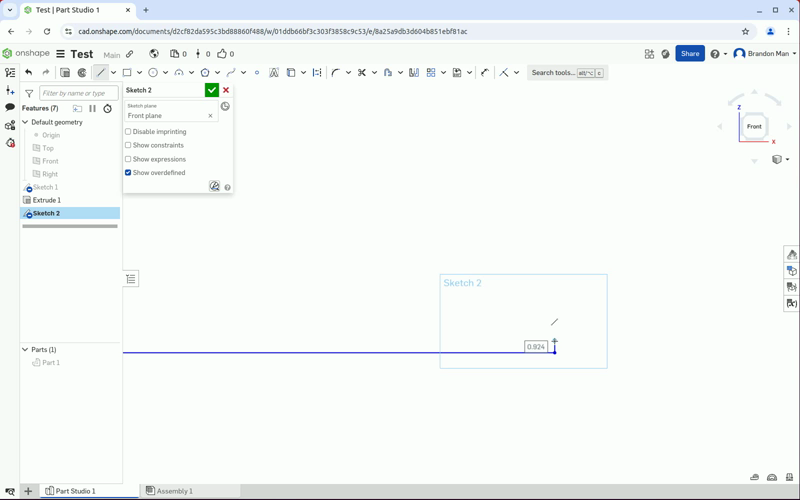
scroll(-6)
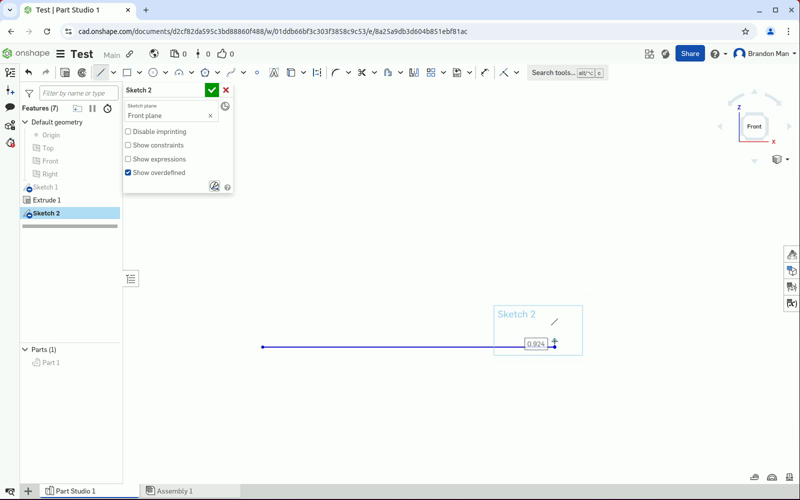
scroll(-6)
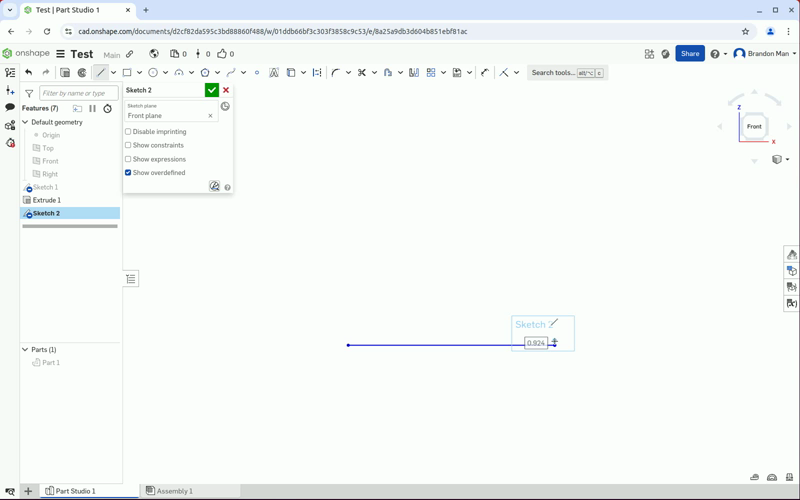
key_up(shift)
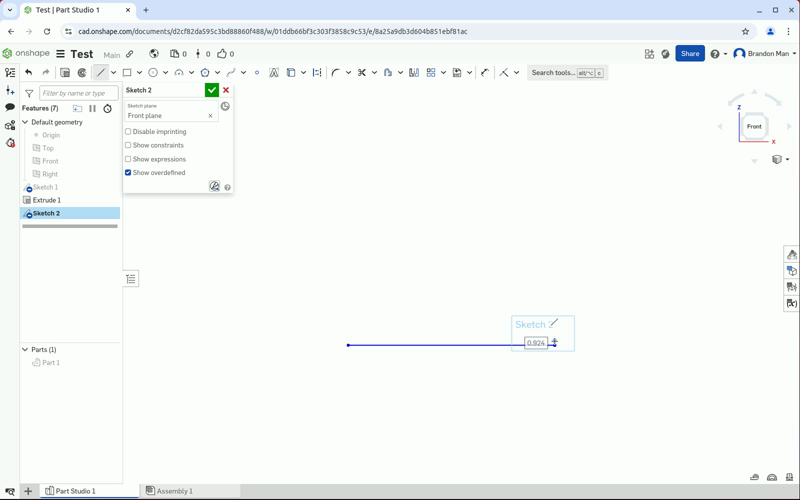
key_down(shift)
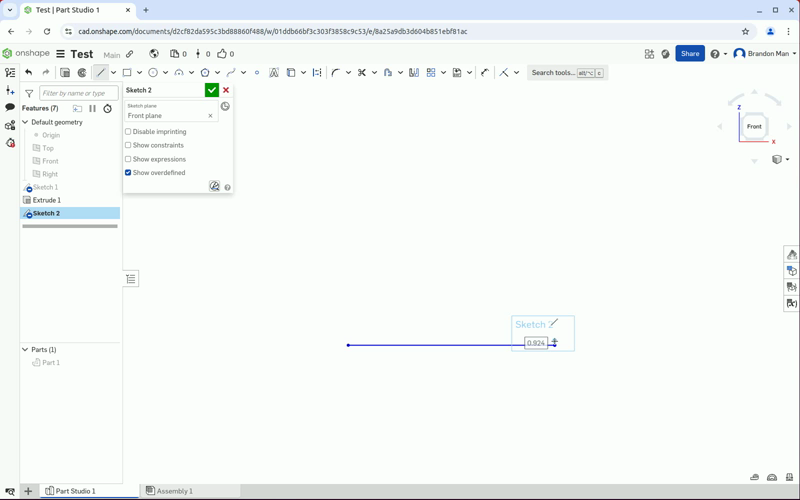
mouse_move(348, 340)
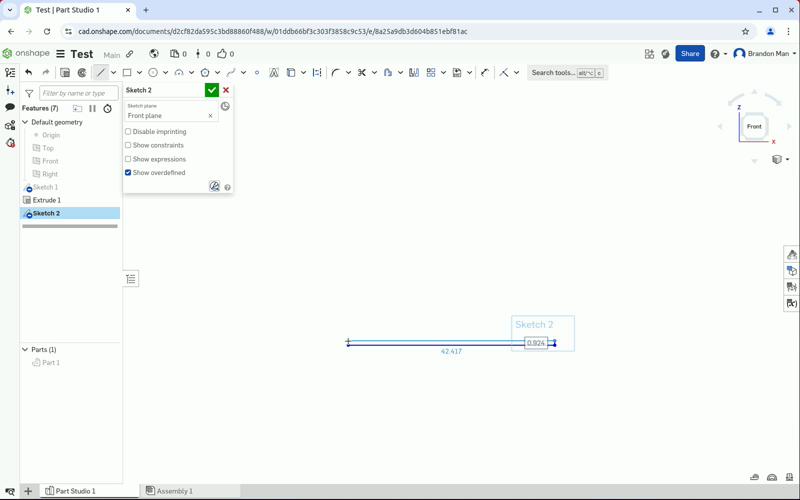
scroll(6)
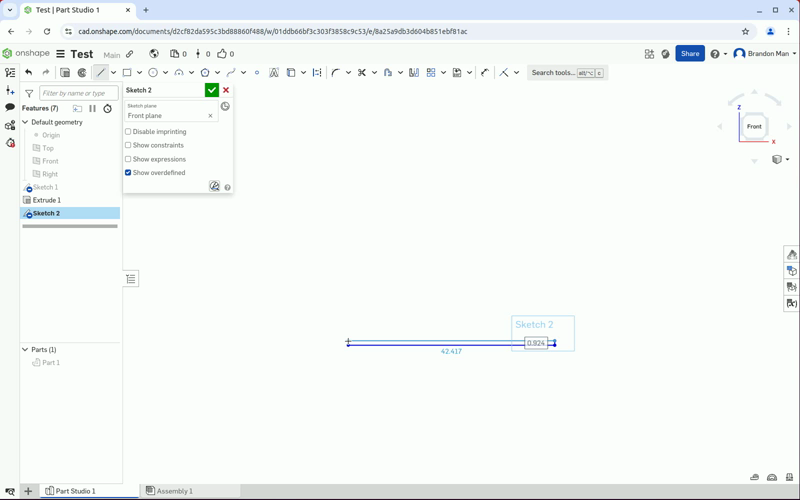
scroll(6)
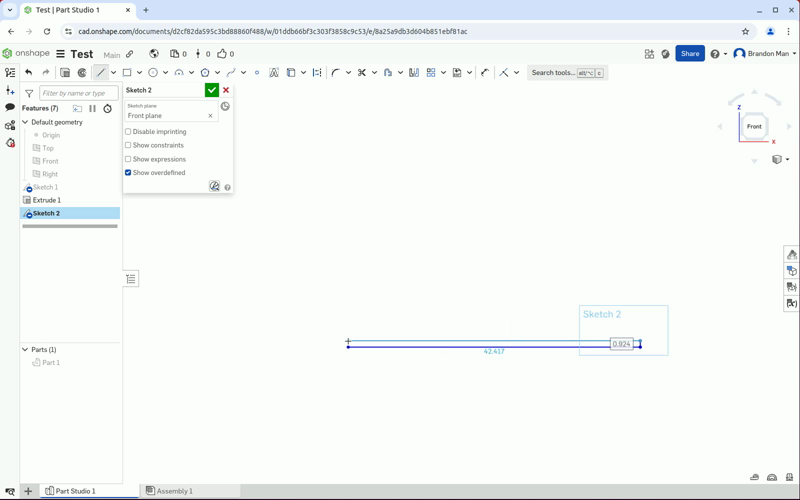
scroll(6)
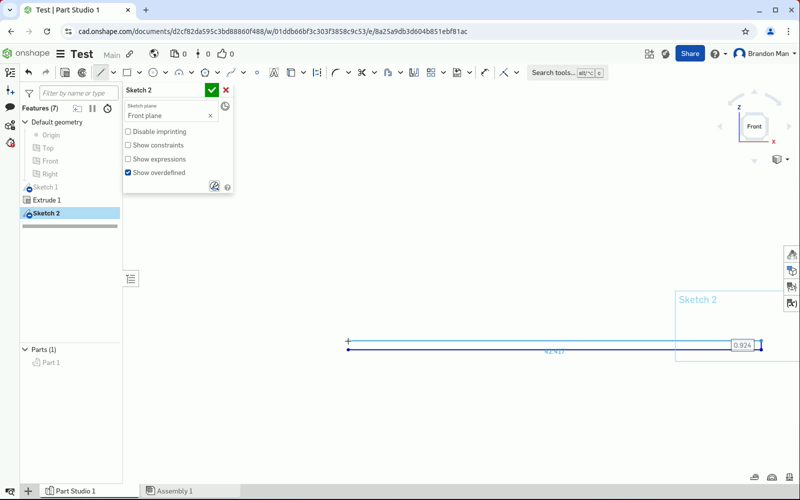
scroll(6)
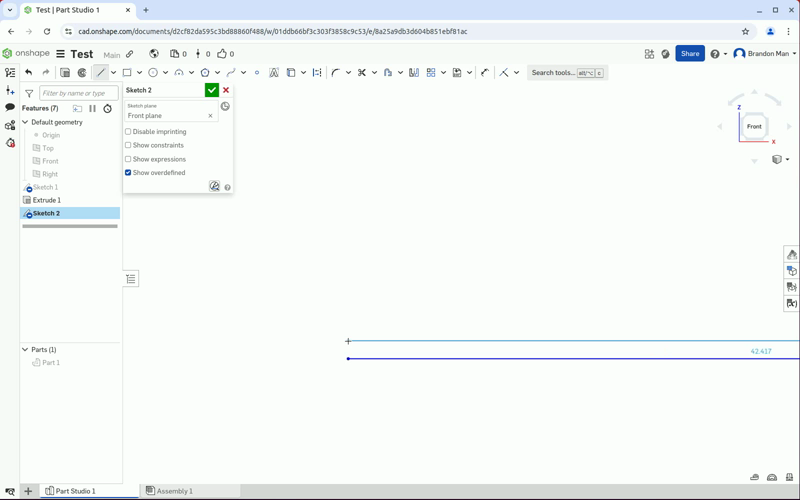
scroll(6)
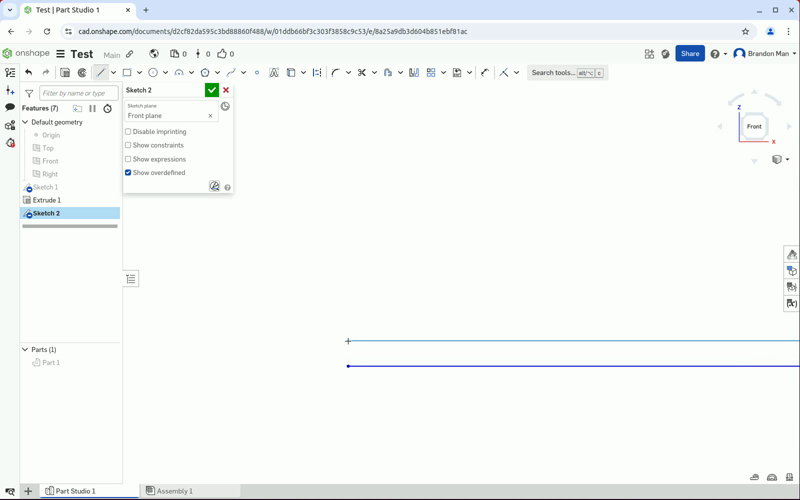
scroll(6)
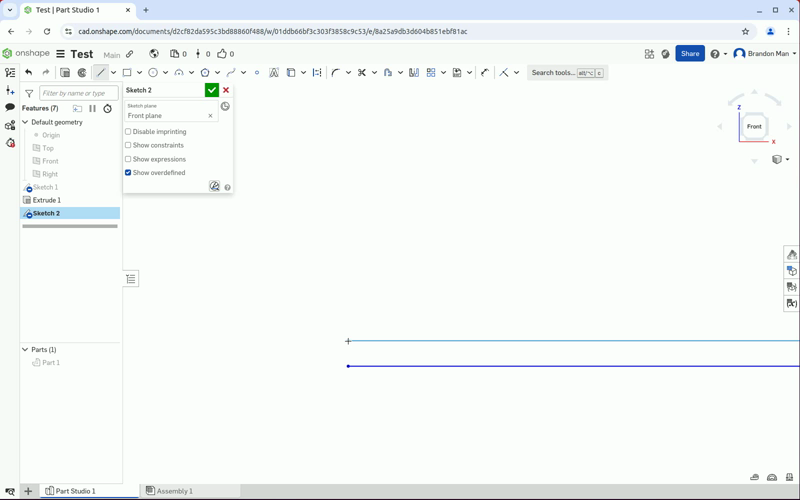
scroll(6)
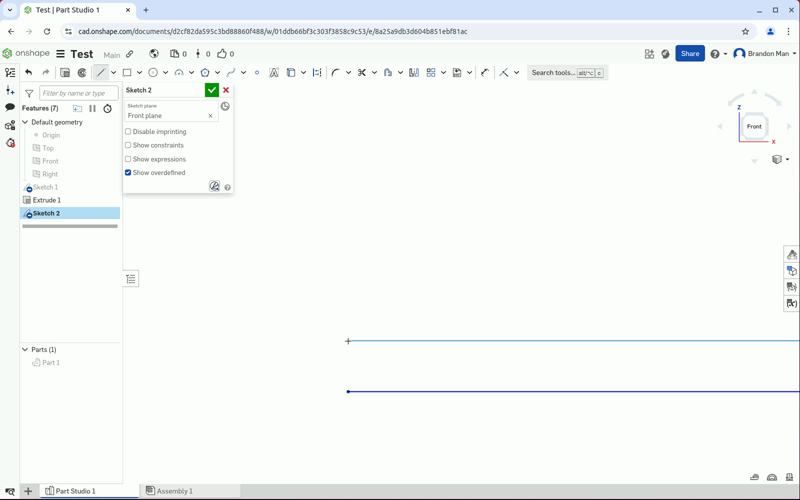
click(348, 340)
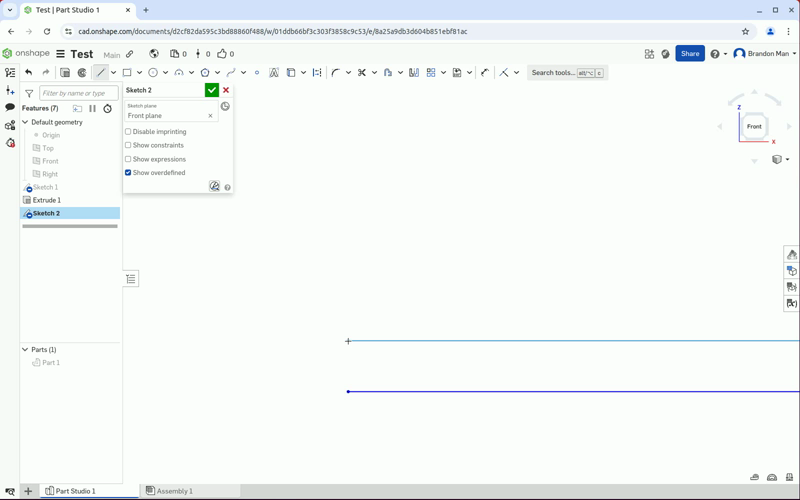
scroll(-6)
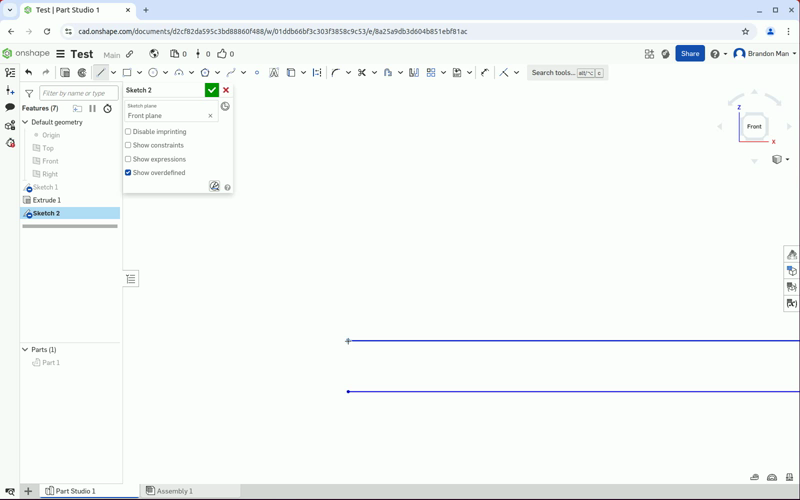
scroll(-6)
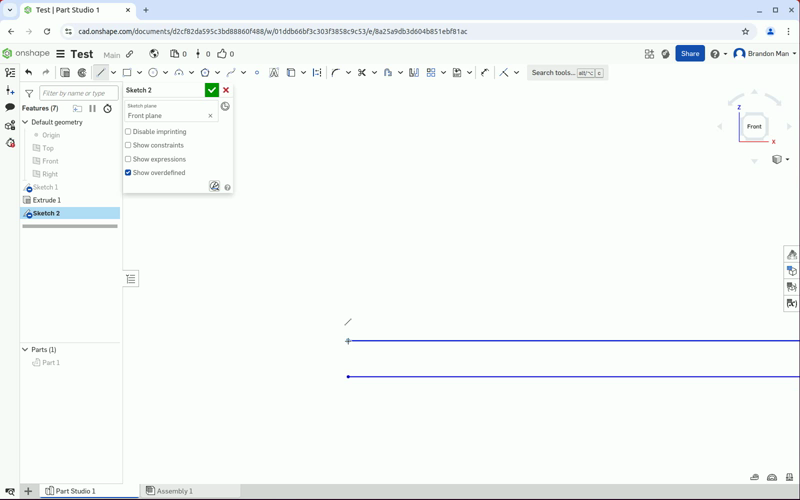
scroll(-6)
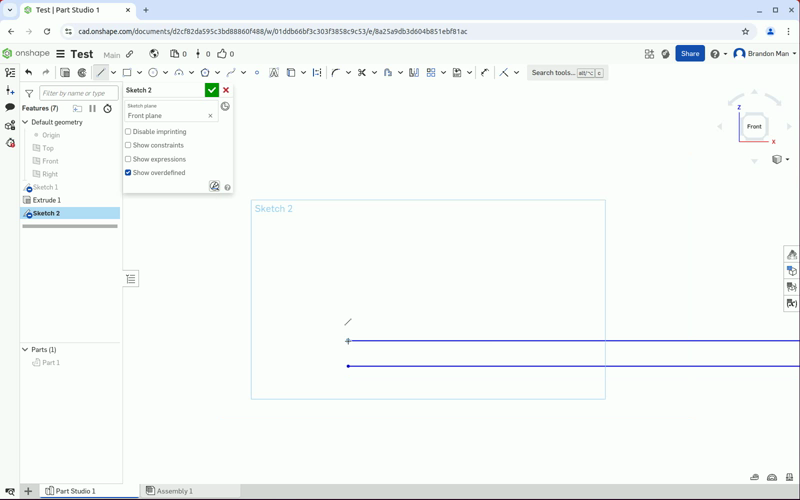
scroll(-6)
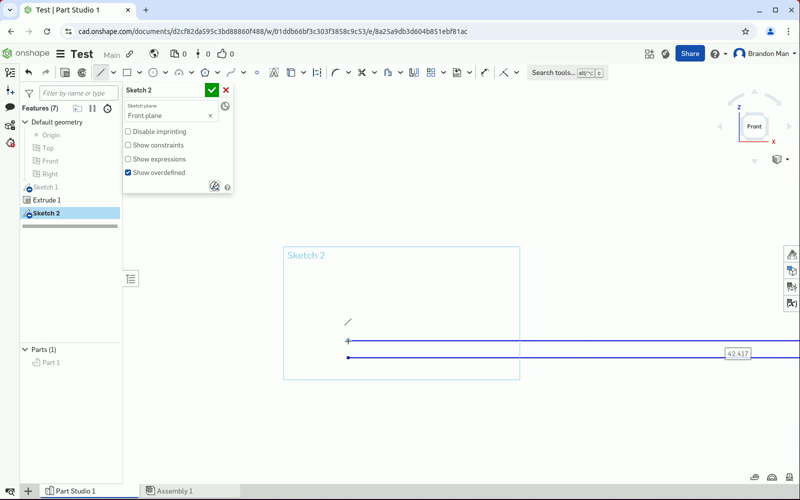
scroll(-6)
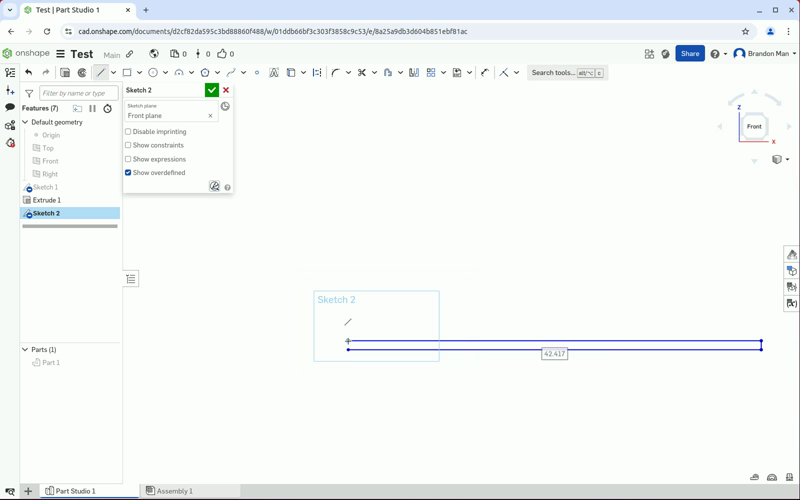
scroll(-6)
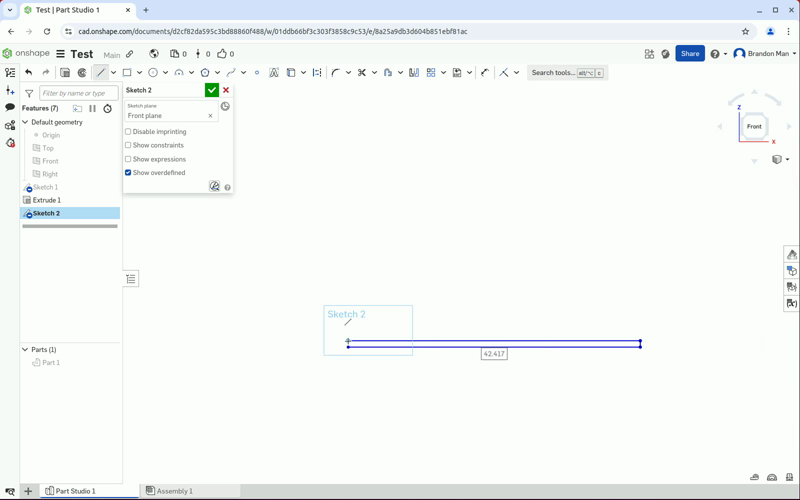
scroll(-6)
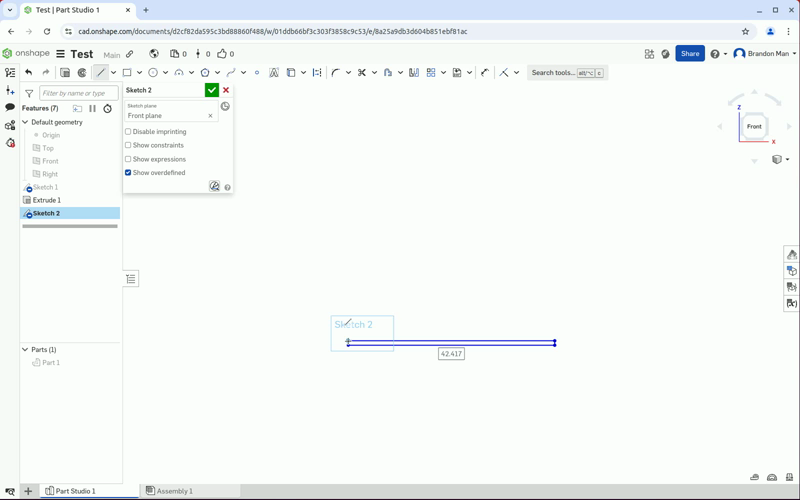
key_up(shift)
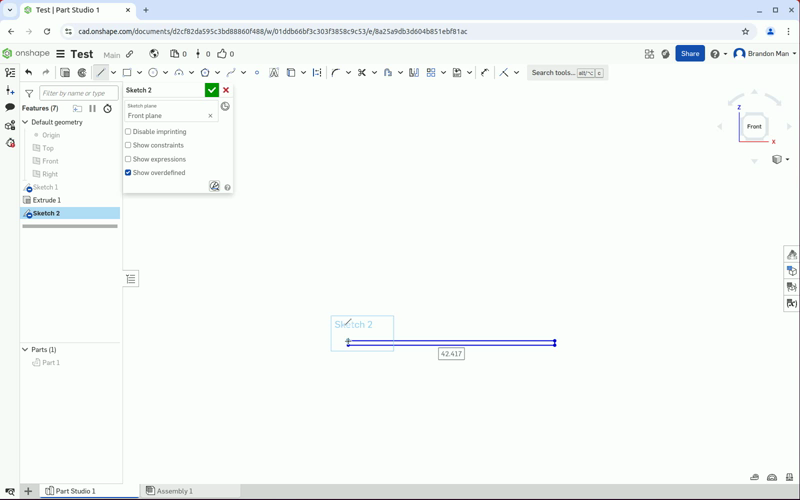
mouse_move(378, 340)
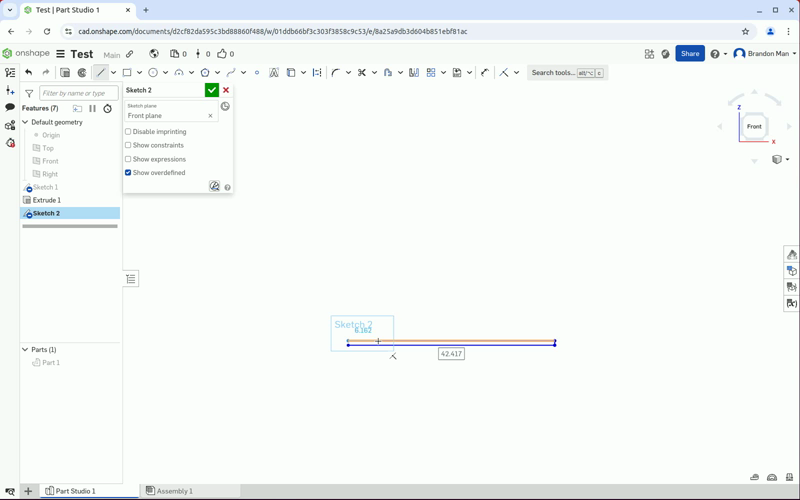
key_down(shift)
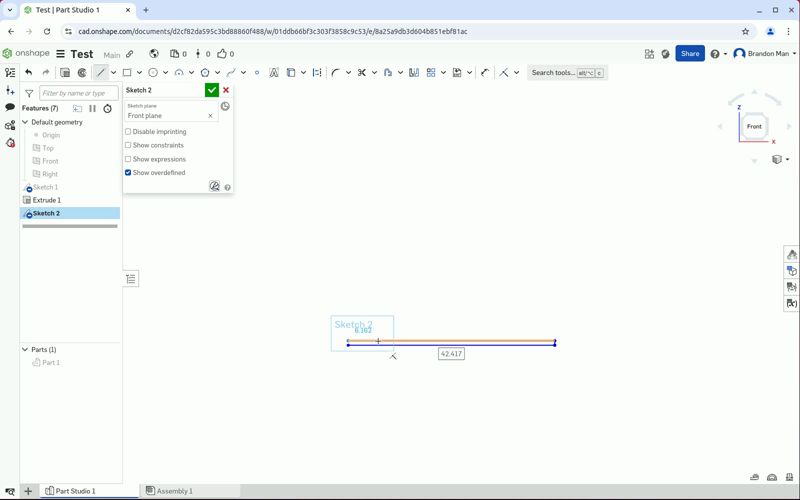
mouse_move(348, 345)
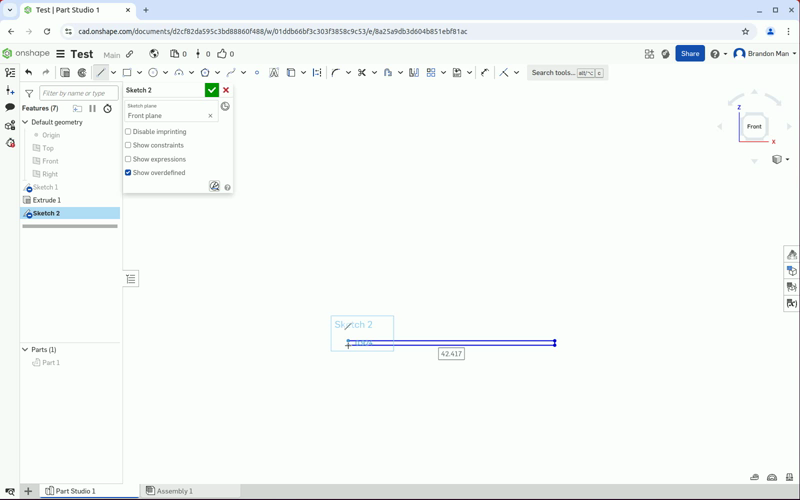
scroll(6)
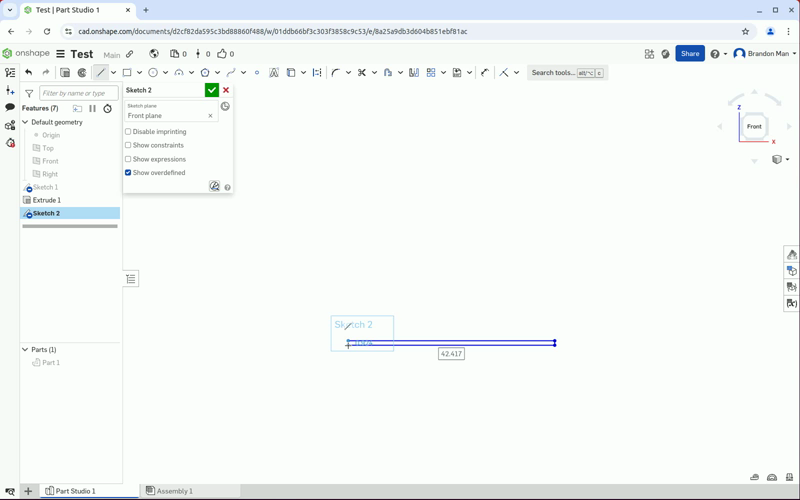
scroll(6)
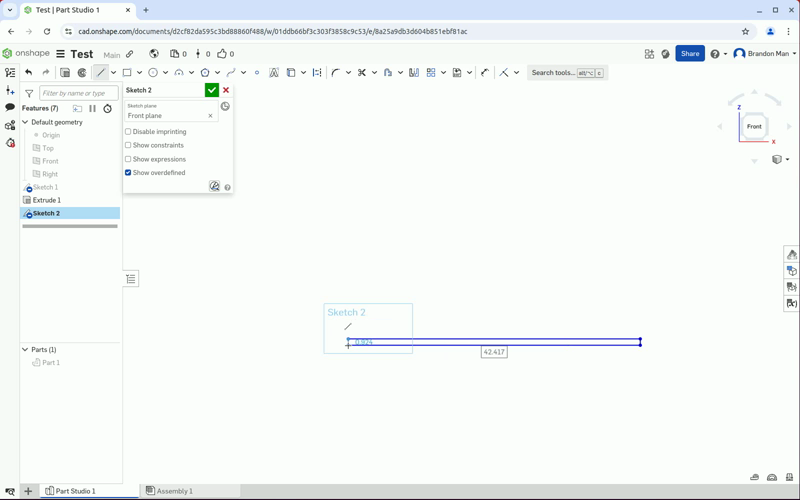
scroll(6)
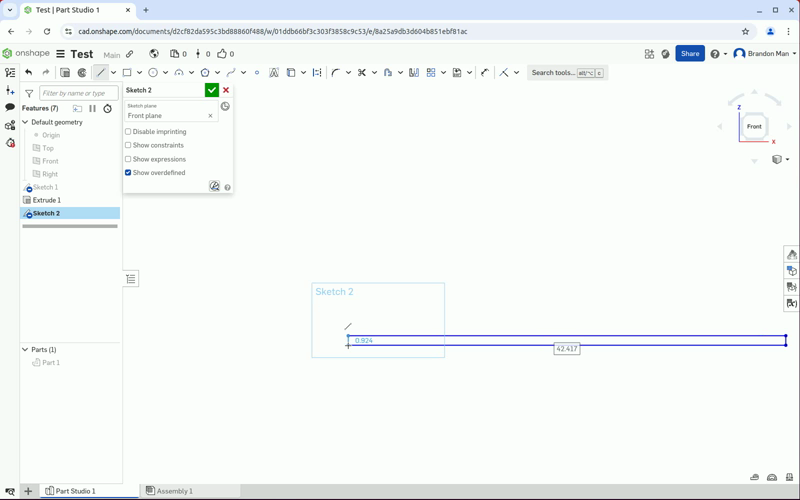
scroll(6)
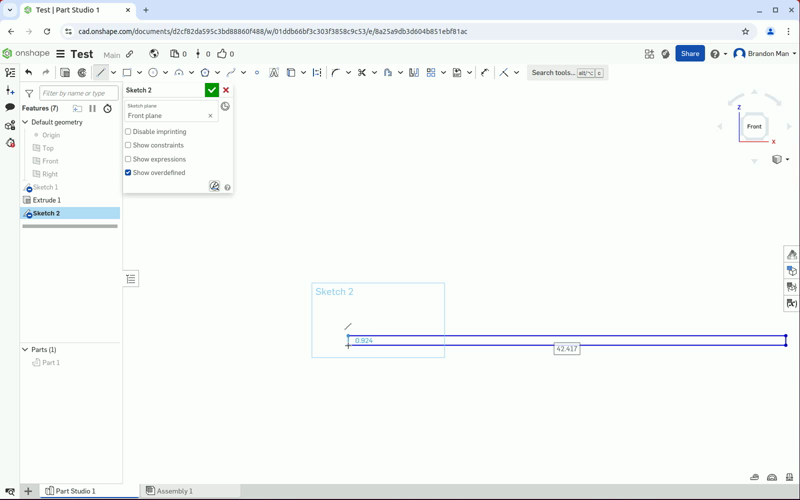
scroll(6)
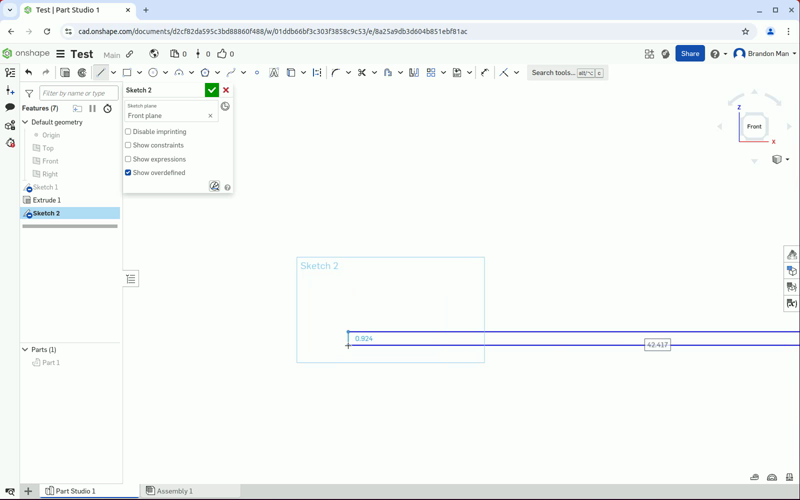
scroll(6)
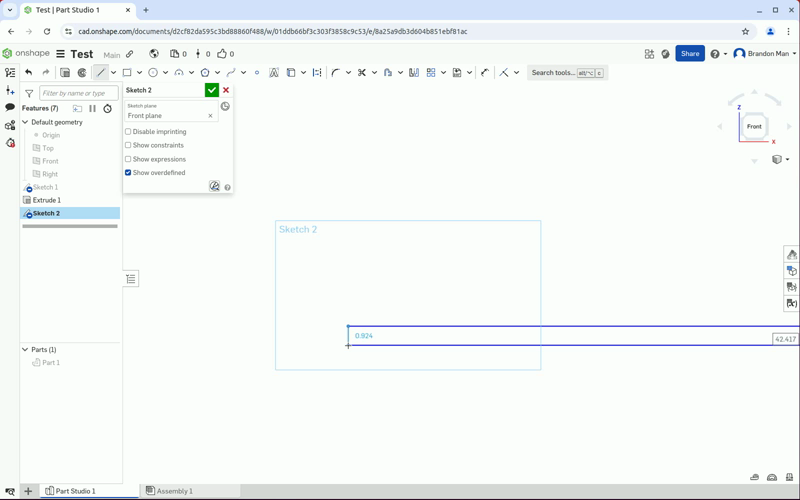
scroll(6)
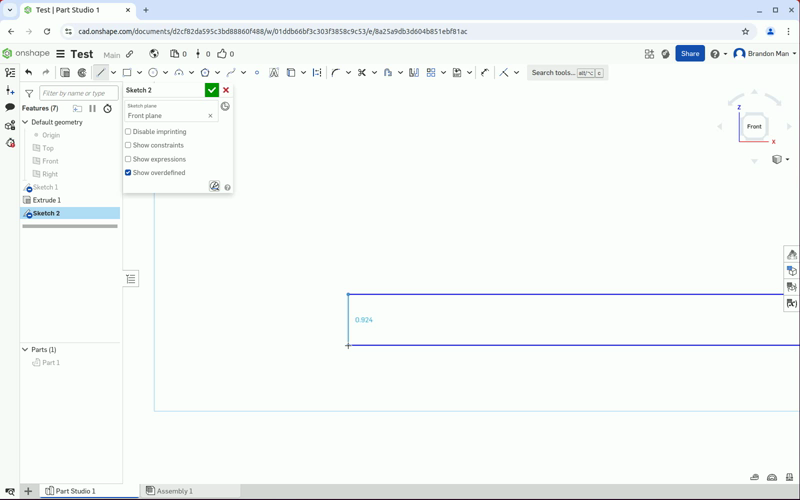
key_up(shift)
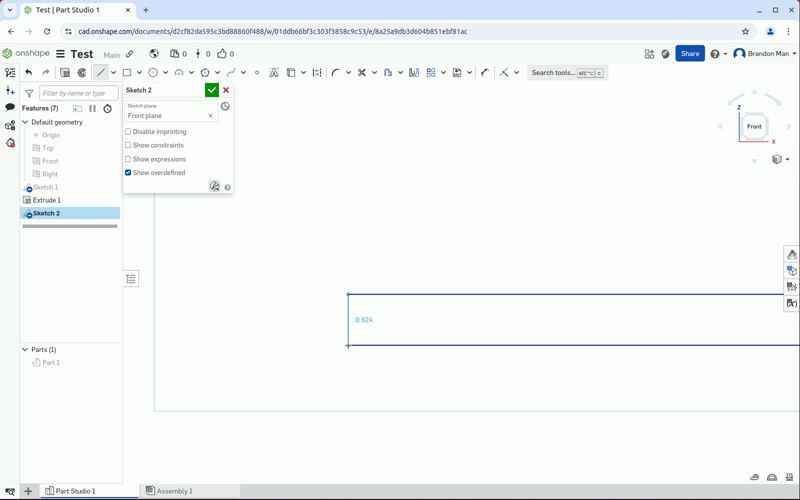
click(348, 345)
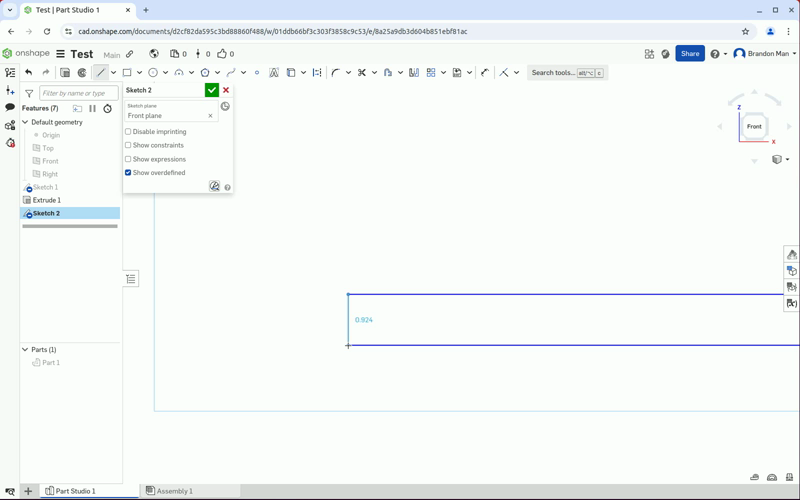
scroll(-6)
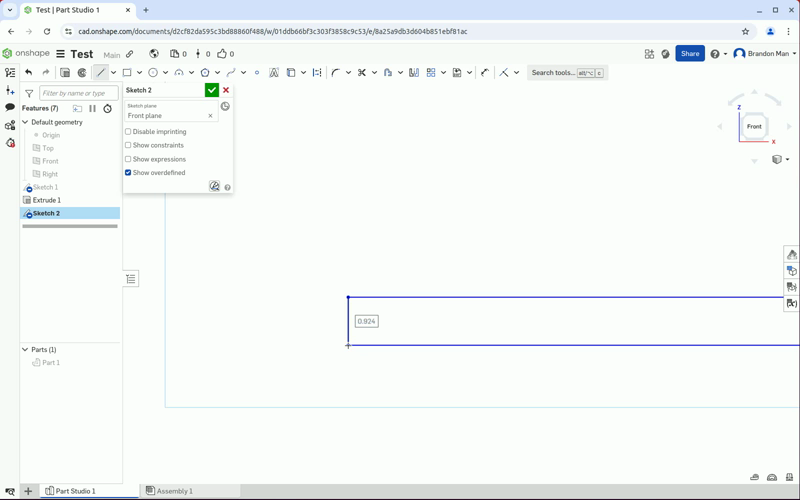
scroll(-6)
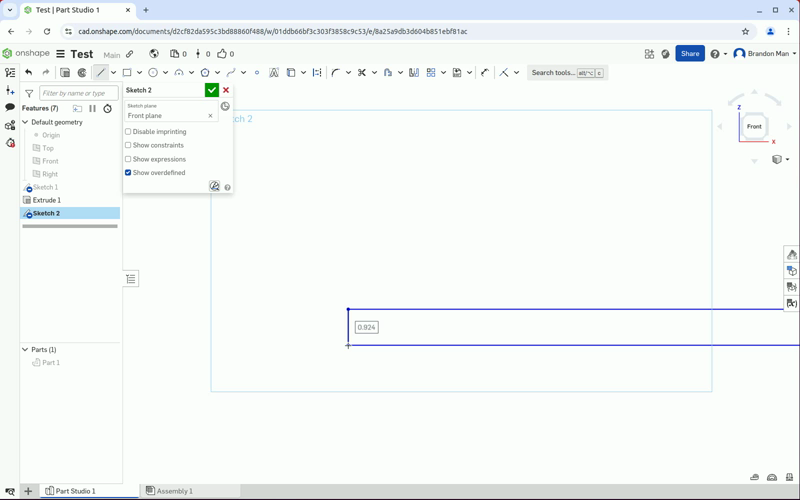
scroll(-6)
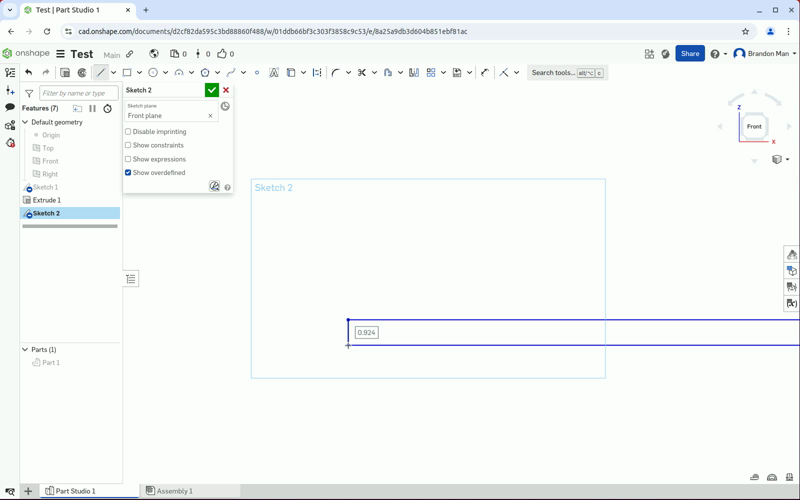
scroll(-6)
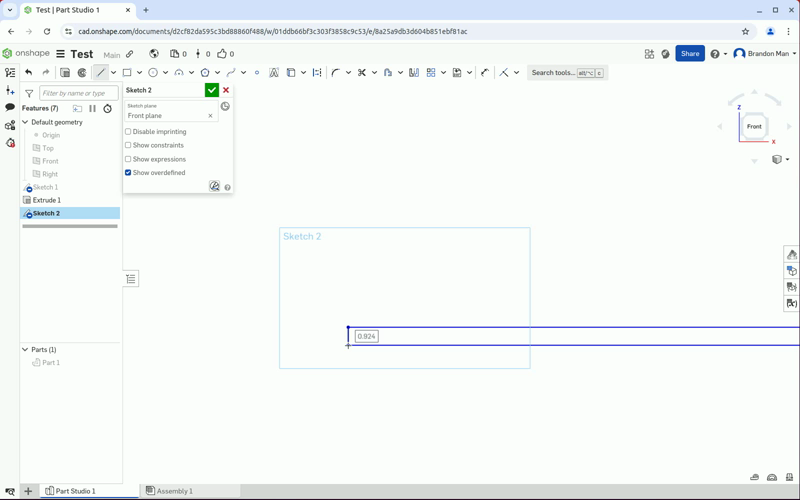
scroll(-6)
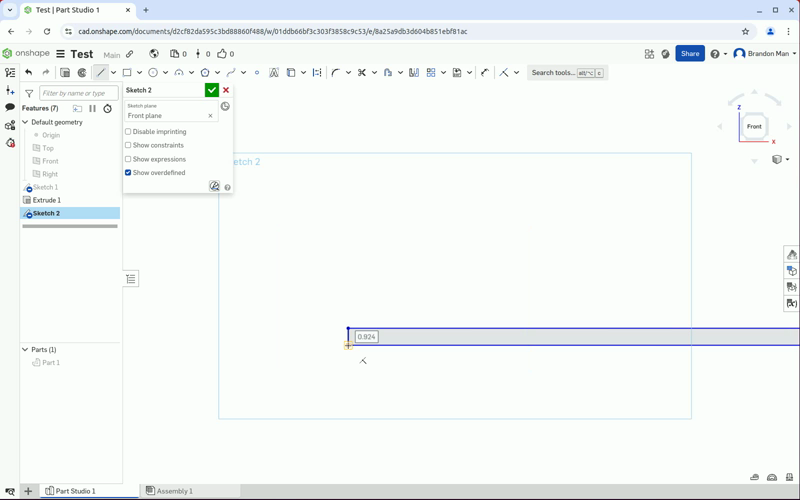
scroll(-6)
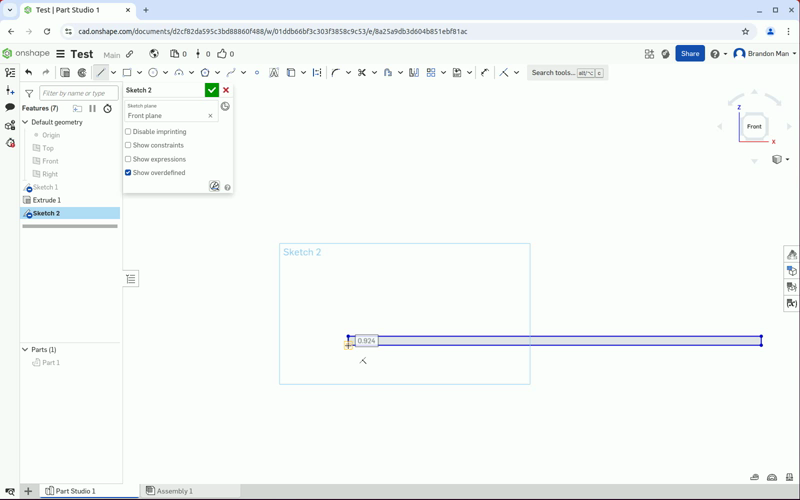
scroll(-6)
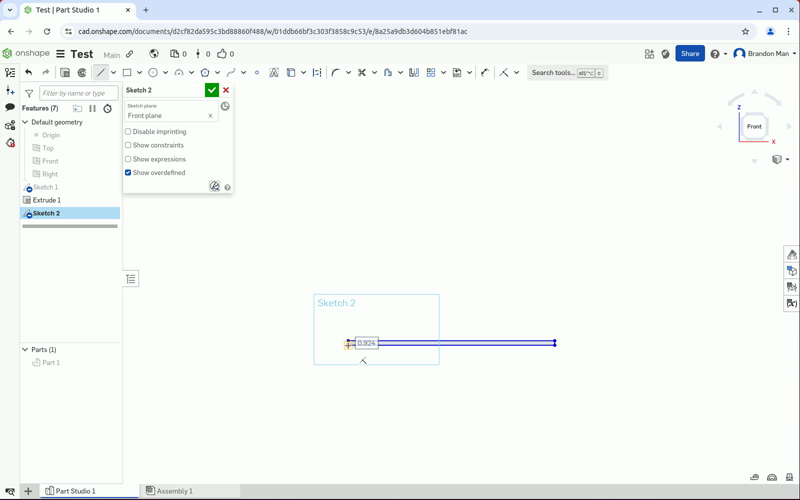
key(esc)
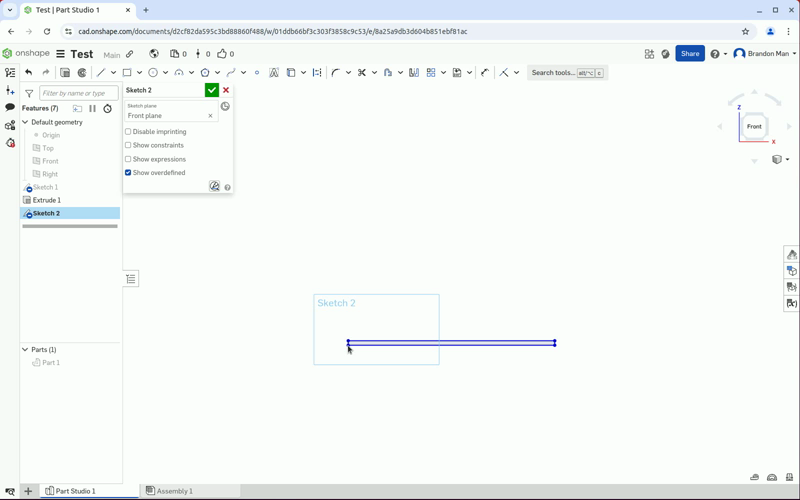
mouse_move(377, 341)
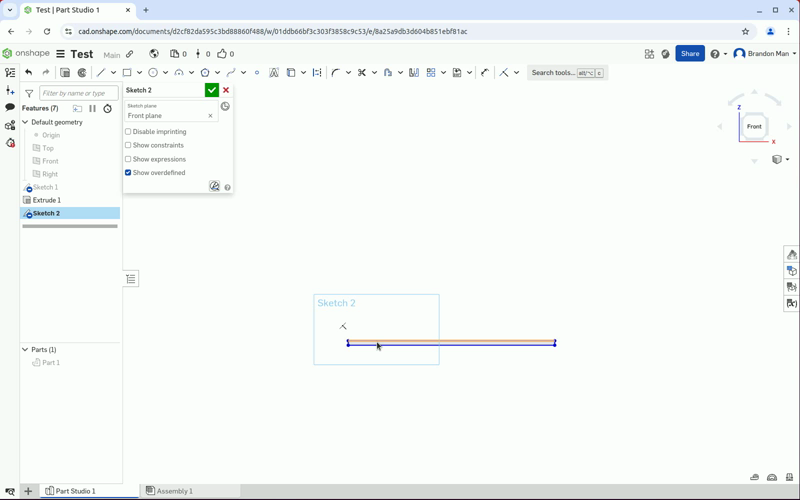
scroll(6)
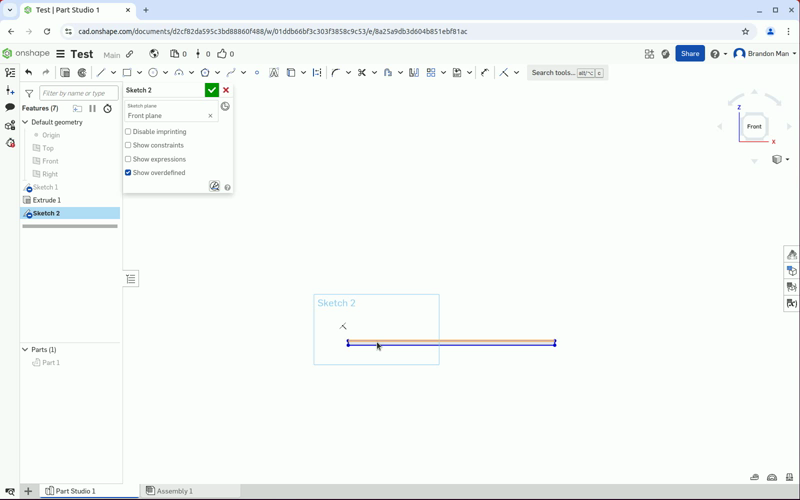
scroll(6)
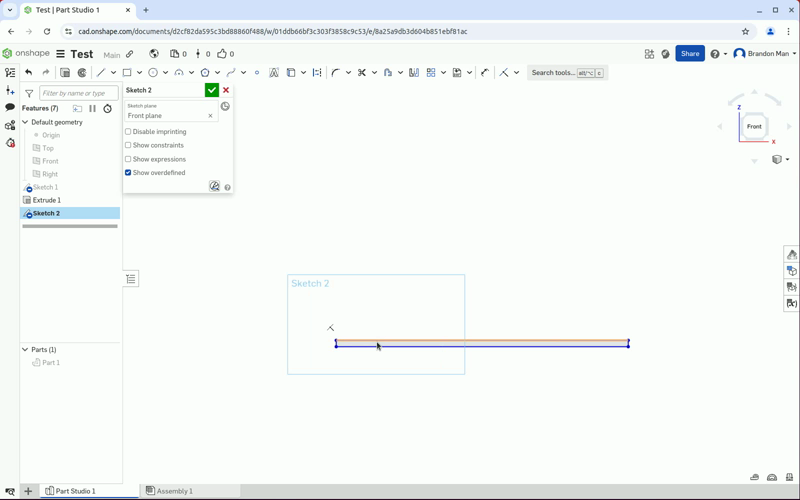
scroll(6)
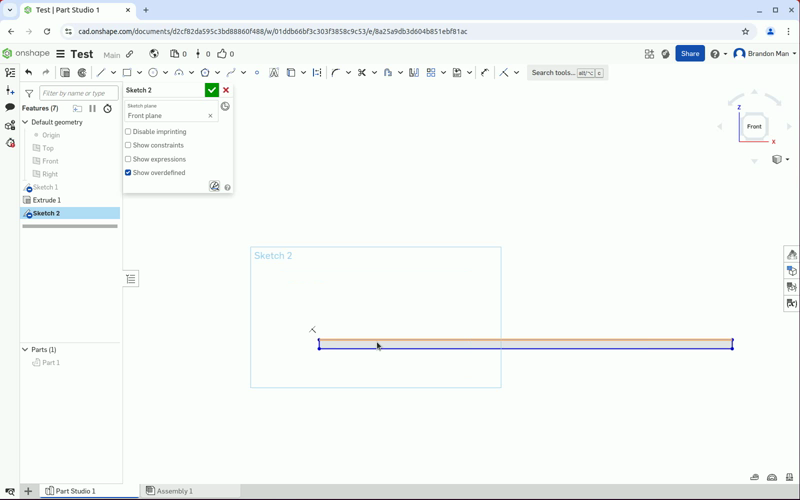
scroll(6)
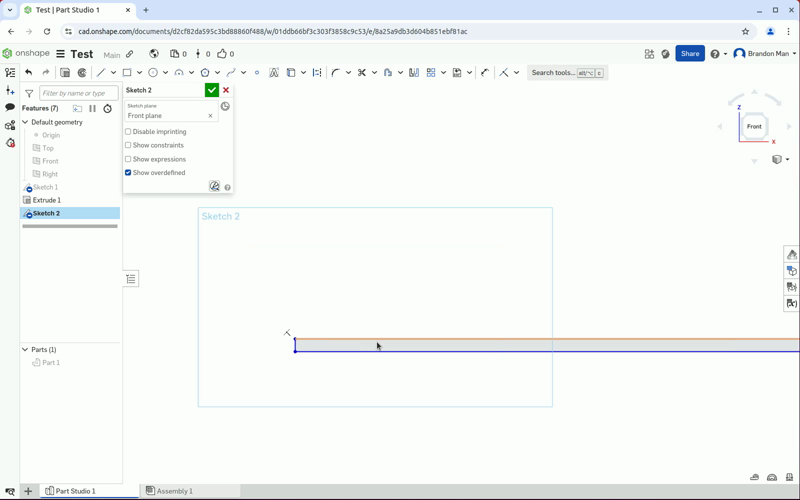
scroll(6)
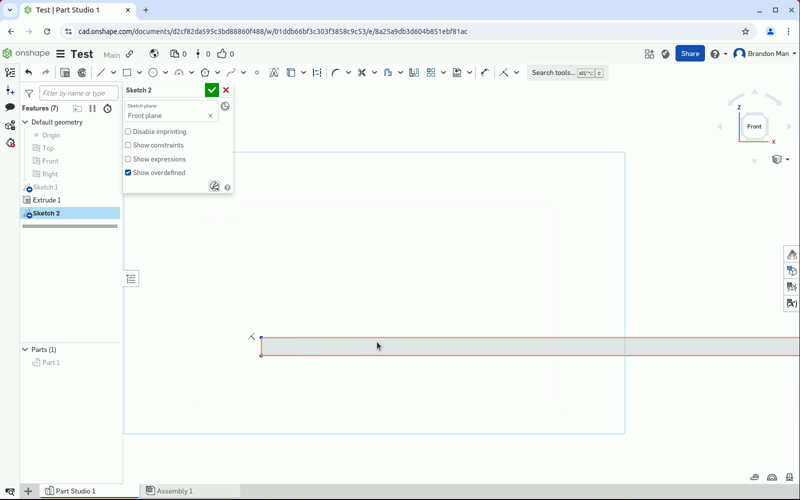
scroll(6)
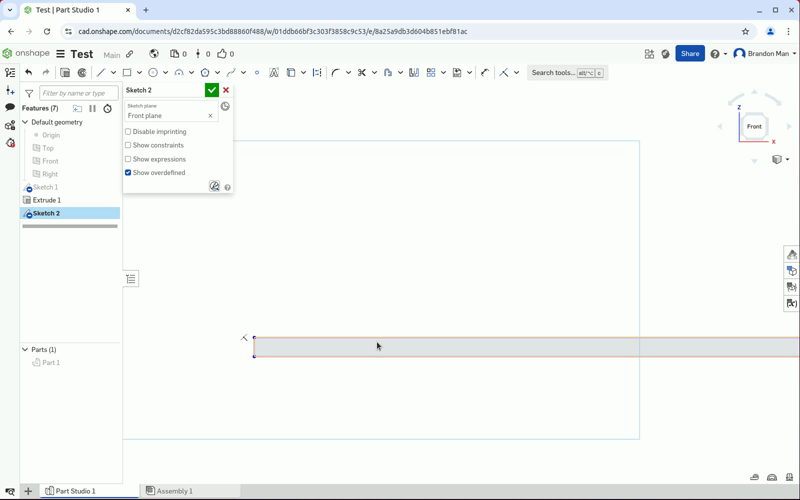
scroll(6)
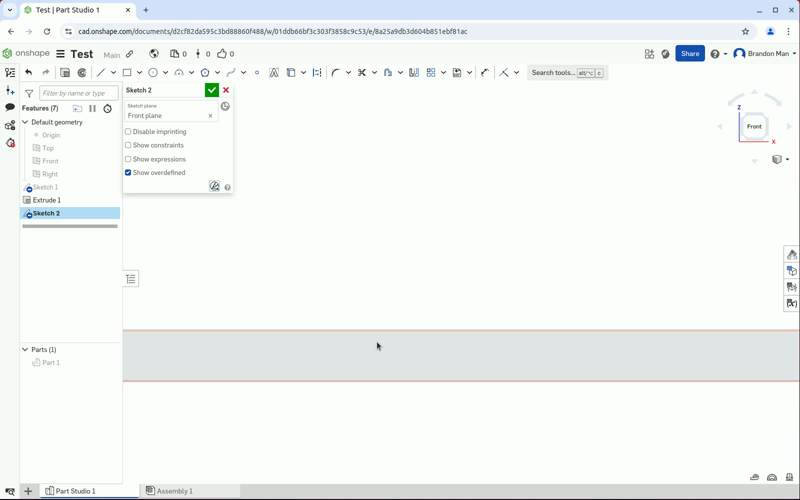
click(377, 341)
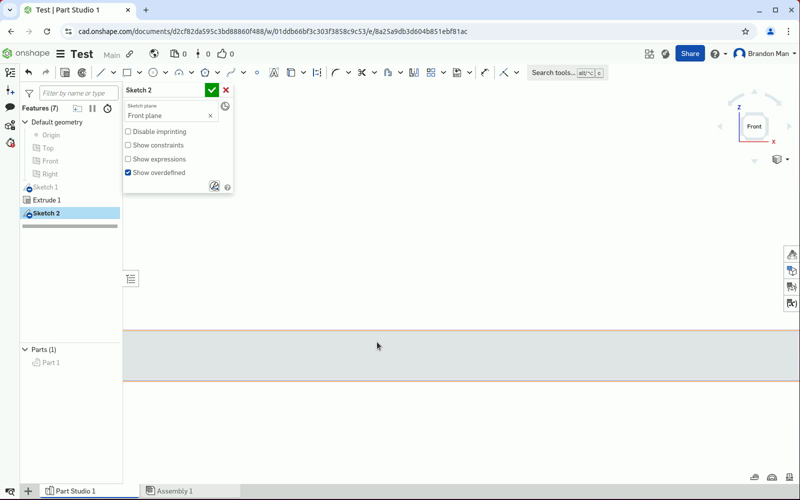
scroll(-6)
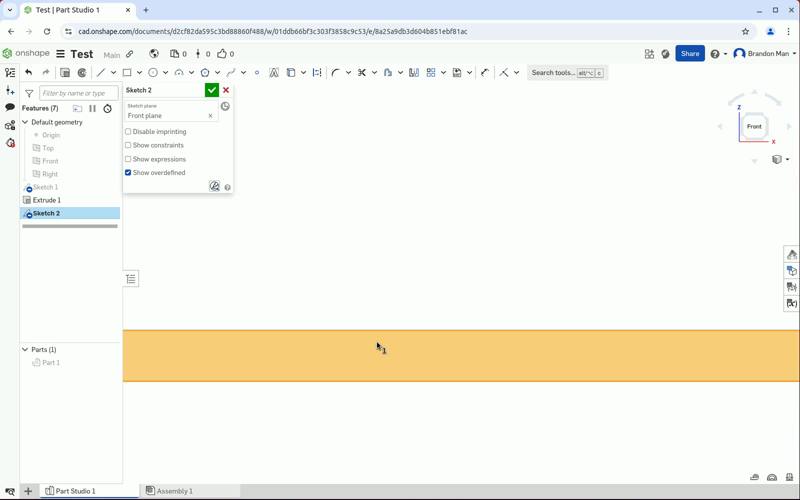
scroll(-6)
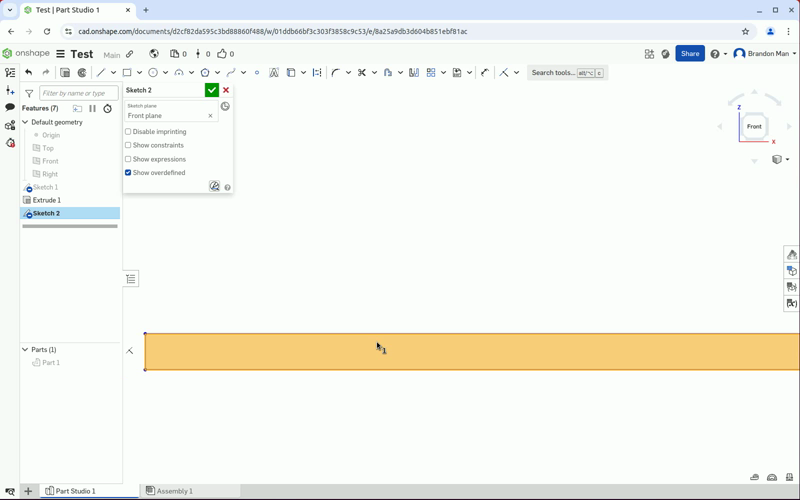
scroll(-6)
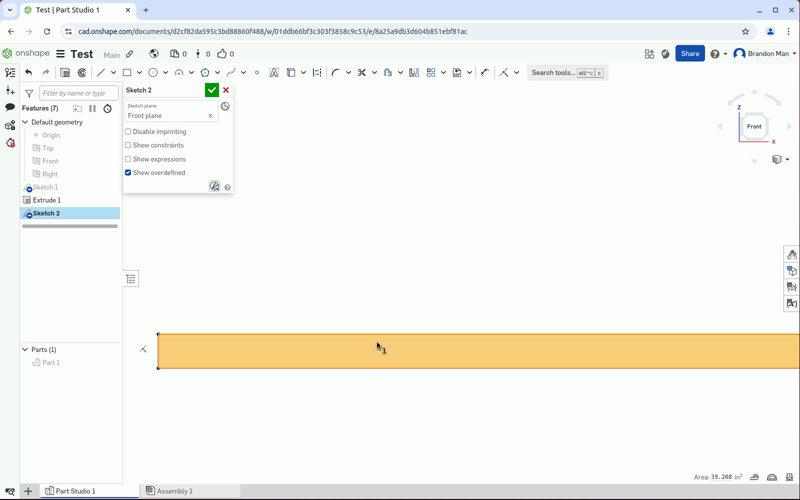
scroll(-6)
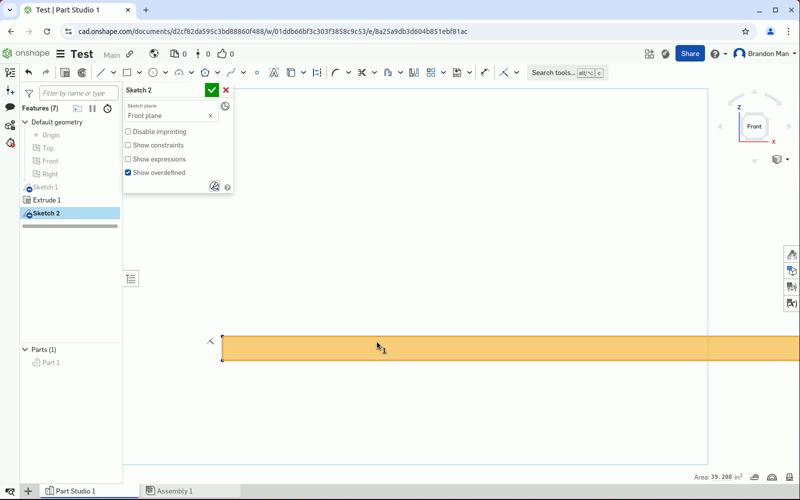
scroll(-6)
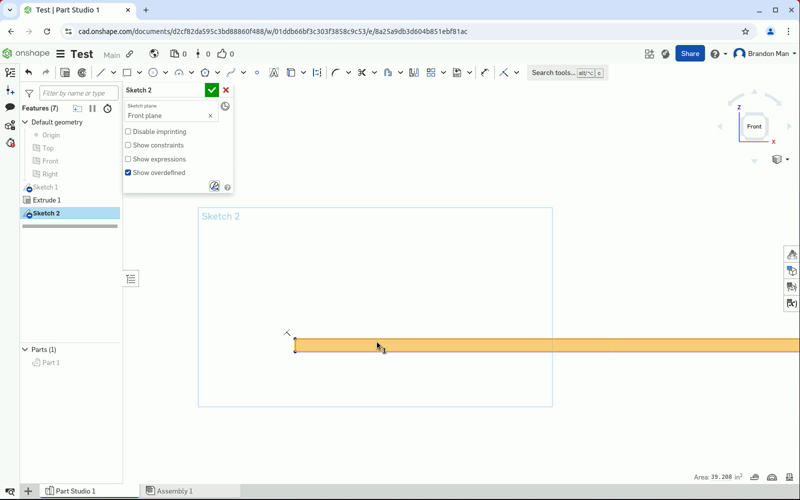
scroll(-6)
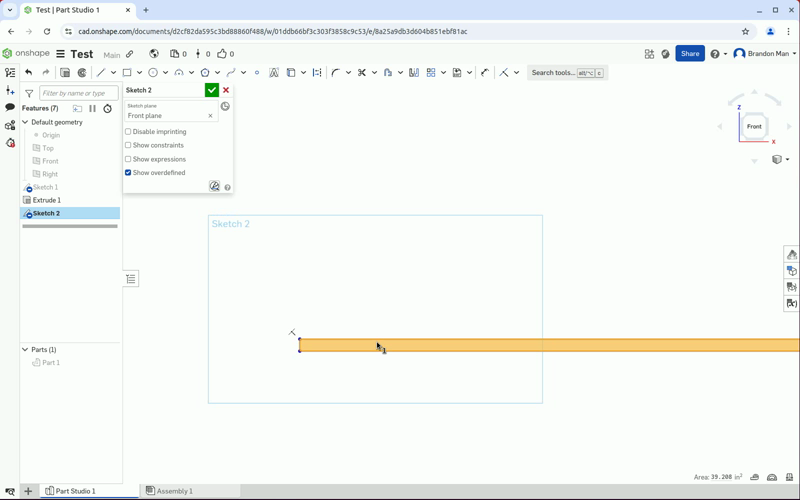
scroll(-6)
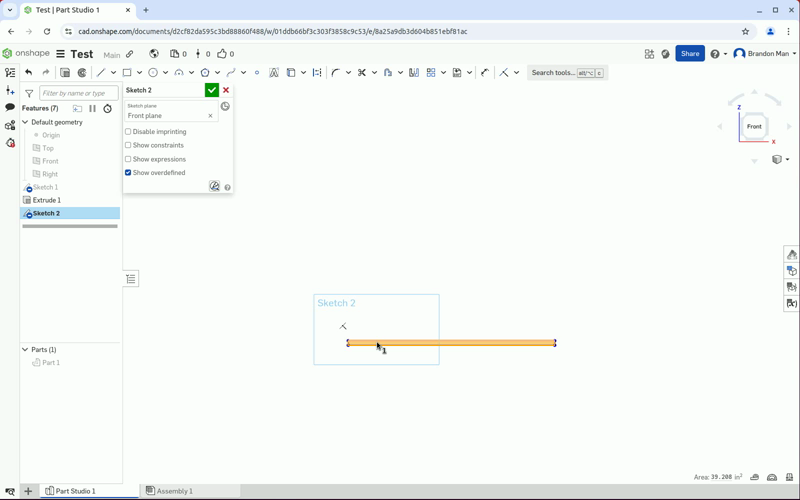
mouse_move(73, 352)
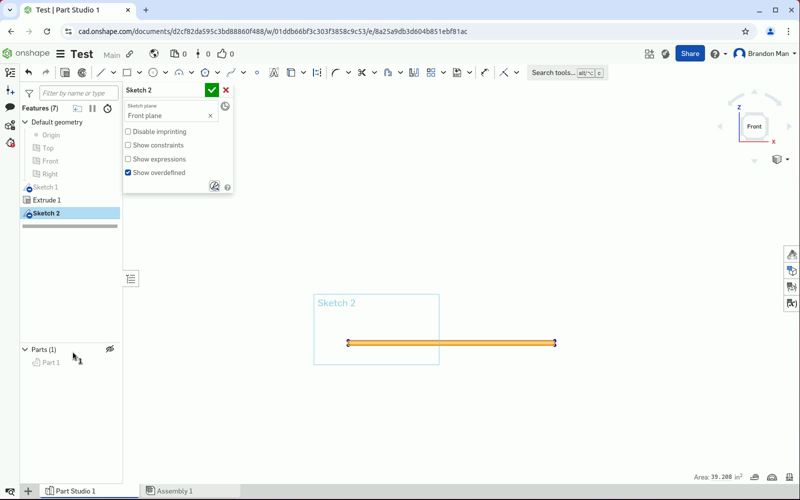
key(shift+y)
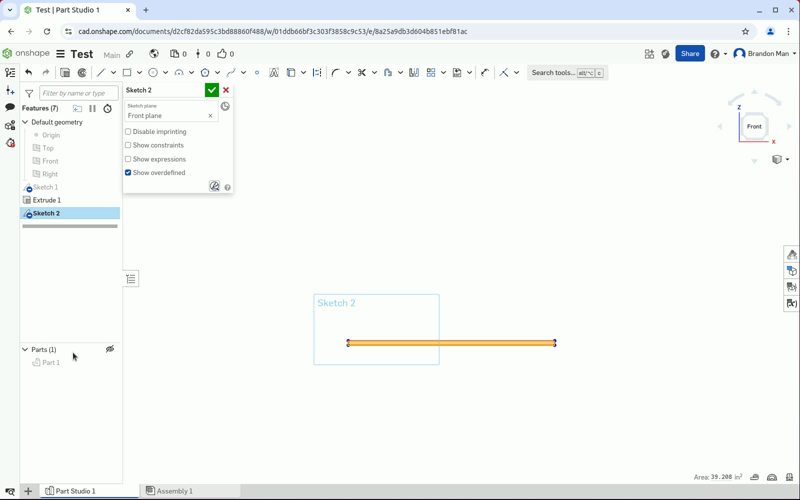
key(shift+e)
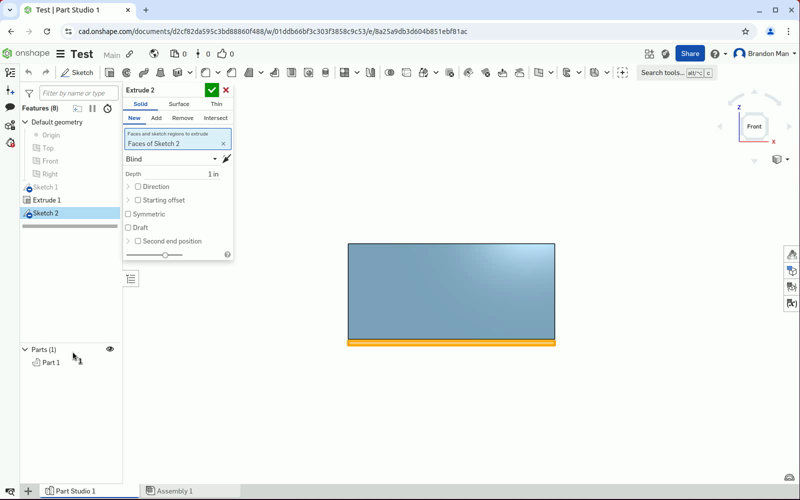
mouse_move(143, 106)
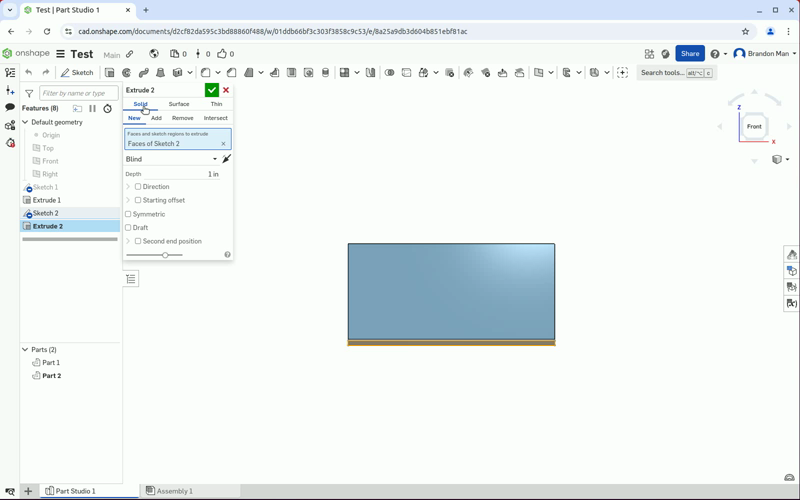
click(143, 106)
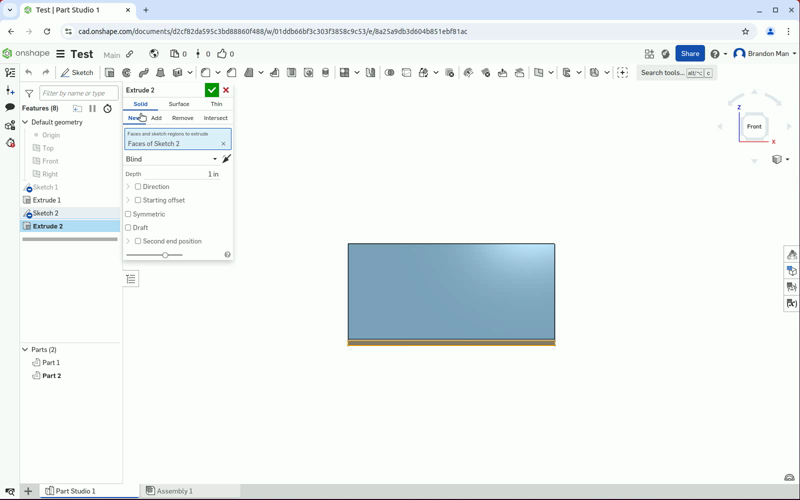
mouse_move(137, 120)
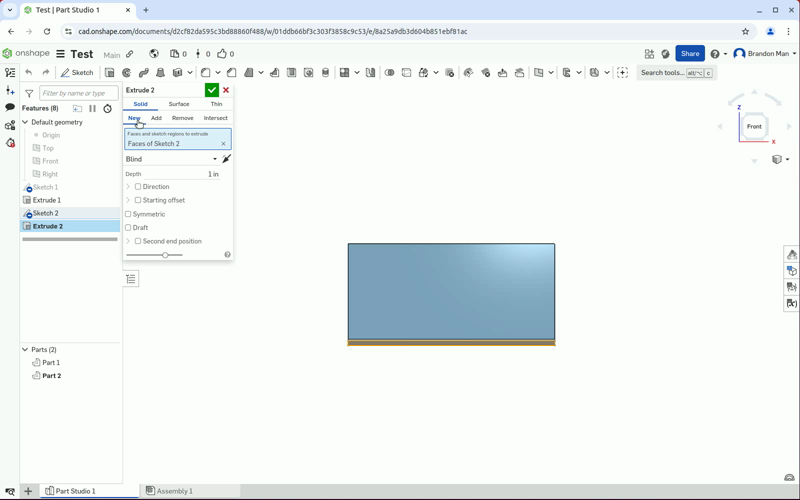
click(137, 120)
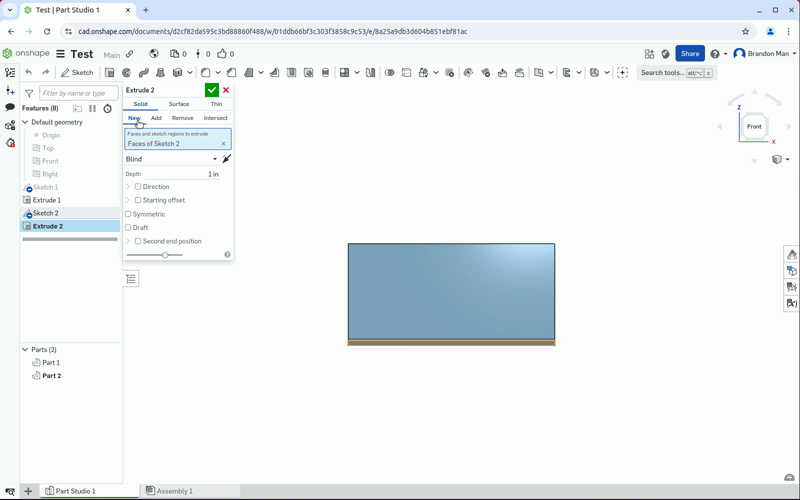
key(tab, 4)
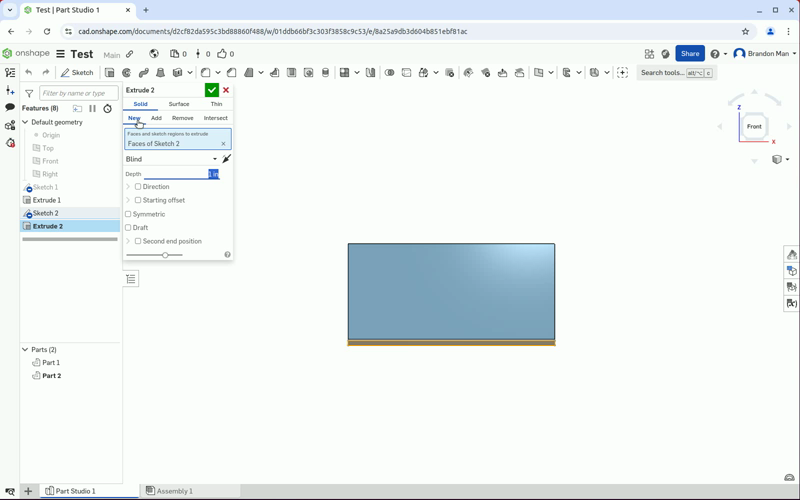
text(3.129)
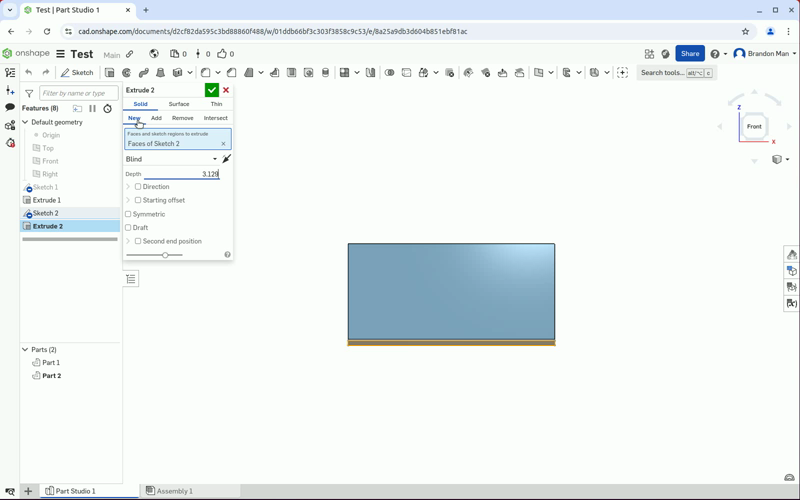
key(enter)
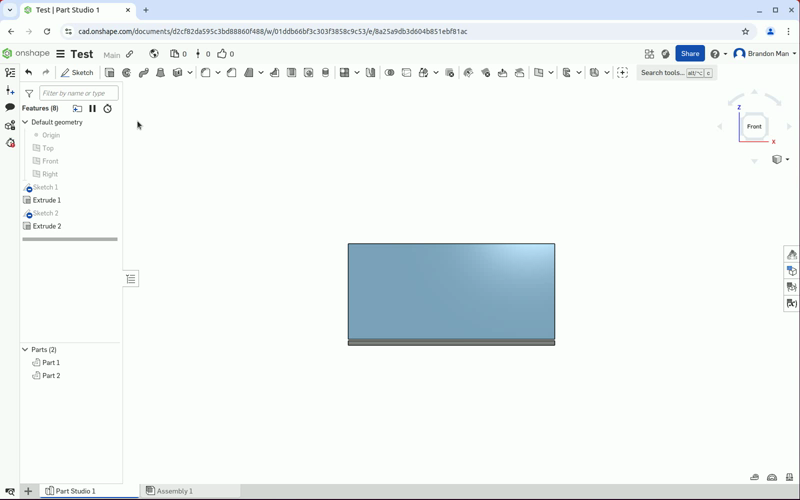
key(shift+h)
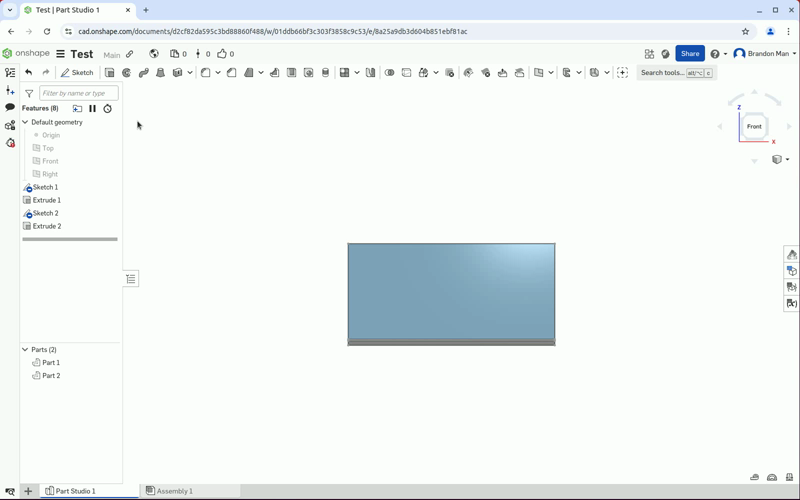
key(shift+h)
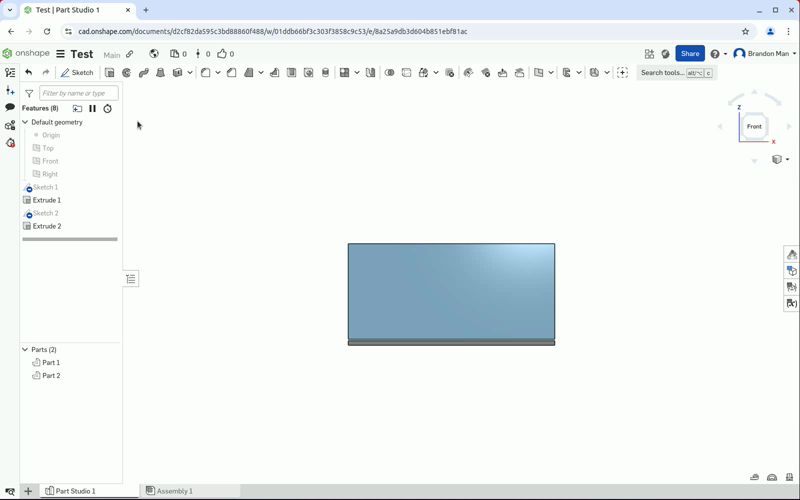
mouse_move(73, 189)
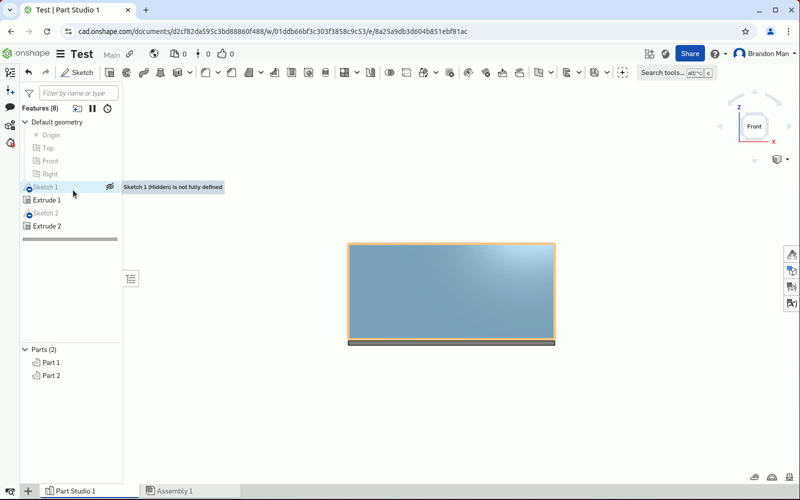
click(73, 189)
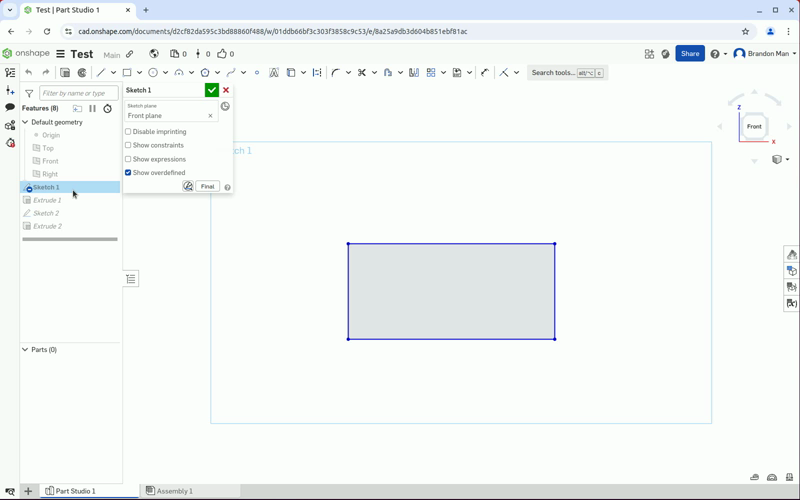
mouse_move(229, 92)
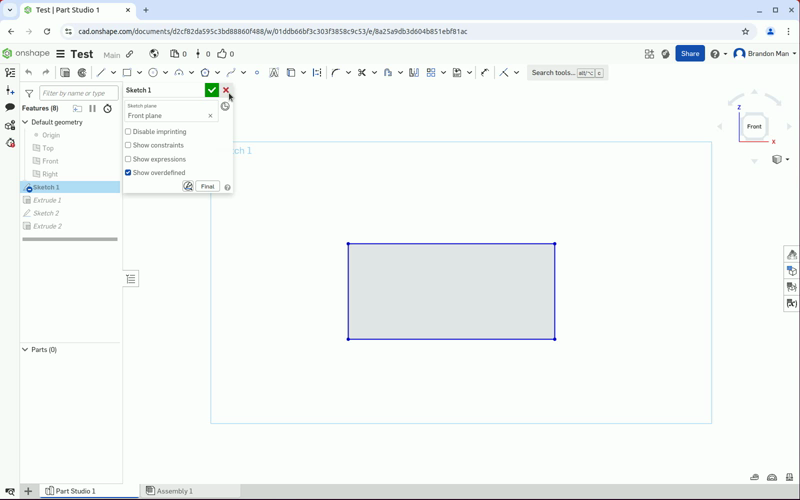
click(229, 92)
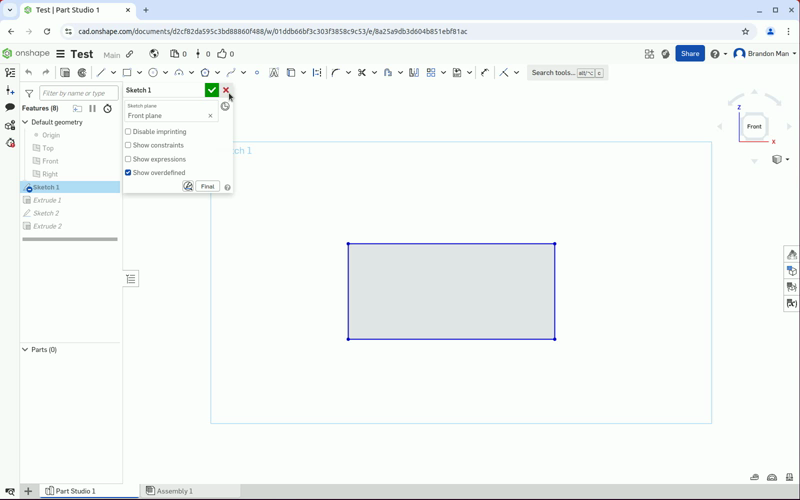
key(shift+s)
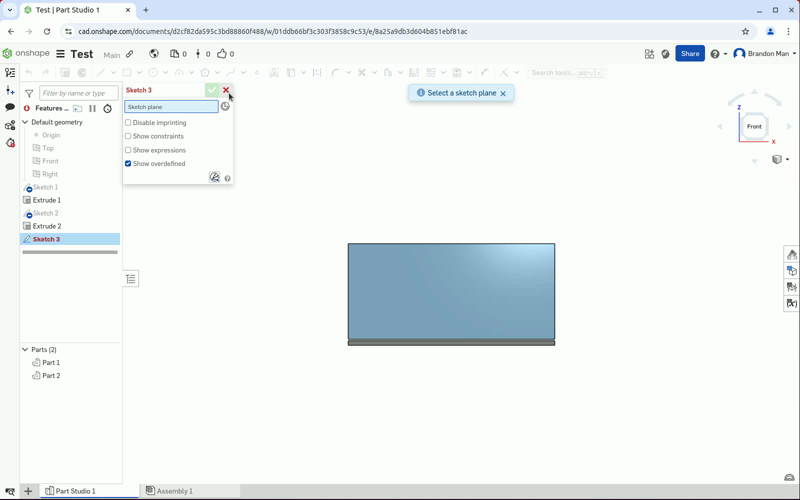
mouse_move(73, 163)
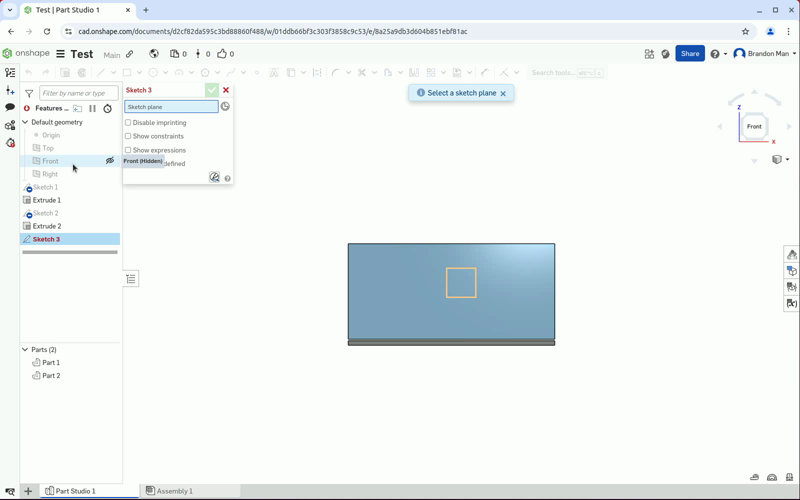
click(73, 163)
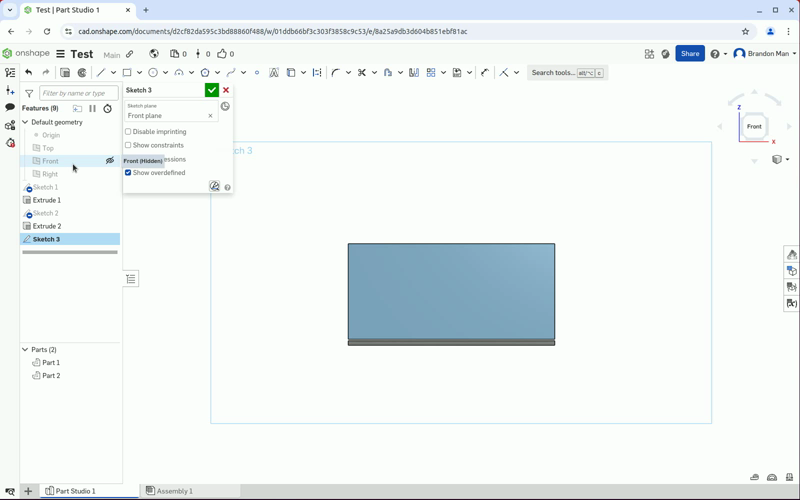
mouse_move(73, 352)
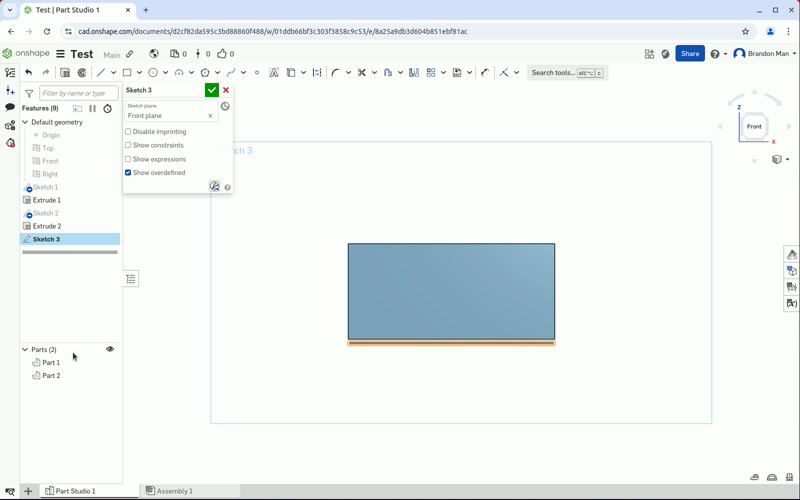
key(y)
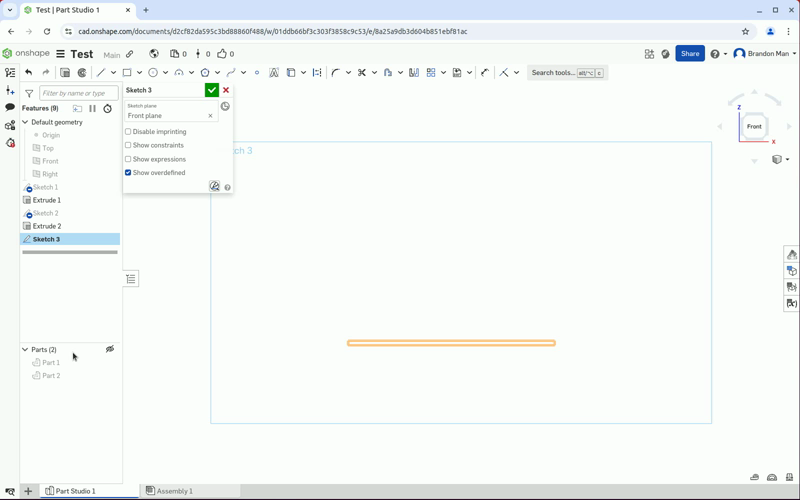
key(l)
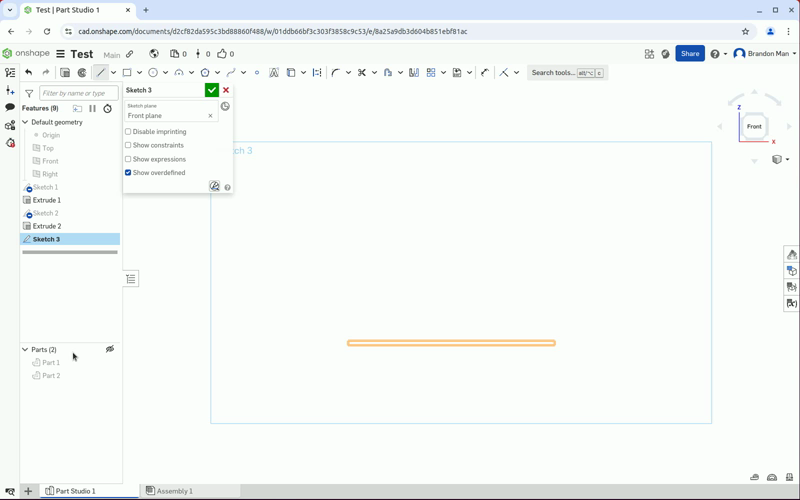
key_down(shift)
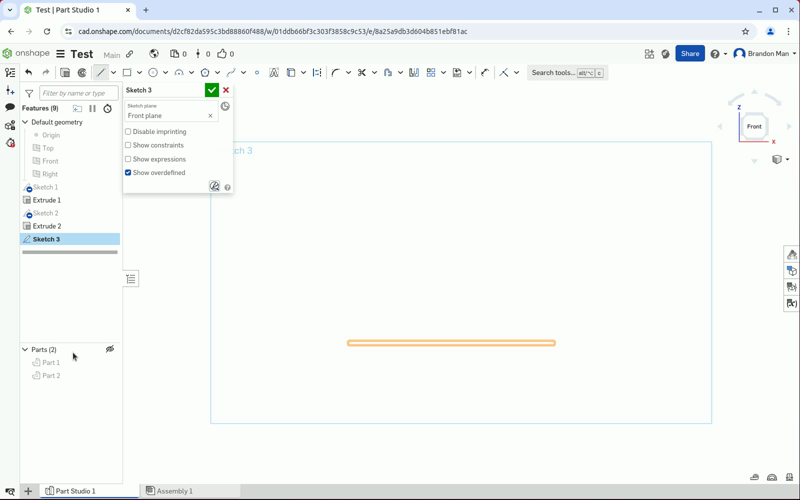
mouse_move(348, 243)
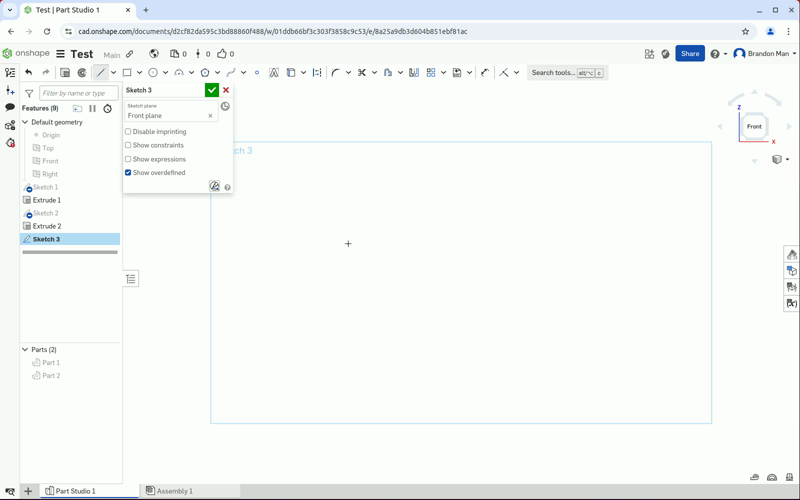
click(348, 243)
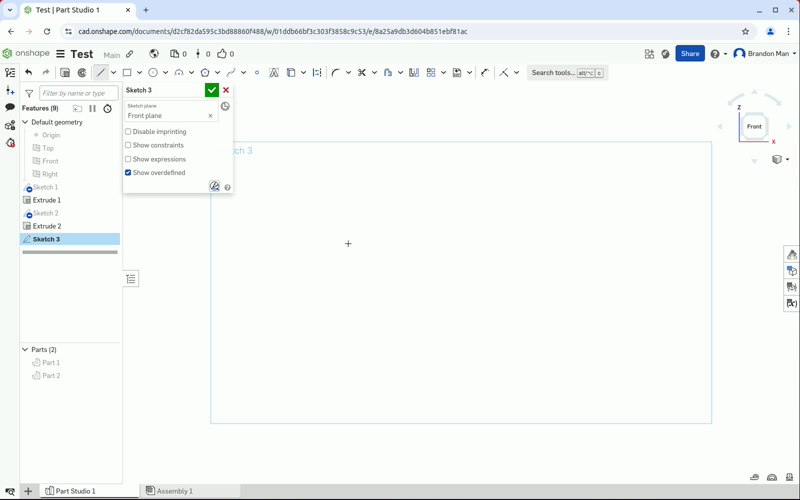
key_up(shift)
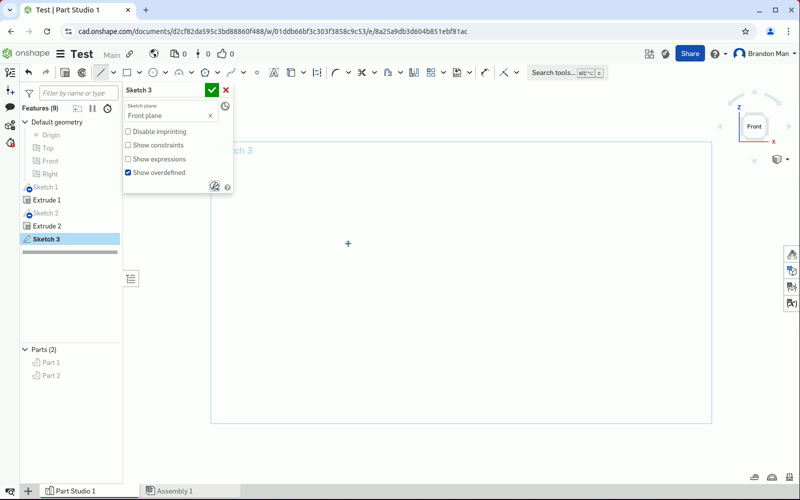
key_down(shift)
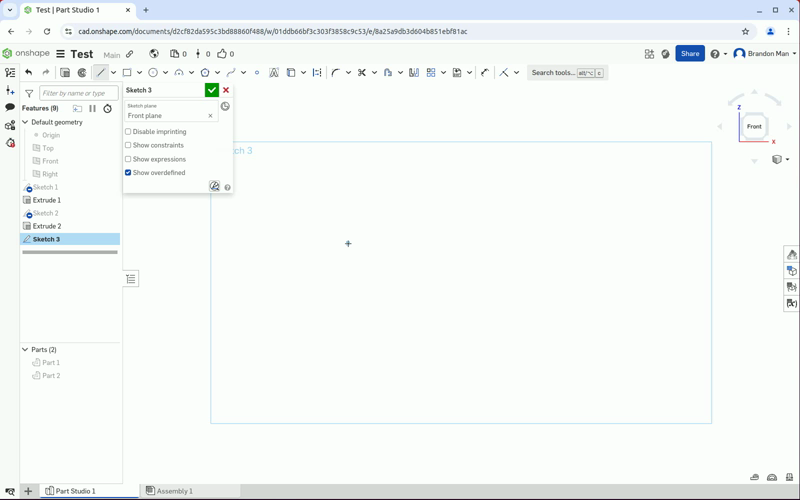
mouse_move(554, 243)
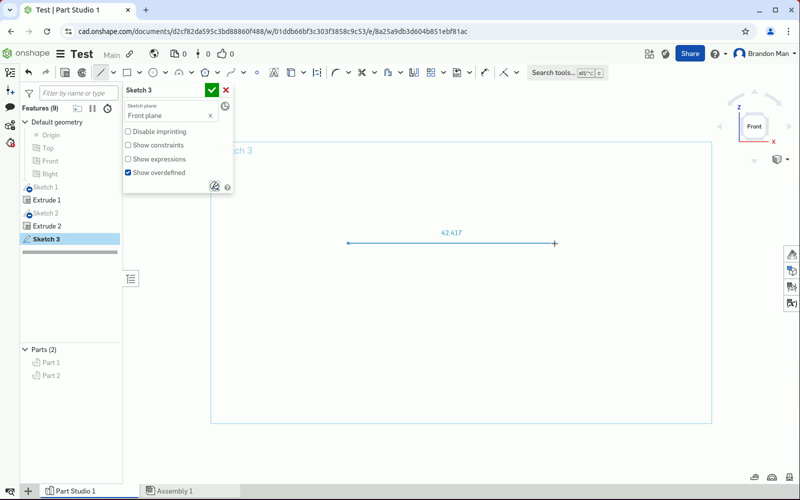
click(554, 243)
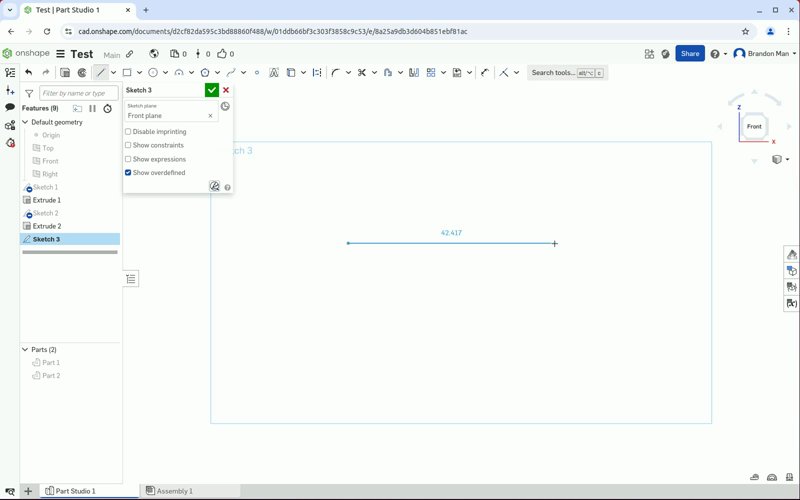
key_up(shift)
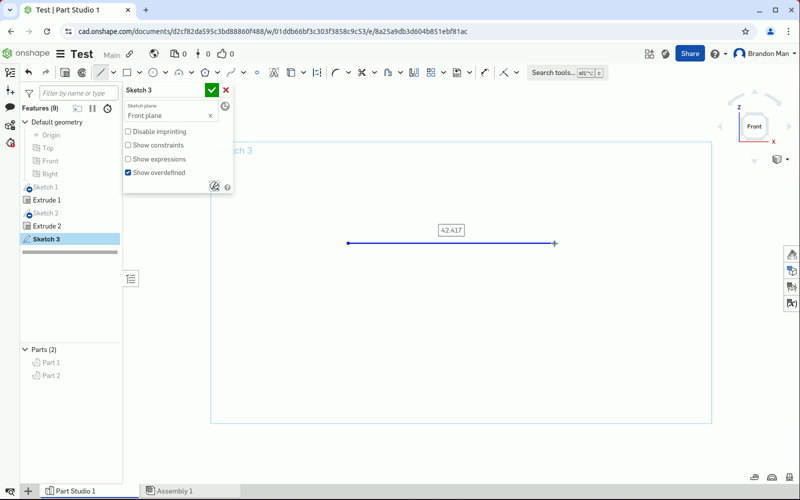
key_down(shift)
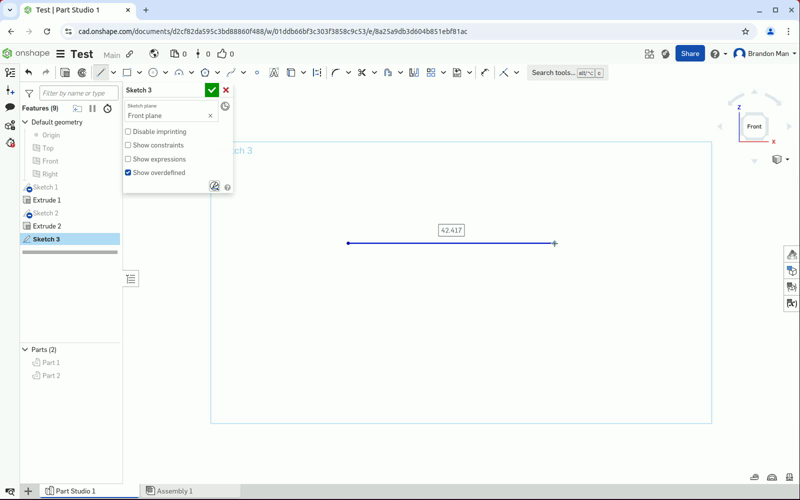
mouse_move(584, 243)
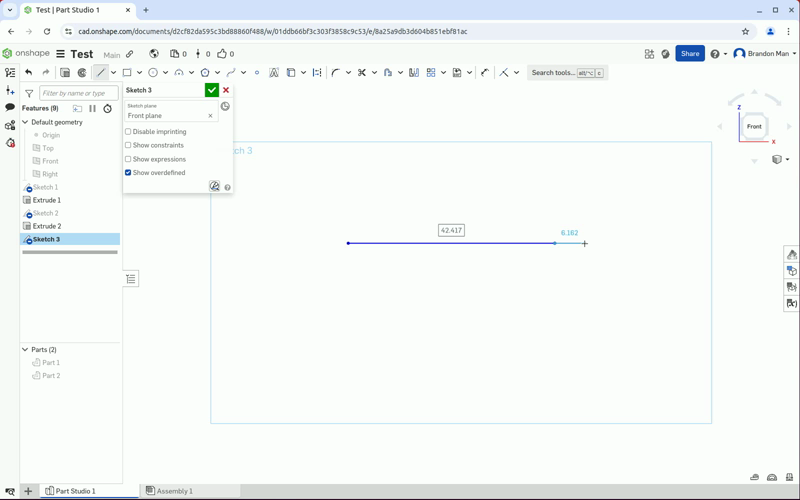
mouse_move(554, 238)
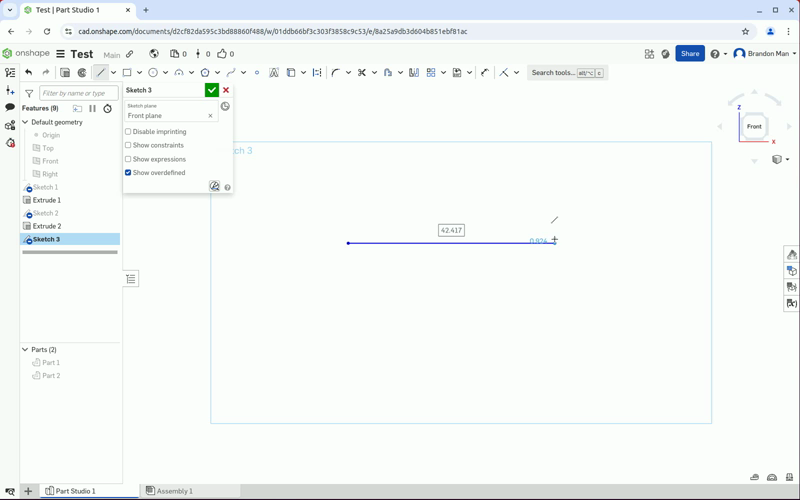
scroll(6)
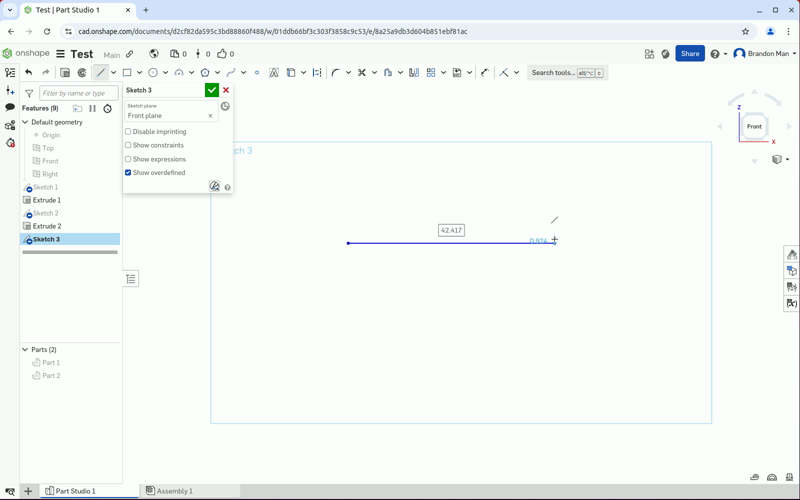
scroll(6)
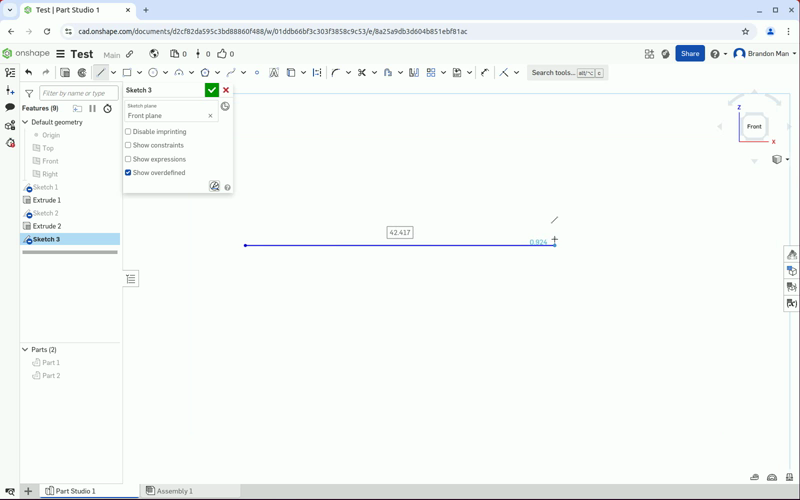
scroll(6)
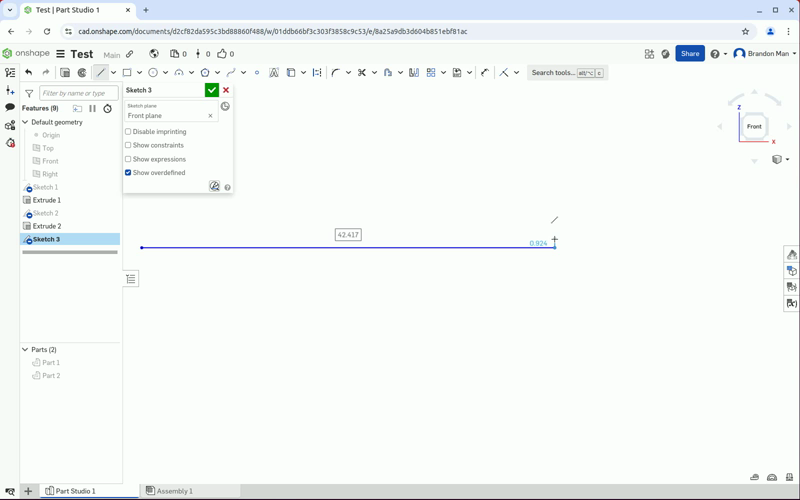
scroll(6)
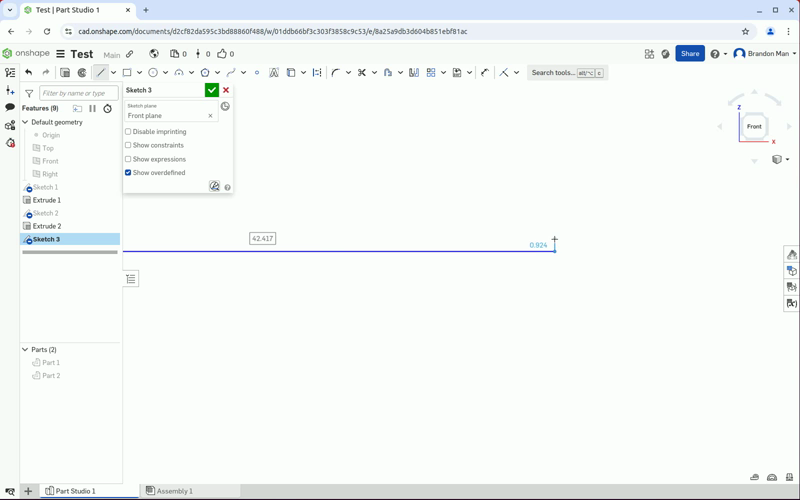
scroll(6)
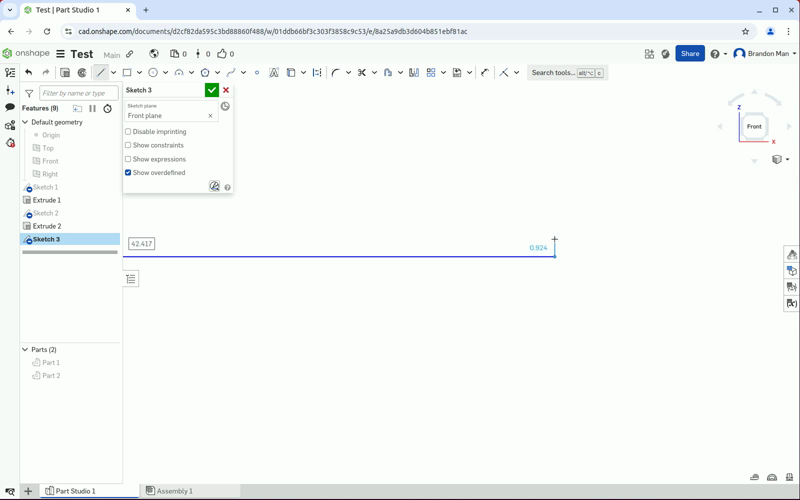
scroll(6)
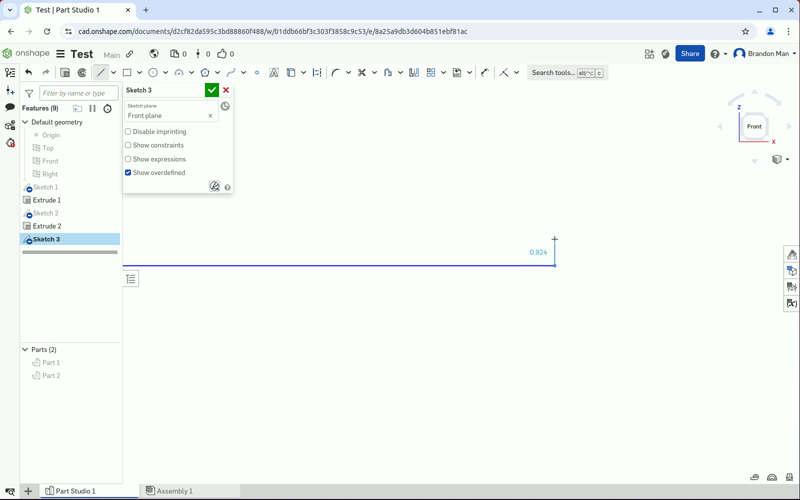
scroll(6)
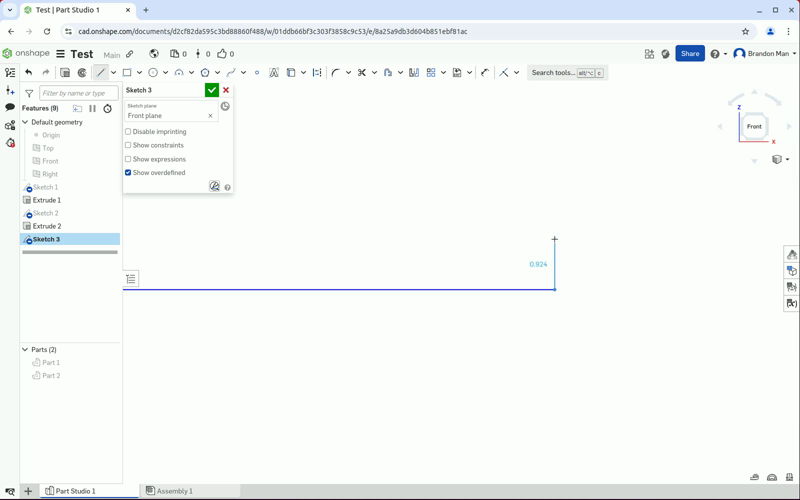
click(554, 238)
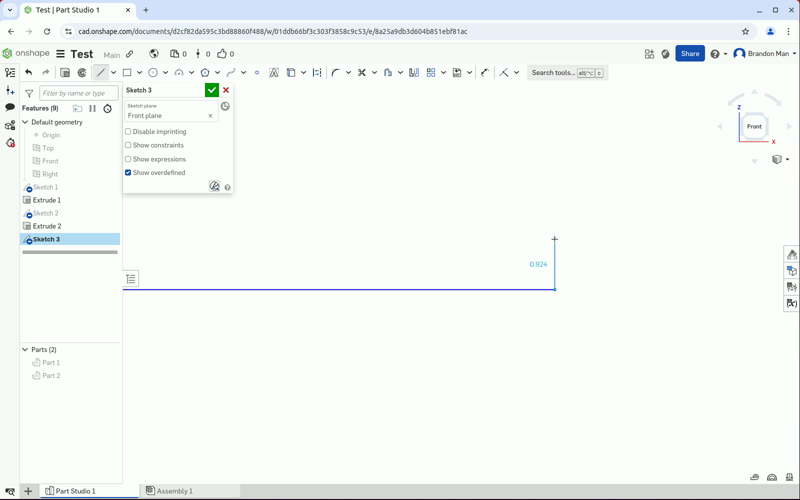
scroll(-6)
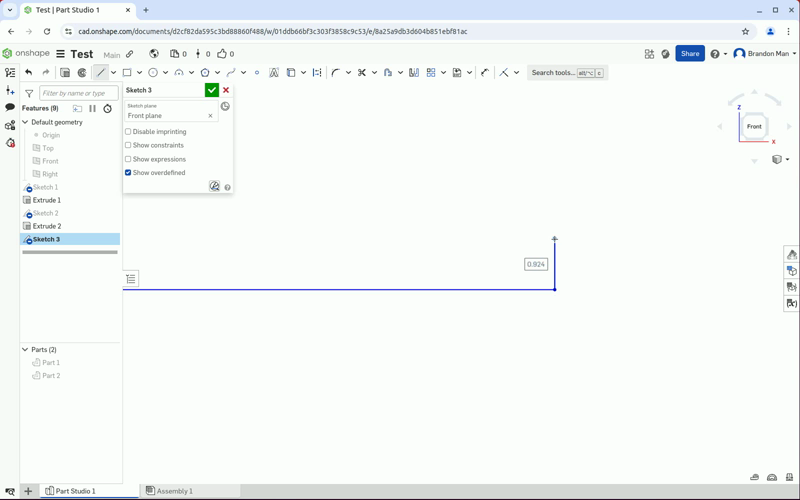
scroll(-6)
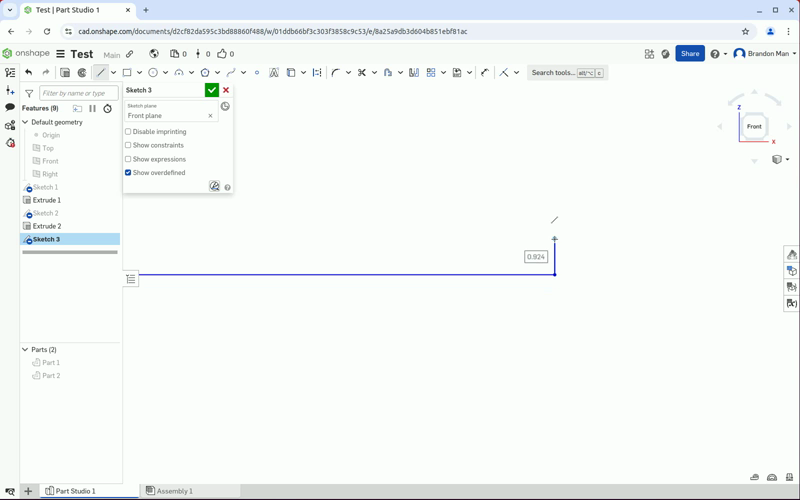
scroll(-6)
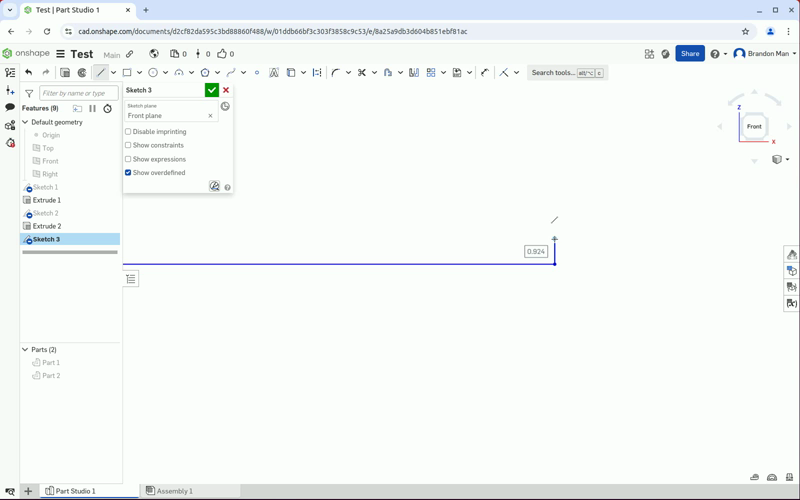
scroll(-6)
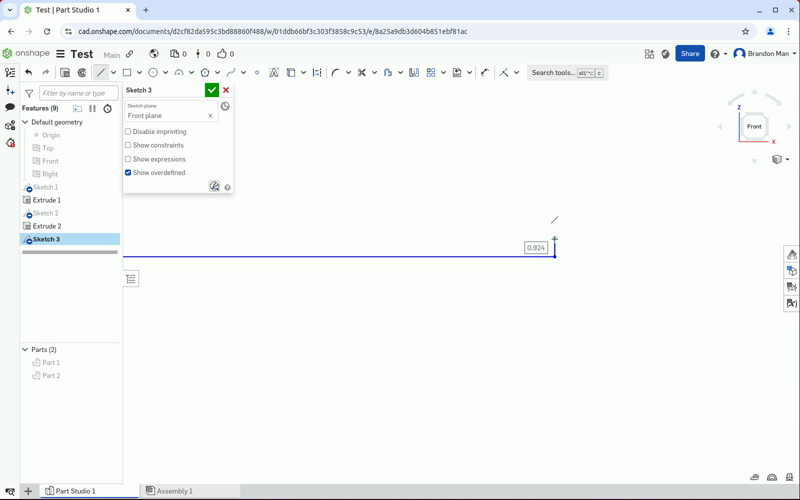
scroll(-6)
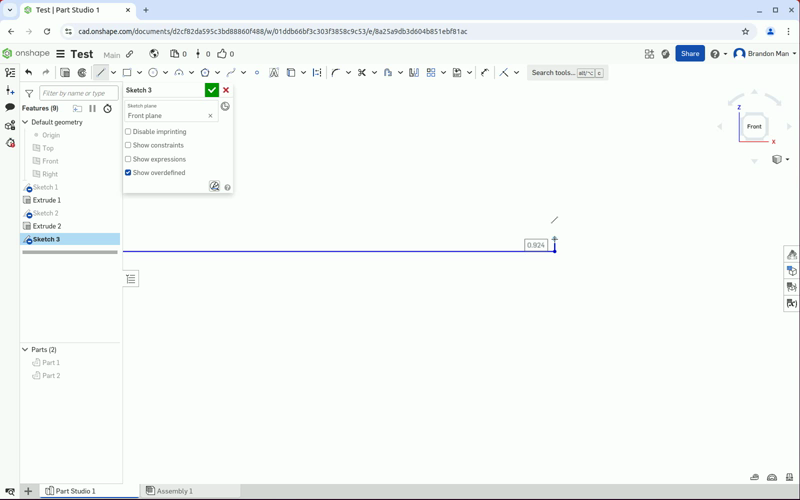
scroll(-6)
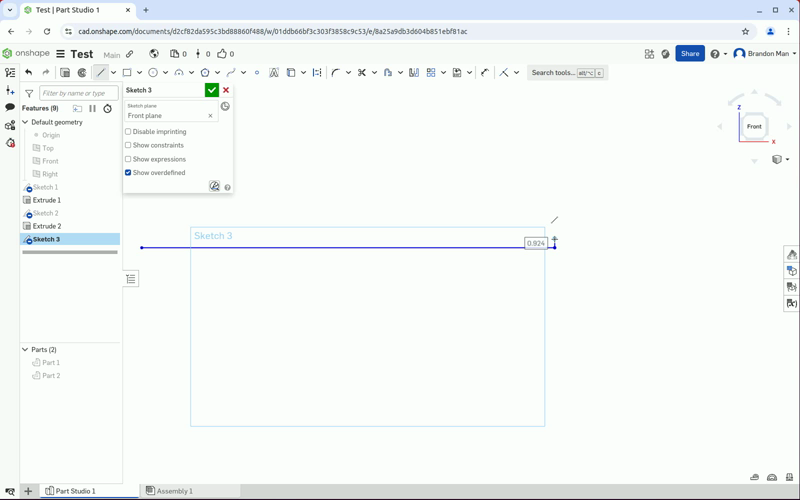
scroll(-6)
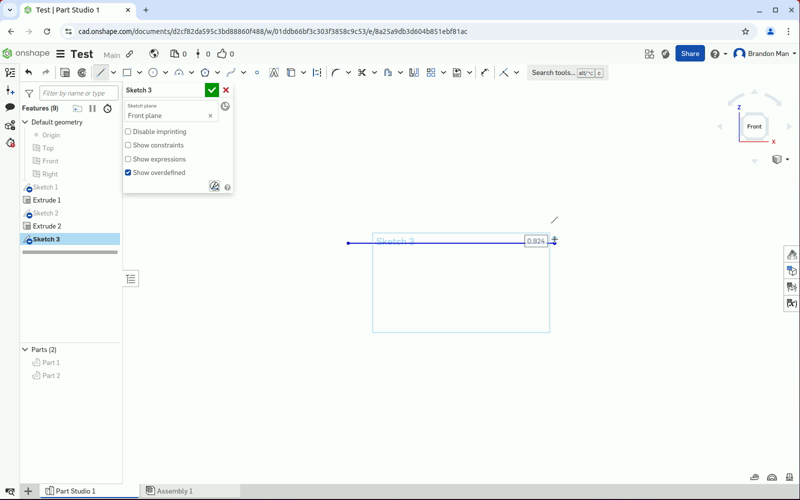
key_up(shift)
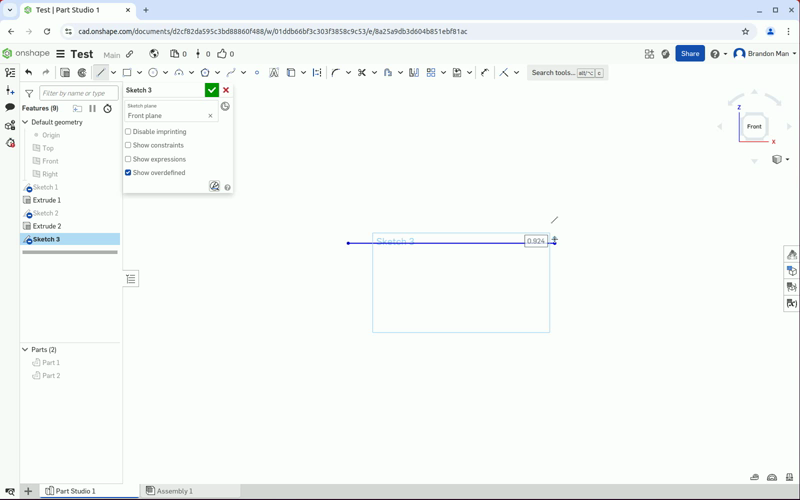
key_down(shift)
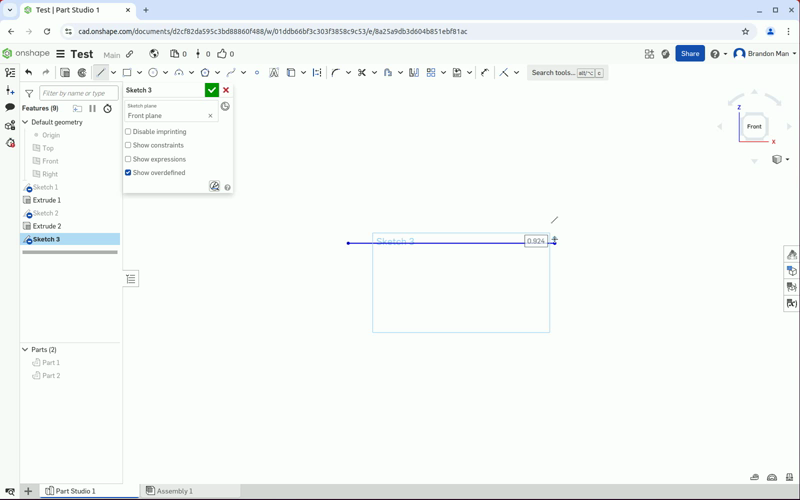
mouse_move(348, 238)
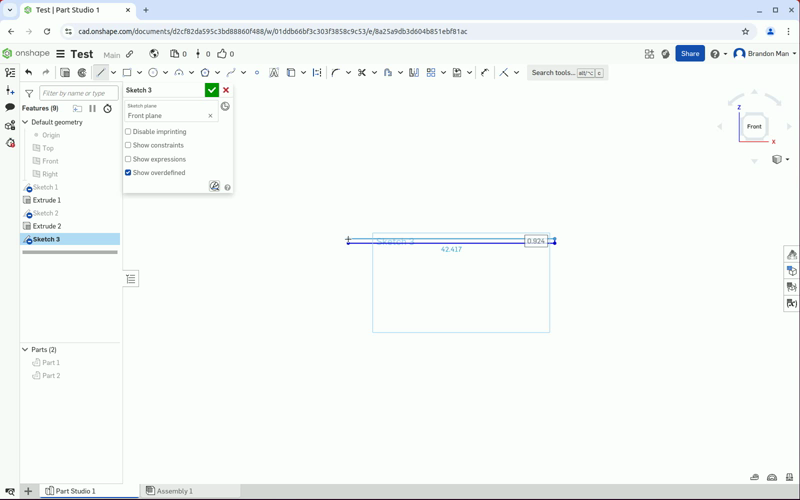
scroll(6)
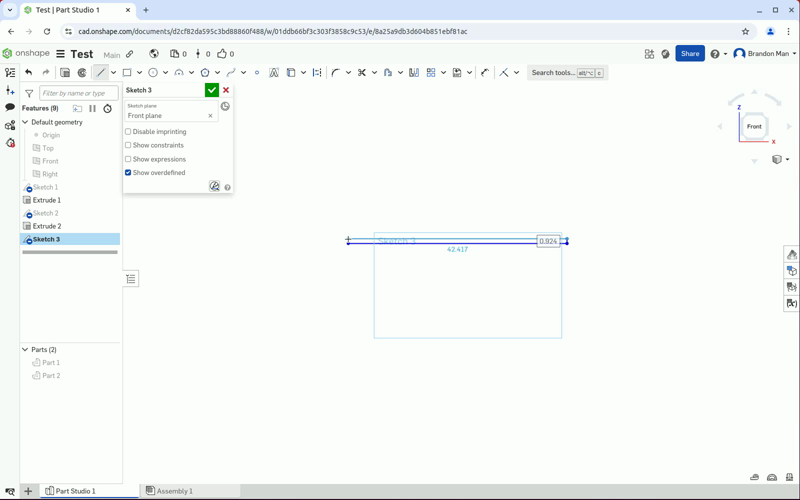
scroll(6)
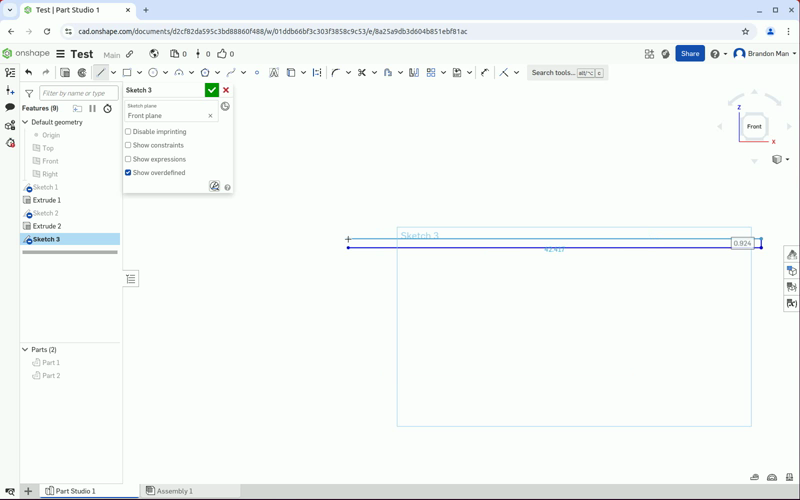
scroll(6)
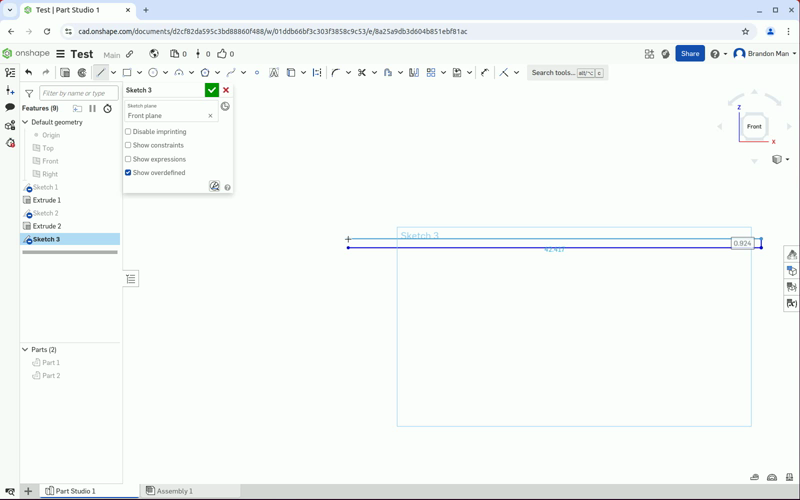
scroll(6)
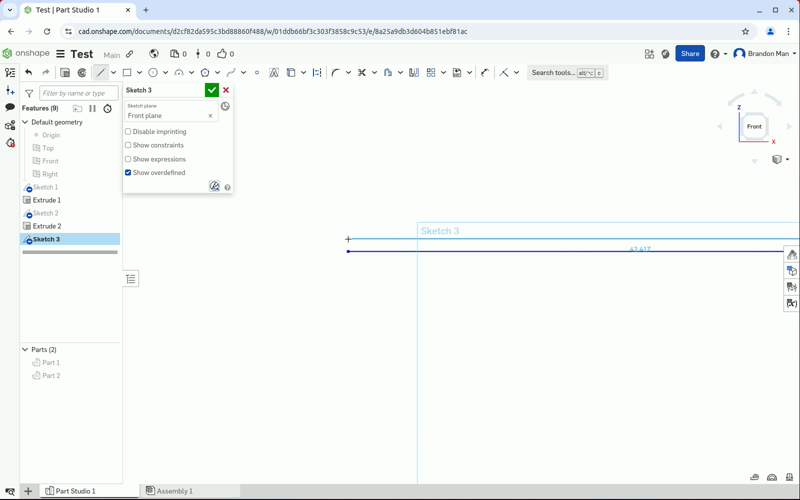
scroll(6)
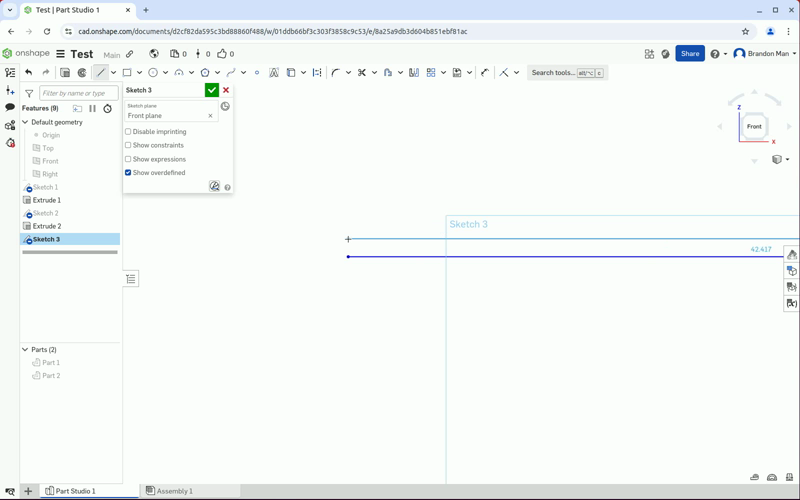
scroll(6)
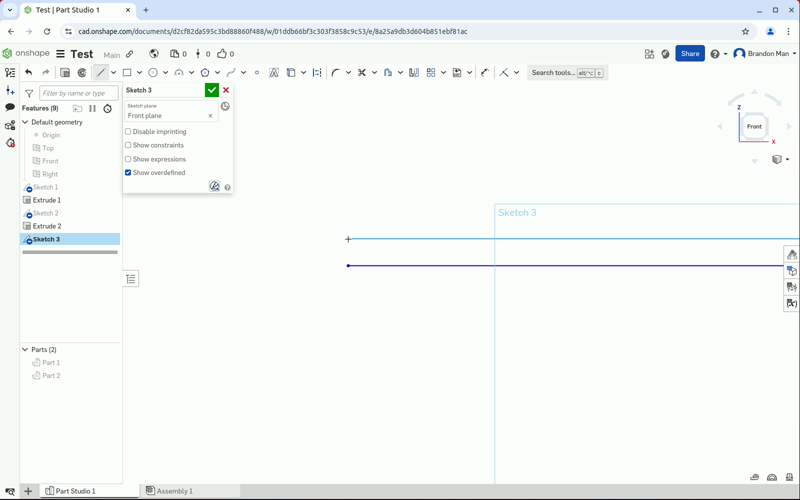
scroll(6)
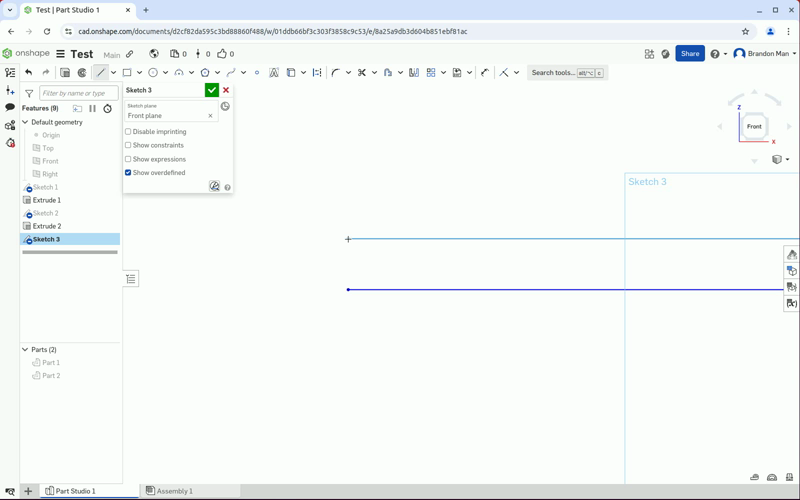
click(348, 238)
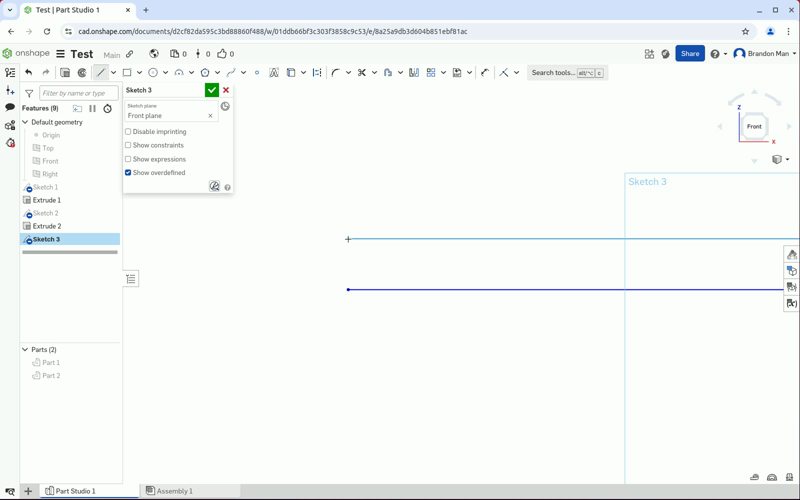
scroll(-6)
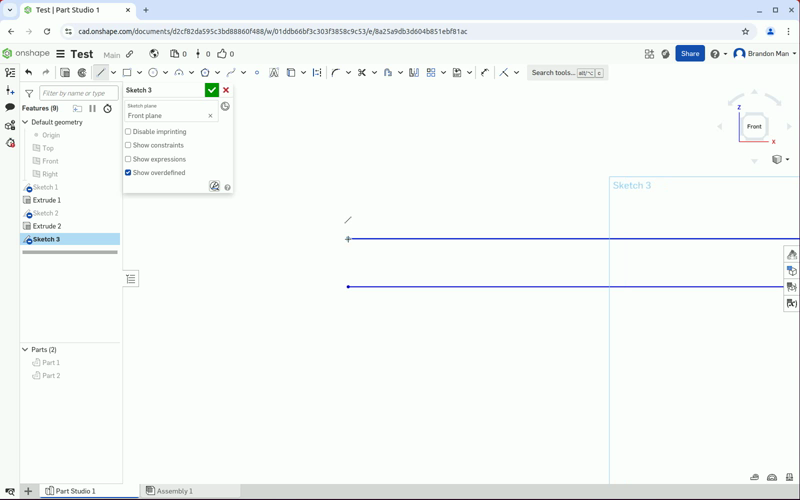
scroll(-6)
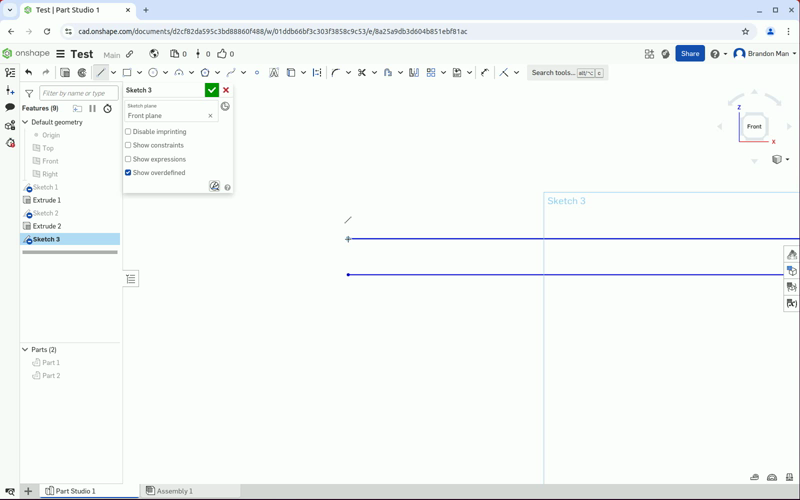
scroll(-6)
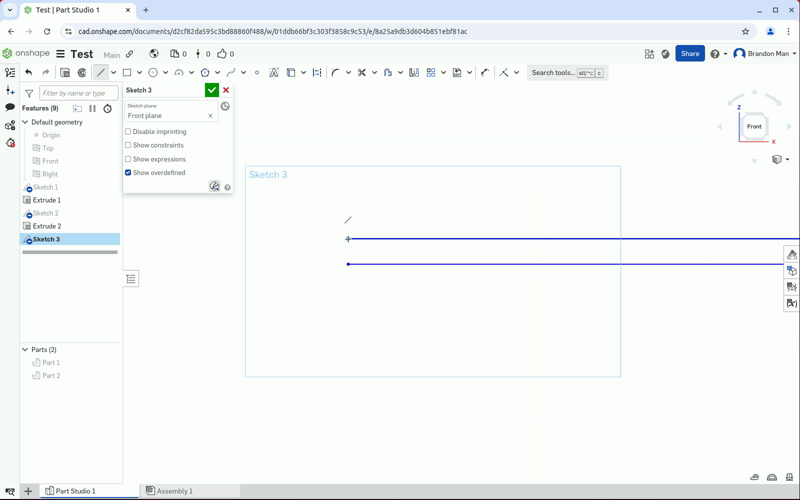
scroll(-6)
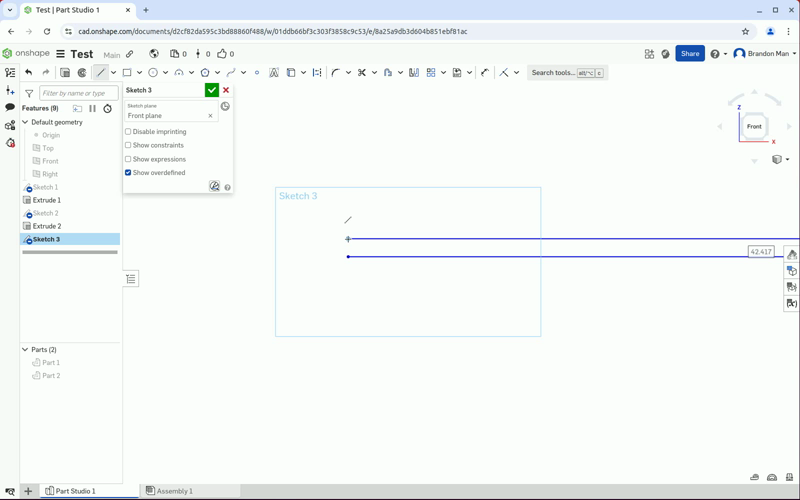
scroll(-6)
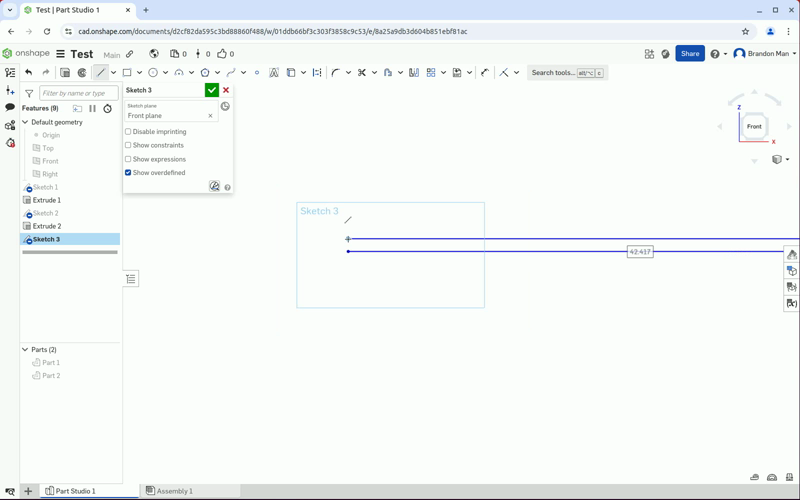
scroll(-6)
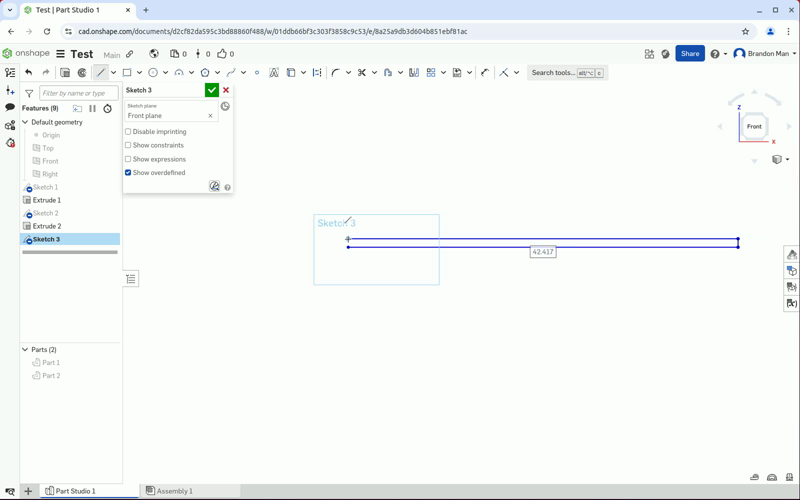
scroll(-6)
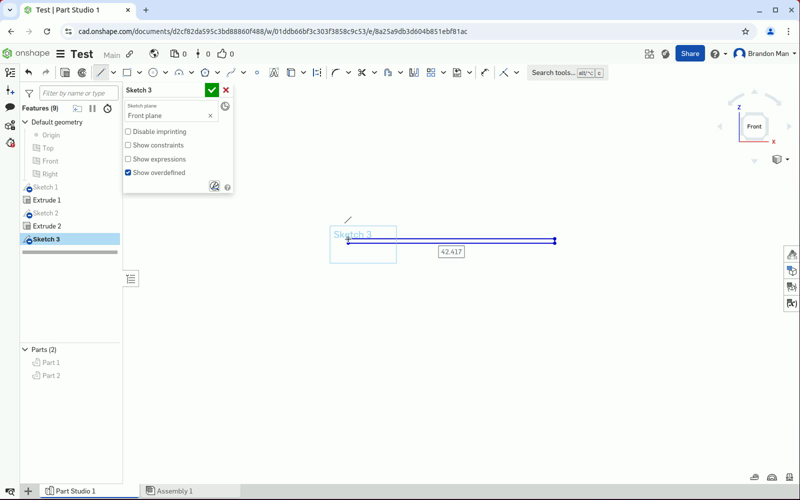
key_up(shift)
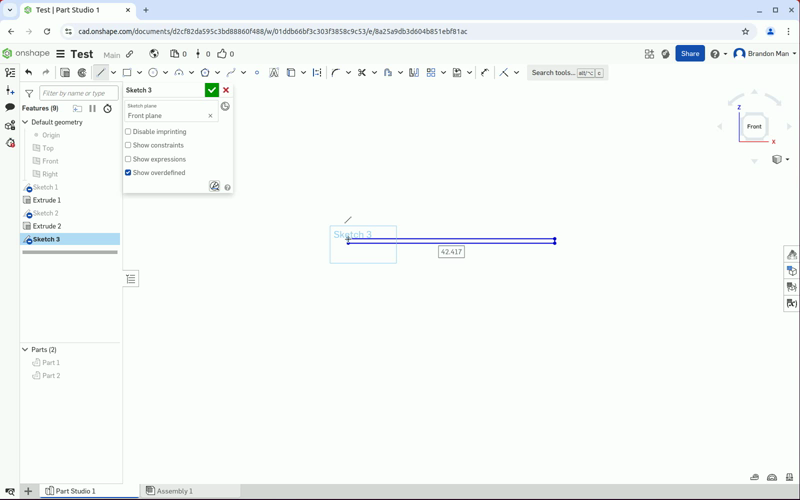
mouse_move(378, 238)
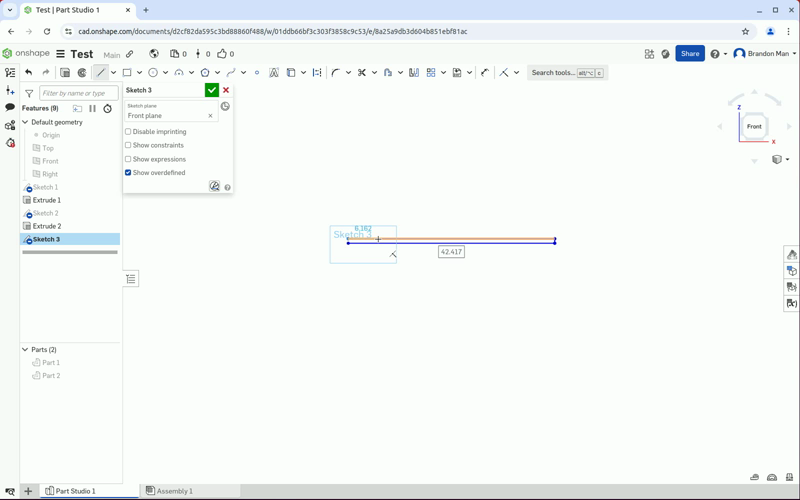
key_down(shift)
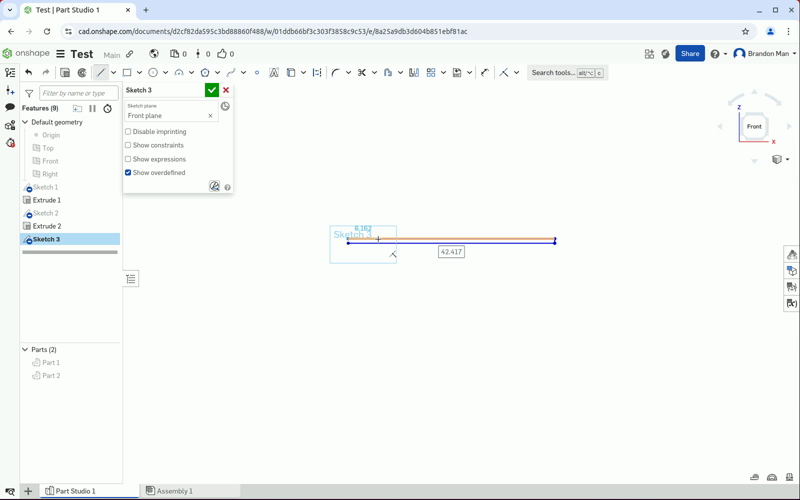
mouse_move(348, 243)
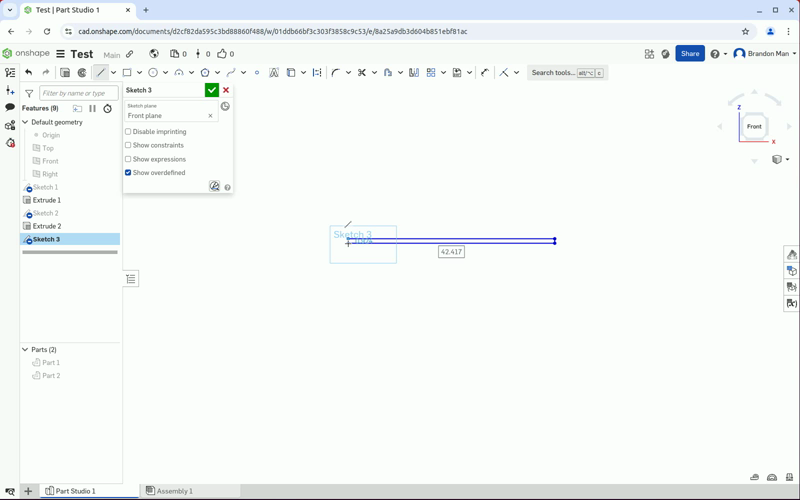
scroll(6)
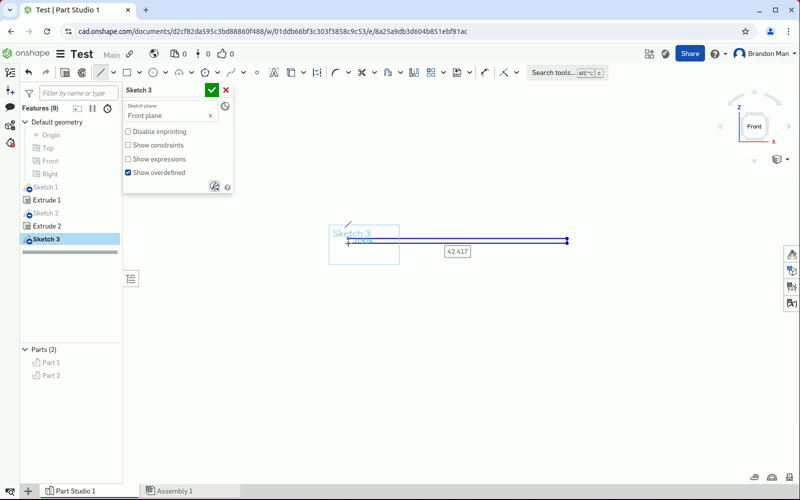
scroll(6)
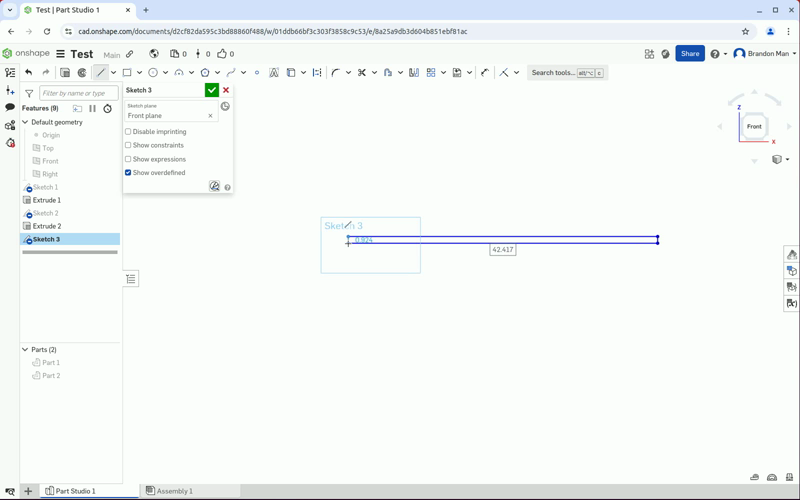
scroll(6)
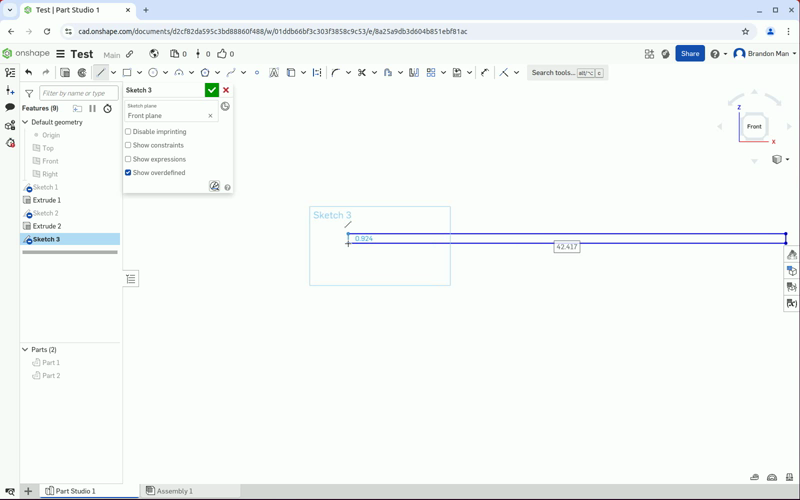
scroll(6)
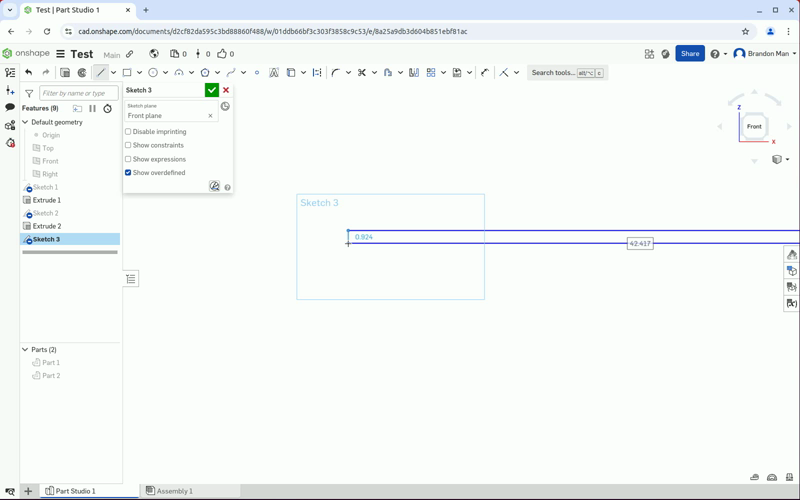
scroll(6)
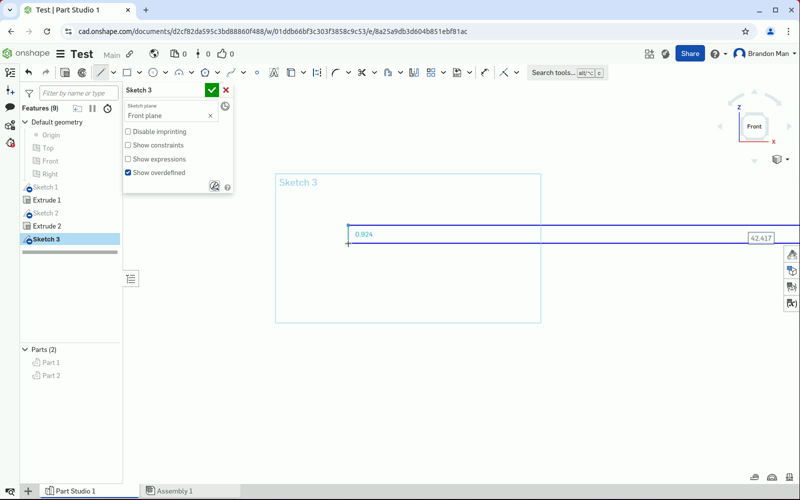
scroll(6)
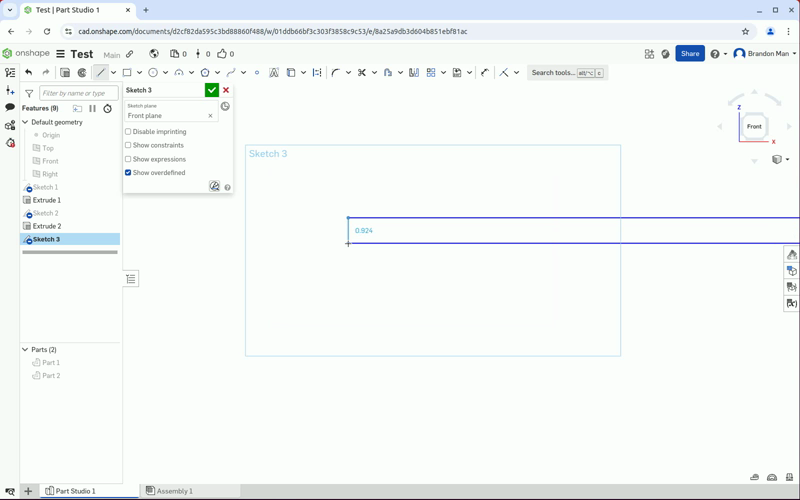
scroll(6)
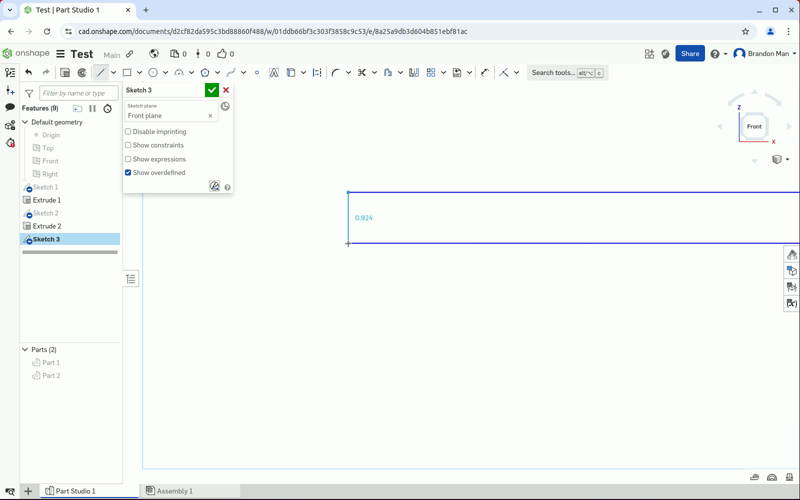
key_up(shift)
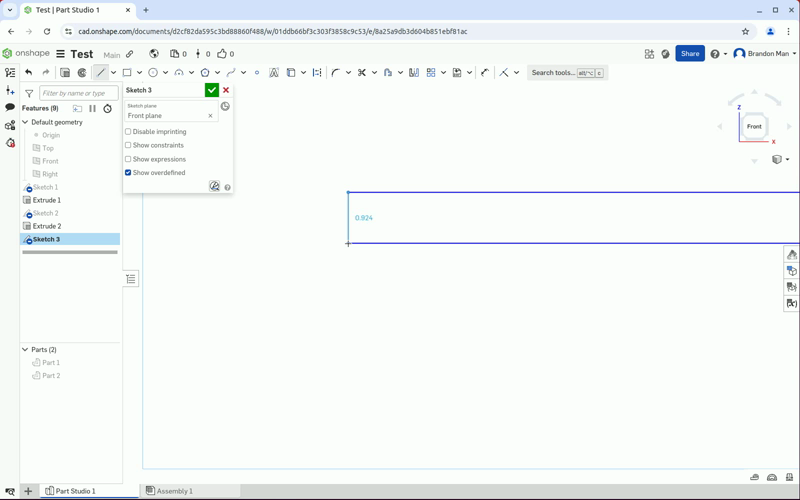
click(348, 243)
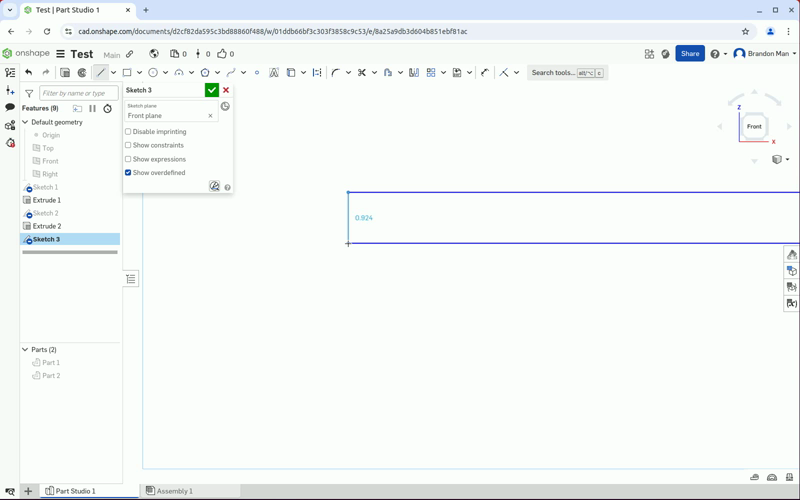
scroll(-6)
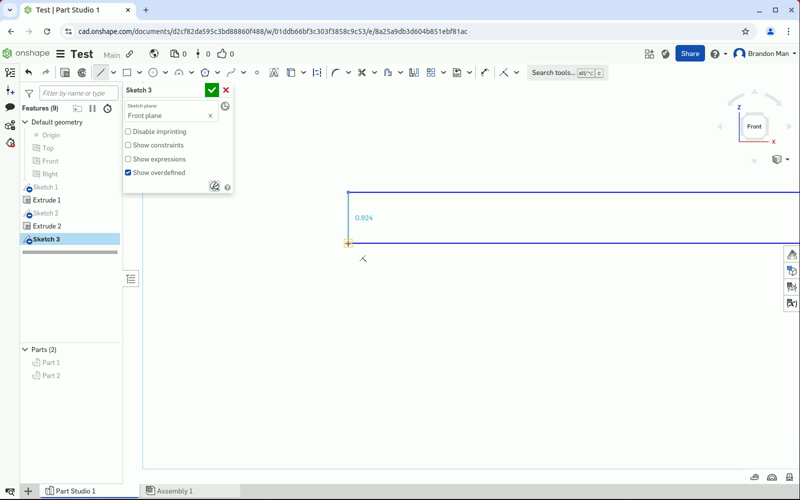
scroll(-6)
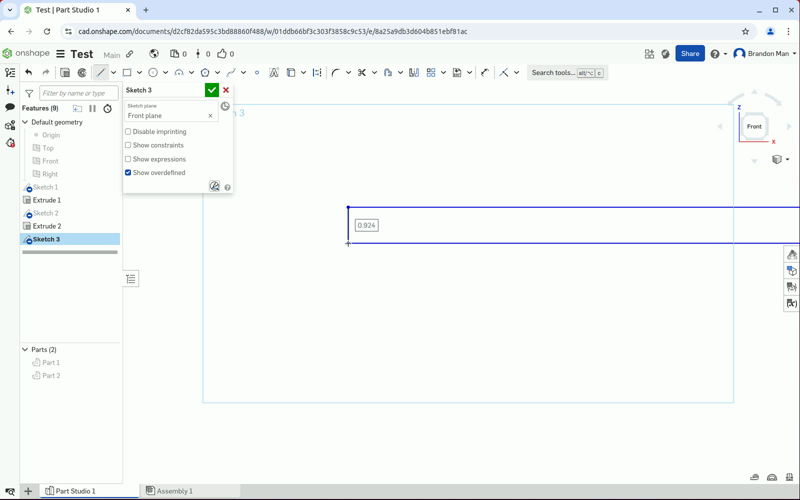
scroll(-6)
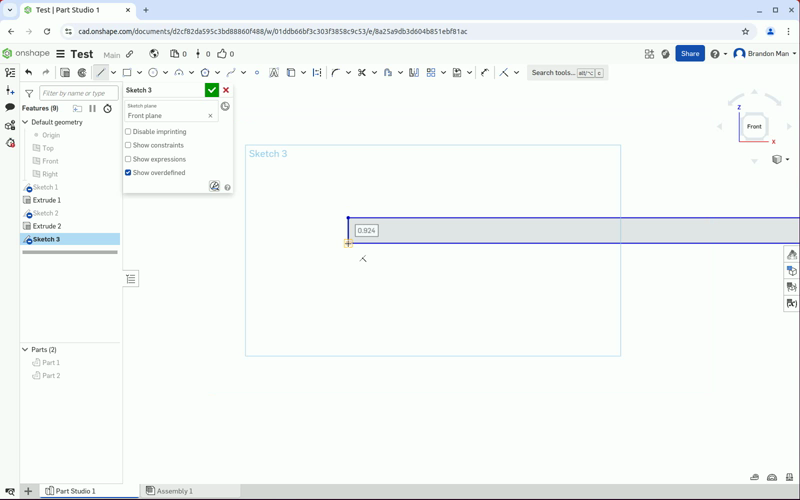
scroll(-6)
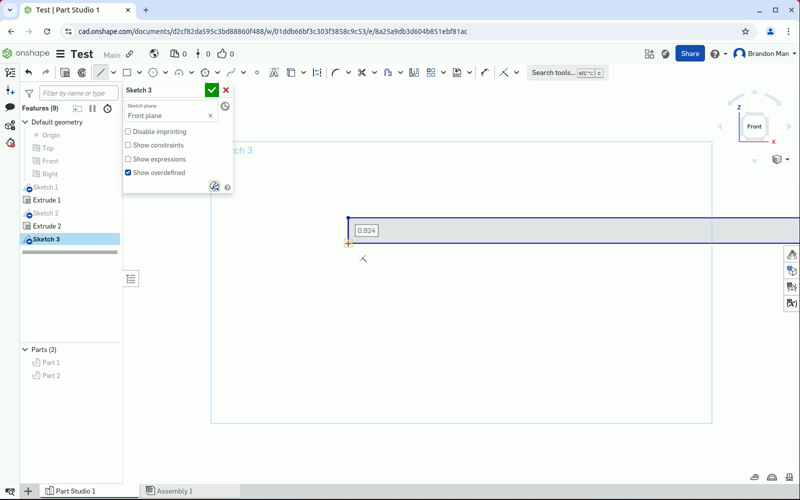
scroll(-6)
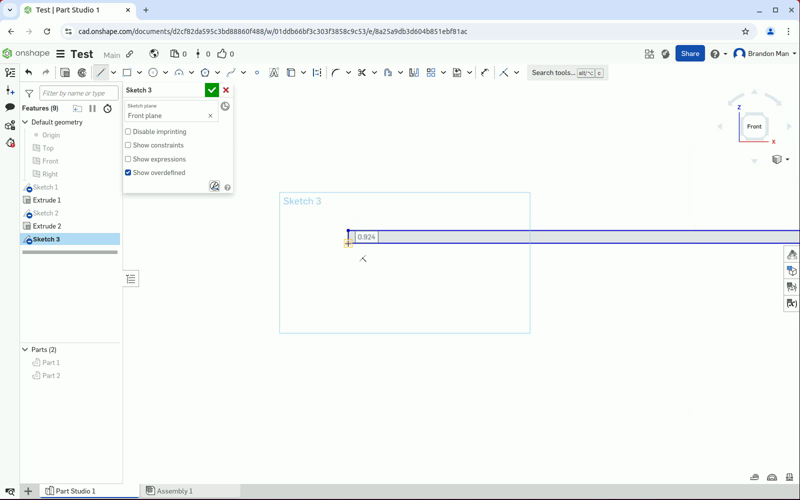
scroll(-6)
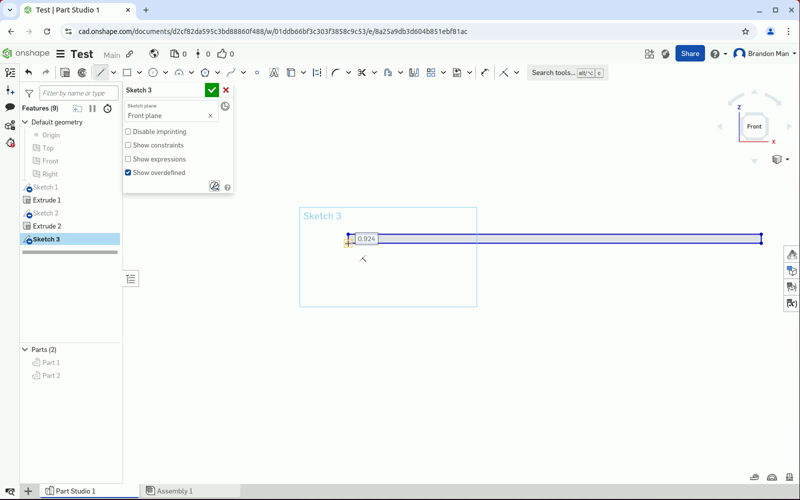
scroll(-6)
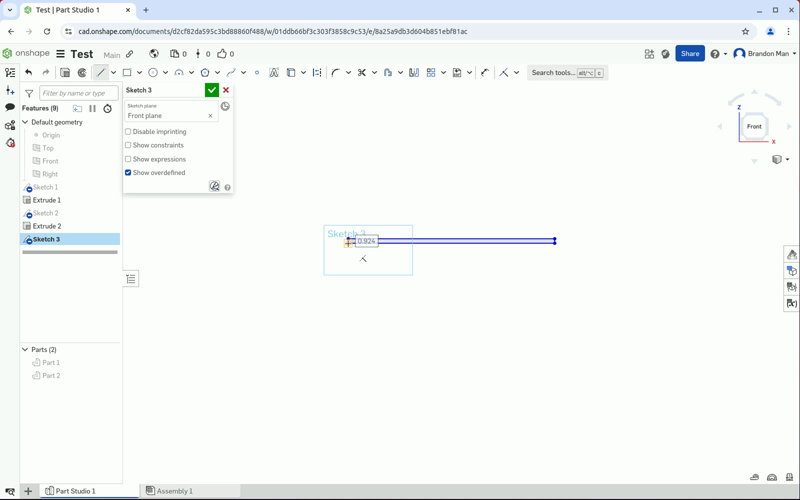
key(esc)
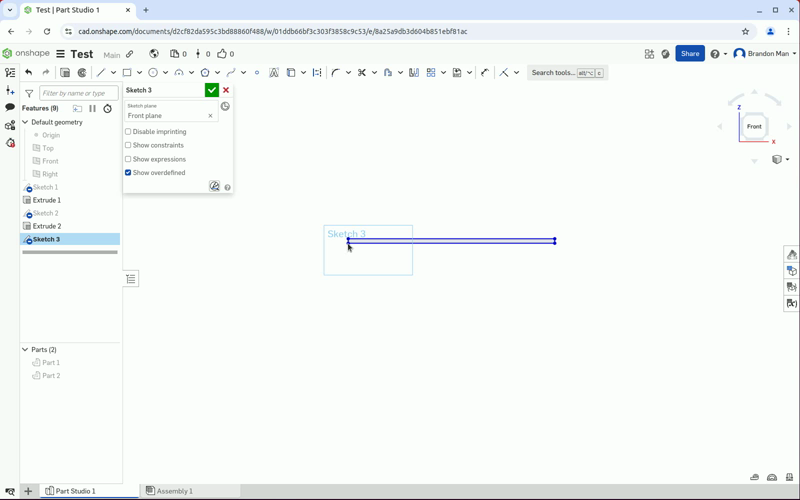
mouse_move(551, 241)
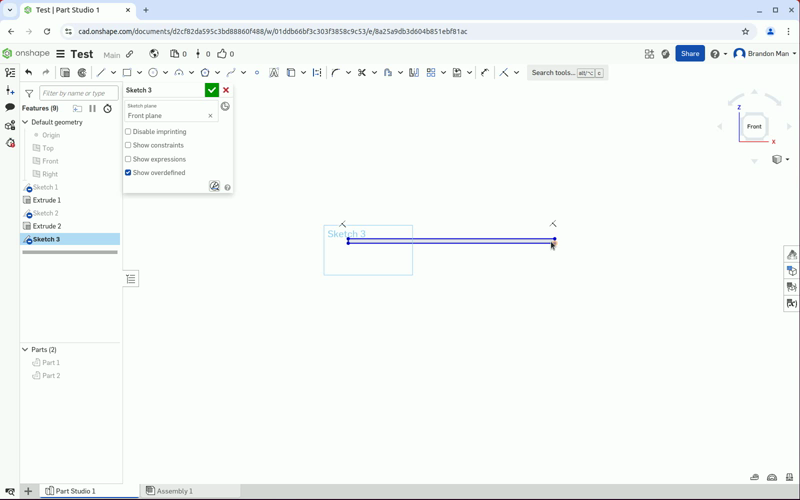
scroll(6)
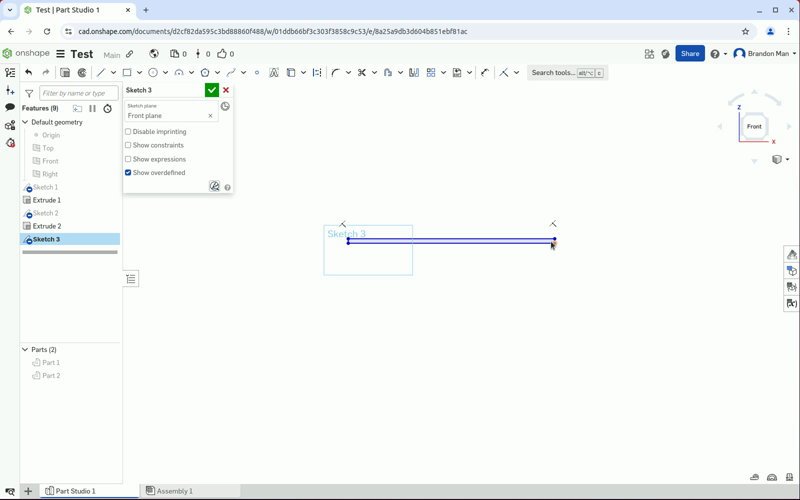
scroll(6)
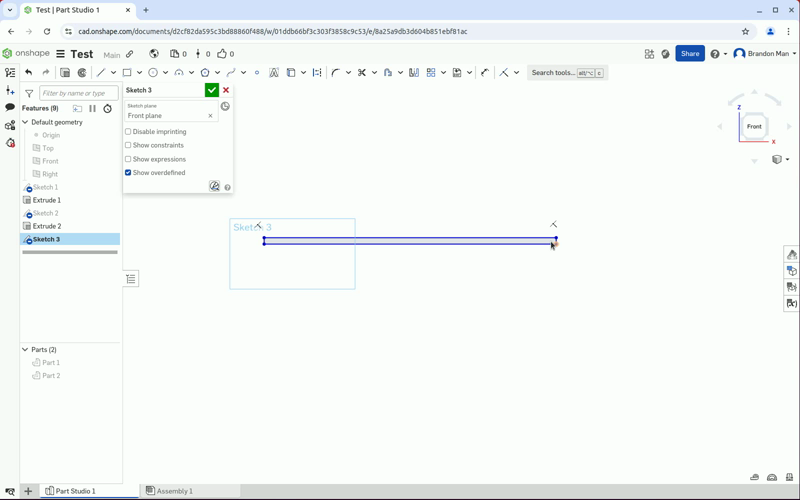
scroll(6)
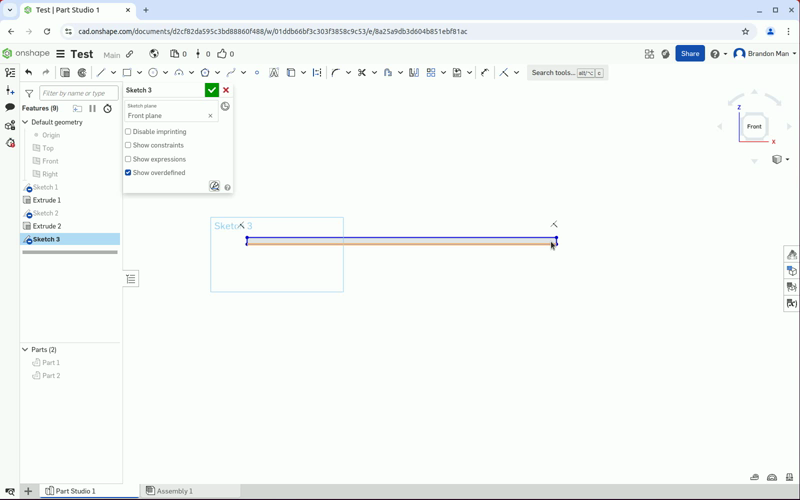
scroll(6)
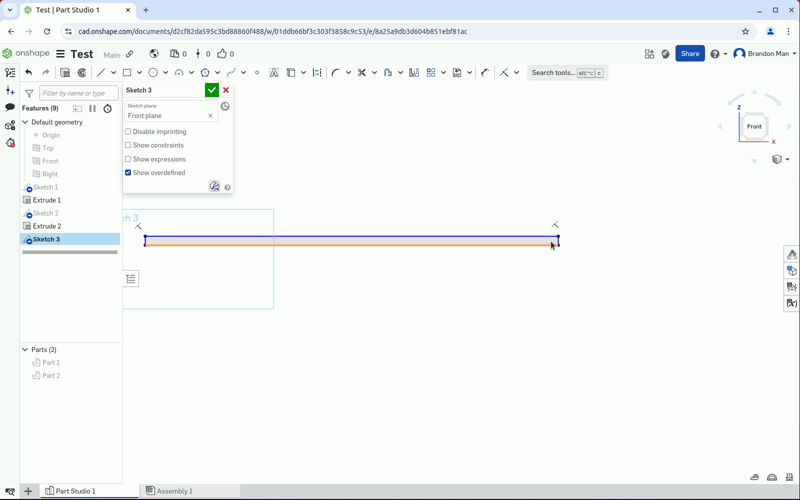
scroll(6)
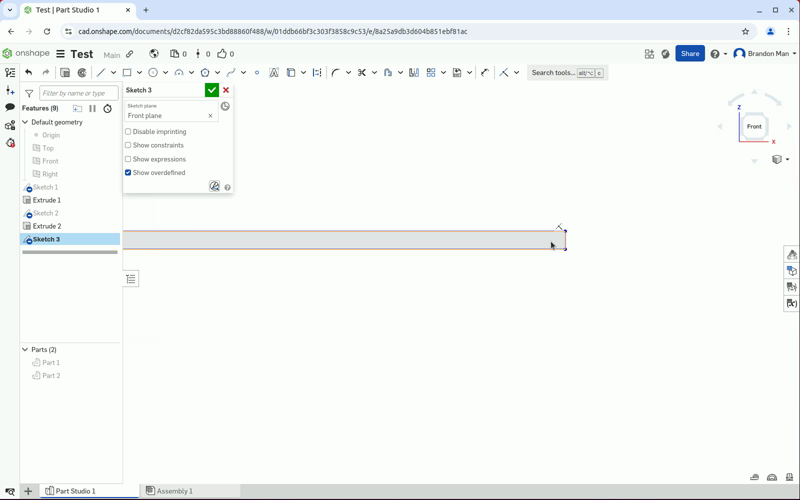
scroll(6)
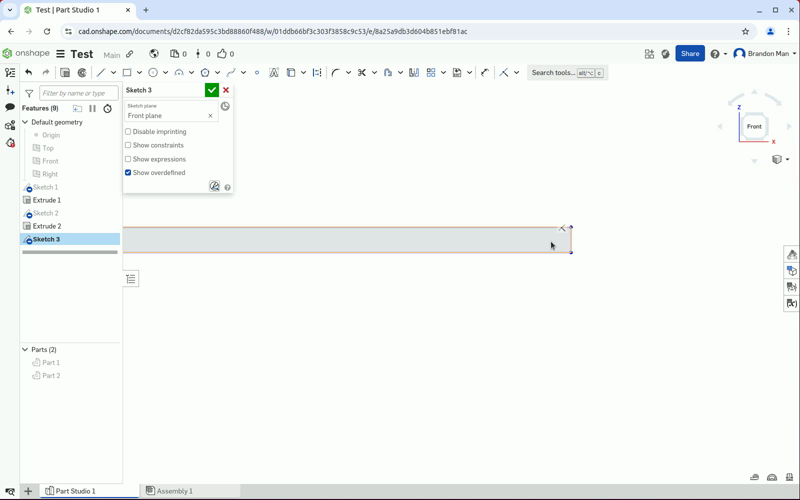
scroll(6)
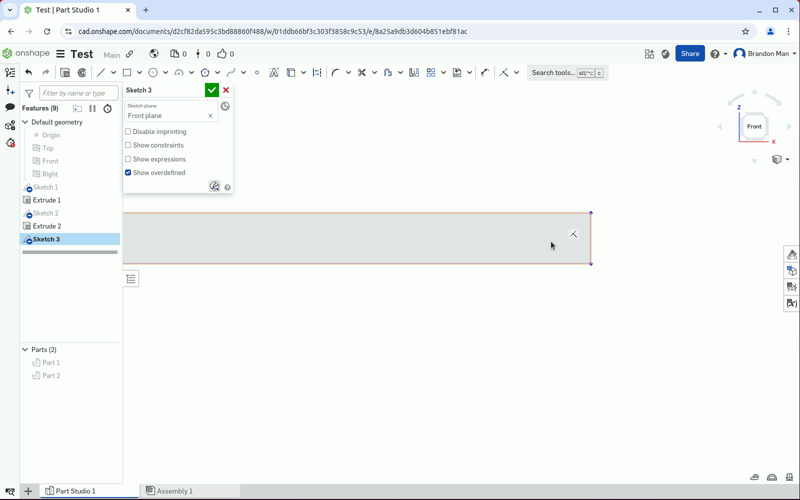
click(551, 241)
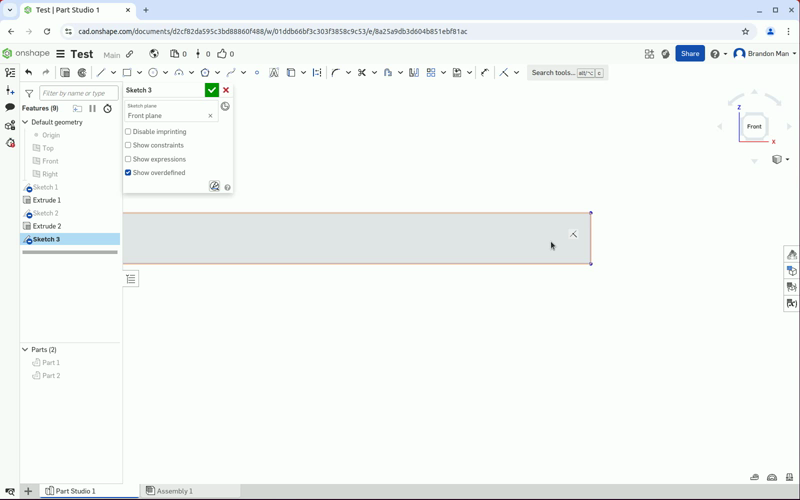
scroll(-6)
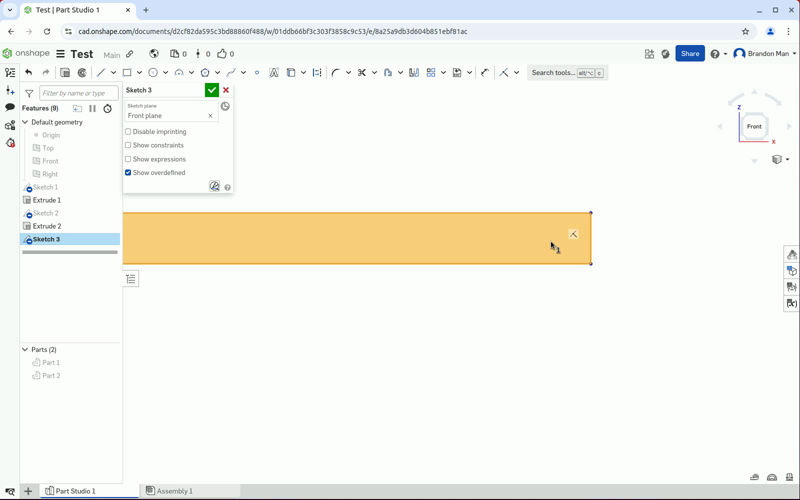
scroll(-6)
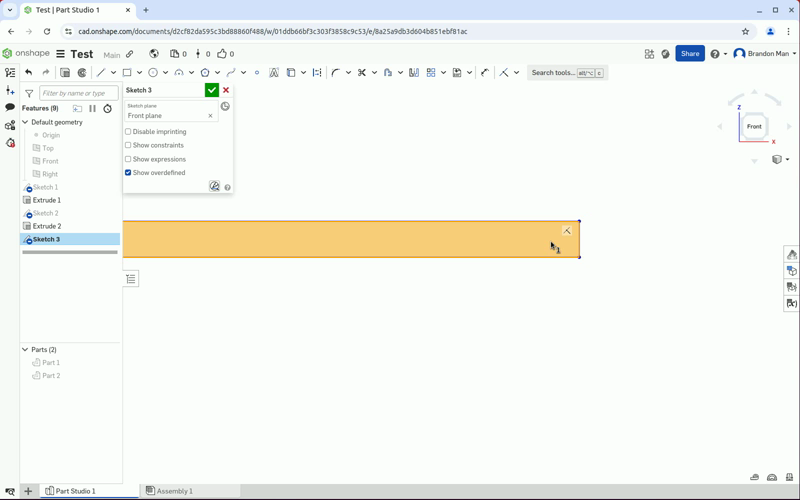
scroll(-6)
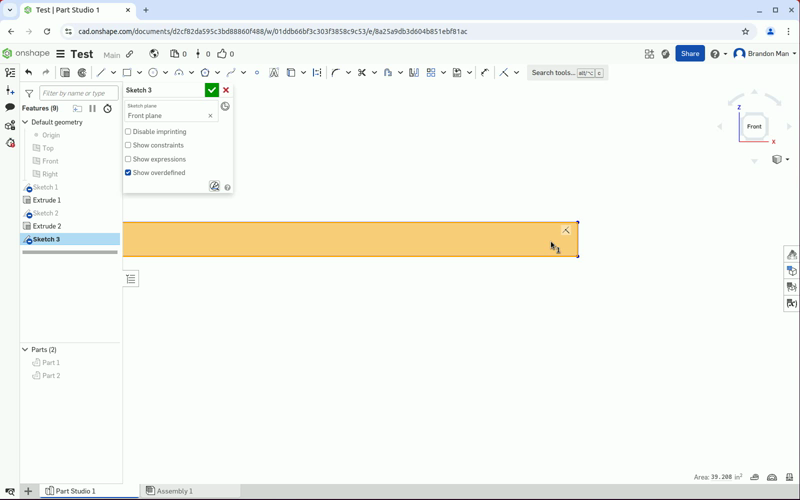
scroll(-6)
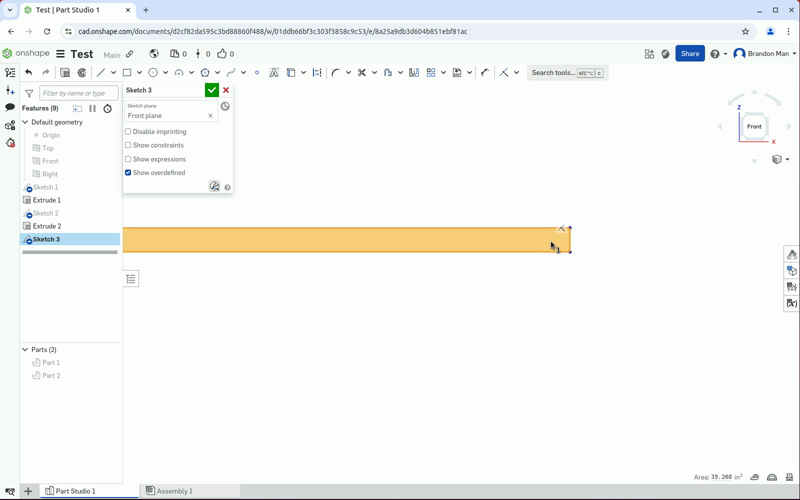
scroll(-6)
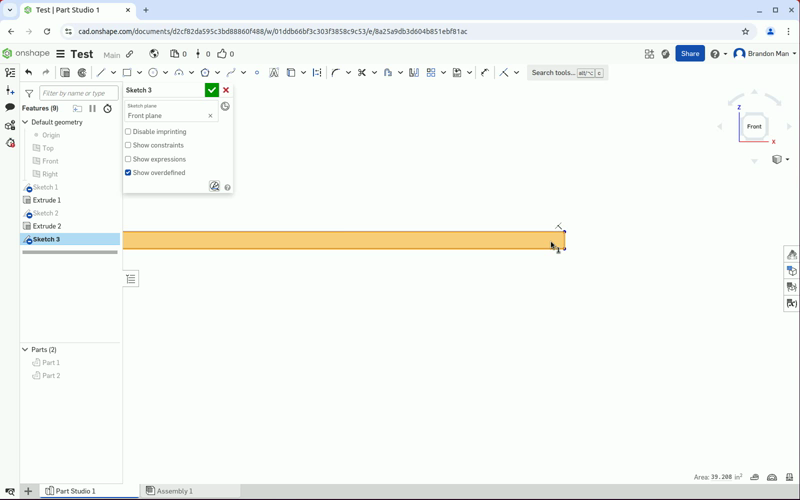
scroll(-6)
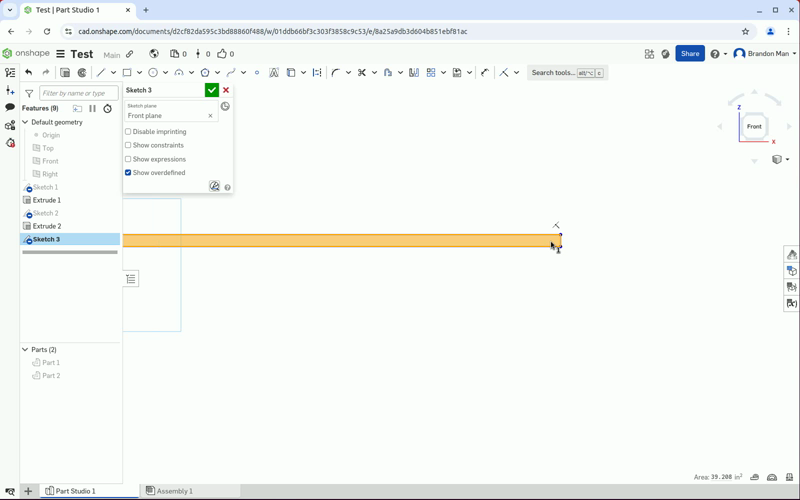
scroll(-6)
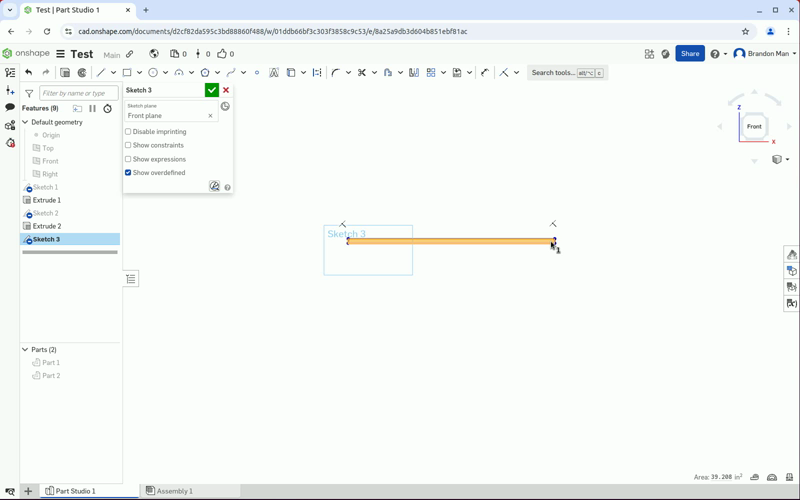
mouse_move(73, 352)
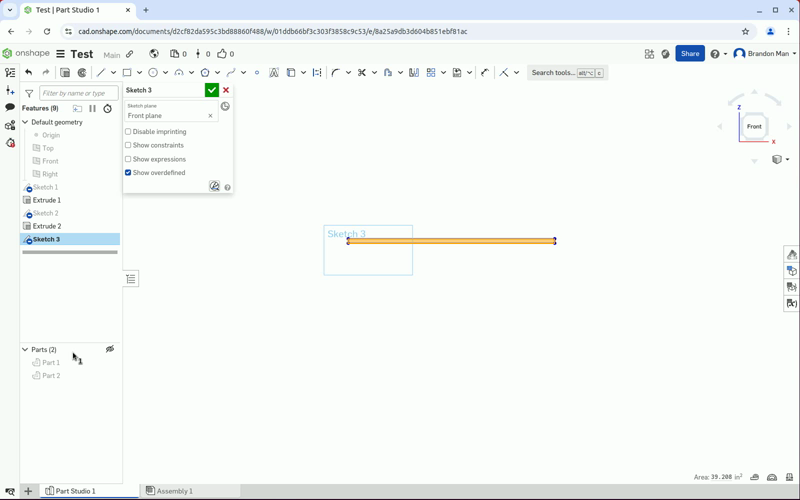
key(shift+y)
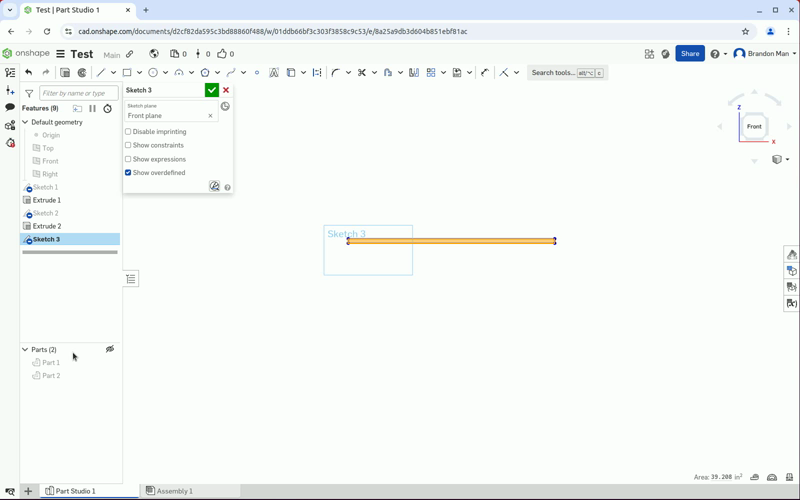
key(shift+e)
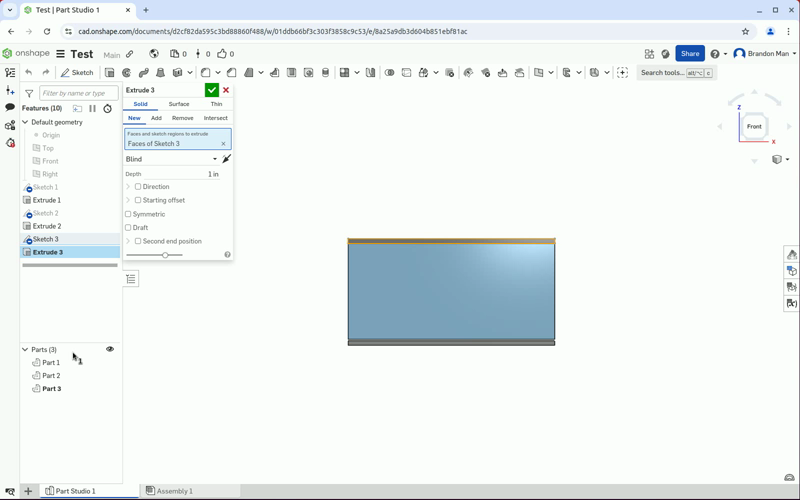
mouse_move(143, 106)
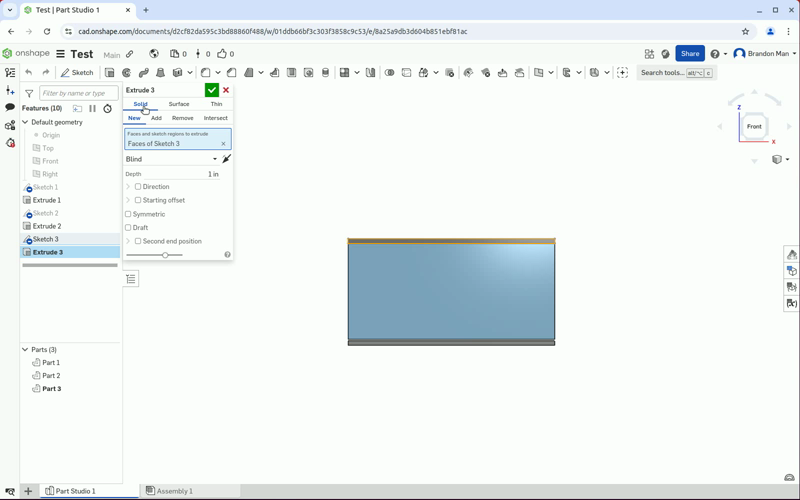
click(143, 106)
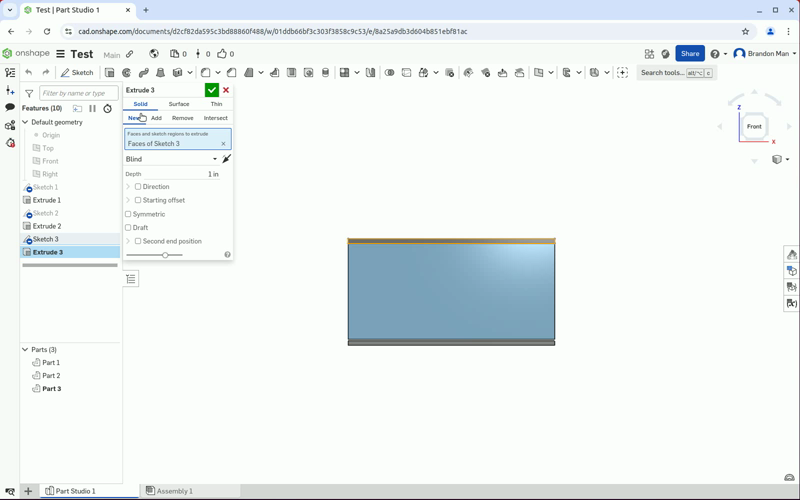
mouse_move(137, 120)
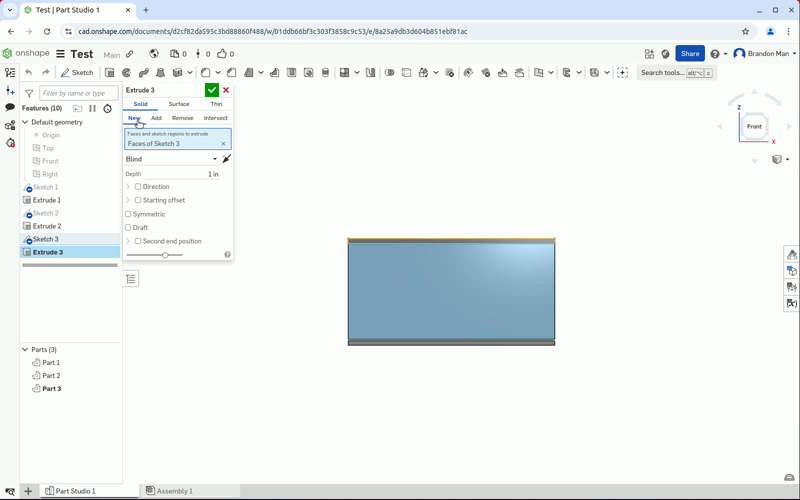
click(137, 120)
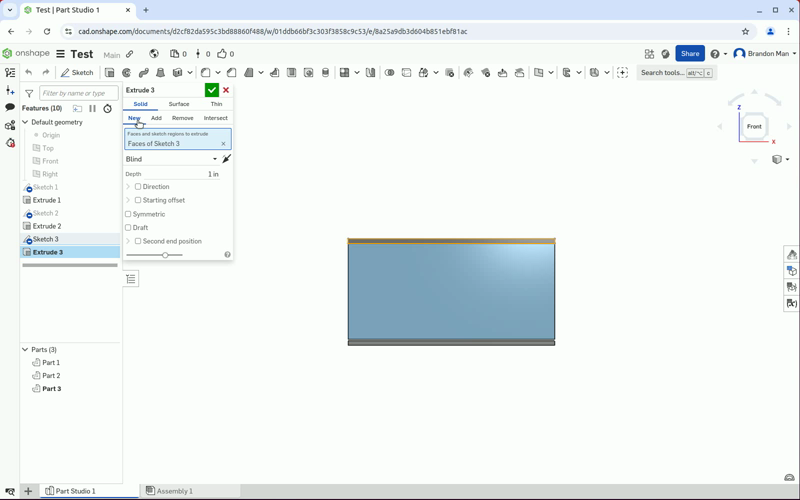
key(tab, 4)
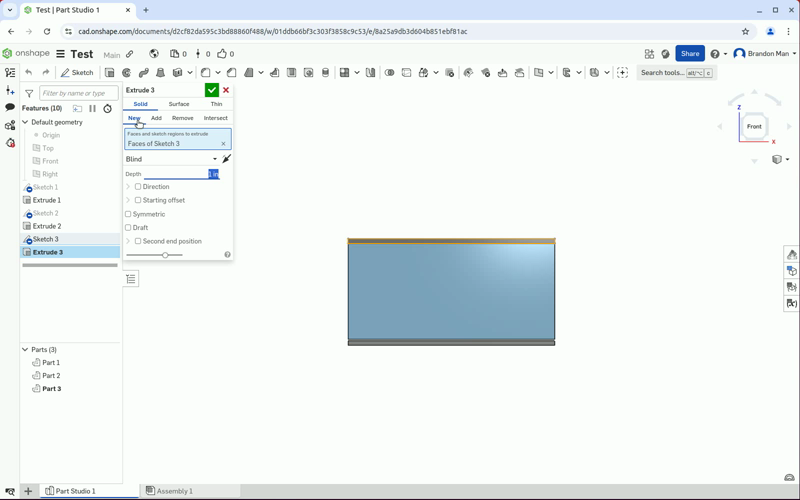
text(3.129)
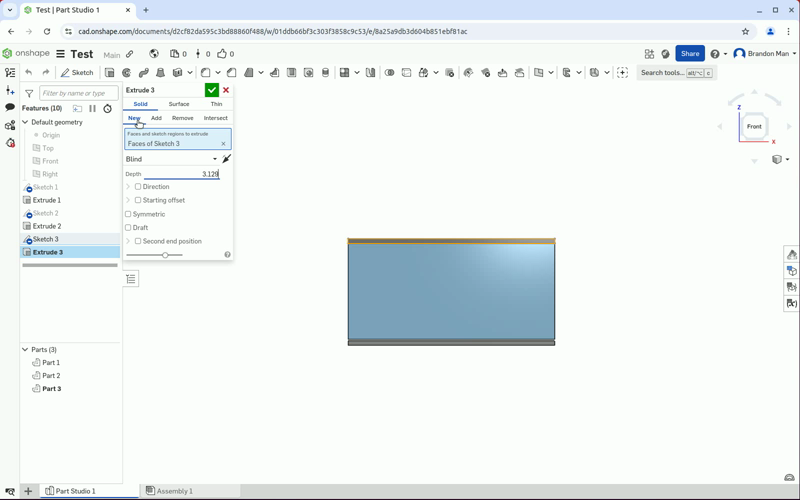
key(enter)
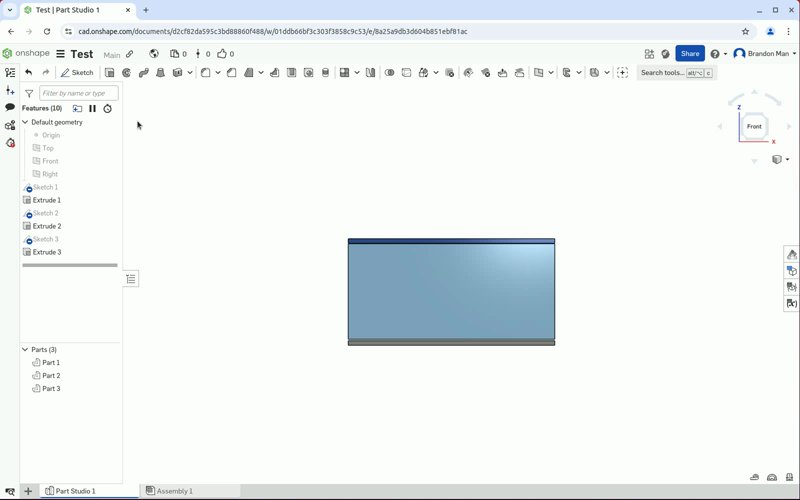
key(shift+h)
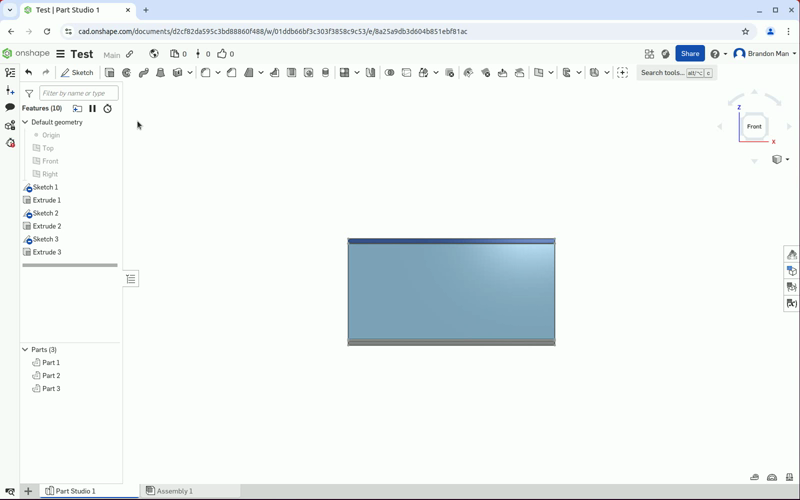
key(shift+h)
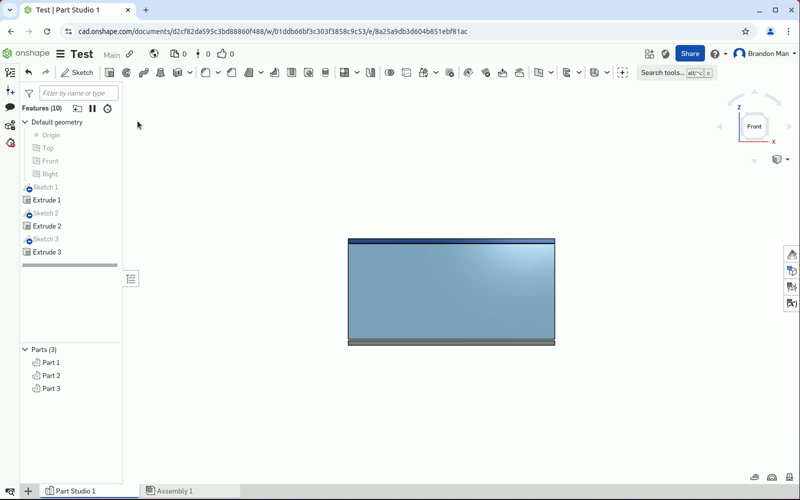
mouse_move(73, 189)
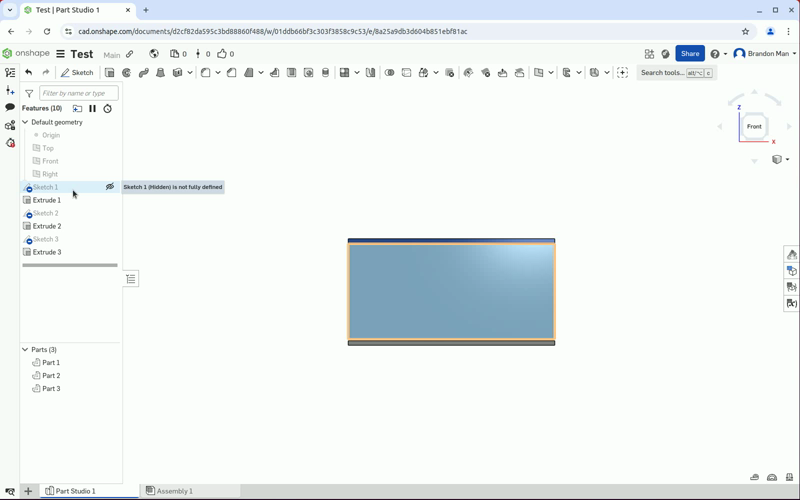
click(73, 189)
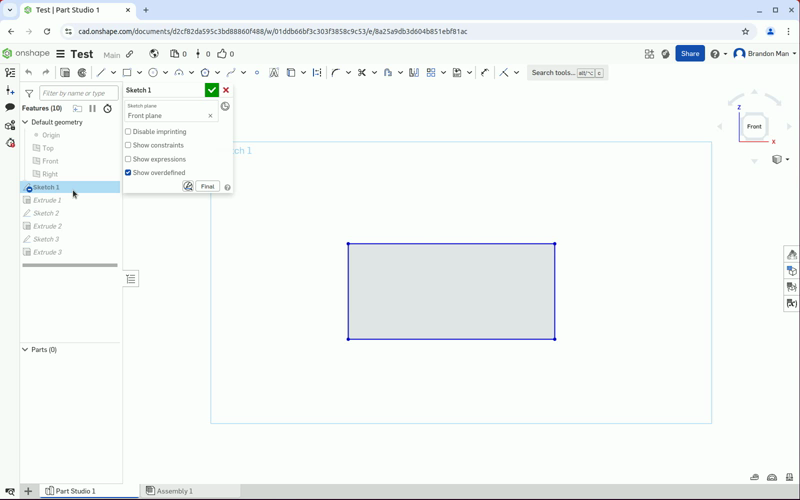
mouse_move(229, 92)
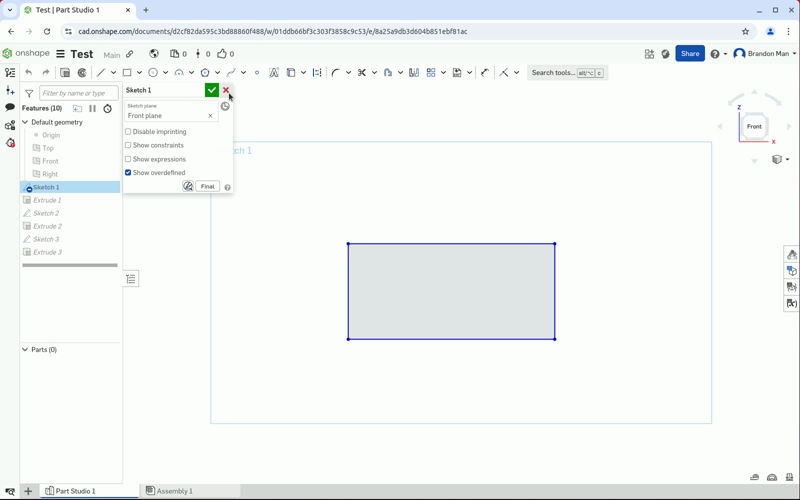
click(229, 92)
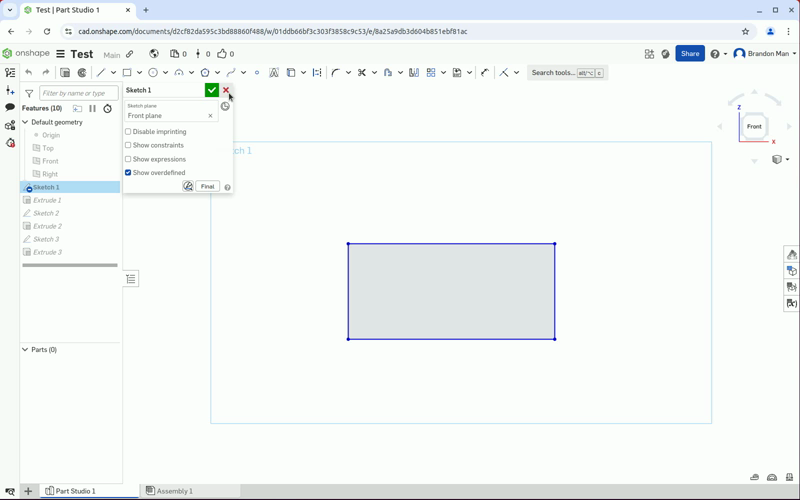
key(shift+s)
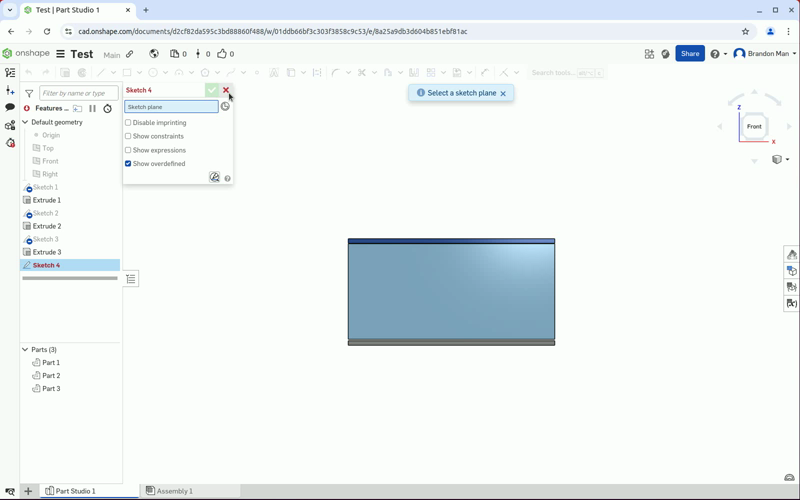
mouse_move(73, 163)
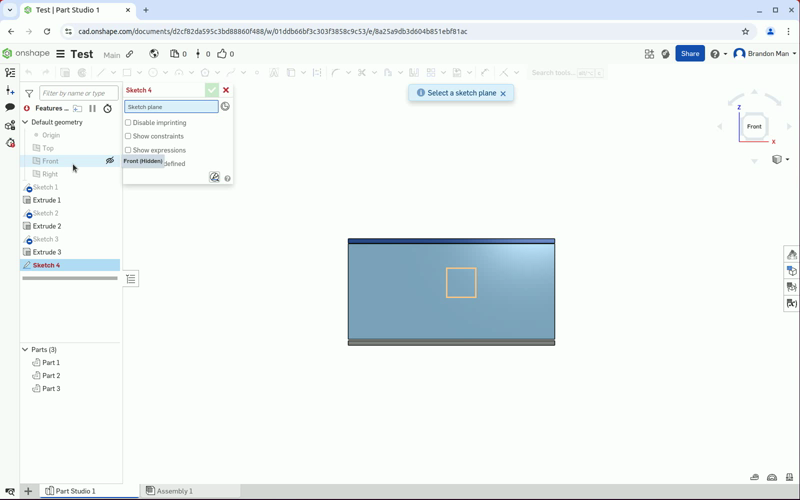
click(73, 163)
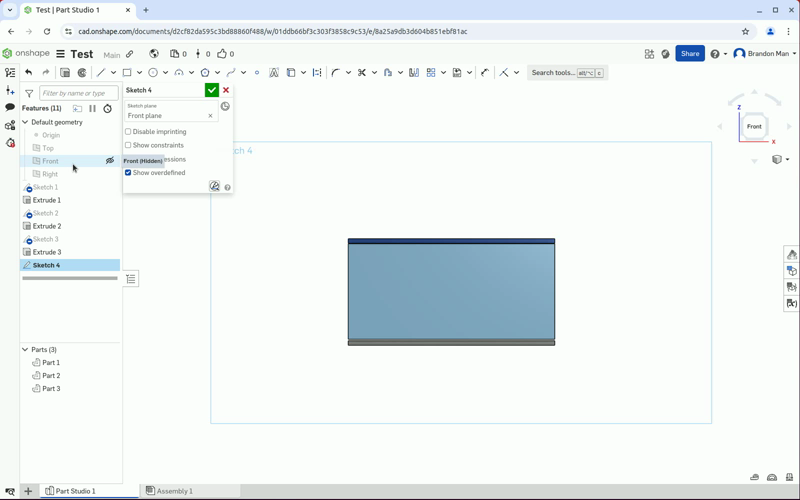
mouse_move(73, 352)
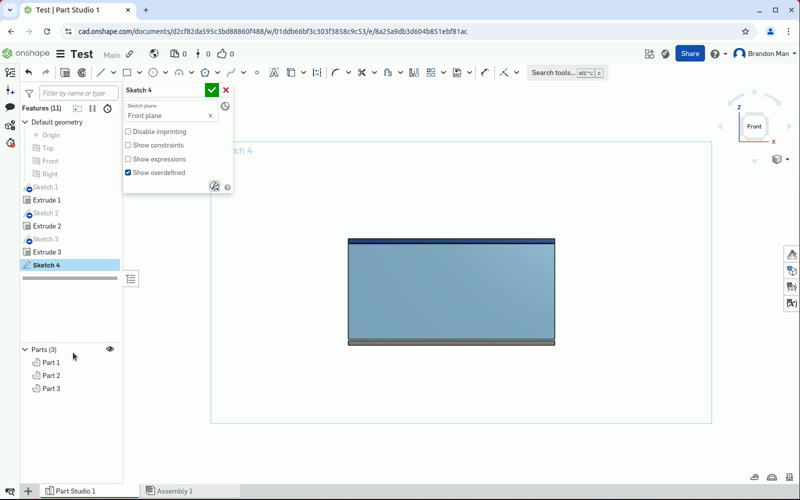
key(y)
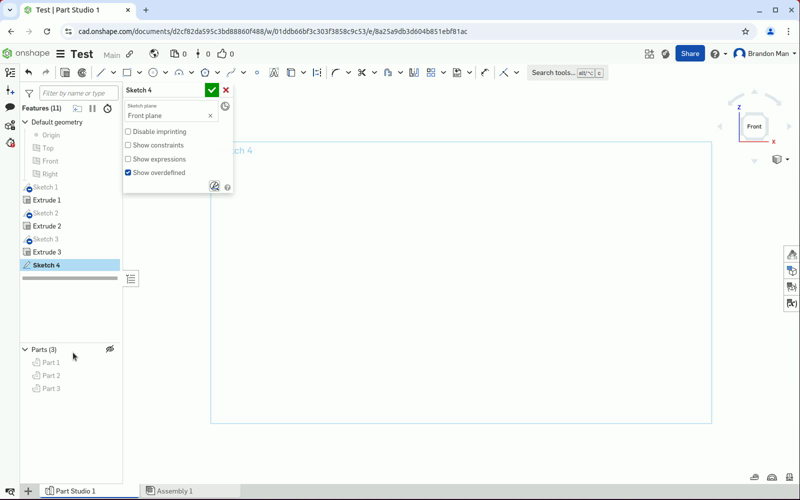
key(l)
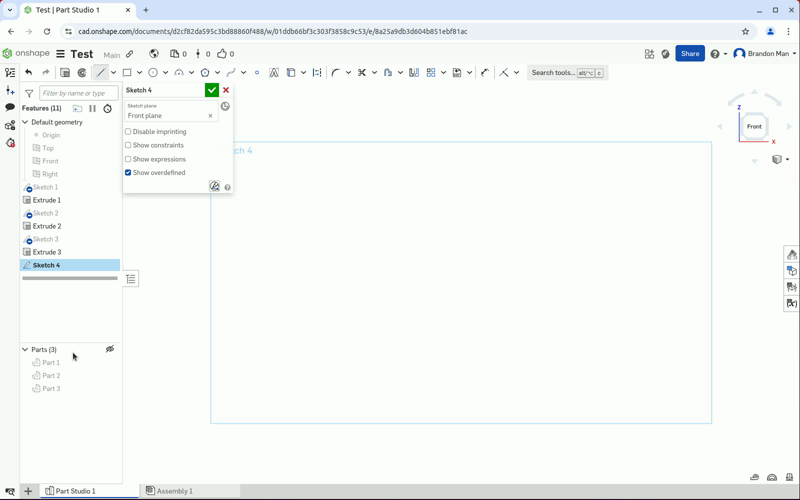
key_down(shift)
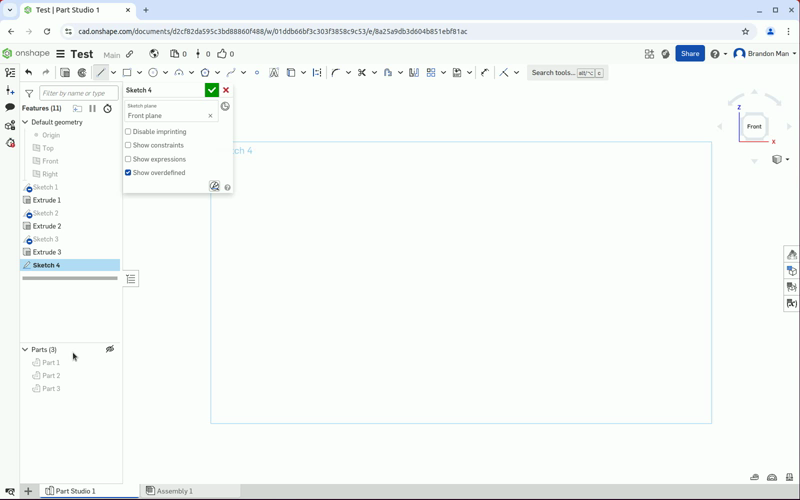
mouse_move(348, 238)
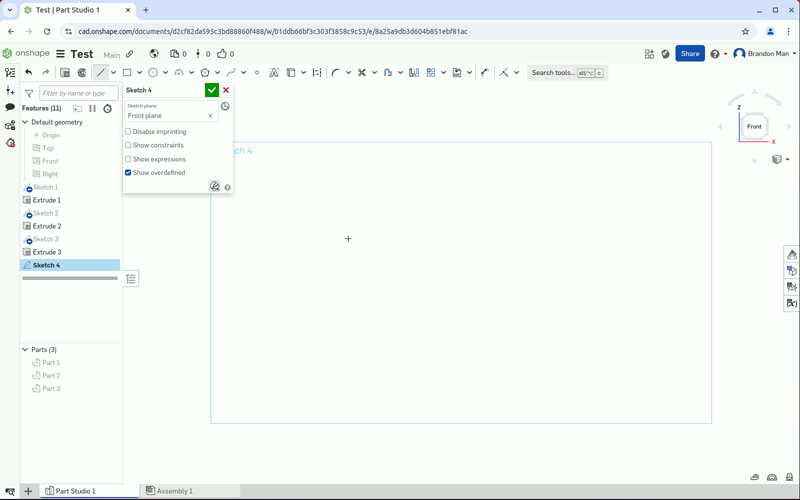
click(348, 238)
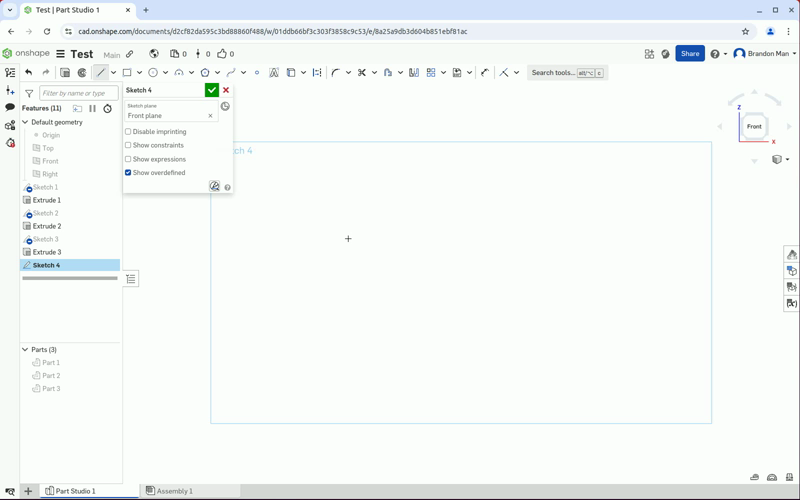
key_up(shift)
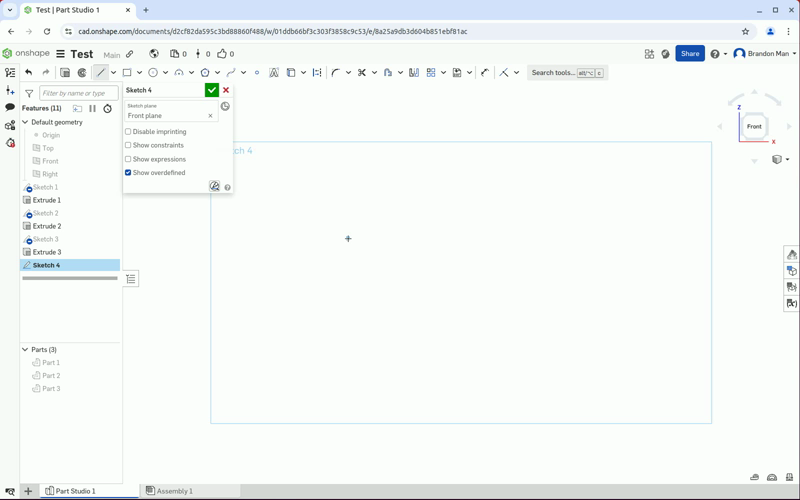
key_down(shift)
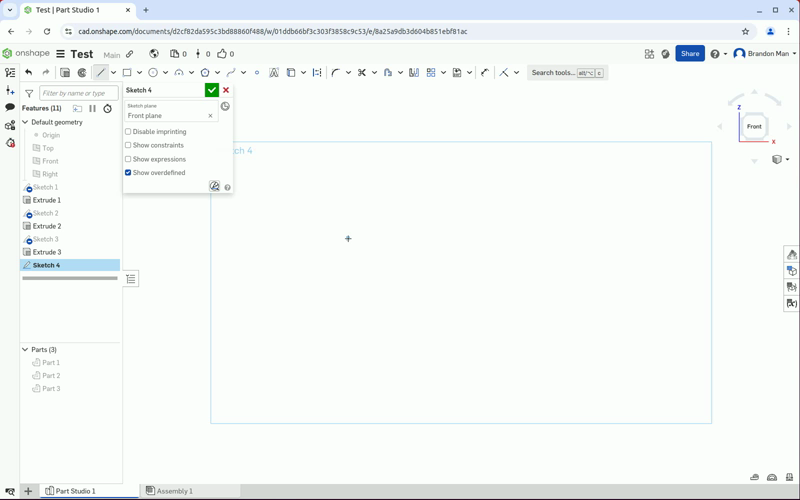
mouse_move(554, 238)
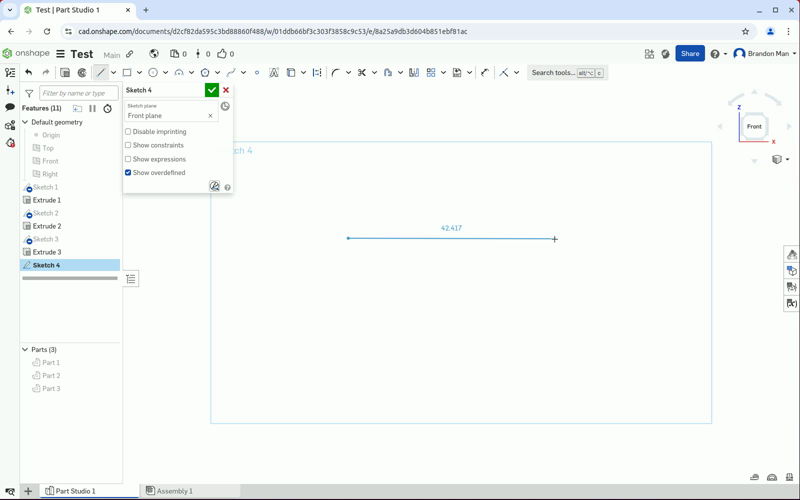
click(554, 238)
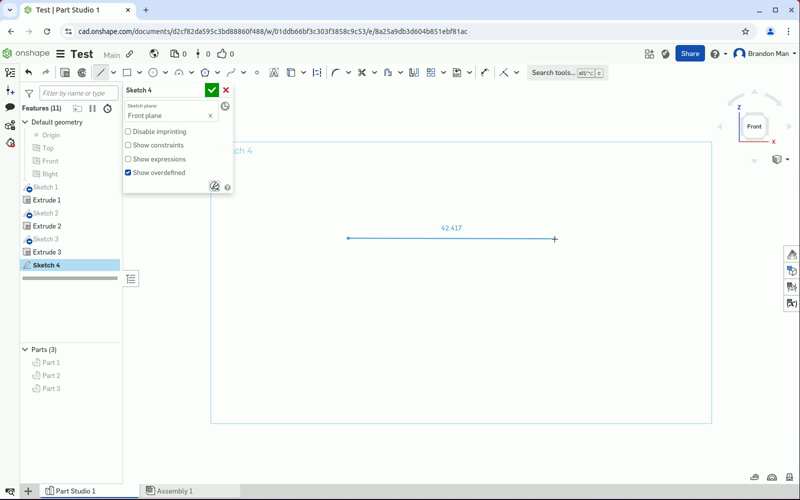
key_up(shift)
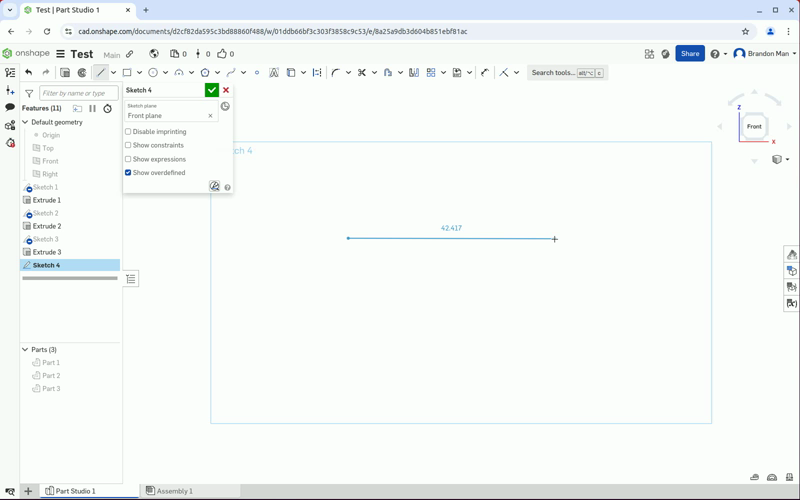
key_down(shift)
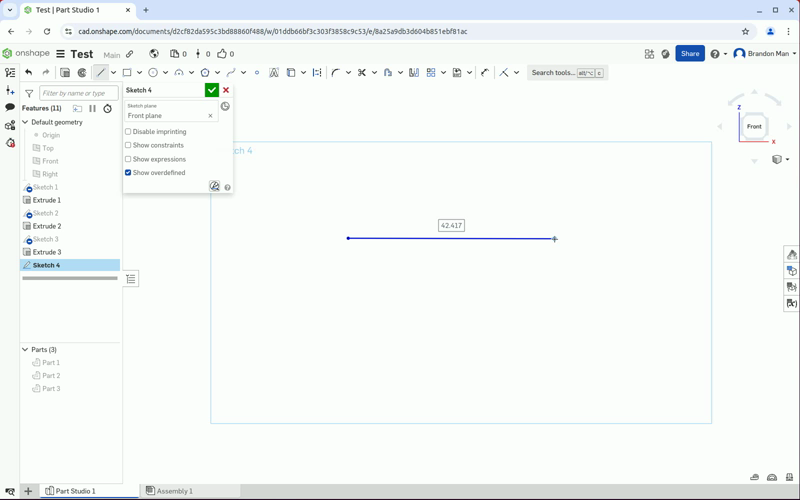
mouse_move(584, 238)
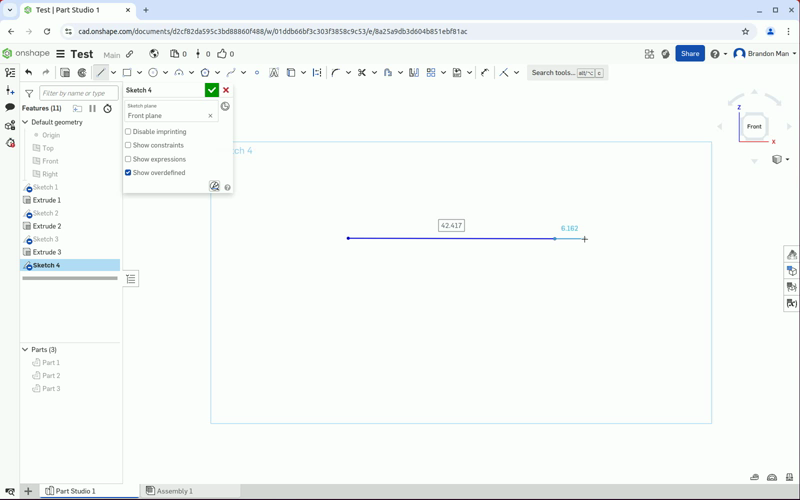
mouse_move(554, 227)
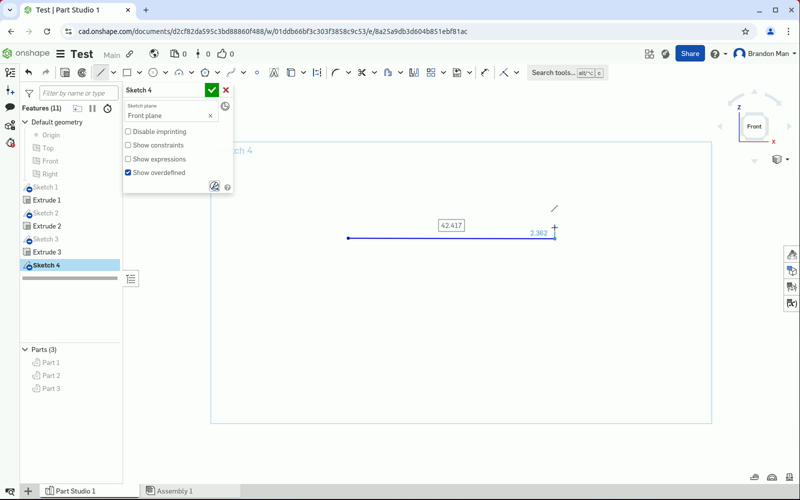
click(554, 227)
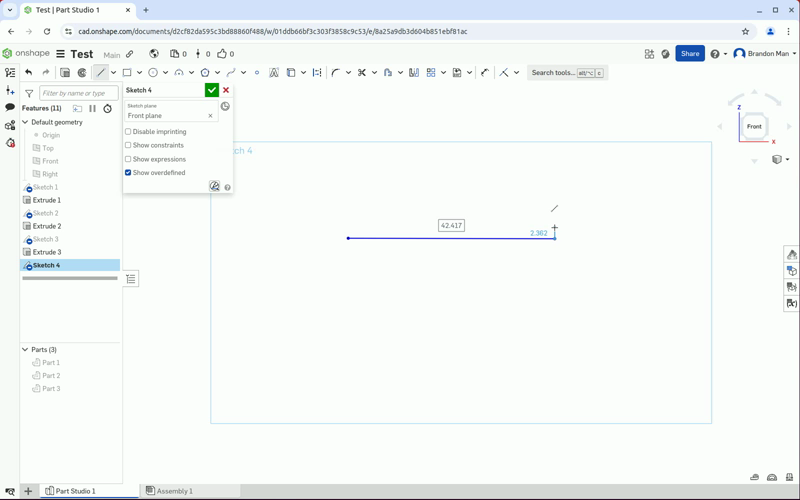
key_up(shift)
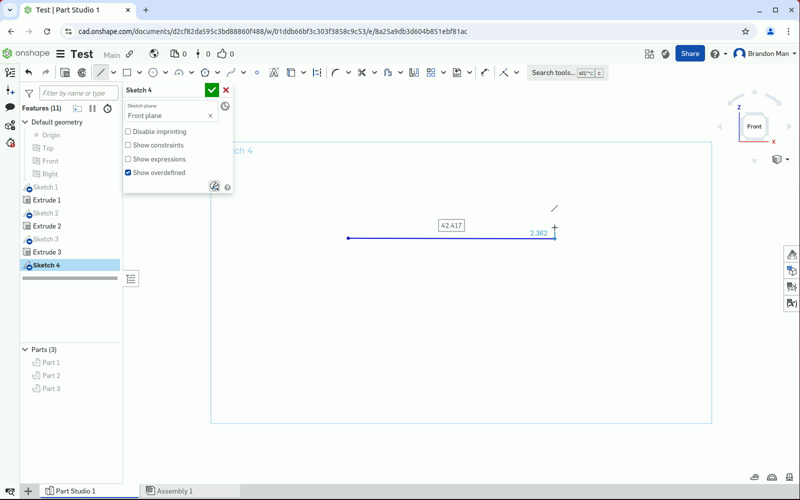
key_down(shift)
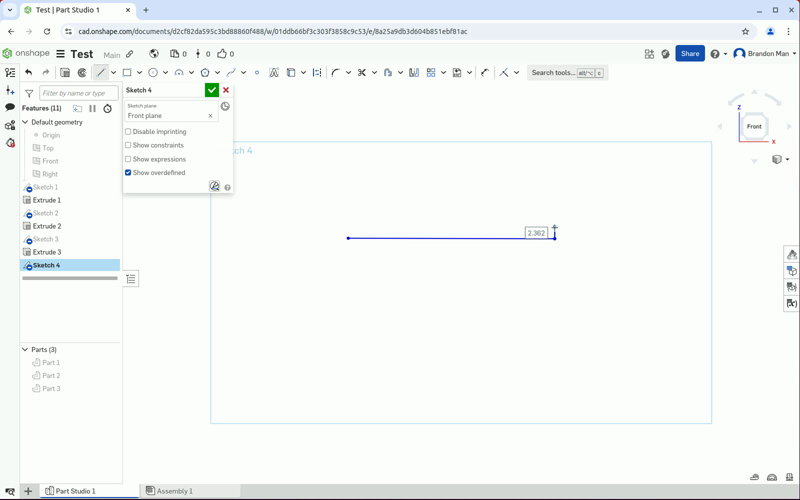
mouse_move(348, 227)
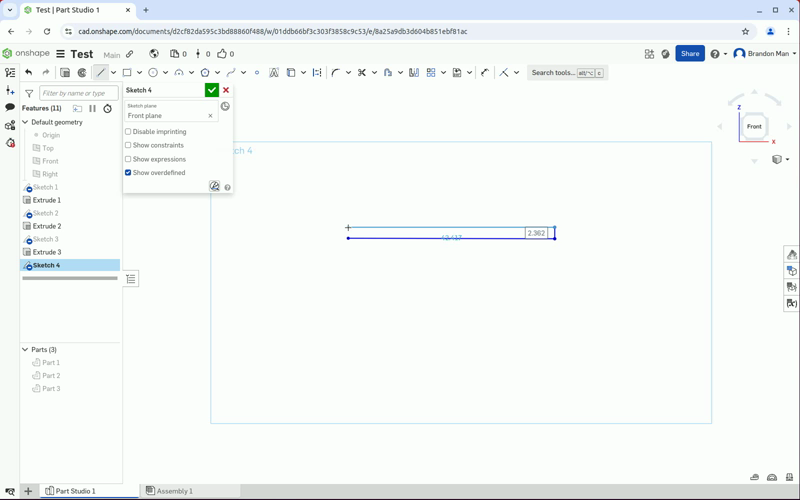
click(348, 227)
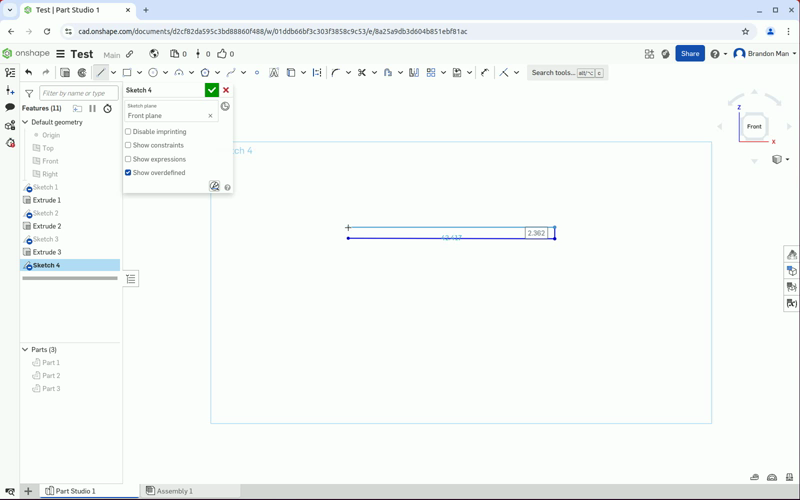
key_up(shift)
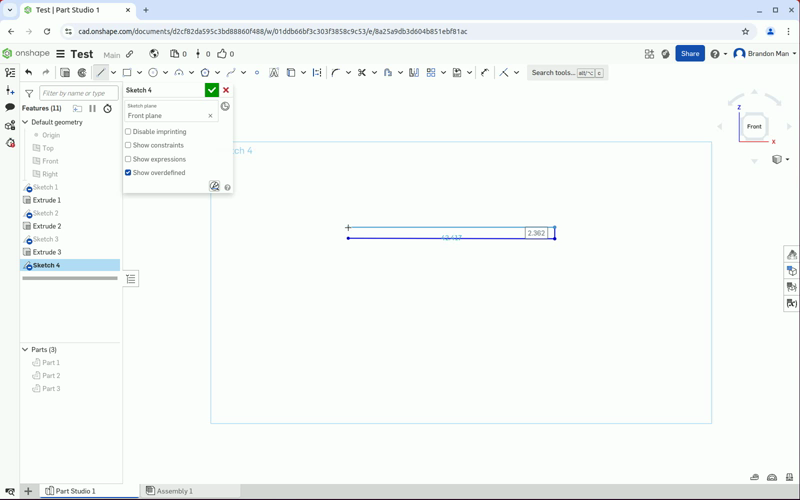
mouse_move(378, 227)
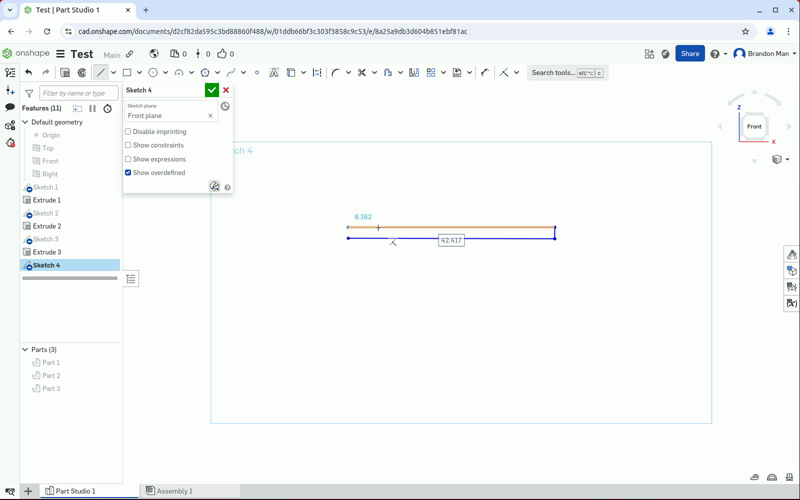
key_down(shift)
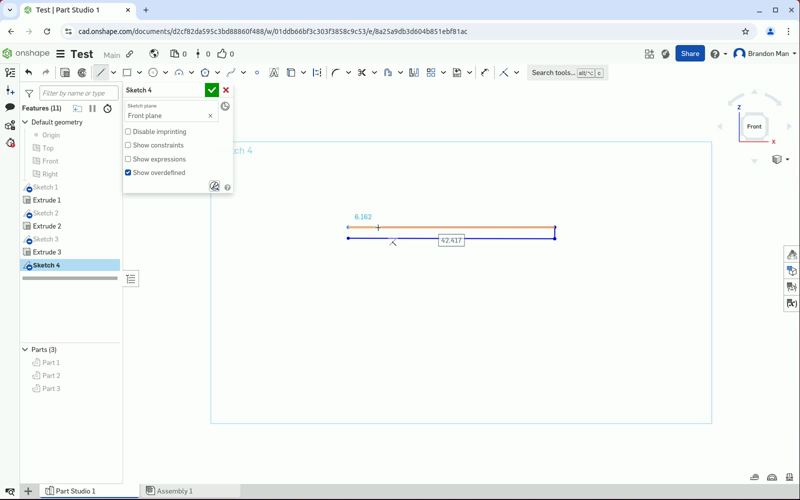
mouse_move(348, 238)
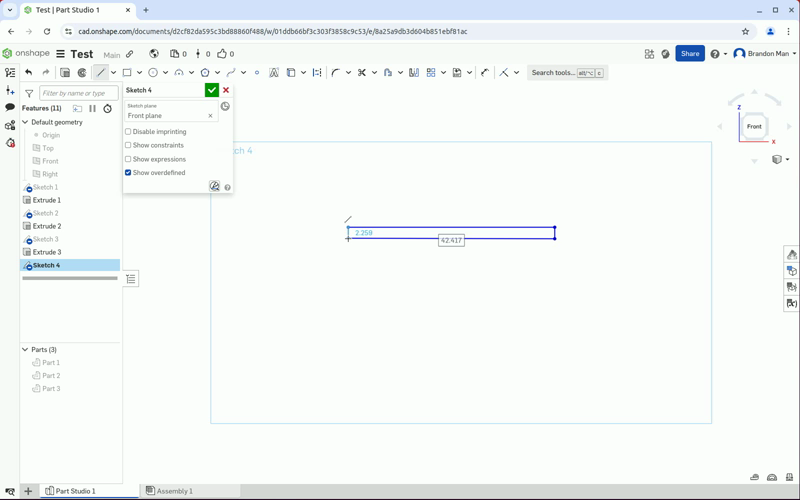
key_up(shift)
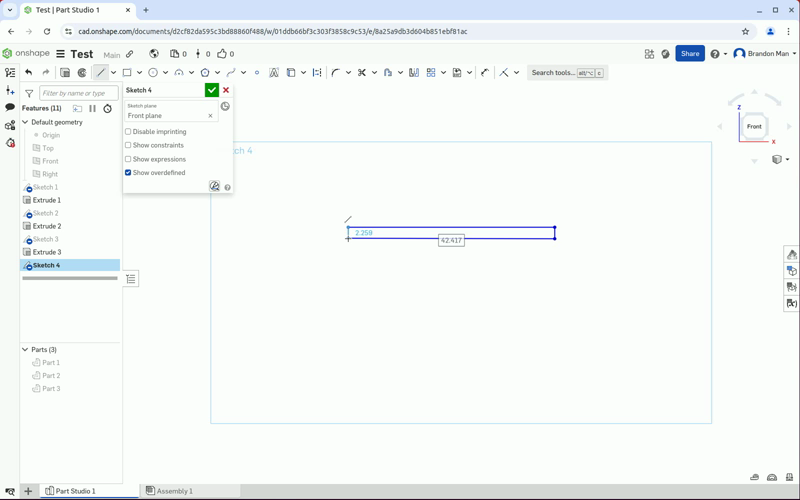
click(348, 238)
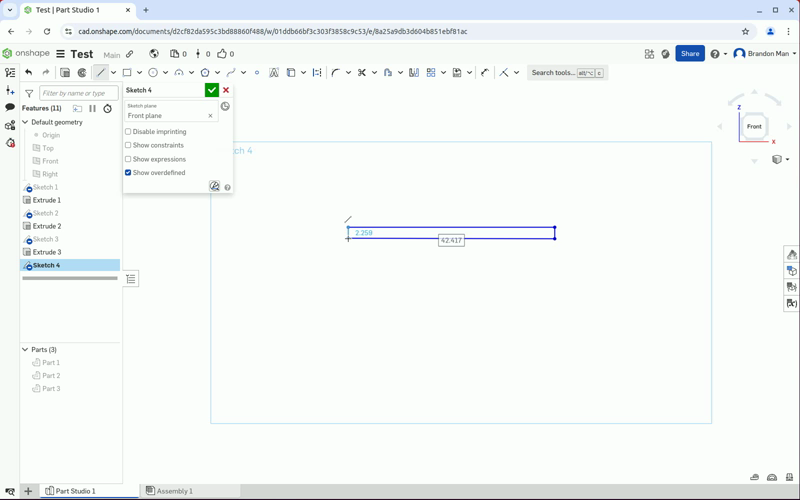
key(esc)
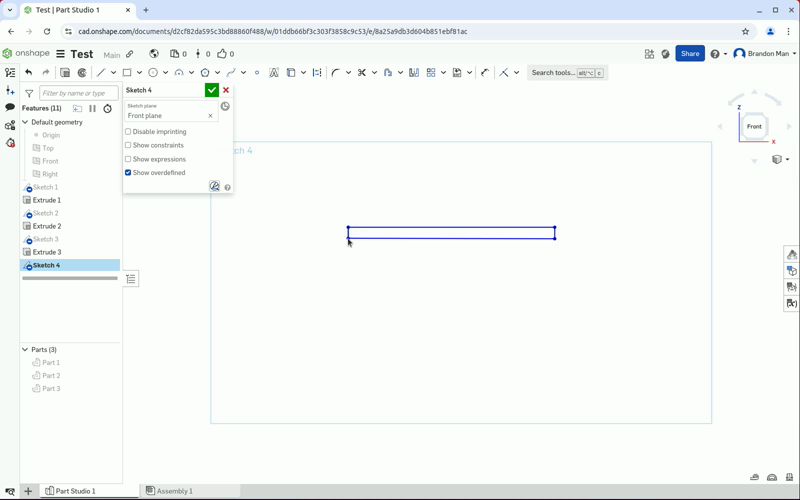
mouse_move(479, 235)
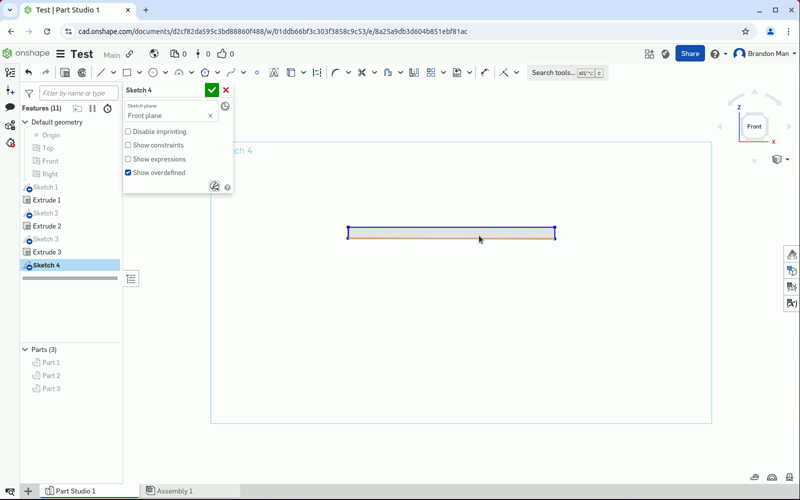
click(479, 235)
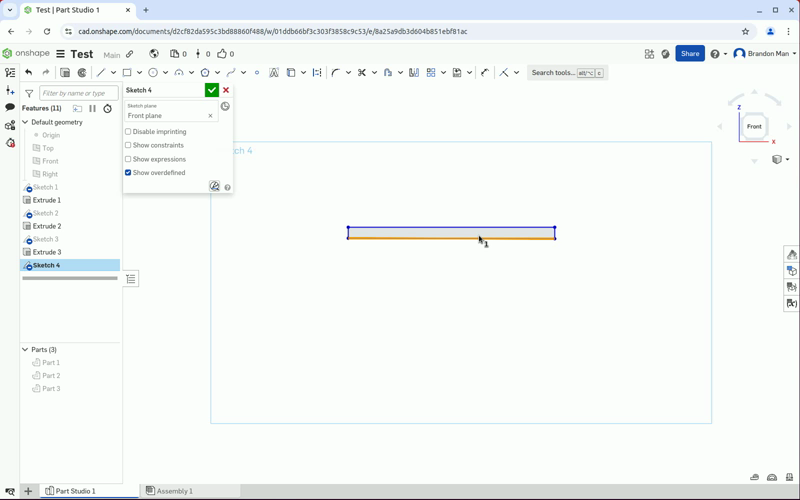
mouse_move(73, 352)
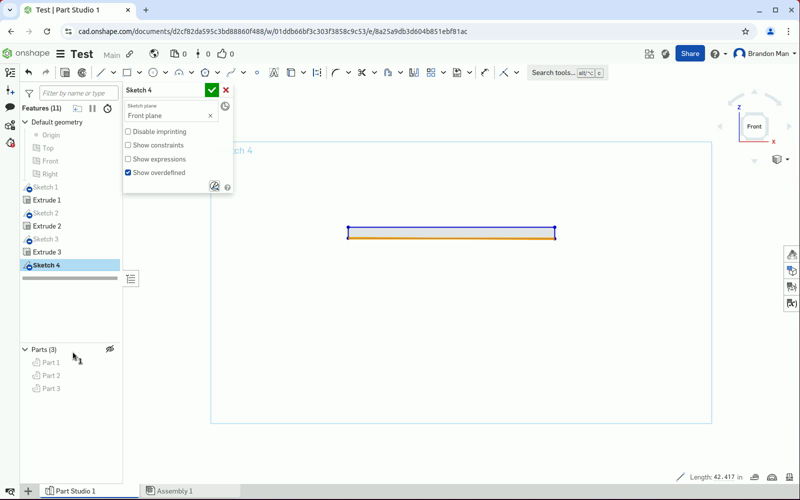
key(shift+y)
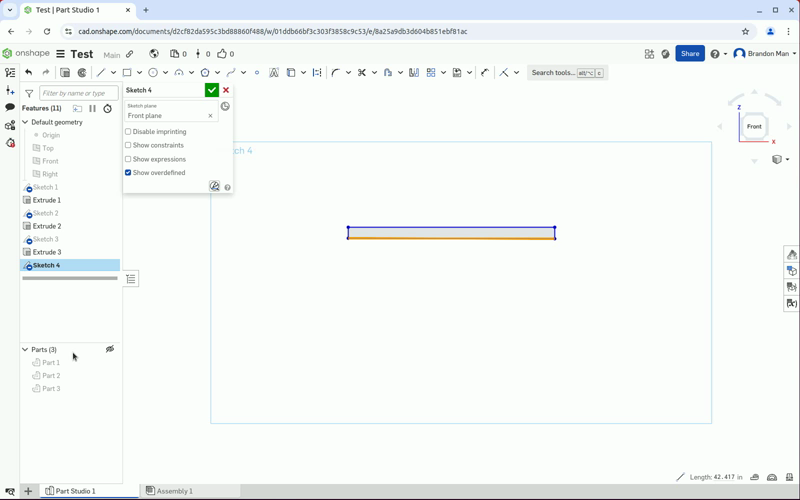
key(shift+e)
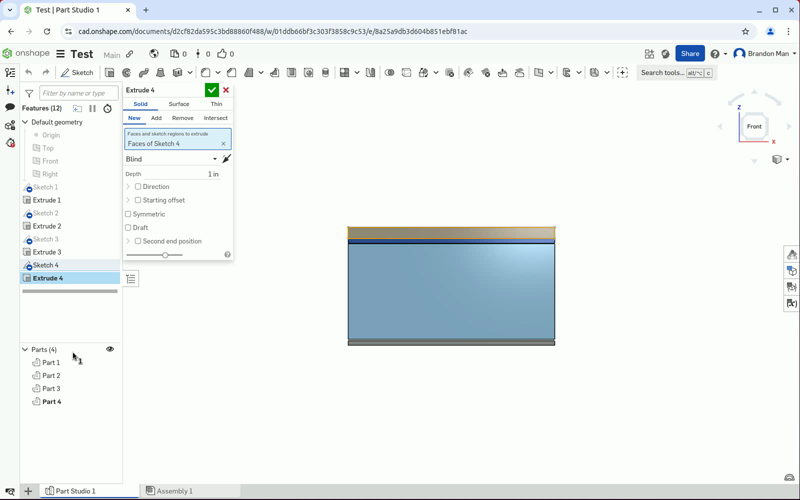
mouse_move(143, 106)
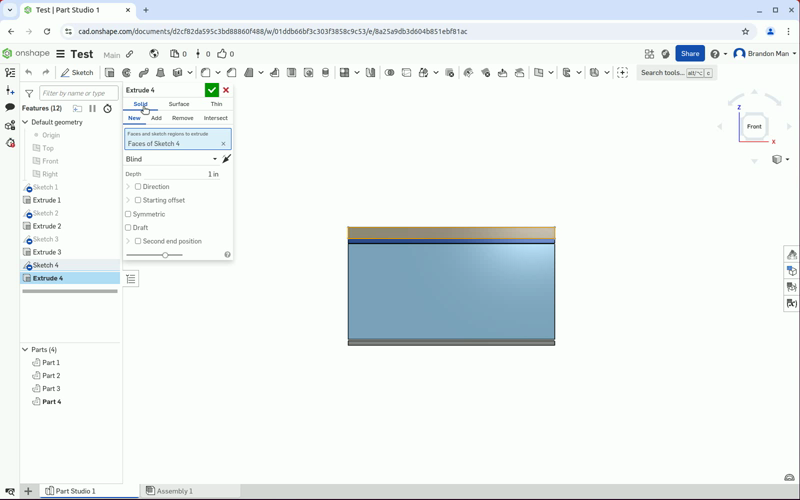
click(143, 106)
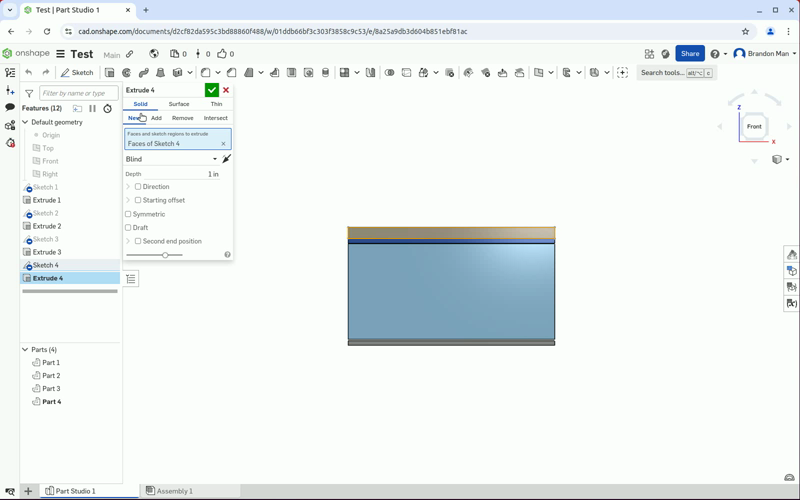
mouse_move(137, 120)
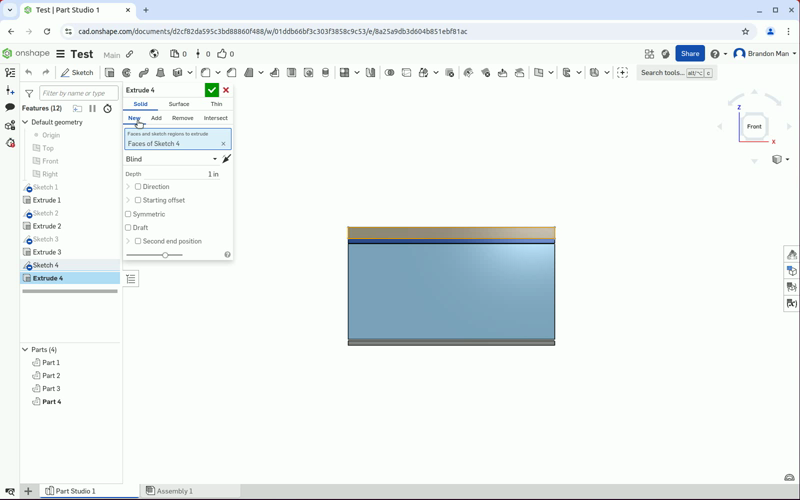
click(137, 120)
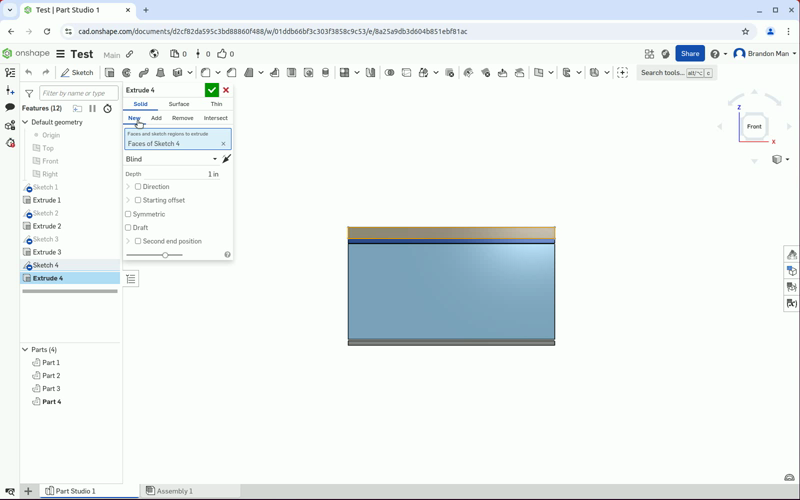
key(tab, 4)
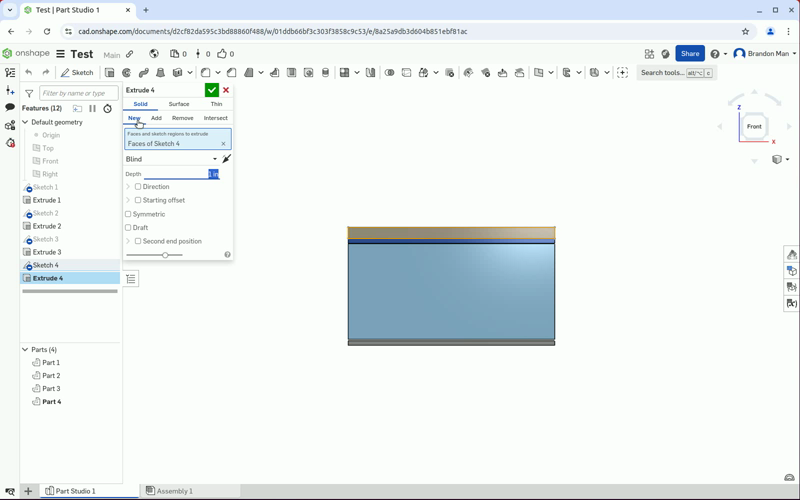
text(5.296)
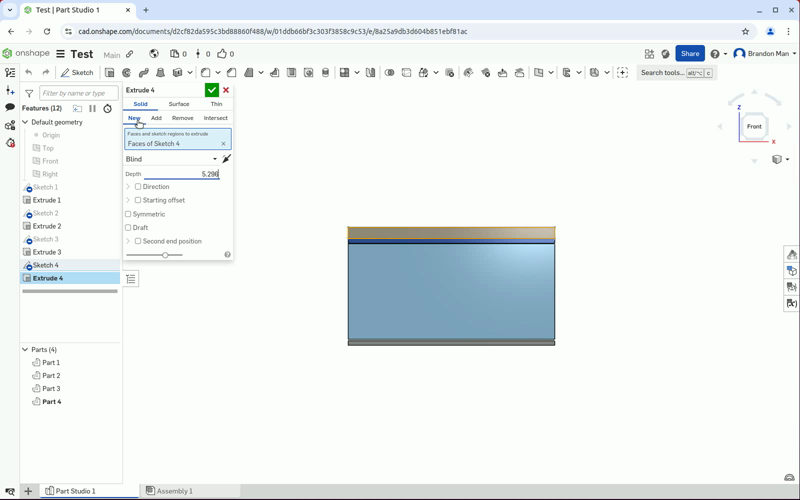
key(enter)
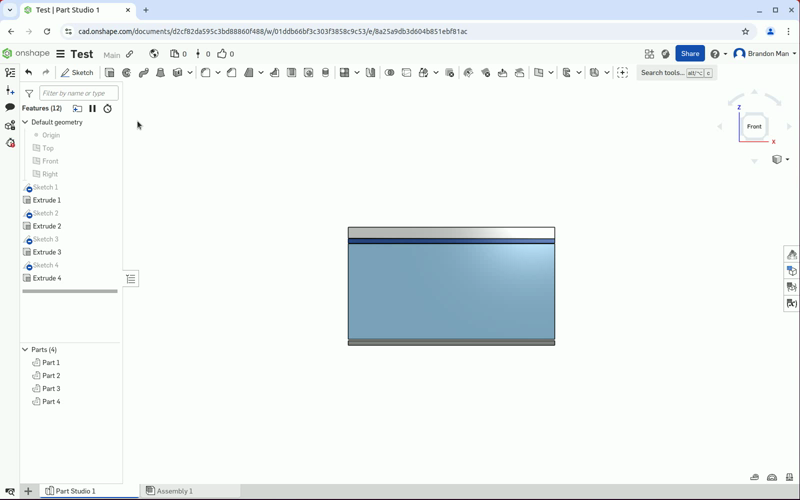
key(shift+h)
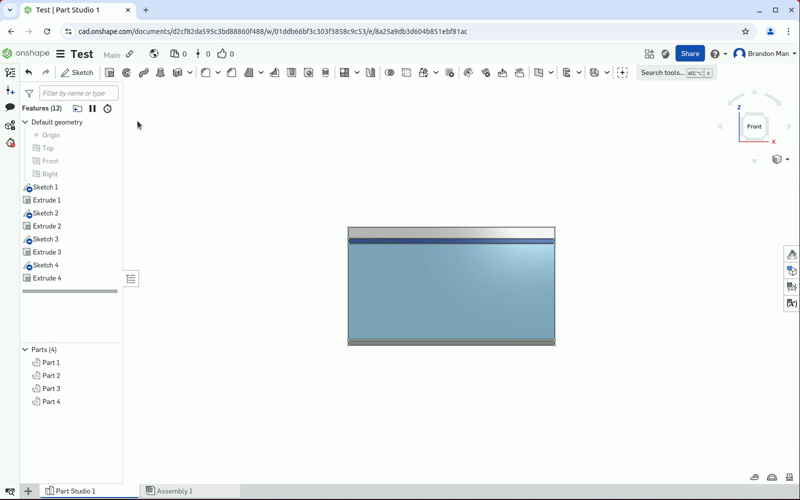
key(shift+h)
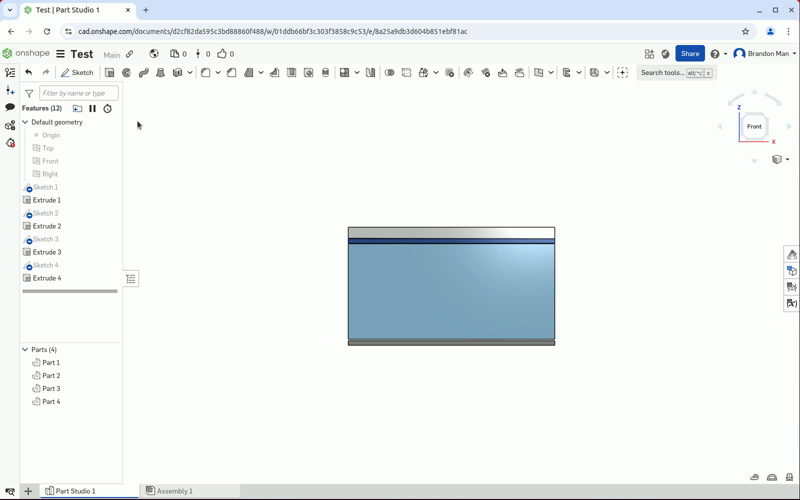
mouse_move(73, 189)
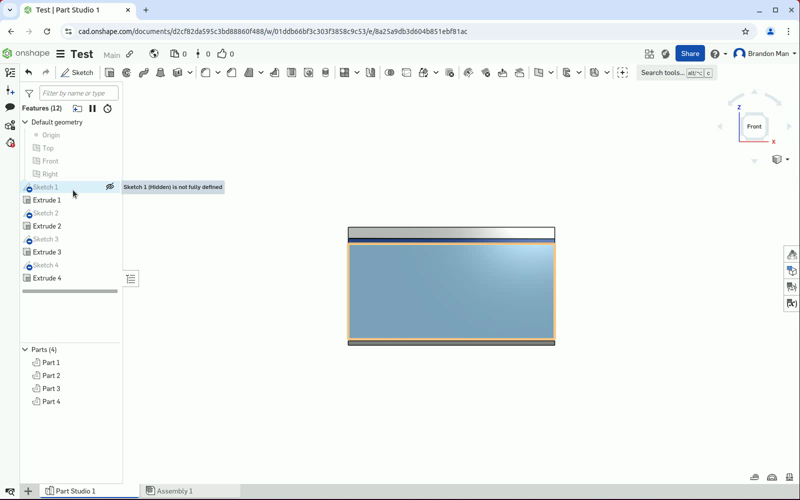
click(73, 189)
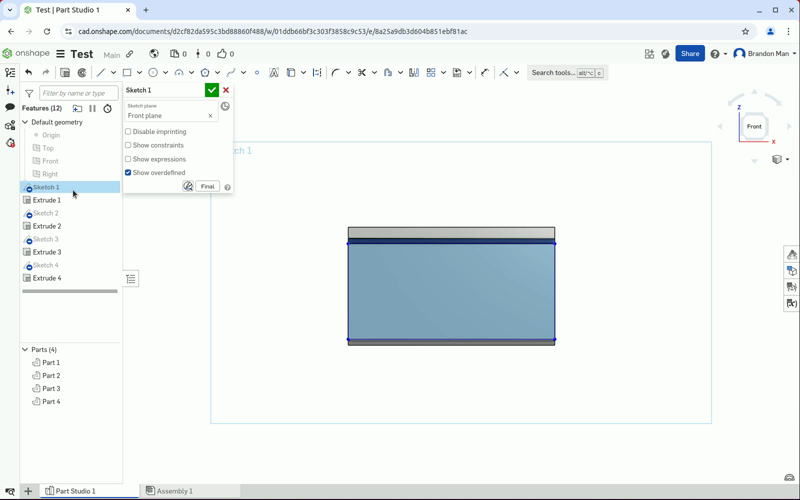
mouse_move(229, 92)
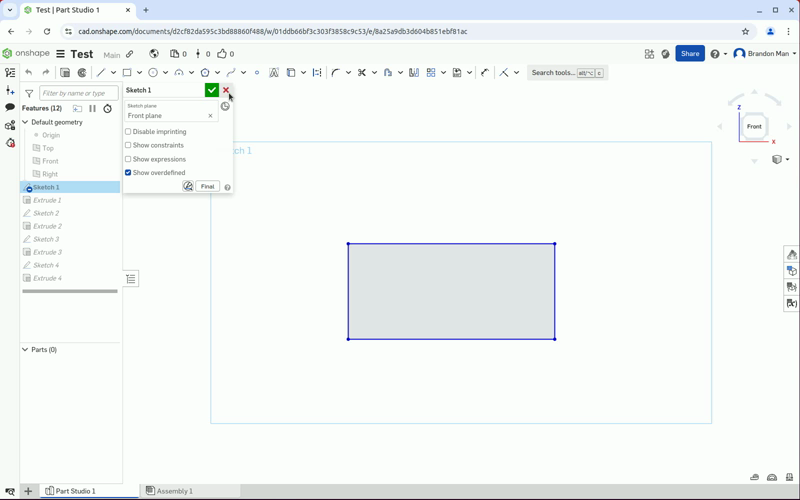
click(229, 92)
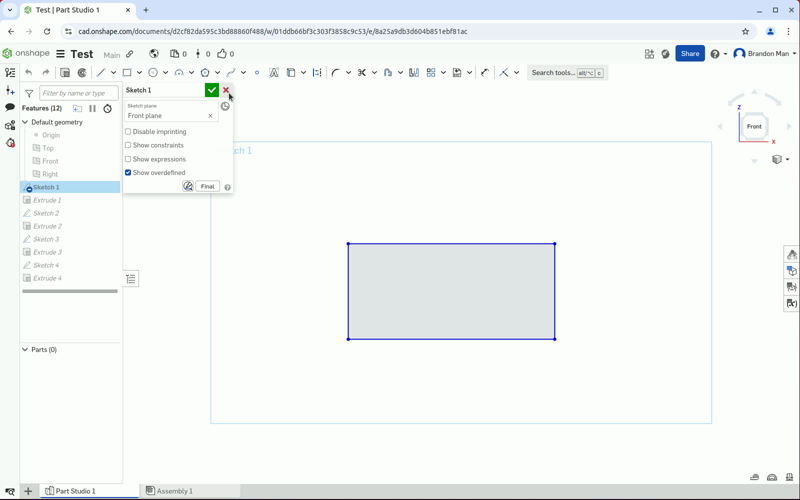
key(shift+s)
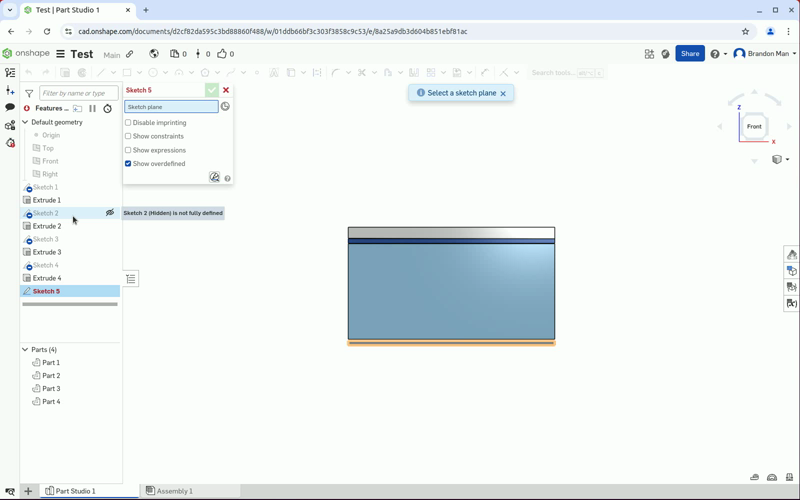
scroll(3)
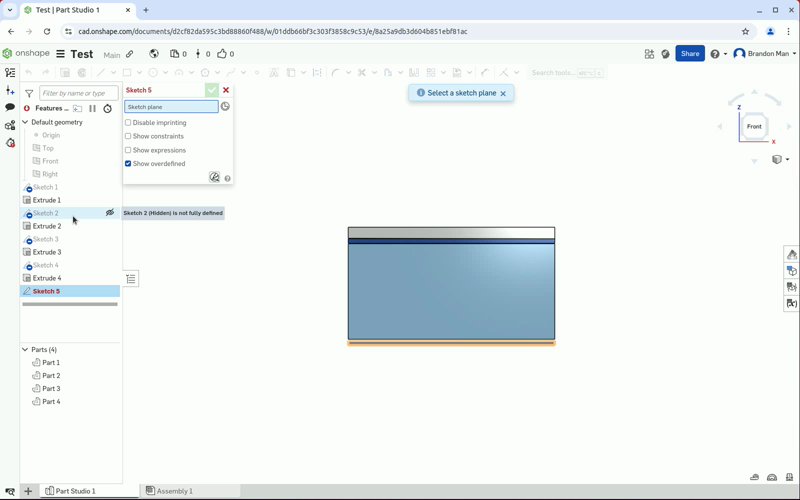
mouse_move(73, 163)
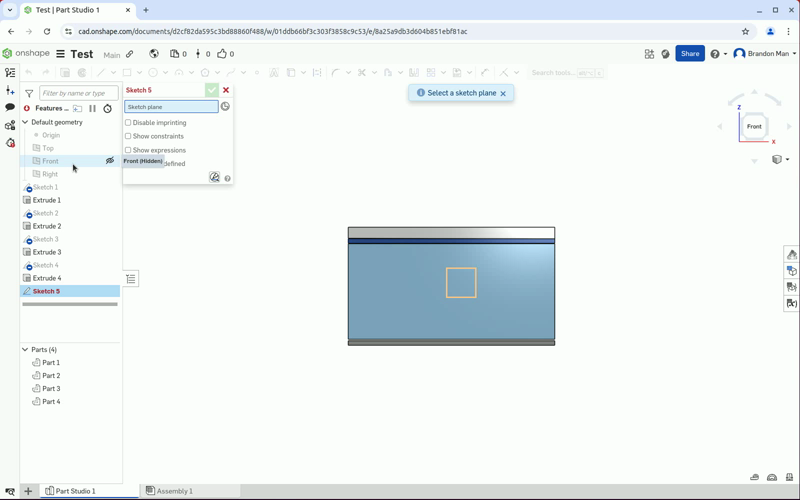
click(73, 163)
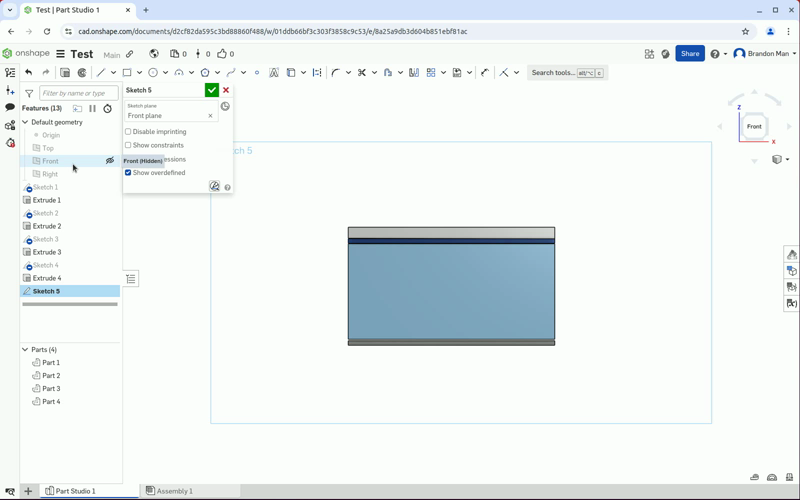
mouse_move(73, 352)
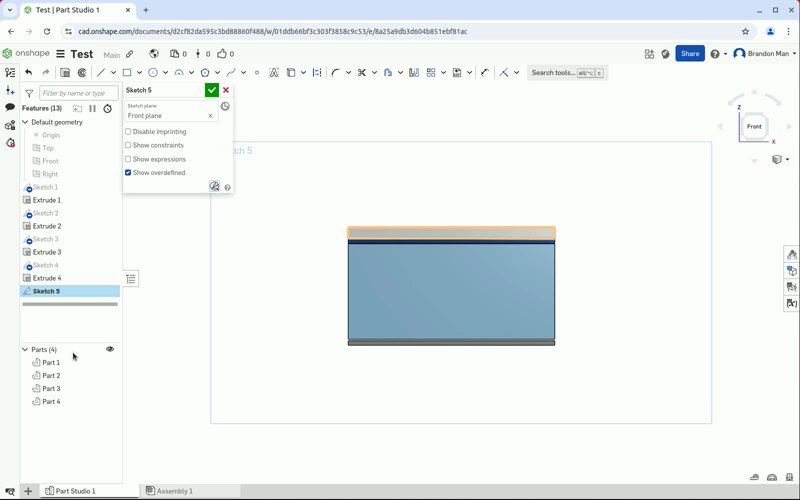
key(y)
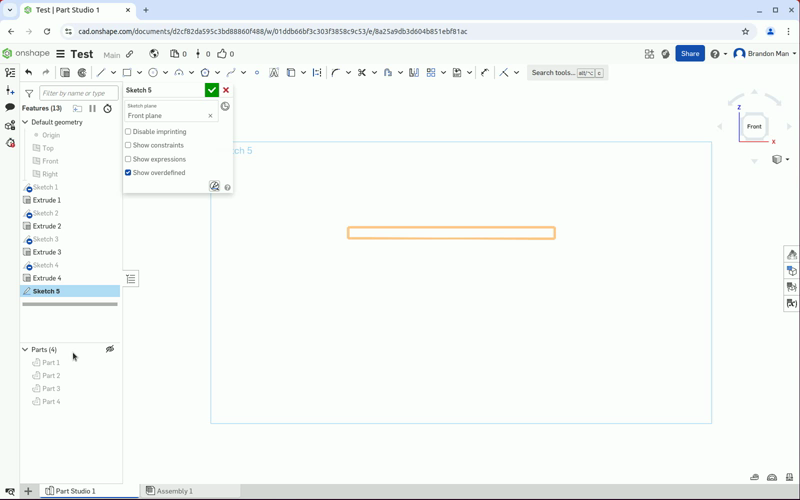
key(l)
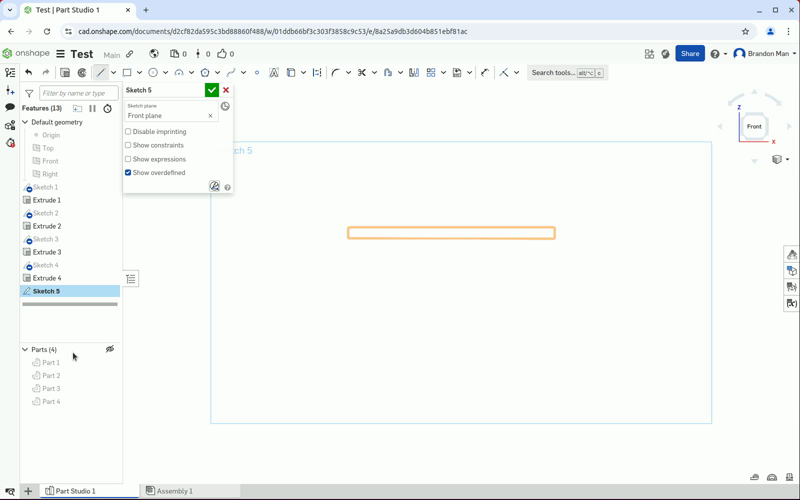
key_down(shift)
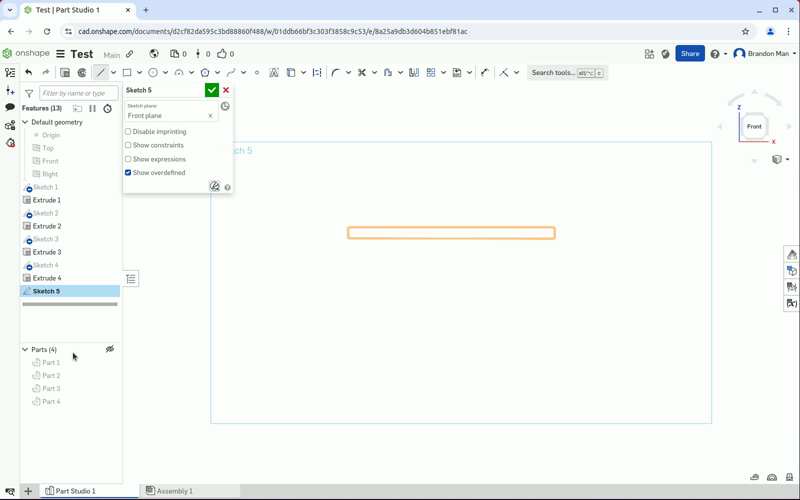
mouse_move(348, 243)
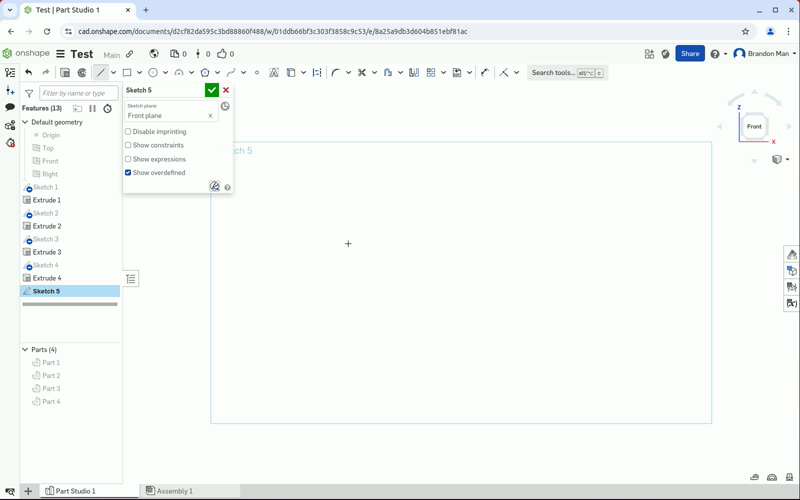
click(348, 243)
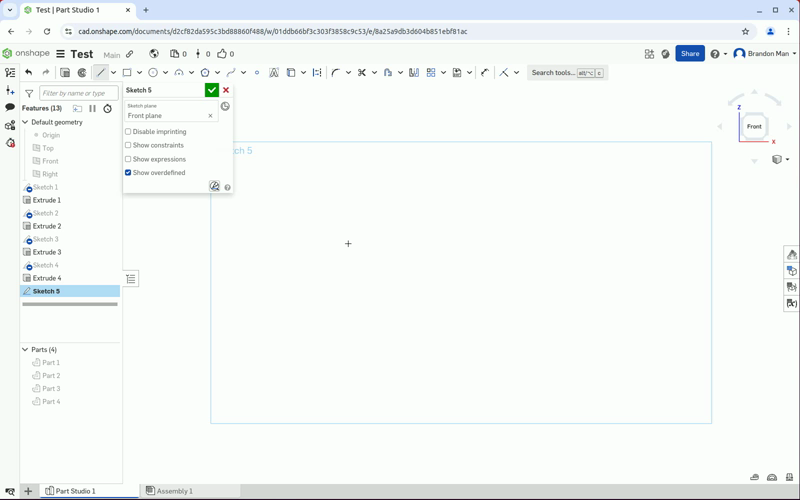
key_up(shift)
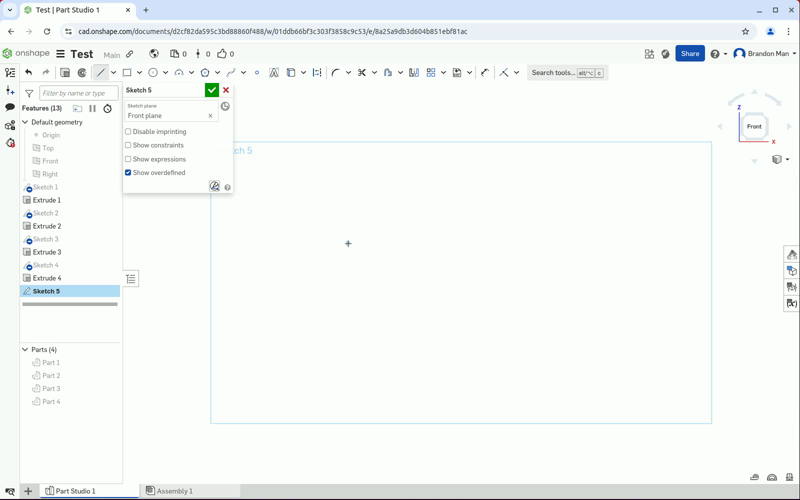
key_down(shift)
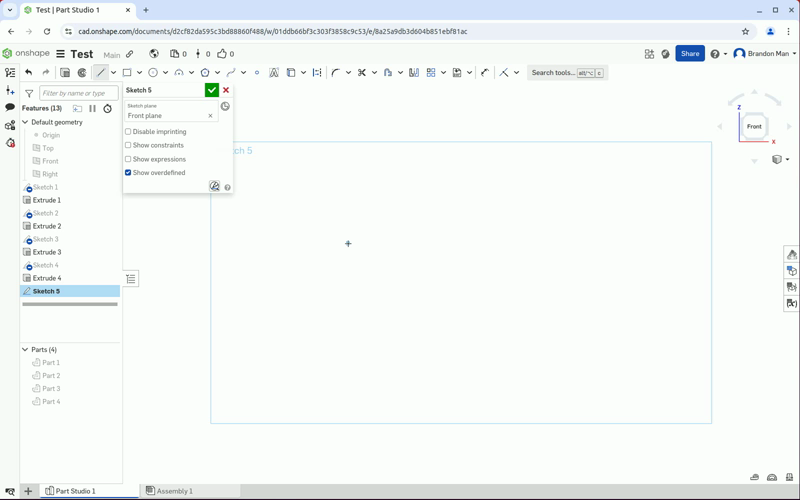
mouse_move(554, 243)
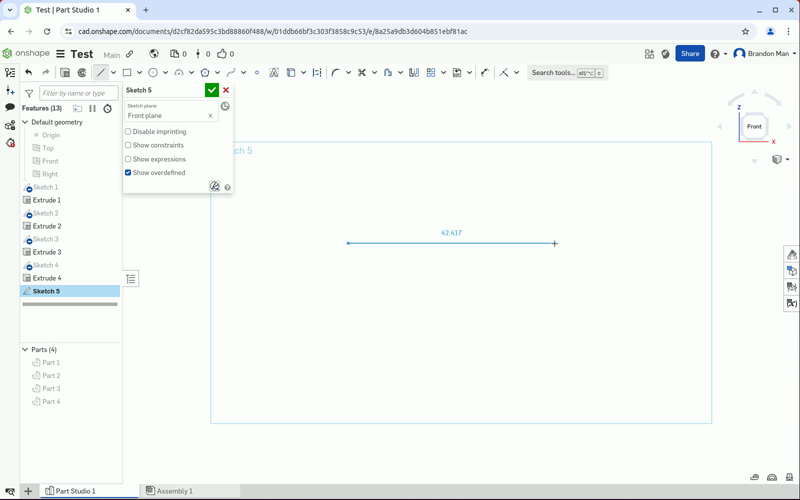
click(554, 243)
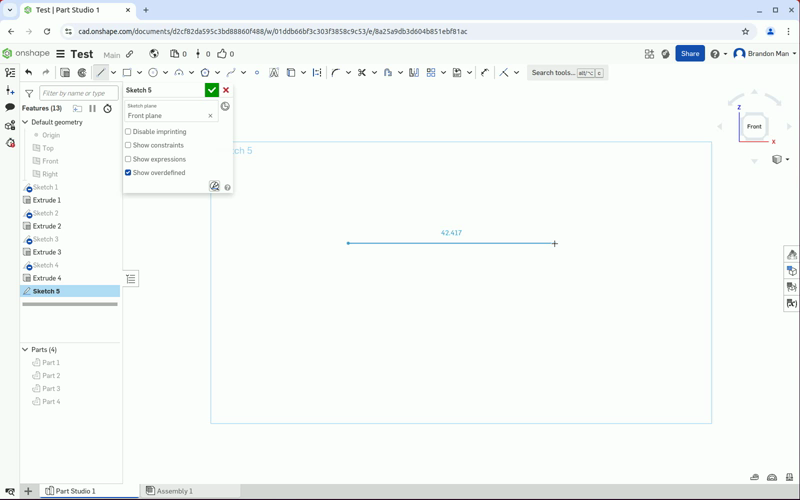
key_up(shift)
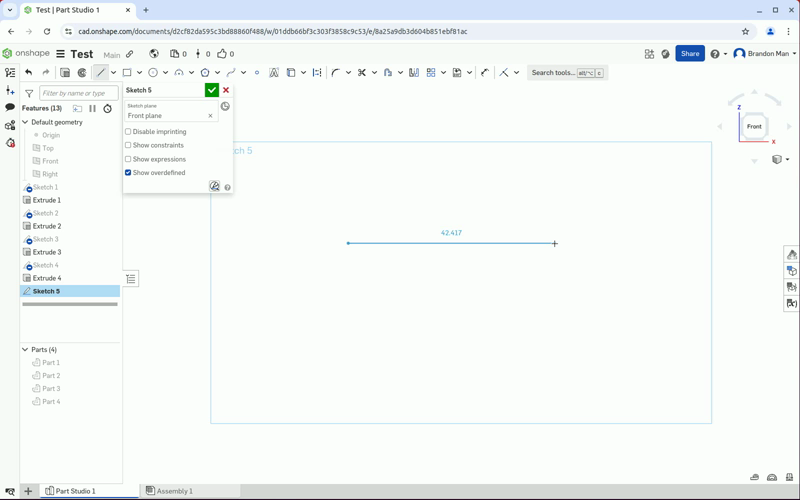
key_down(shift)
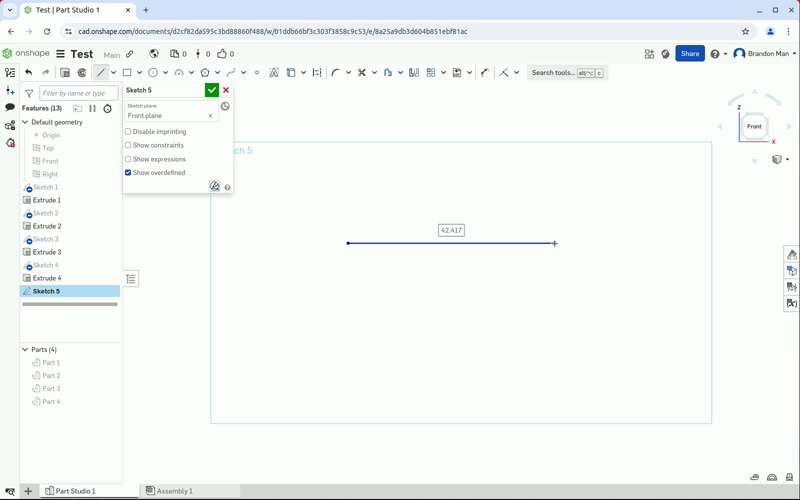
mouse_move(584, 243)
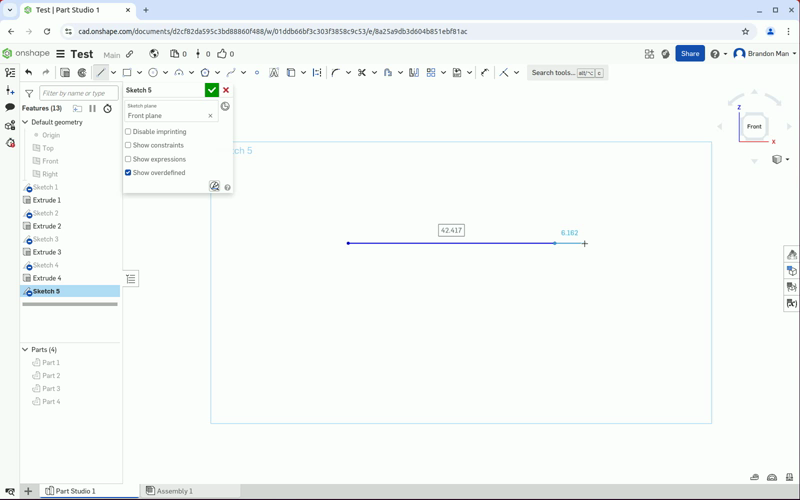
mouse_move(554, 238)
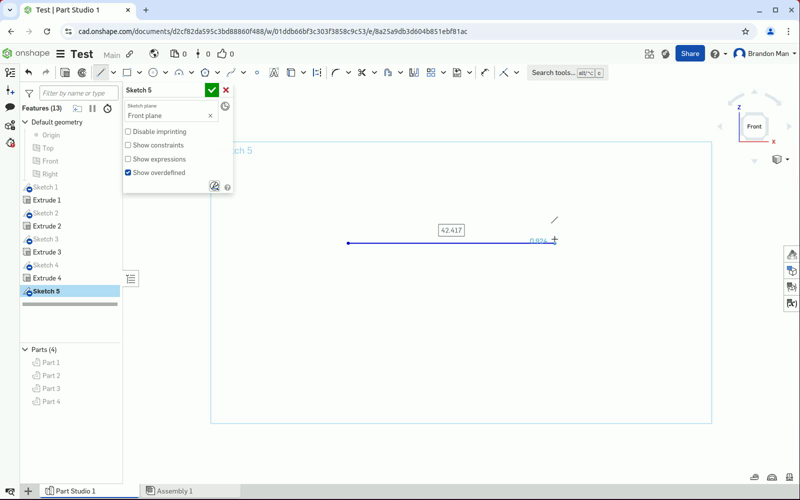
scroll(6)
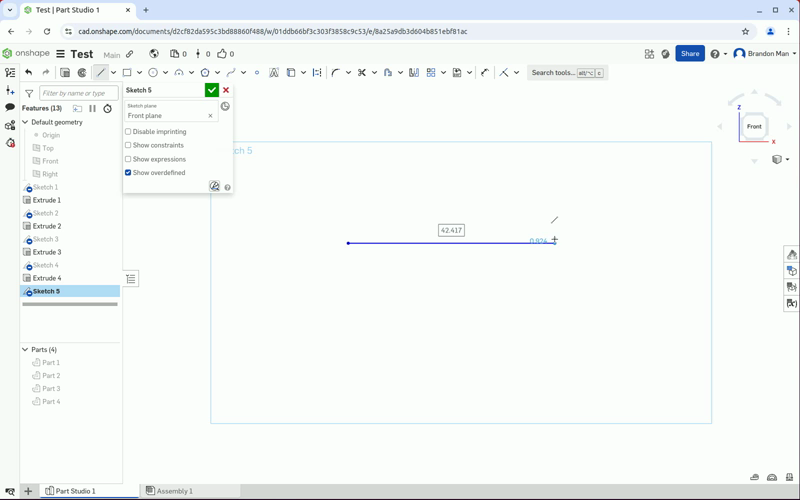
scroll(6)
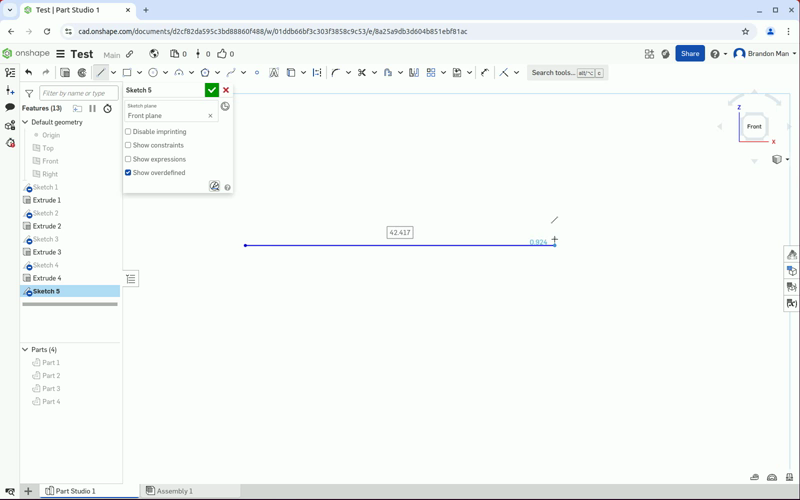
scroll(6)
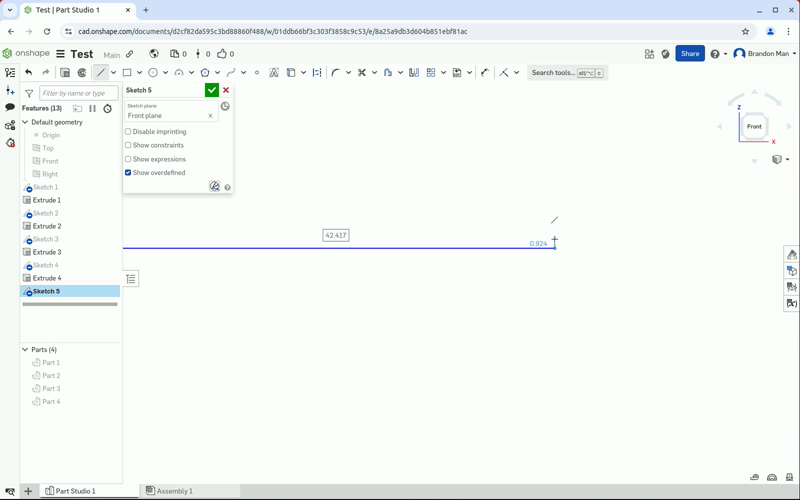
scroll(6)
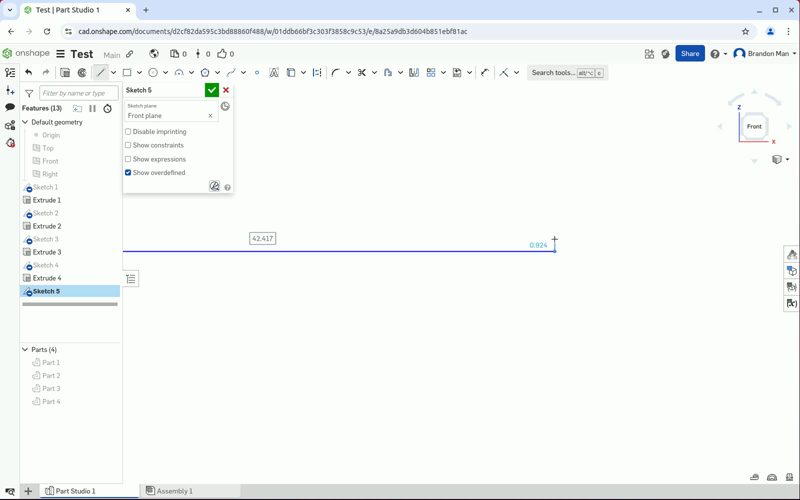
scroll(6)
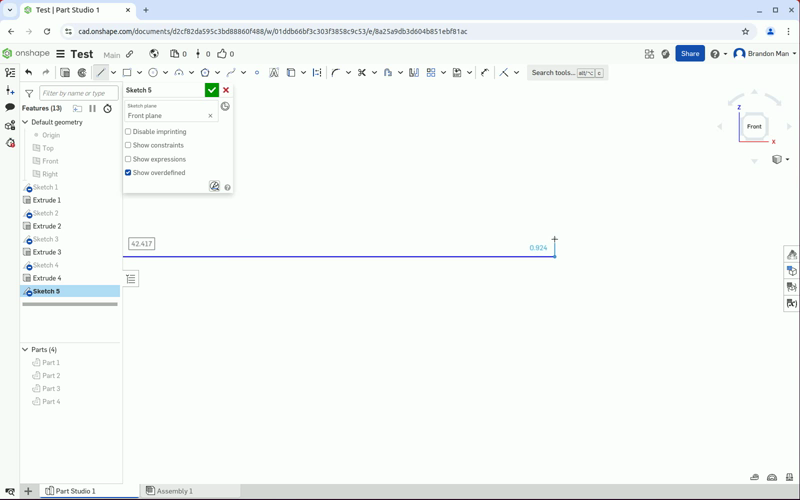
scroll(6)
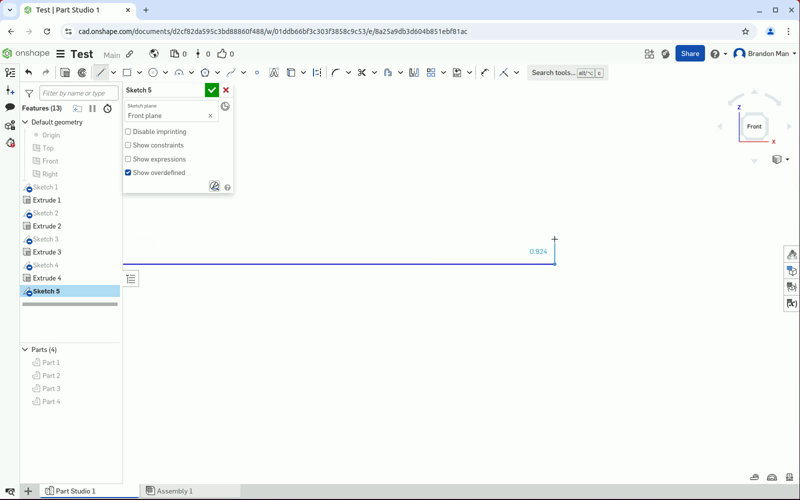
scroll(6)
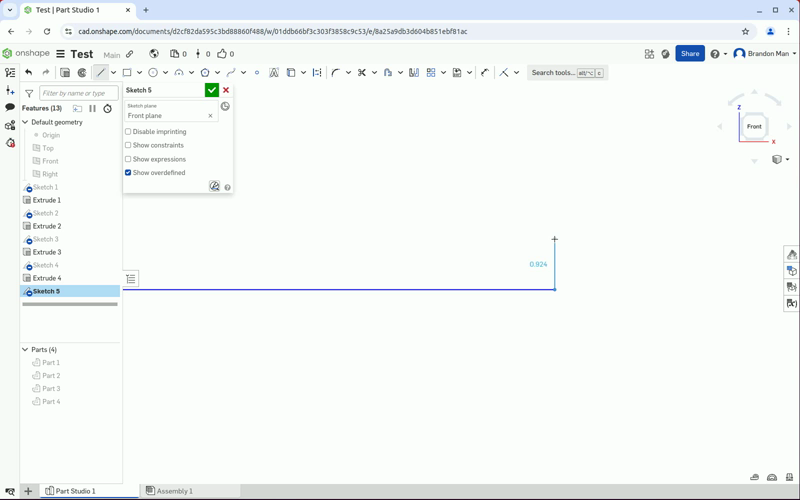
click(554, 238)
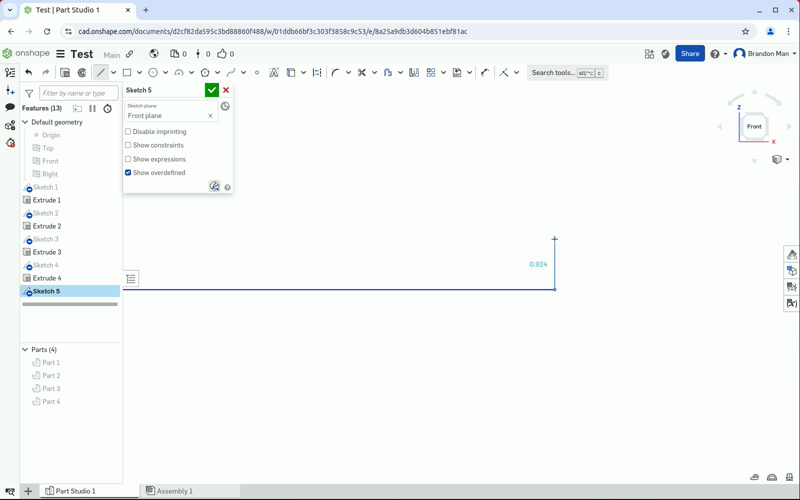
scroll(-6)
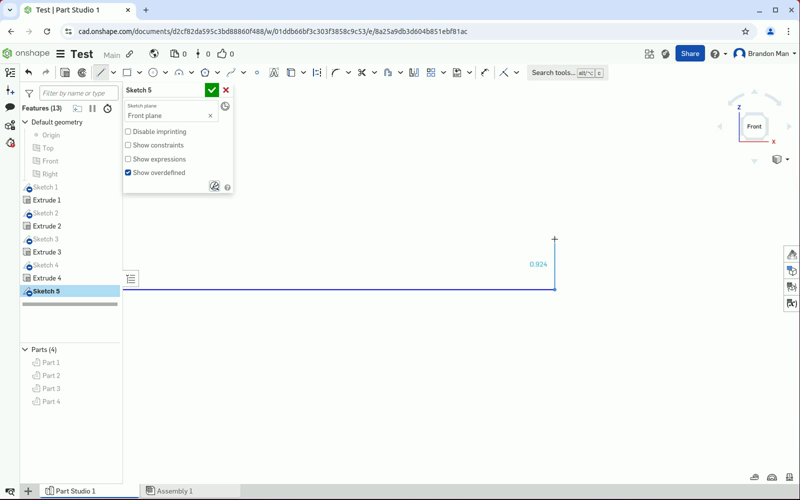
scroll(-6)
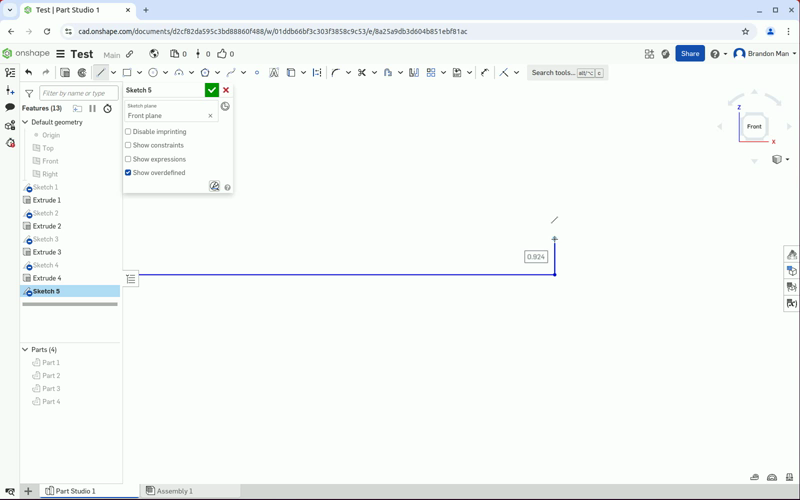
scroll(-6)
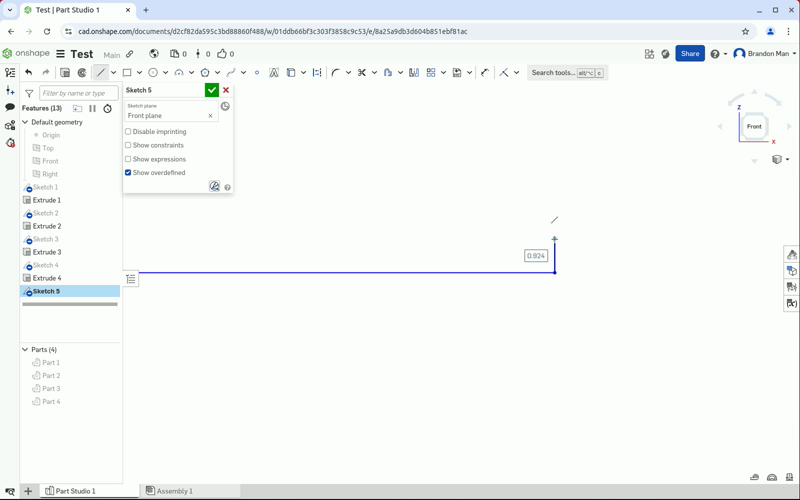
scroll(-6)
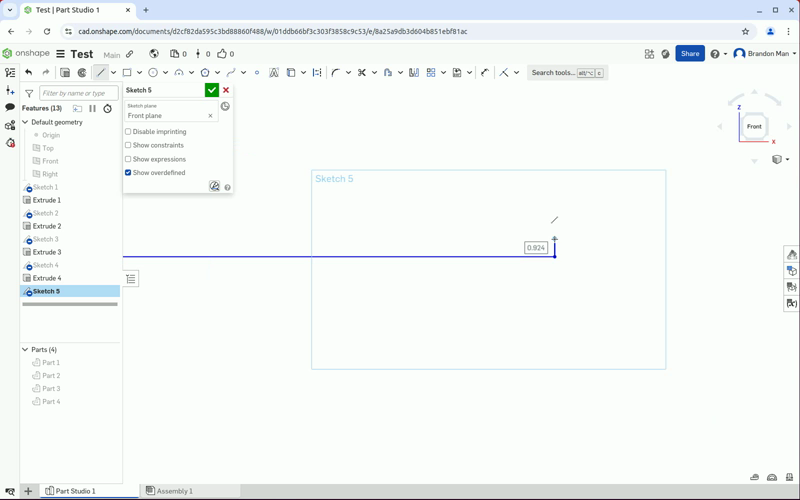
scroll(-6)
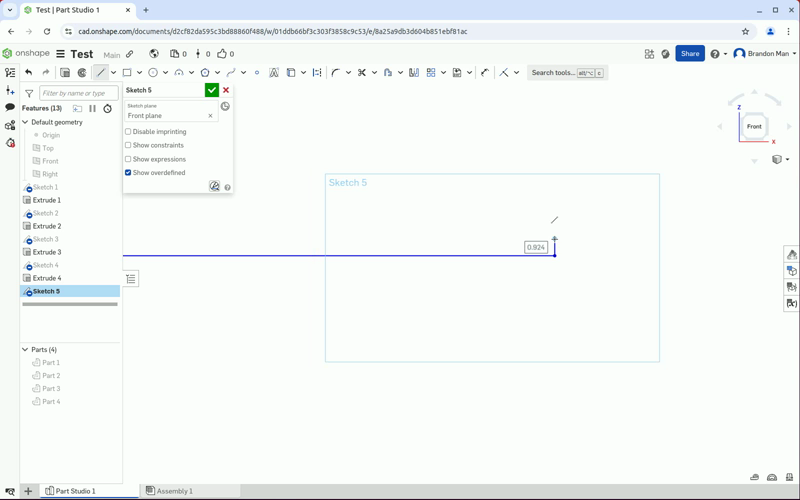
scroll(-6)
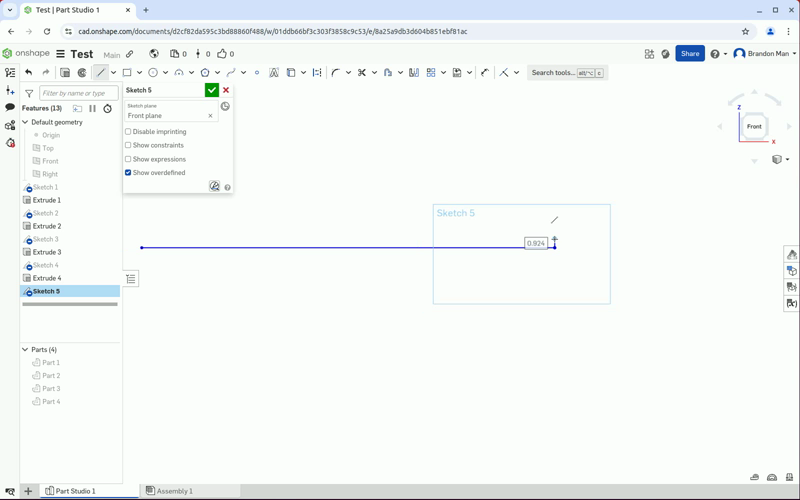
scroll(-6)
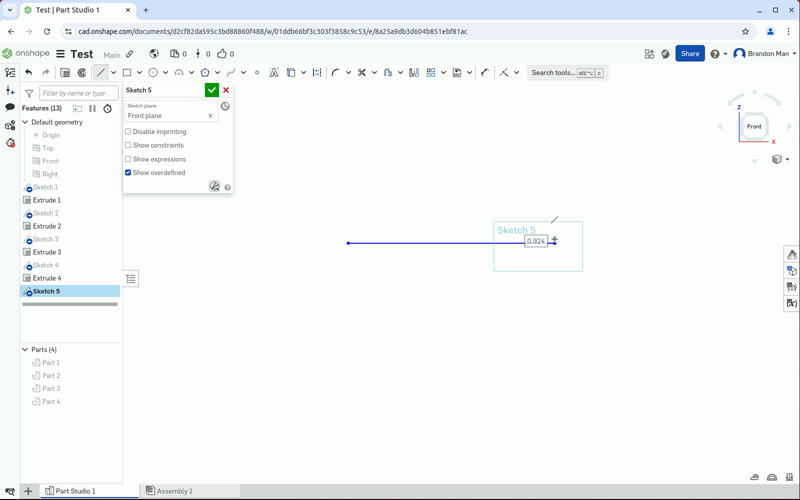
key_up(shift)
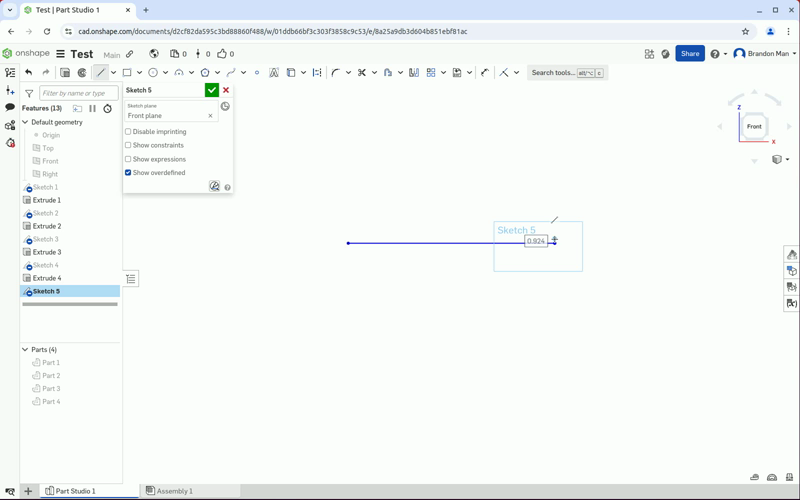
key_down(shift)
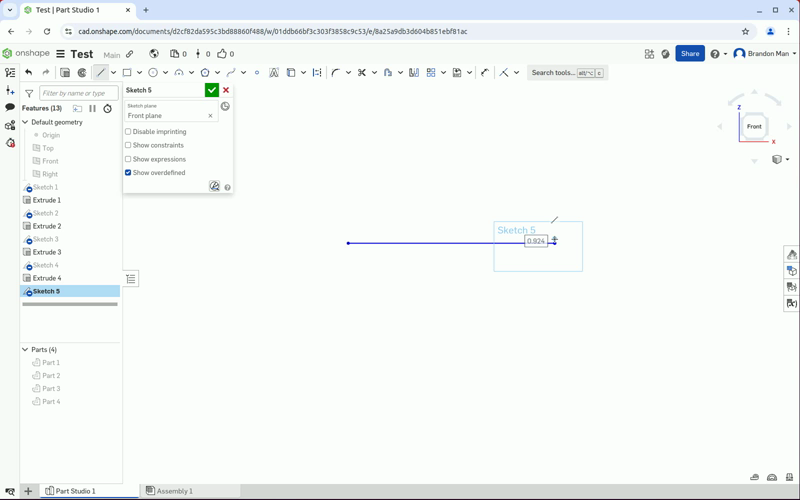
mouse_move(348, 238)
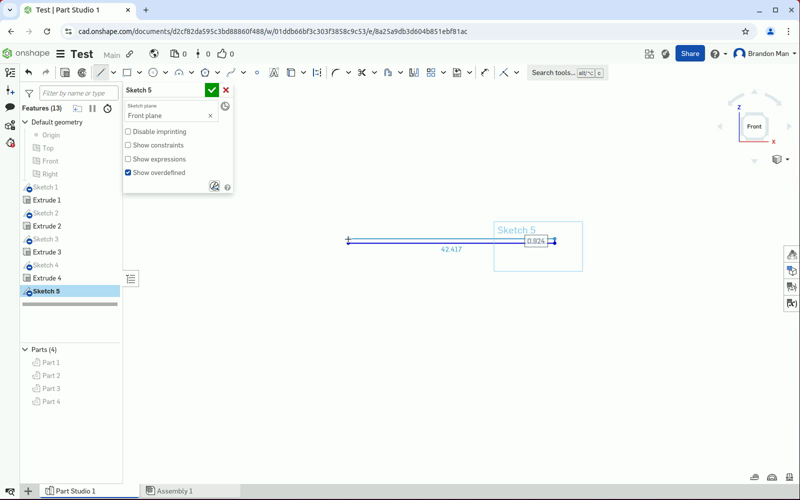
scroll(6)
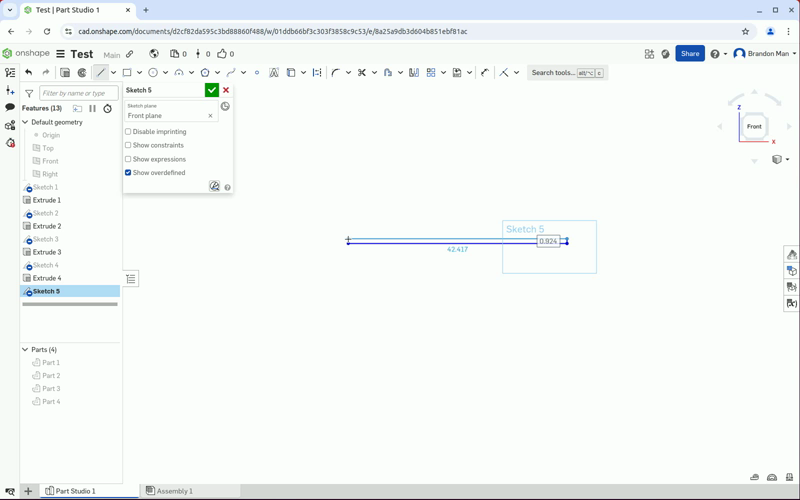
scroll(6)
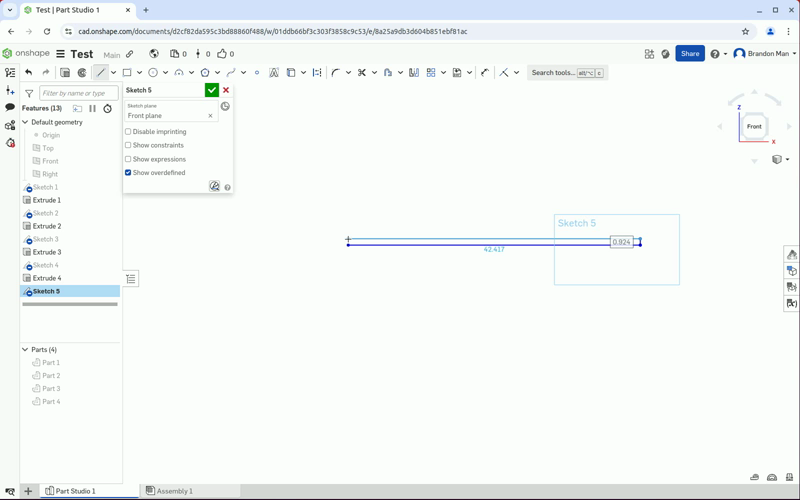
scroll(6)
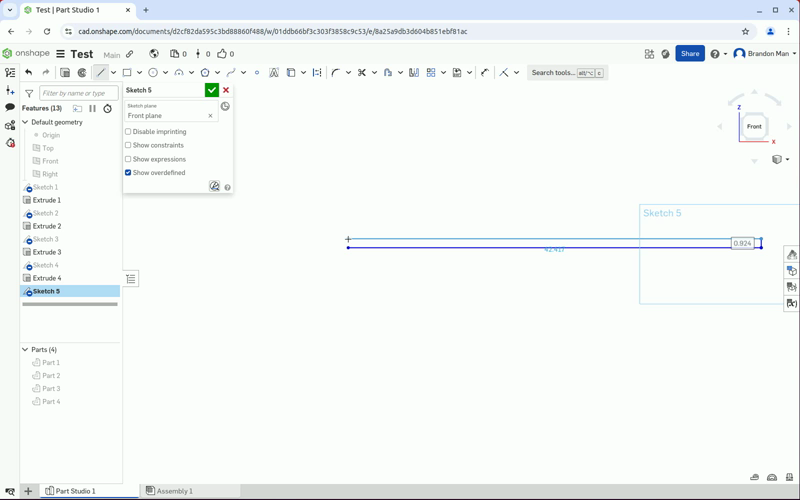
scroll(6)
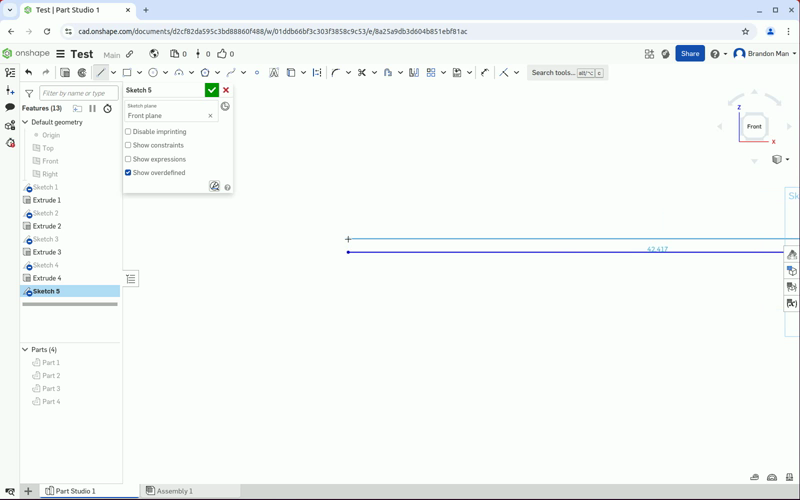
scroll(6)
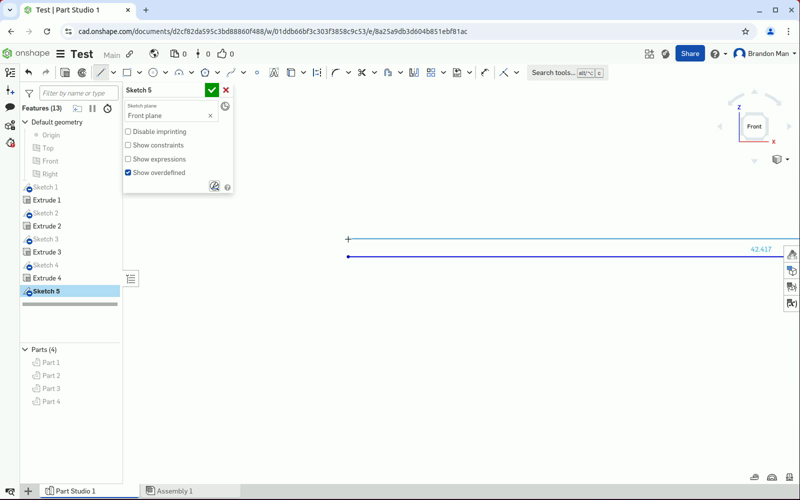
scroll(6)
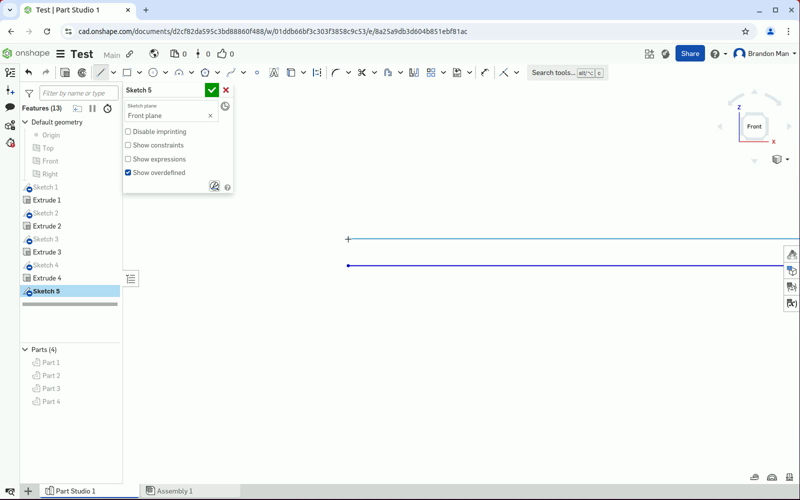
scroll(6)
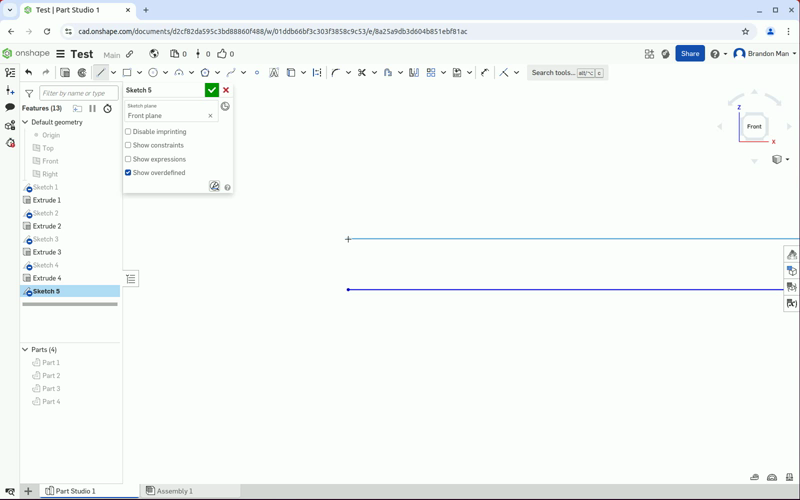
click(348, 238)
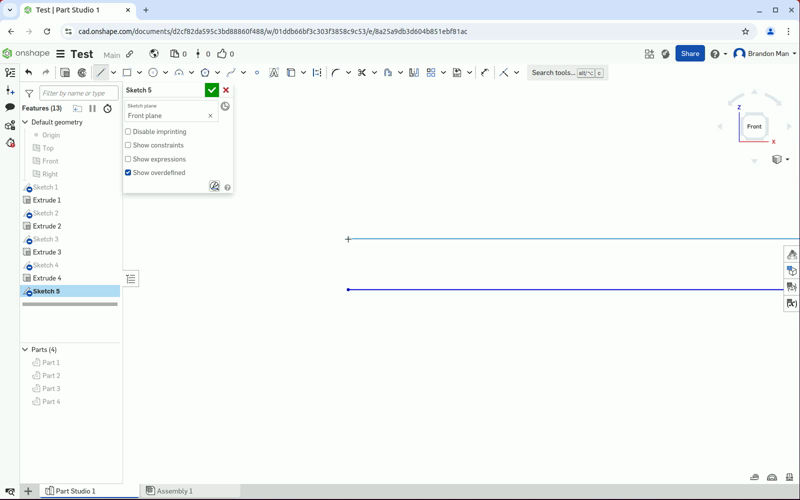
scroll(-6)
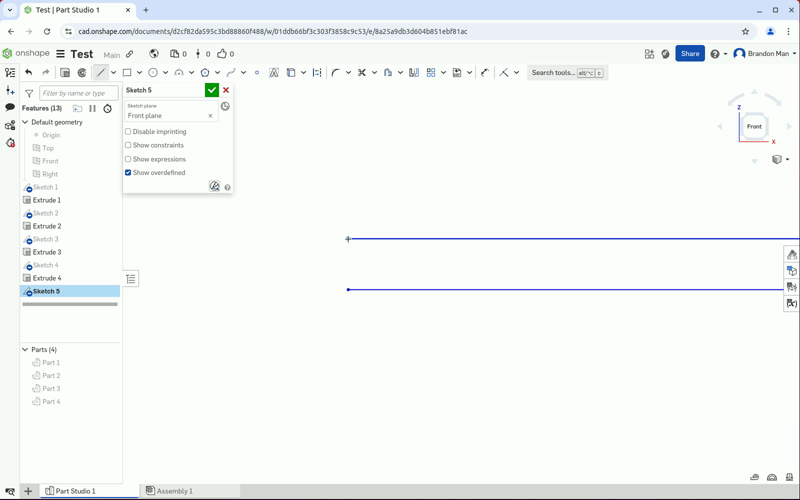
scroll(-6)
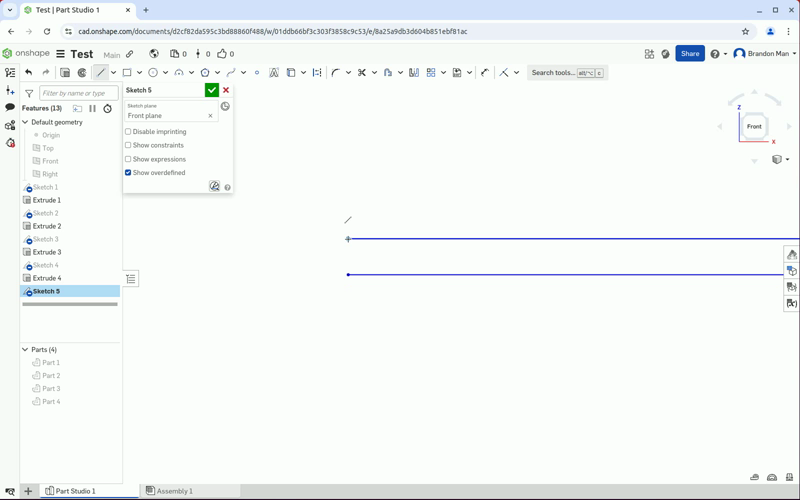
scroll(-6)
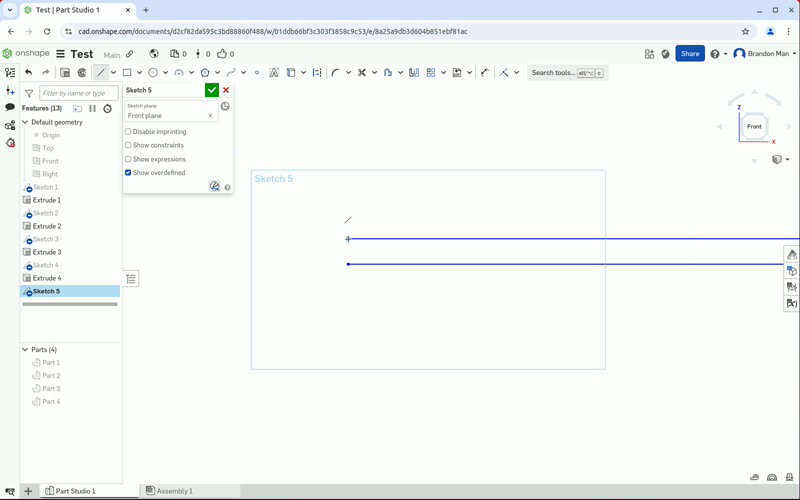
scroll(-6)
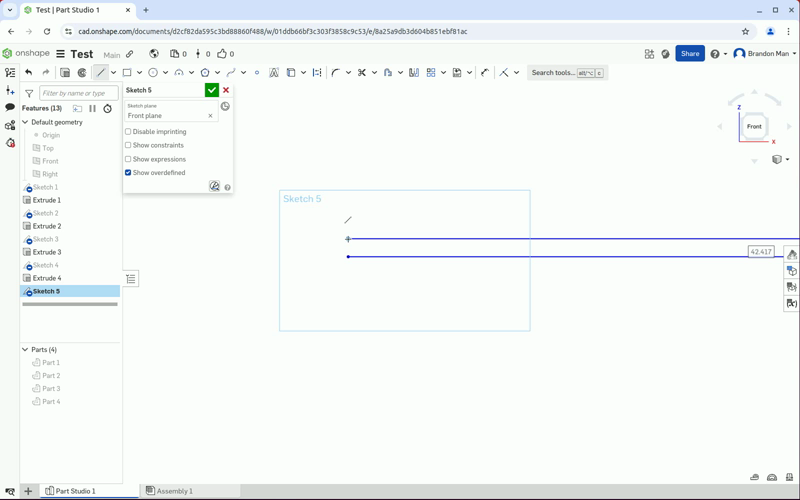
scroll(-6)
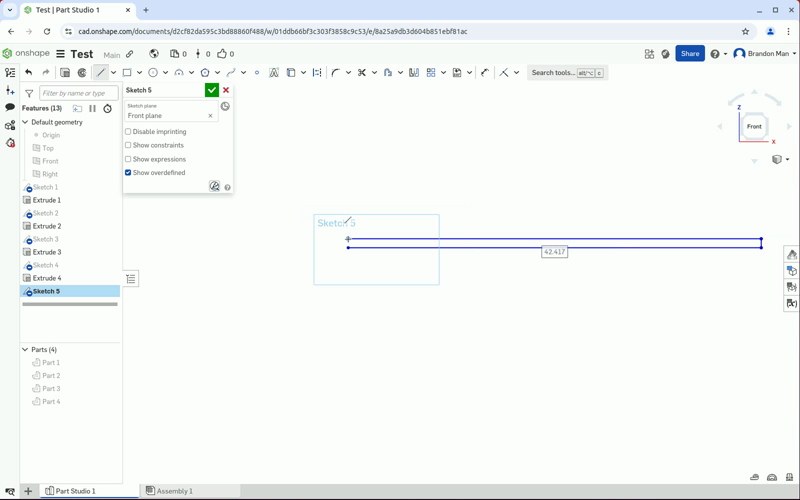
scroll(-6)
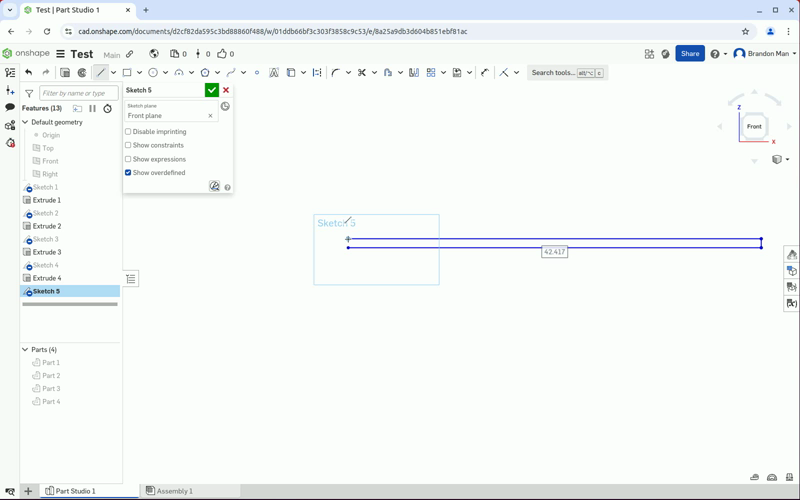
scroll(-6)
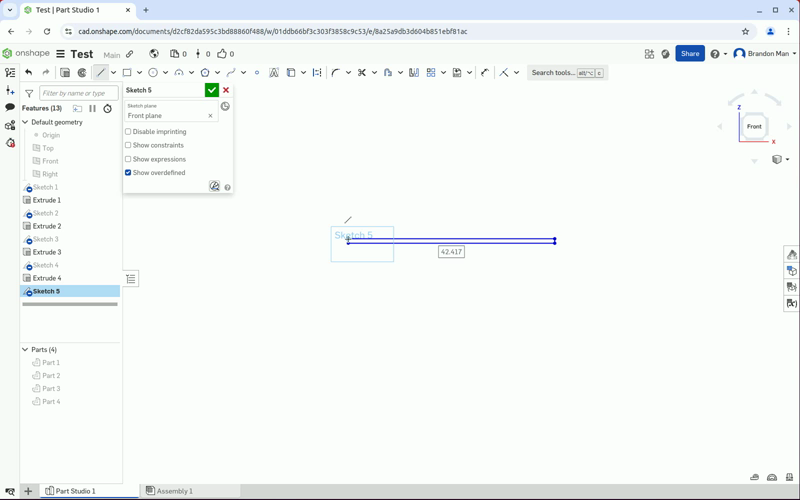
key_up(shift)
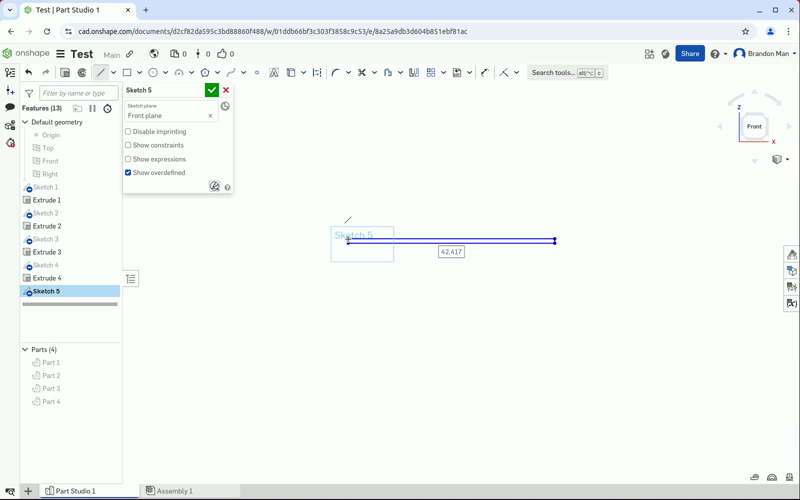
mouse_move(378, 238)
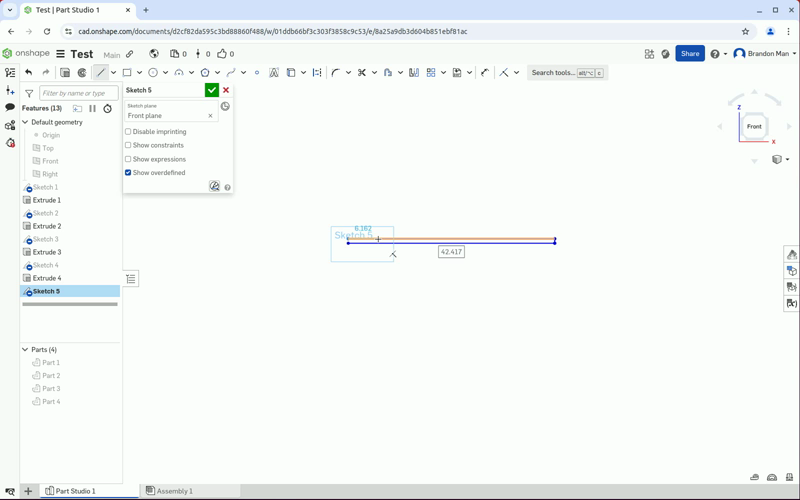
key_down(shift)
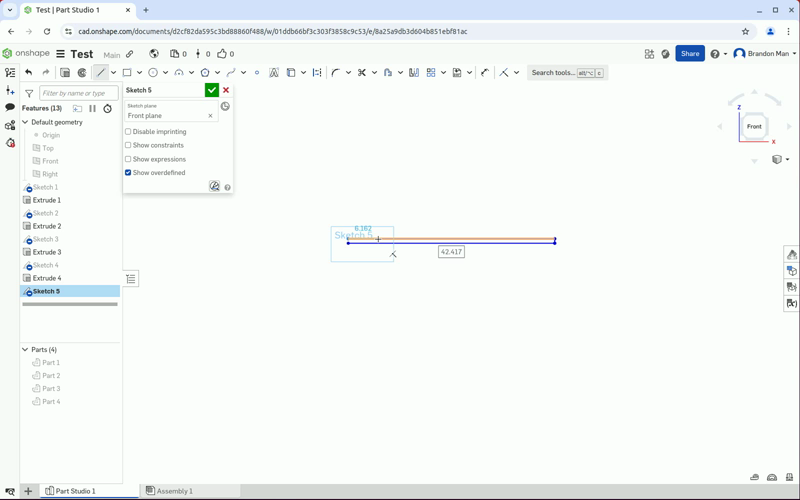
mouse_move(348, 243)
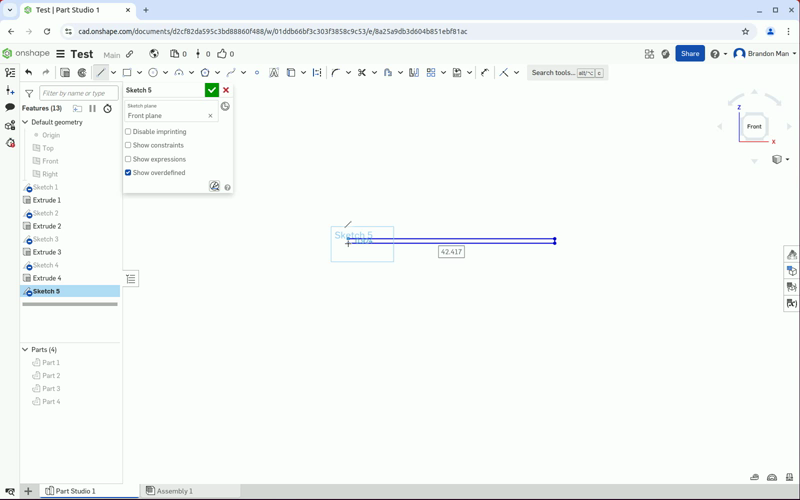
scroll(6)
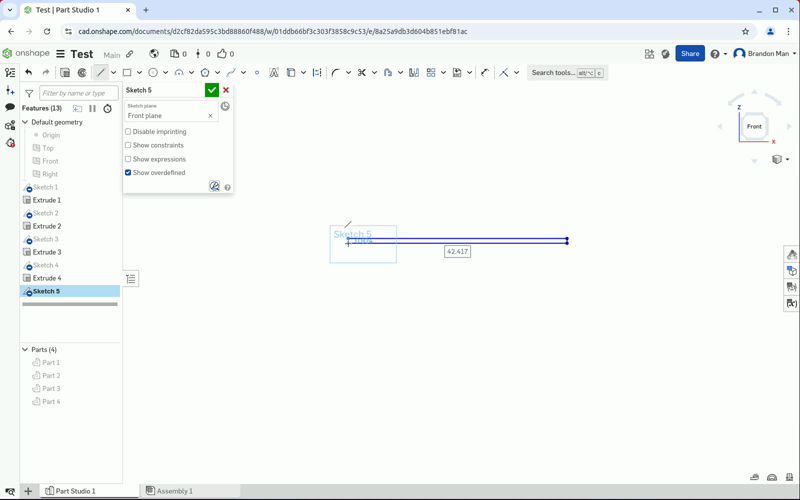
scroll(6)
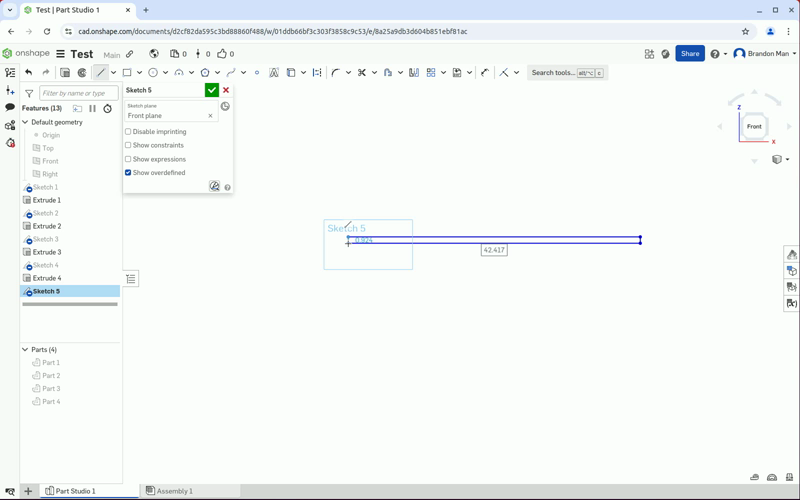
scroll(6)
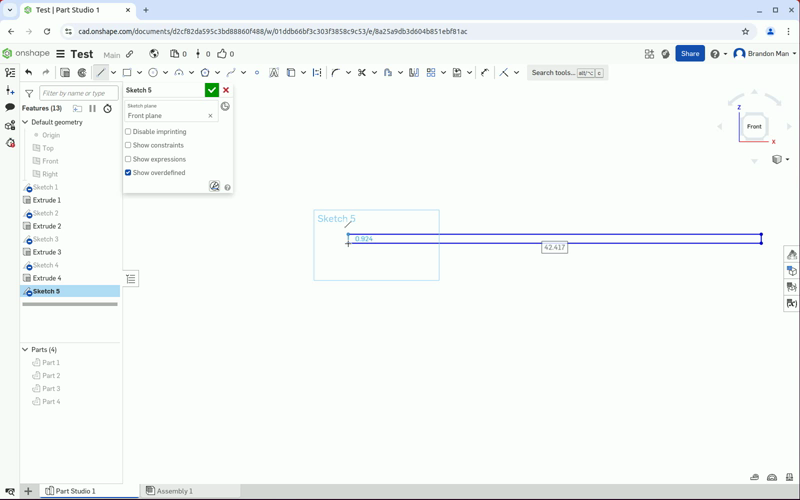
scroll(6)
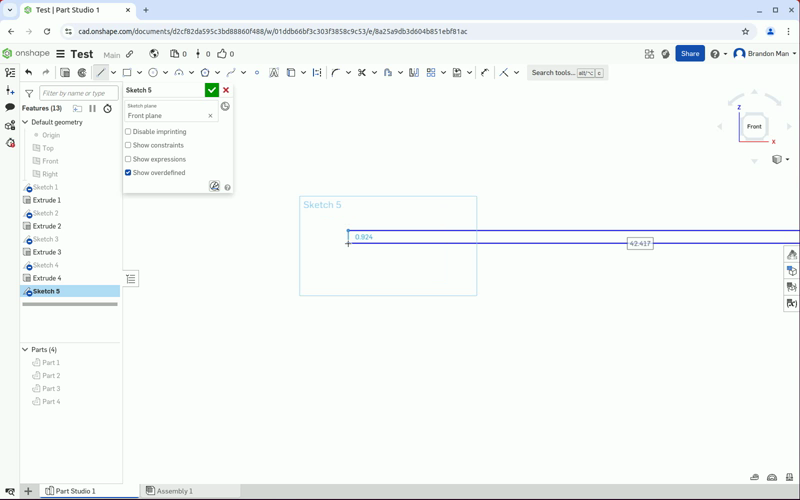
scroll(6)
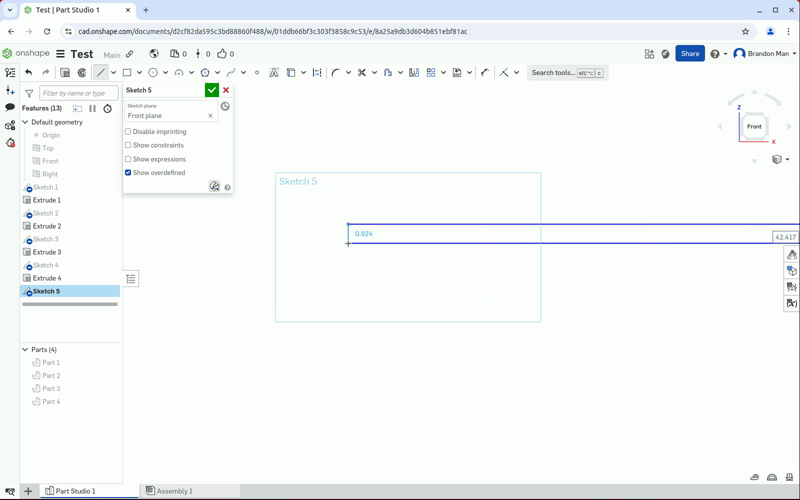
scroll(6)
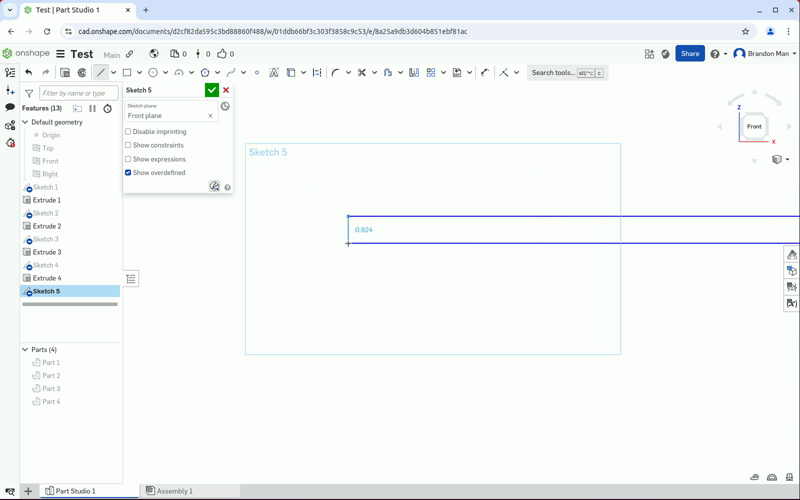
scroll(6)
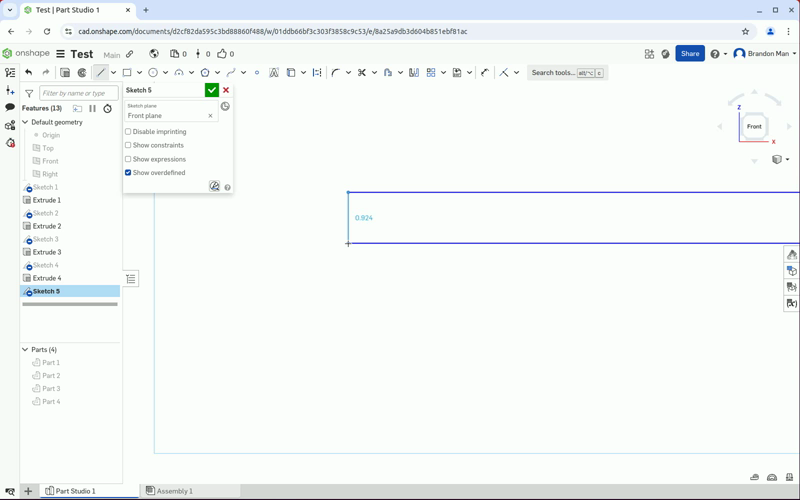
key_up(shift)
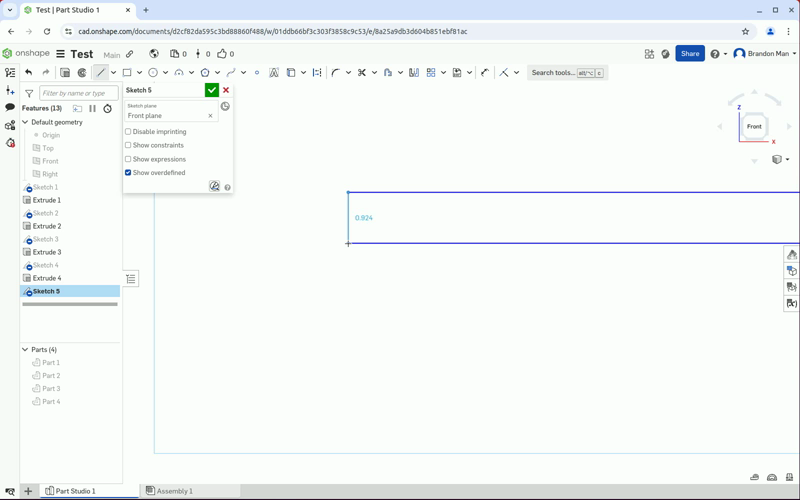
click(348, 243)
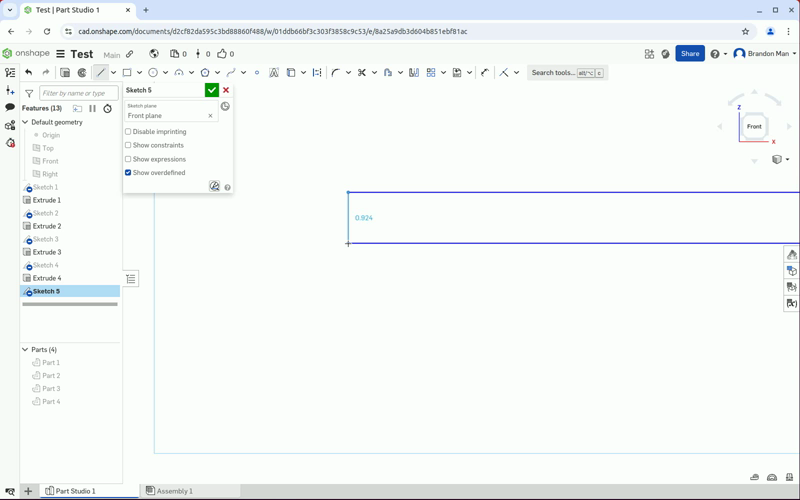
scroll(-6)
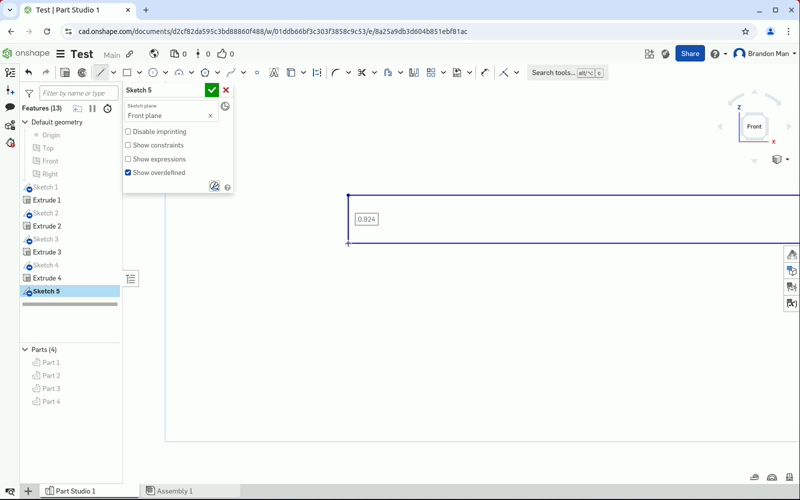
scroll(-6)
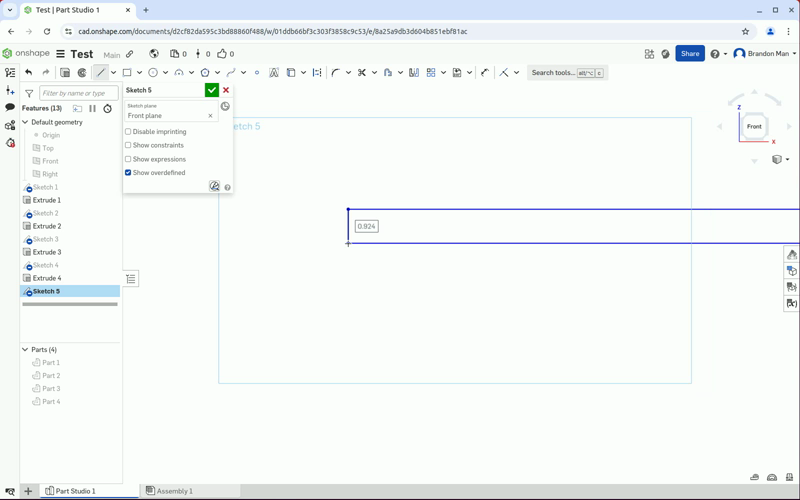
scroll(-6)
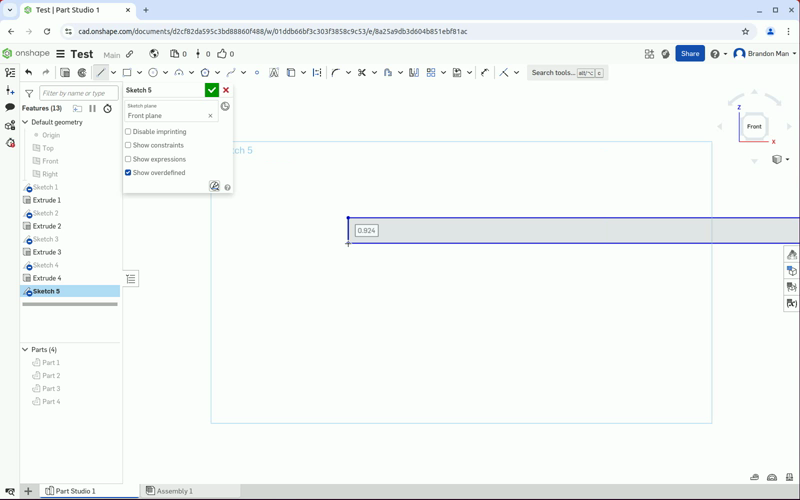
scroll(-6)
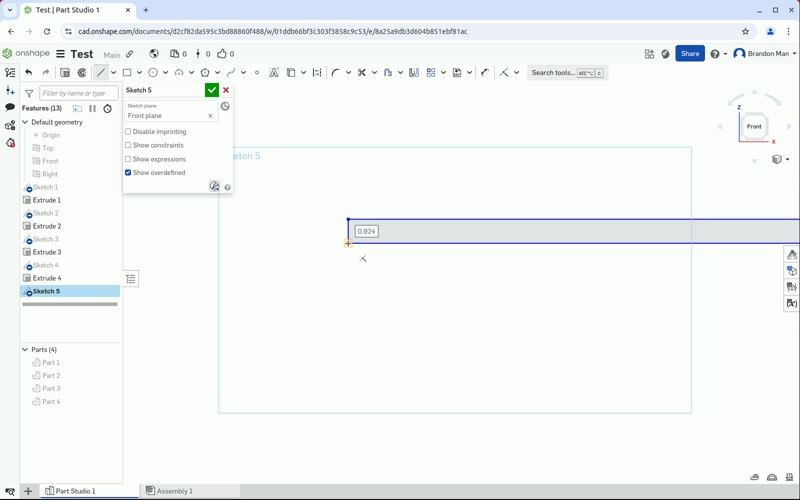
scroll(-6)
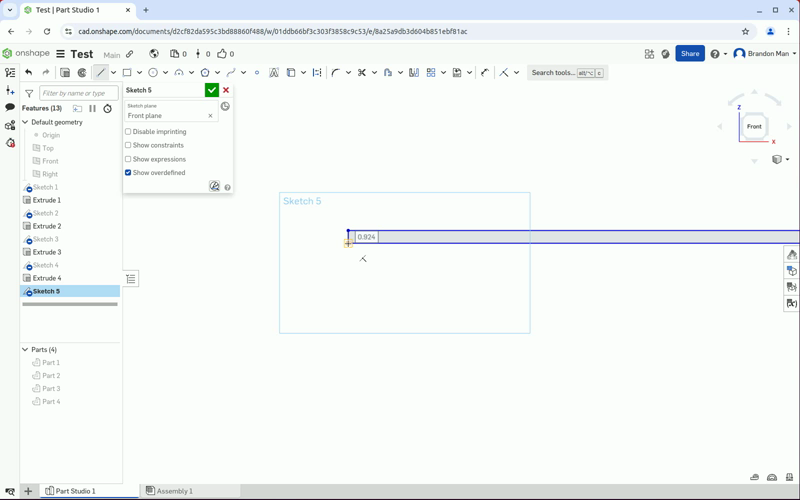
scroll(-6)
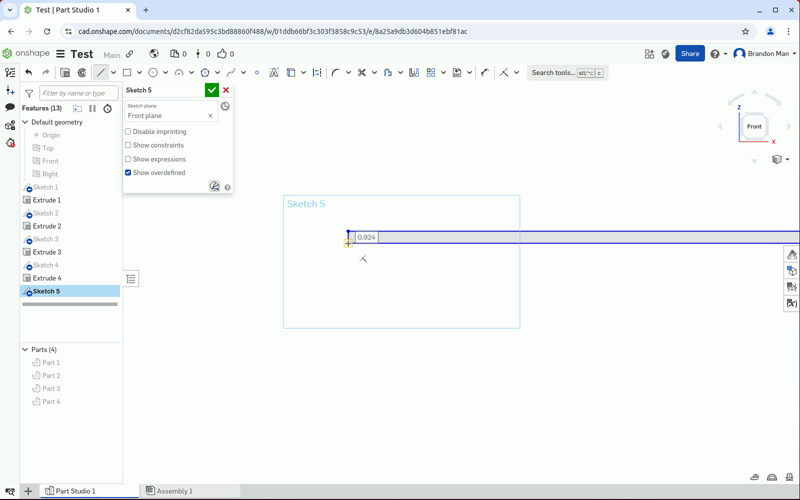
scroll(-6)
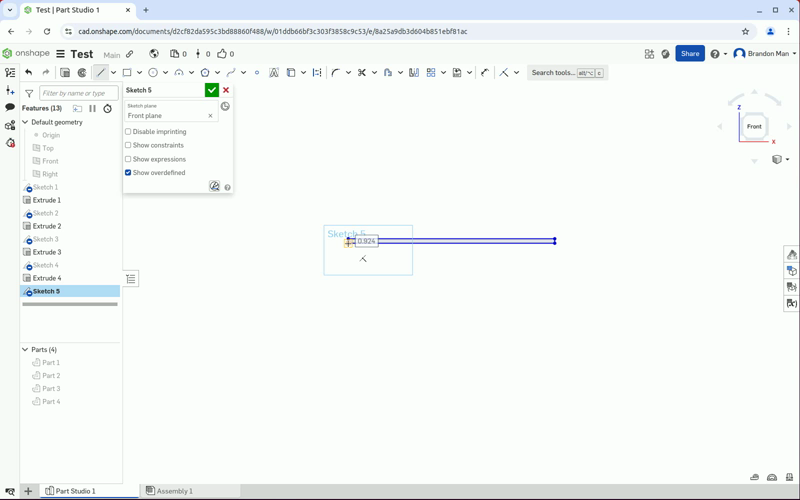
key(esc)
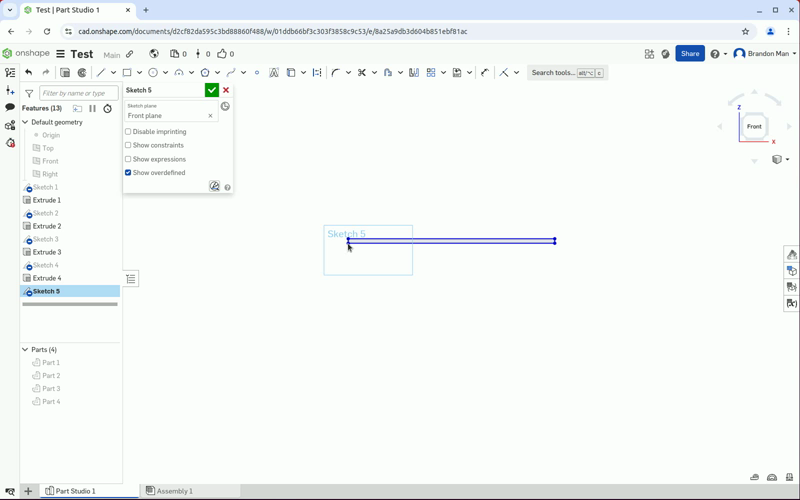
mouse_move(412, 240)
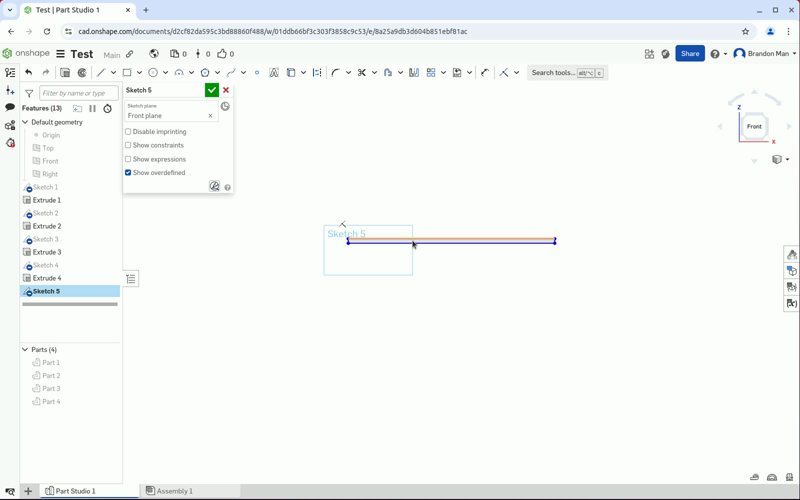
scroll(6)
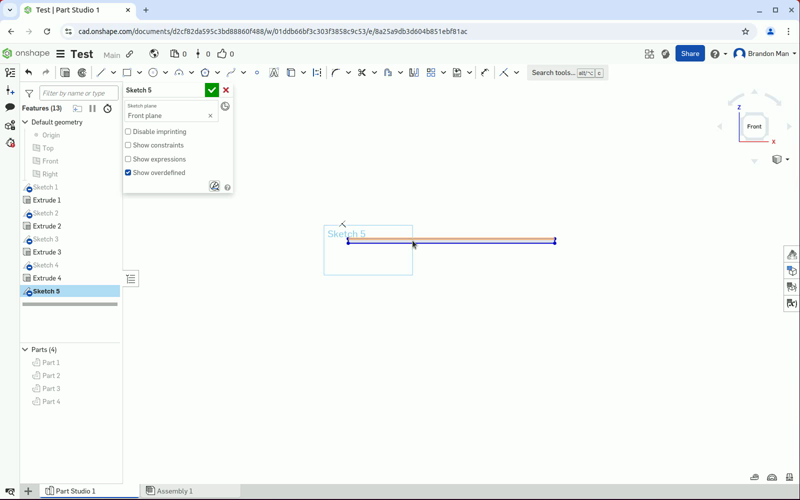
scroll(6)
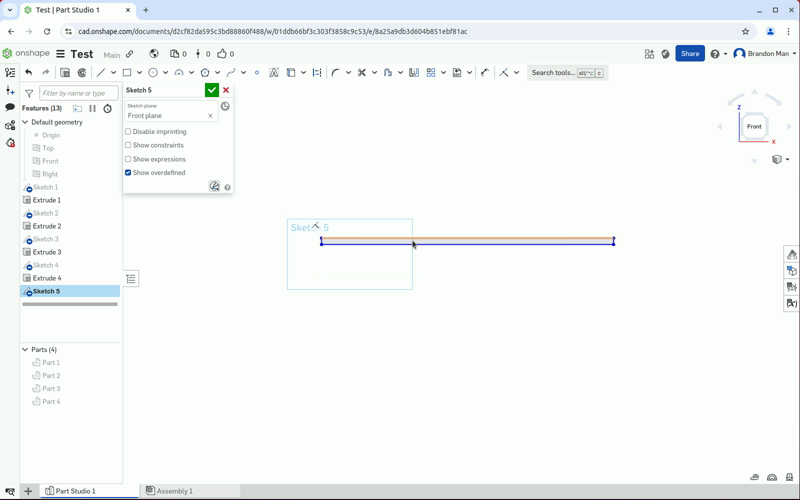
scroll(6)
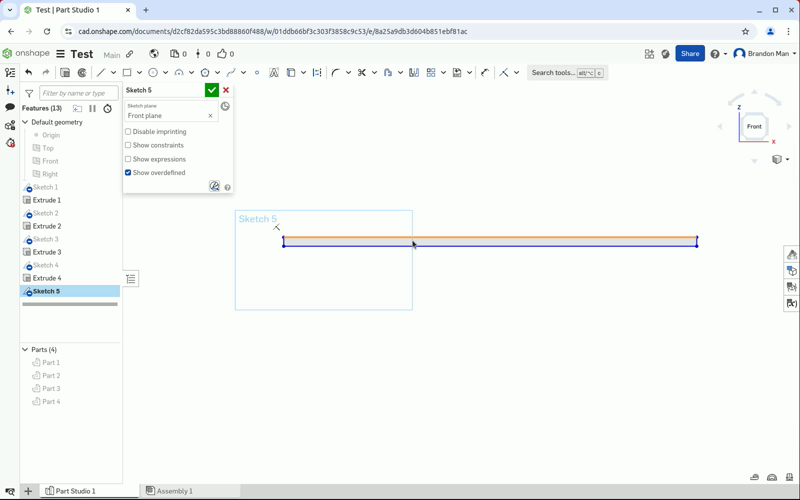
scroll(6)
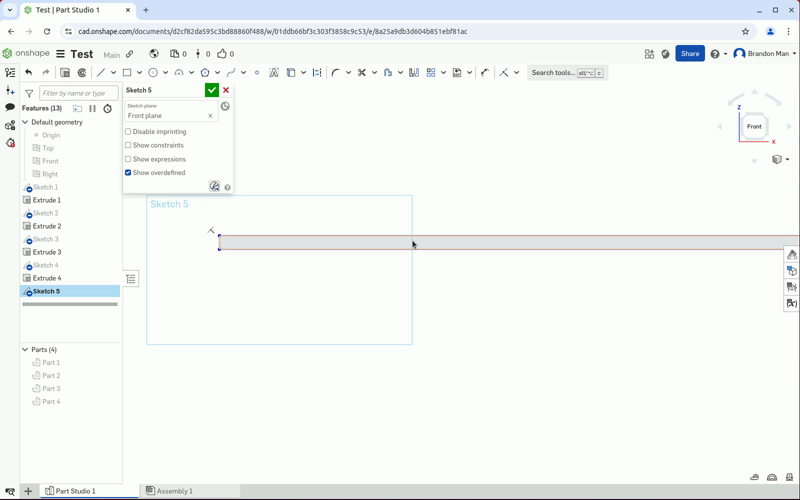
scroll(6)
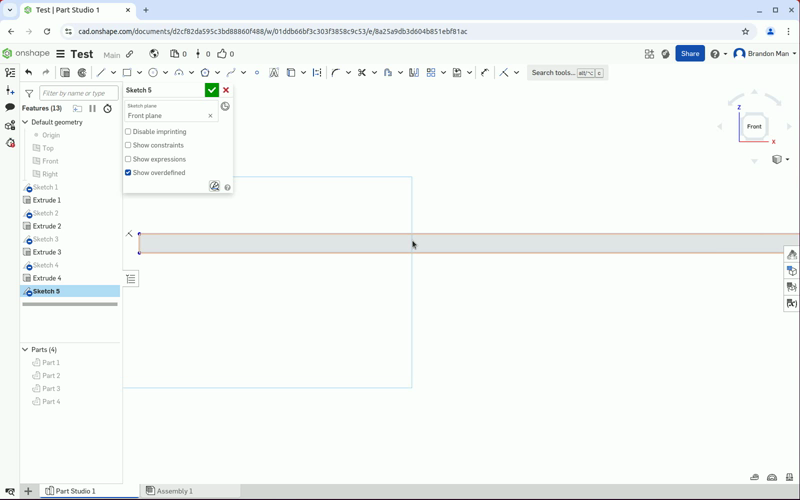
scroll(6)
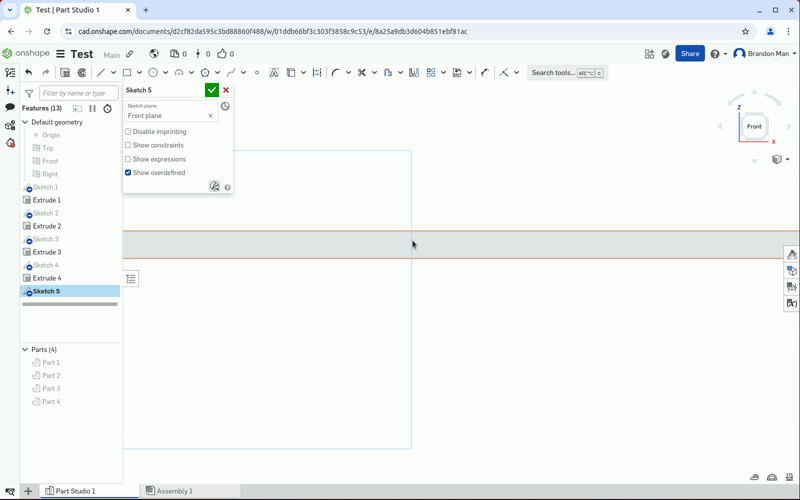
scroll(6)
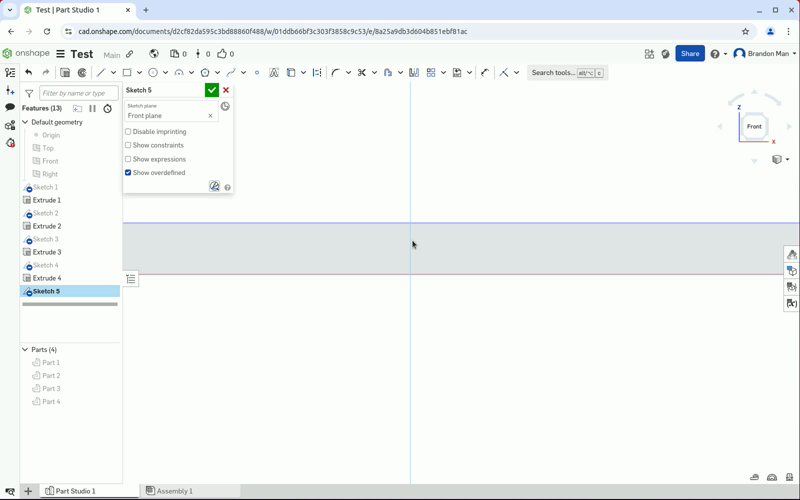
click(412, 240)
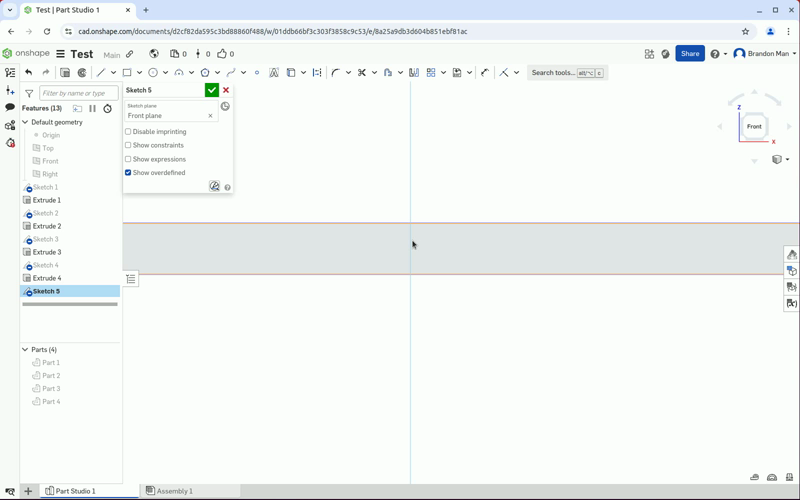
scroll(-6)
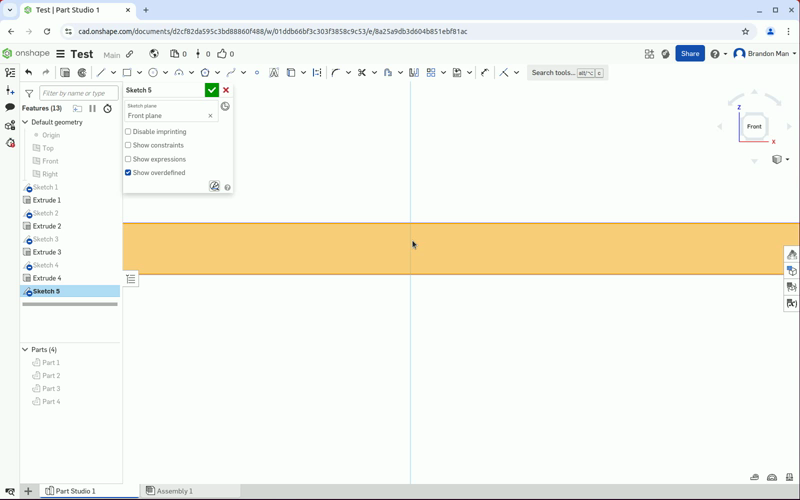
scroll(-6)
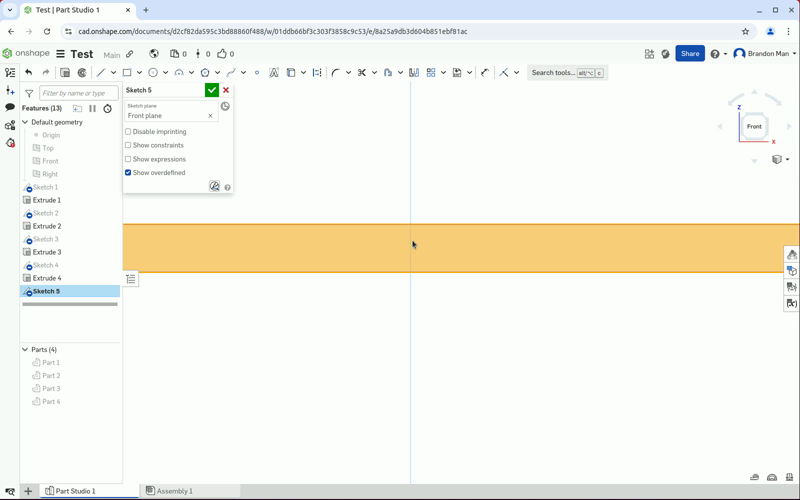
scroll(-6)
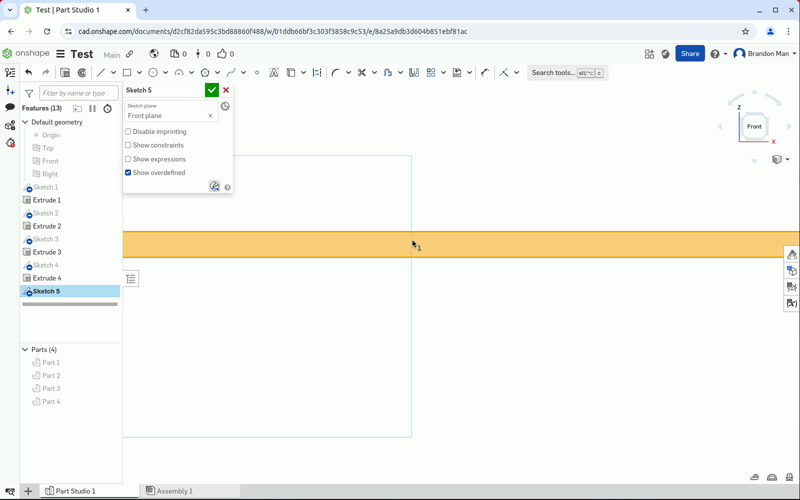
scroll(-6)
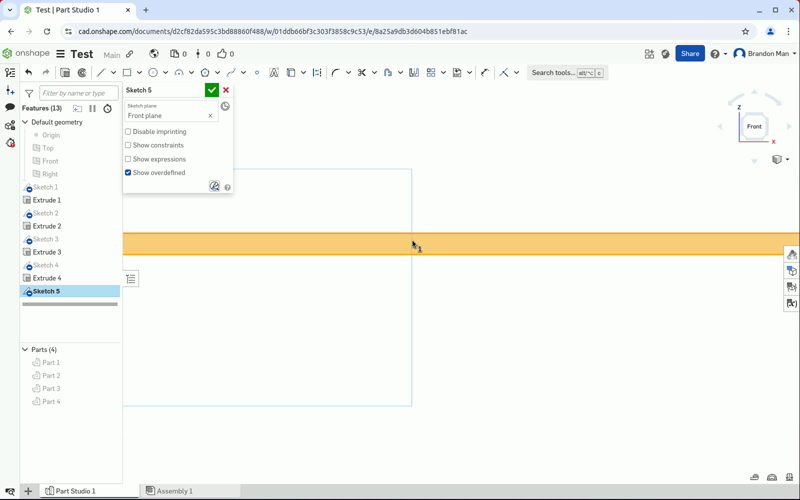
scroll(-6)
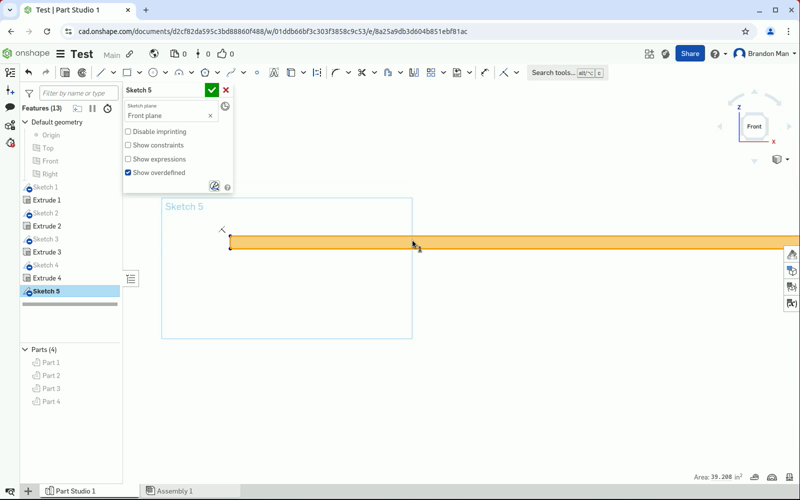
scroll(-6)
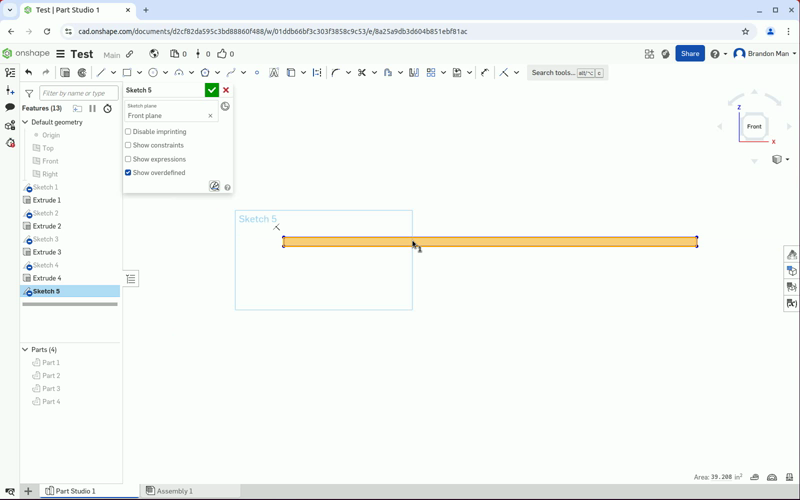
scroll(-6)
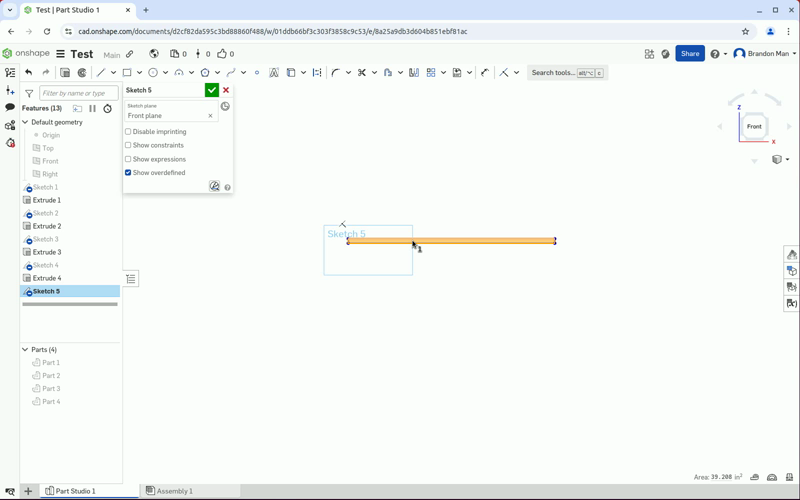
mouse_move(73, 352)
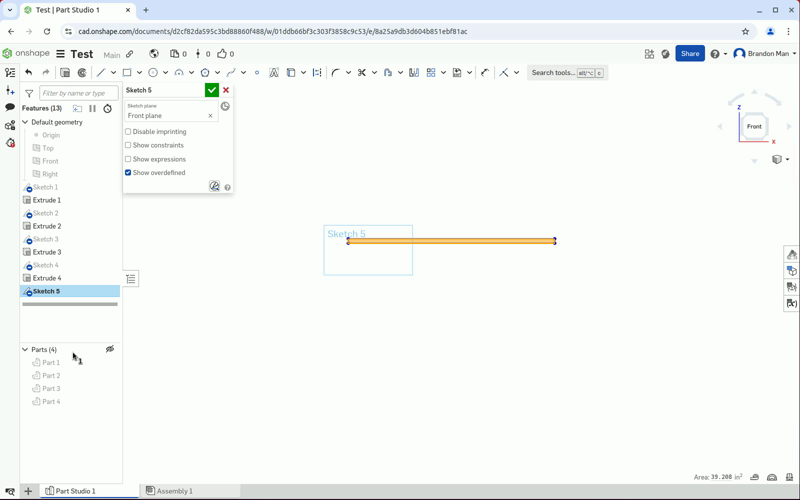
key(shift+y)
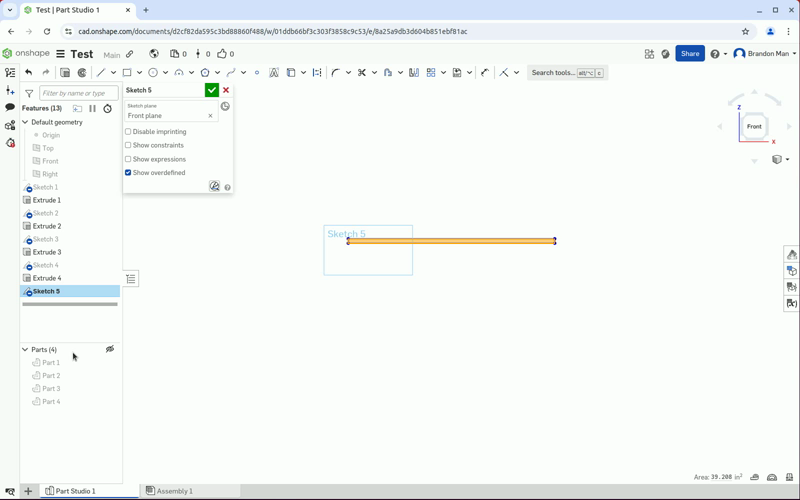
key(shift+e)
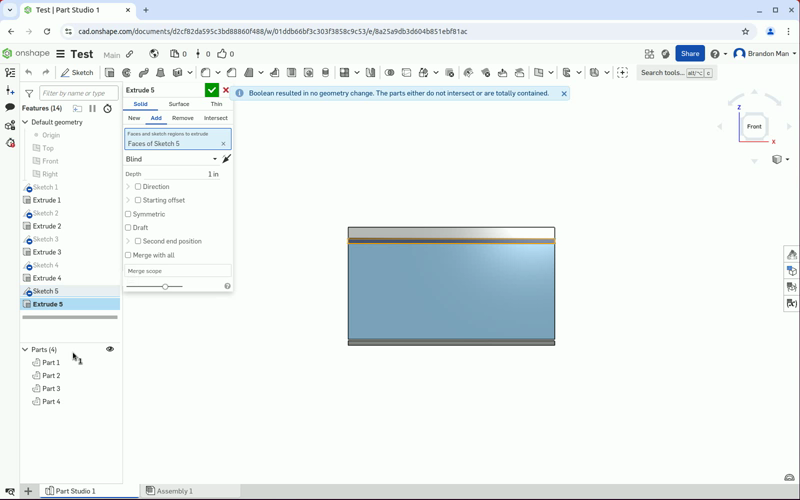
mouse_move(143, 106)
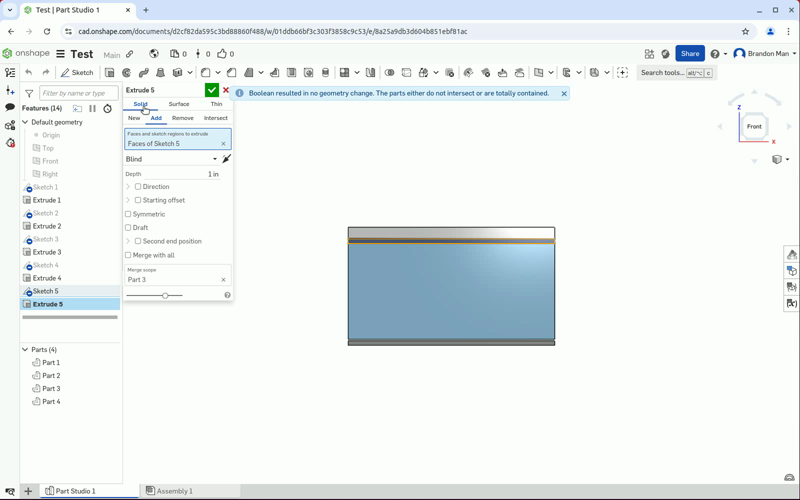
click(143, 106)
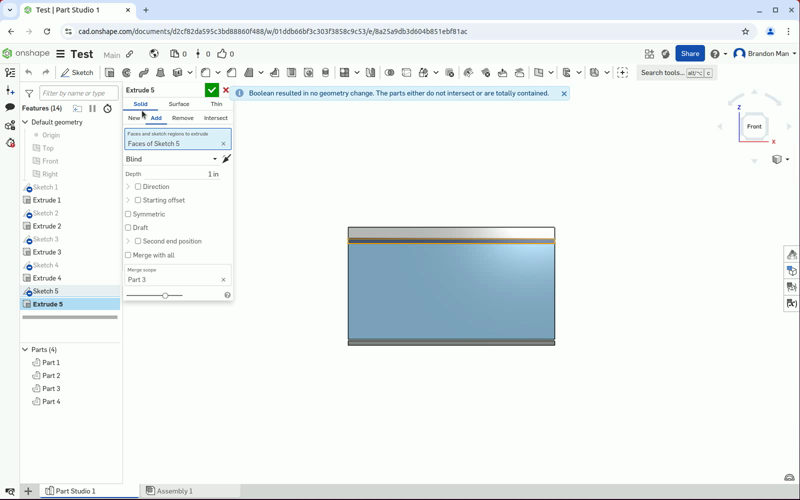
mouse_move(137, 120)
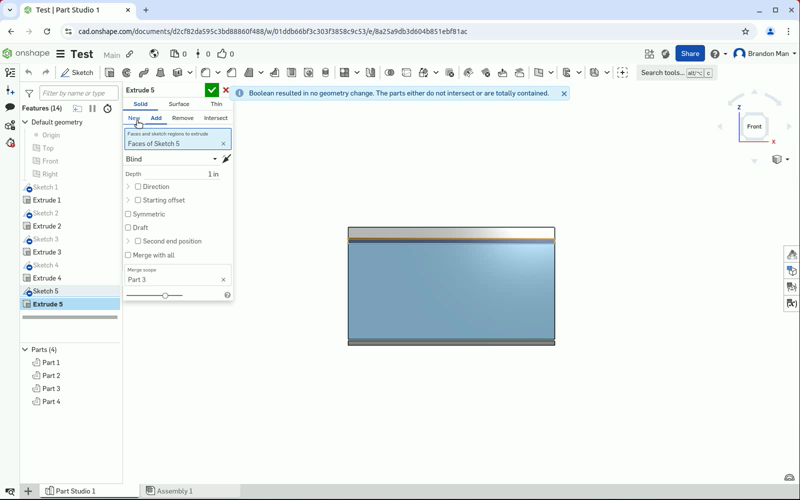
click(137, 120)
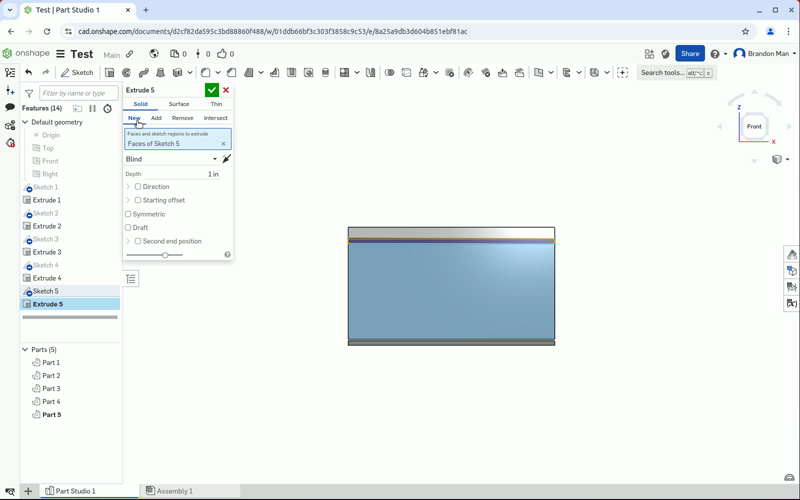
key(tab, 4)
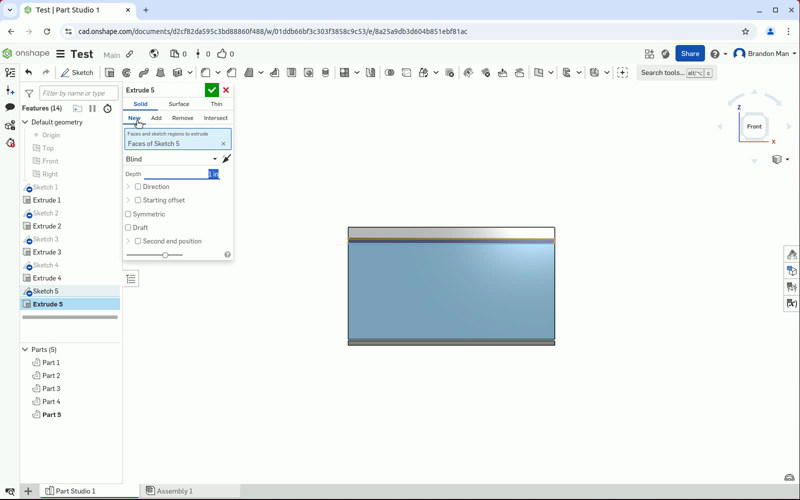
text(3.129)
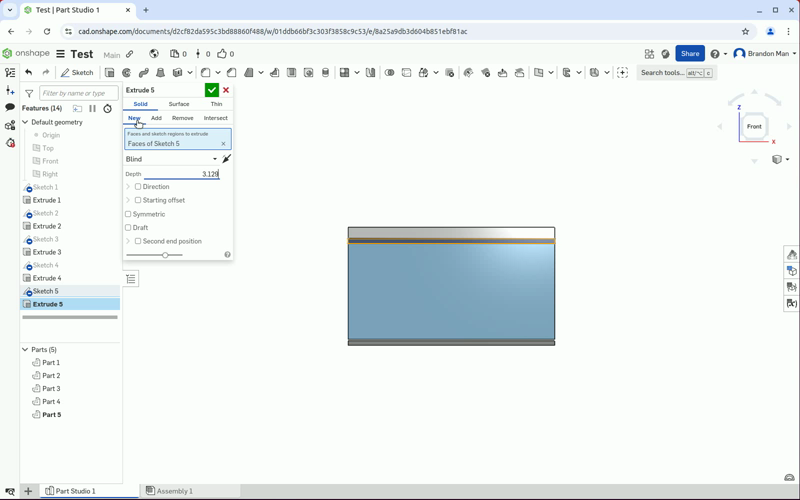
key(enter)
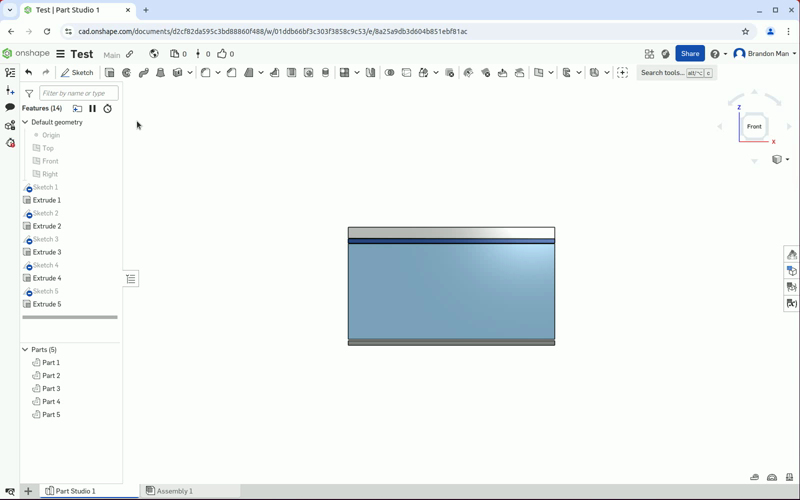
key(shift+h)
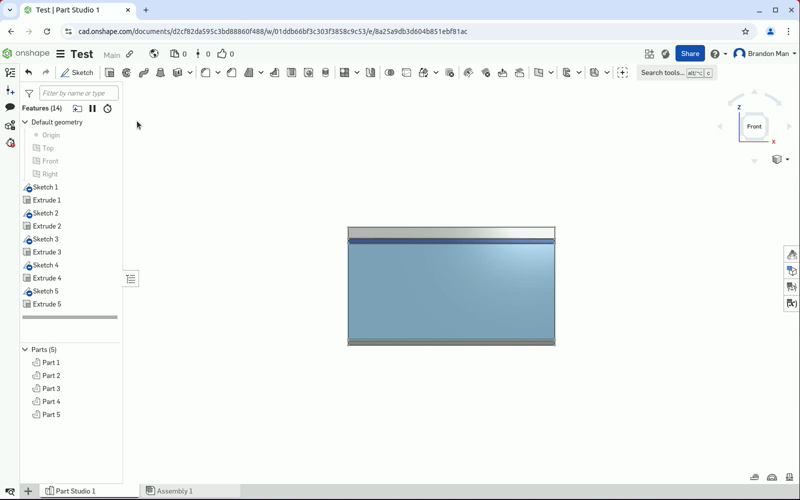
key(shift+h)
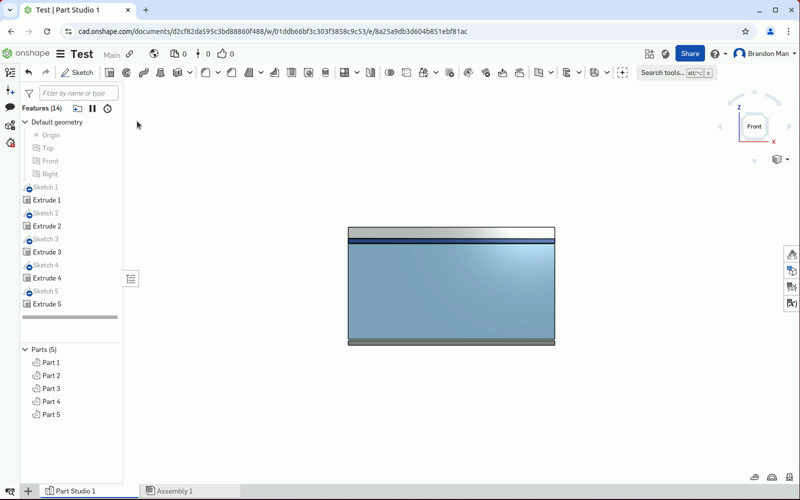
mouse_move(73, 189)
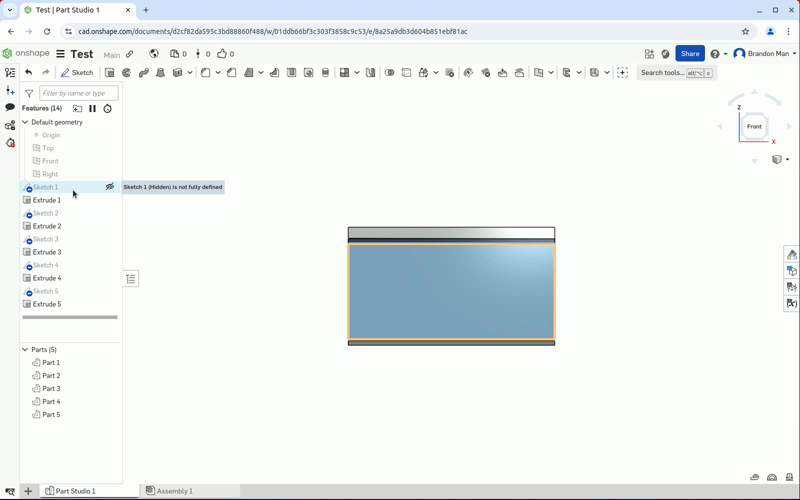
click(73, 189)
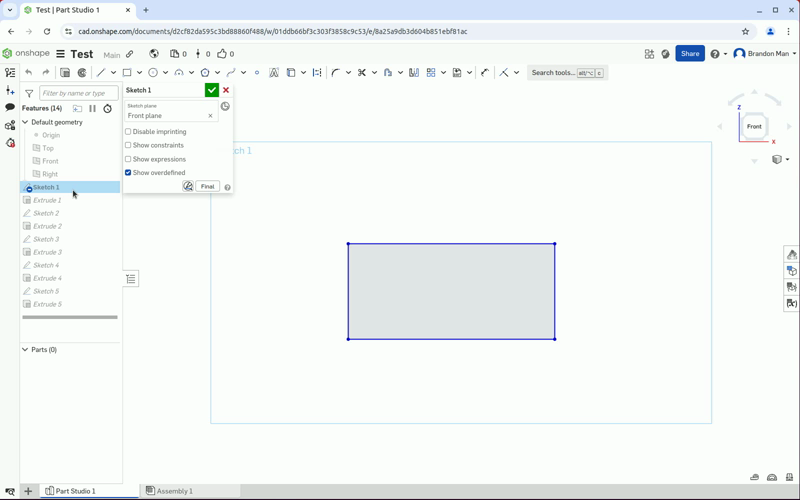
mouse_move(229, 92)
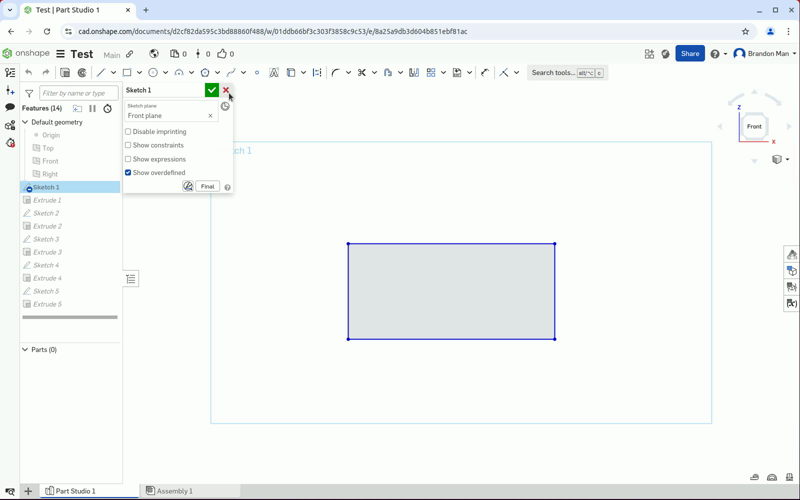
click(229, 92)
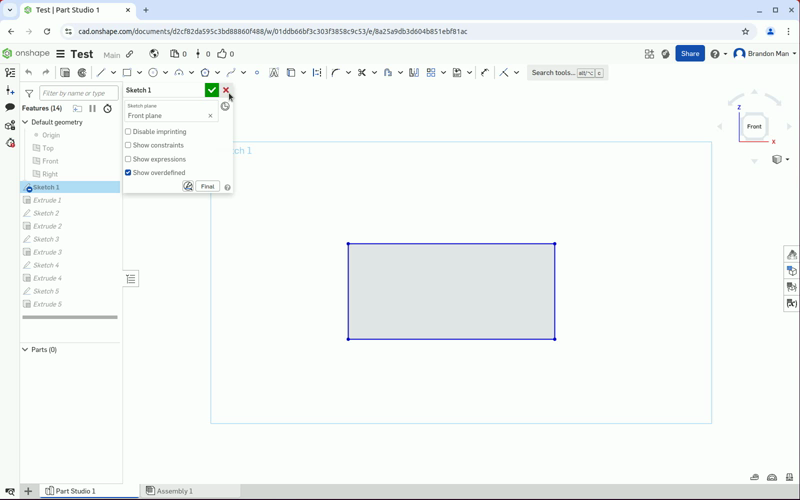
key(shift+s)
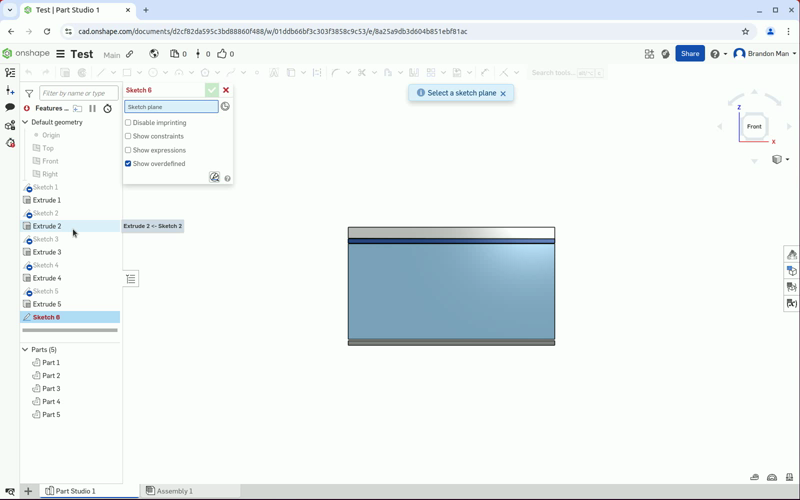
scroll(3)
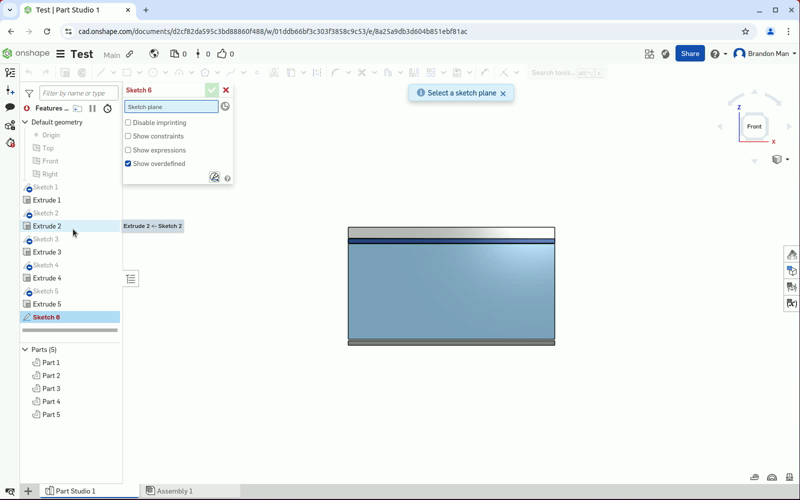
mouse_move(73, 163)
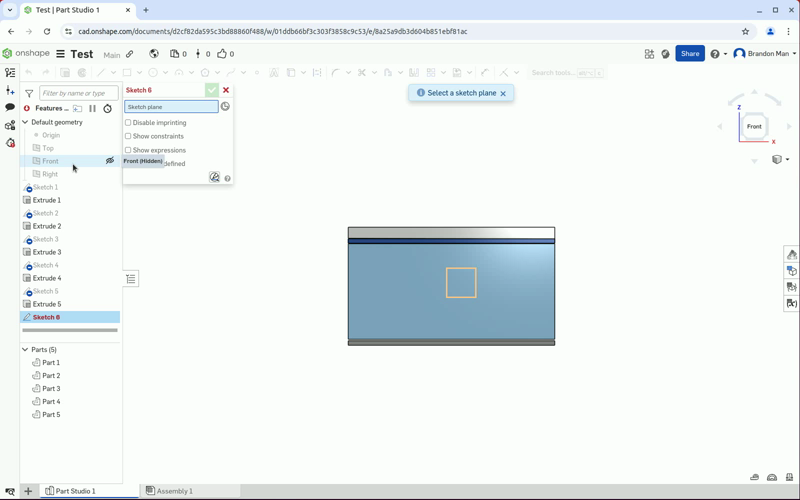
click(73, 163)
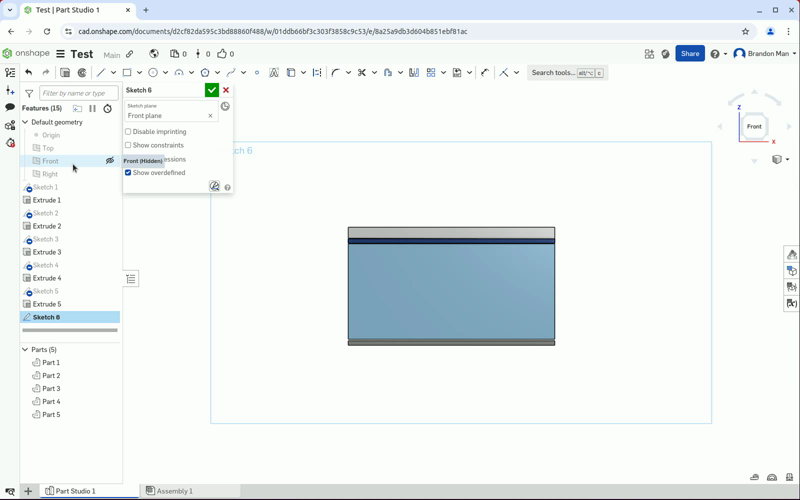
mouse_move(73, 352)
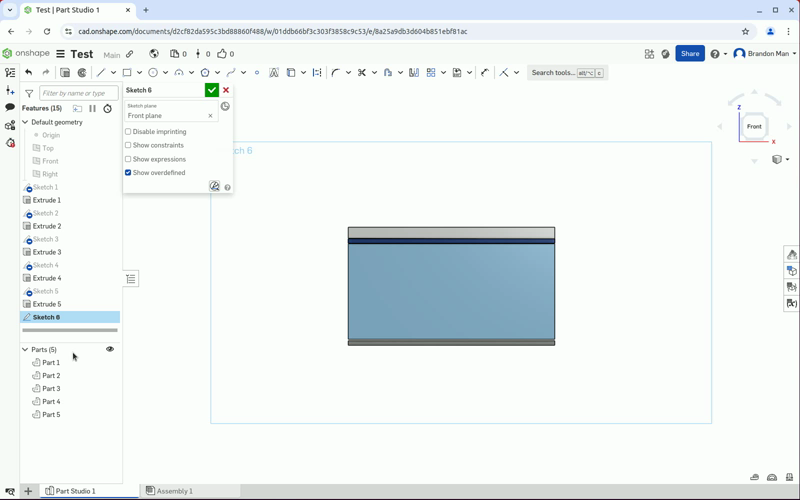
key(y)
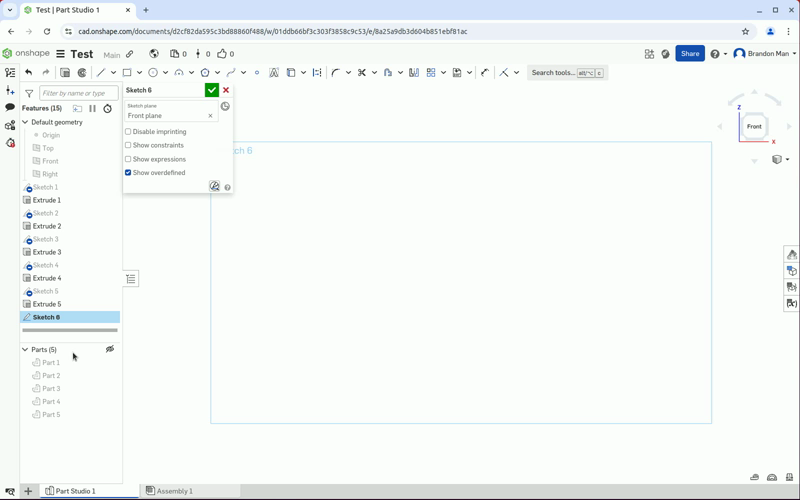
key(l)
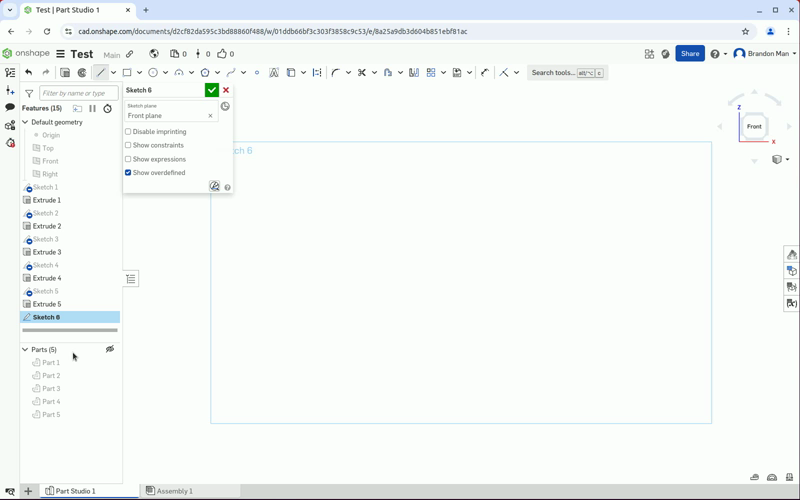
key_down(shift)
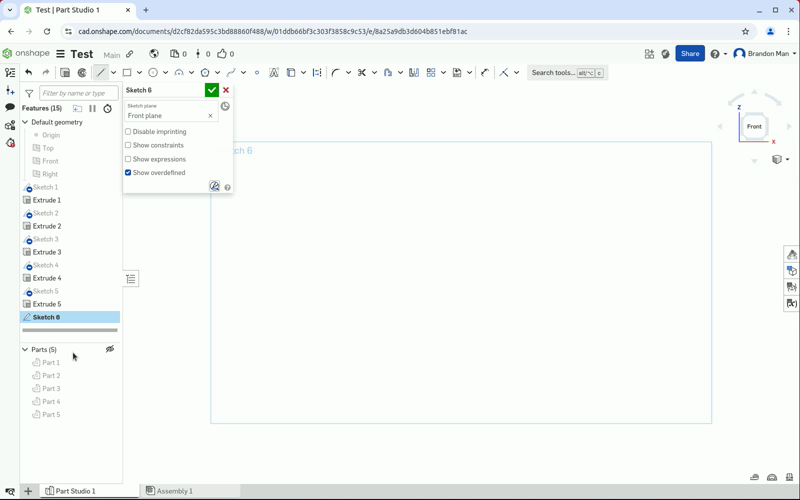
mouse_move(348, 345)
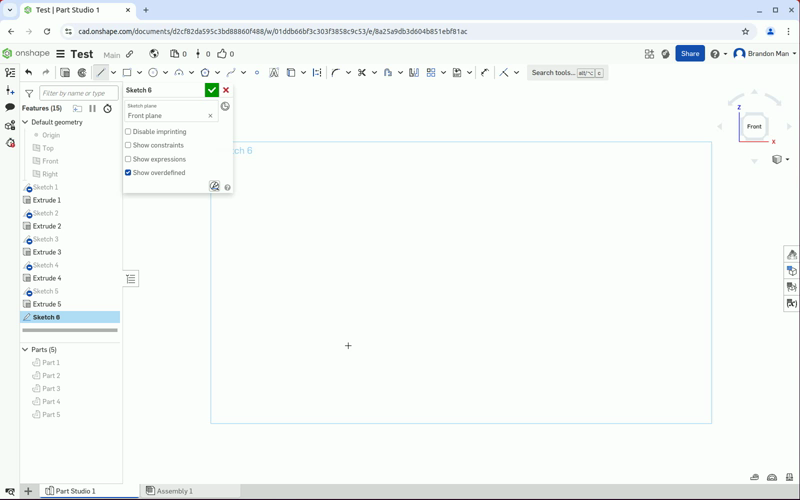
click(348, 345)
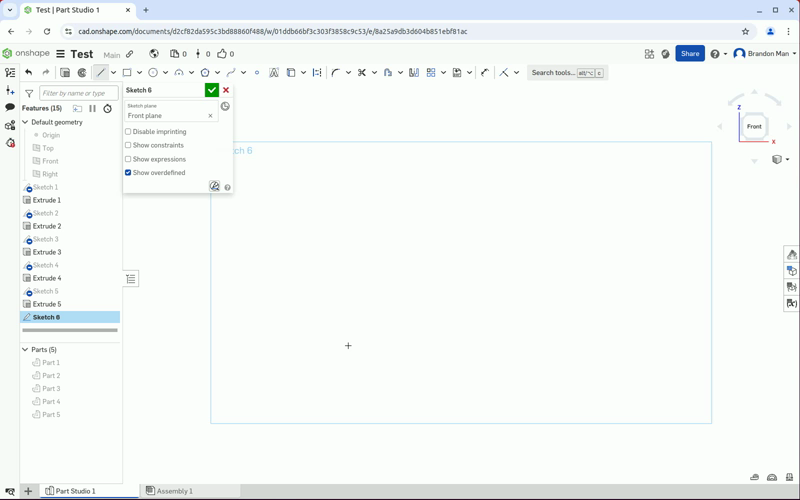
key_up(shift)
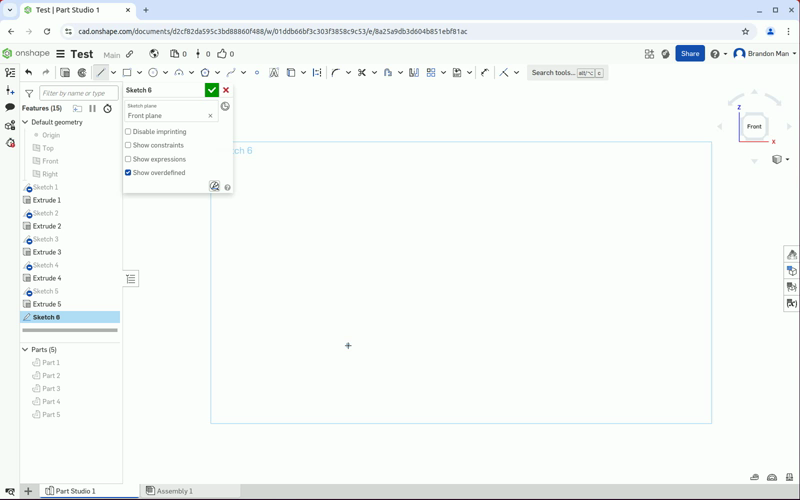
key_down(shift)
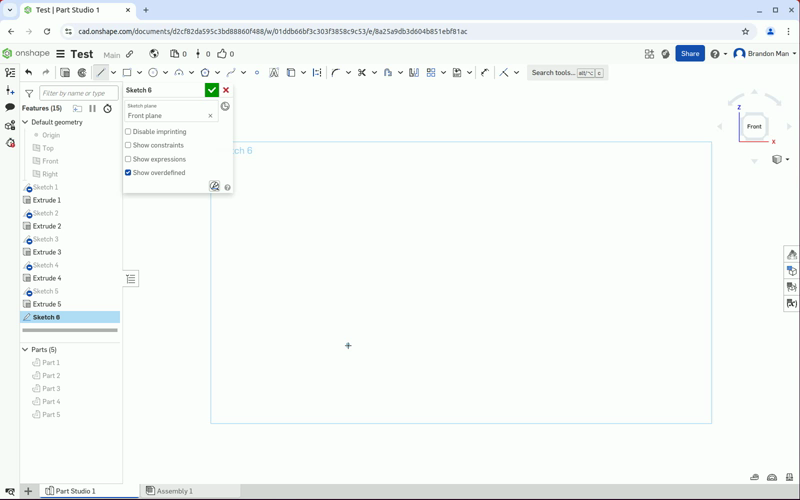
mouse_move(554, 345)
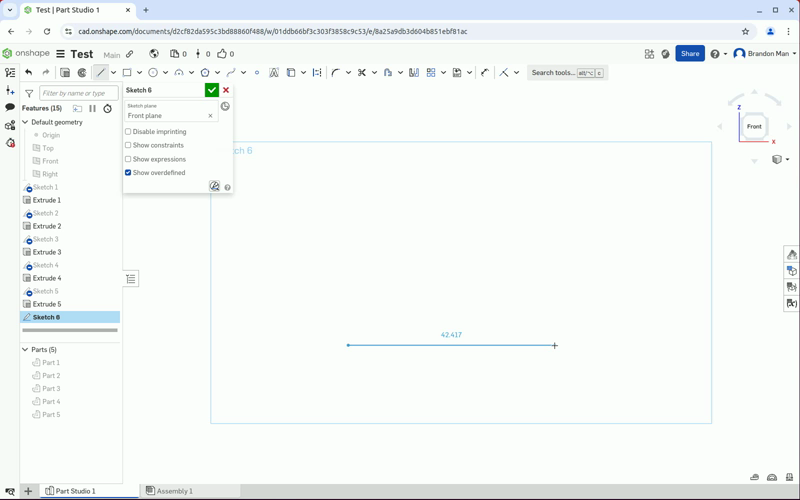
click(554, 345)
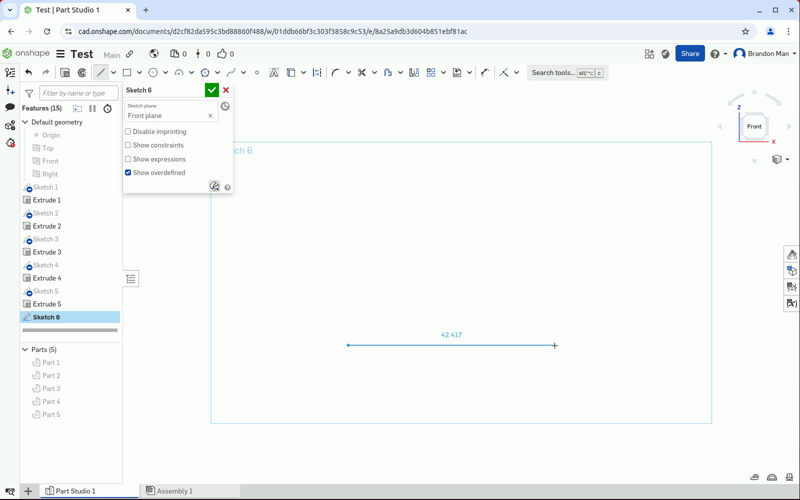
key_up(shift)
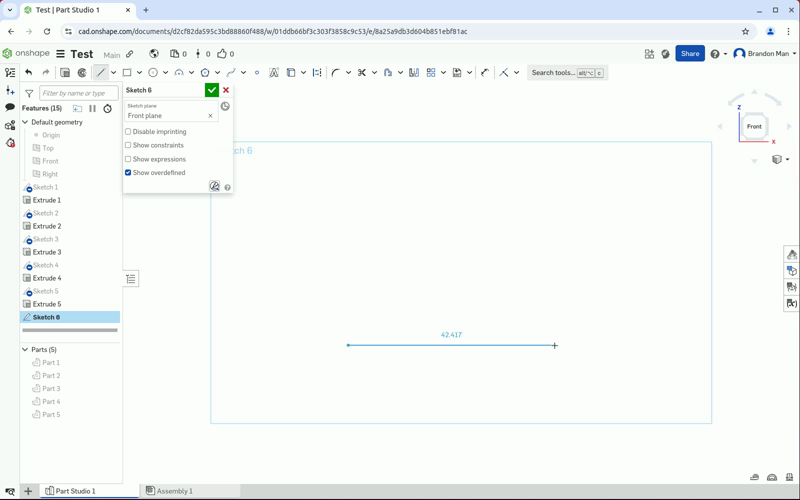
key_down(shift)
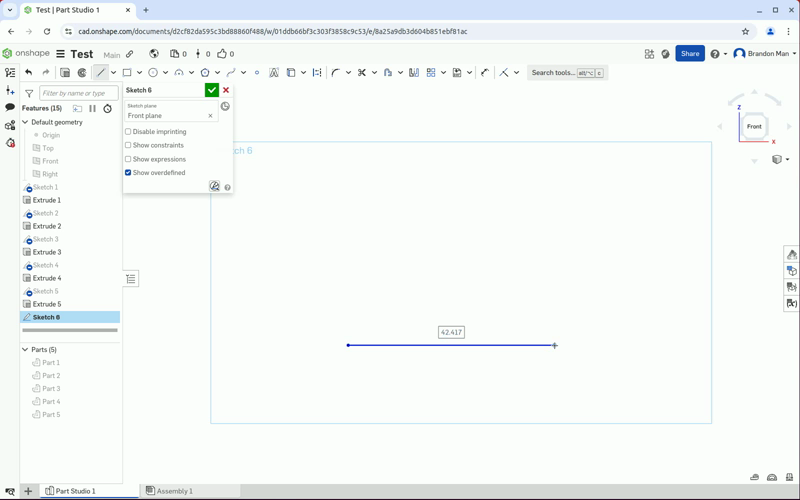
mouse_move(584, 345)
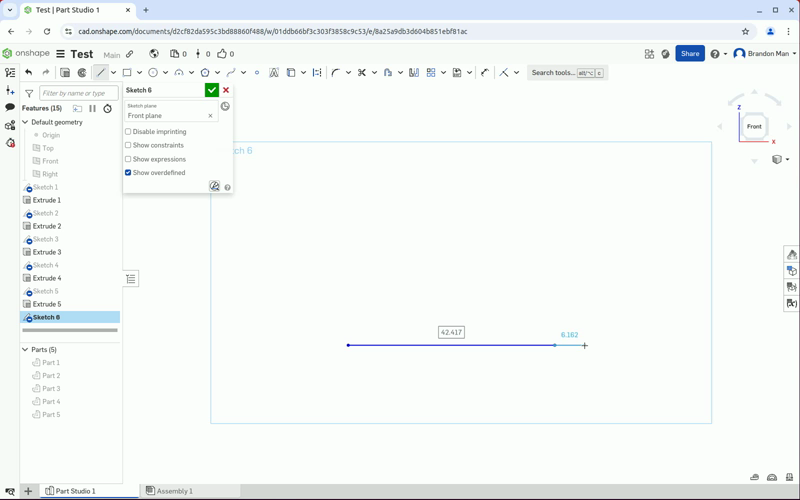
mouse_move(554, 340)
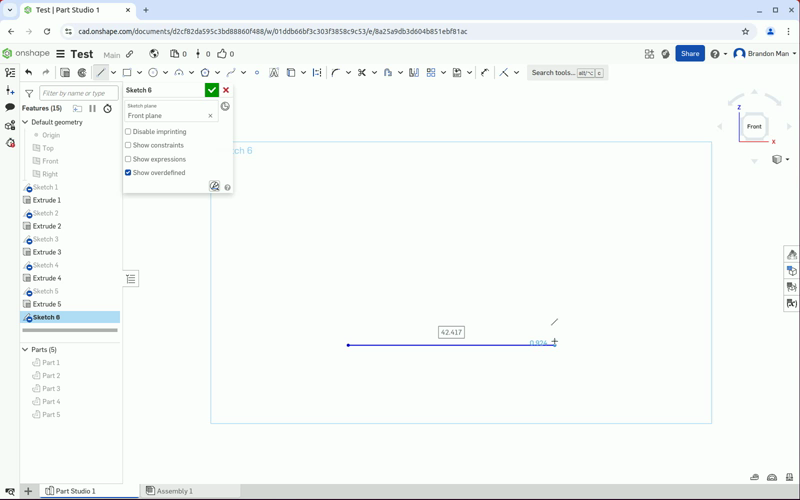
scroll(6)
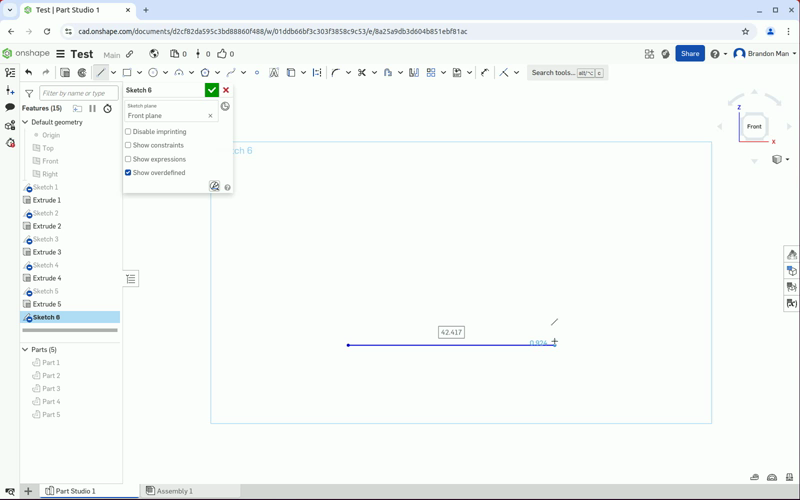
scroll(6)
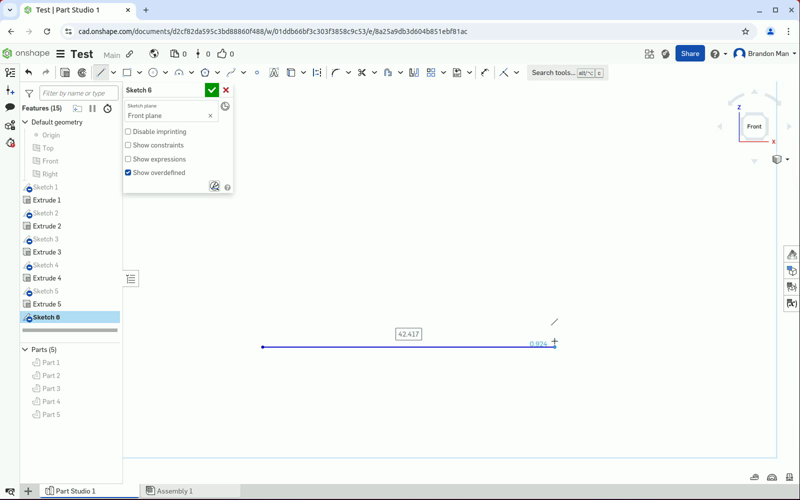
scroll(6)
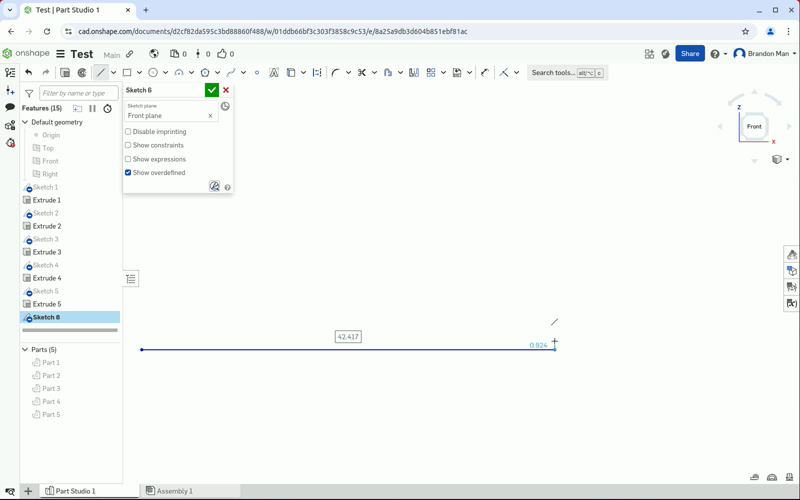
scroll(6)
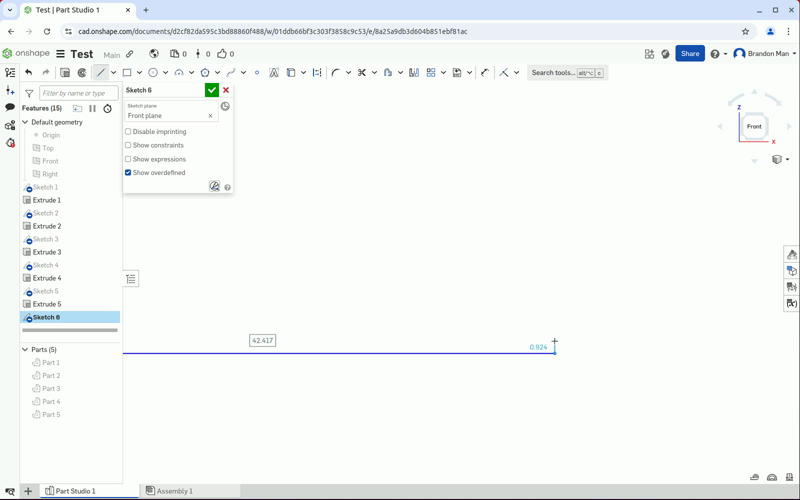
scroll(6)
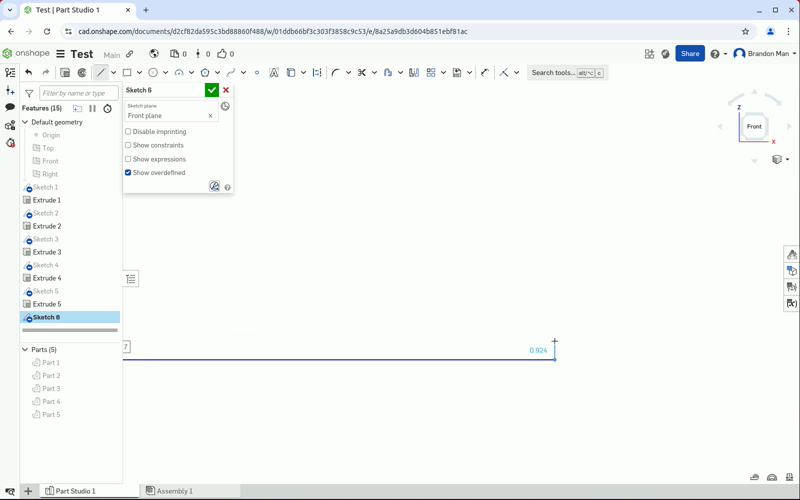
scroll(6)
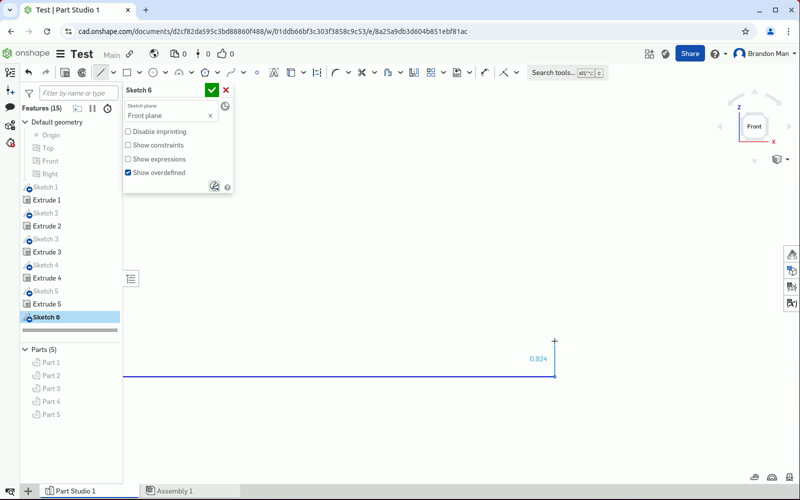
scroll(6)
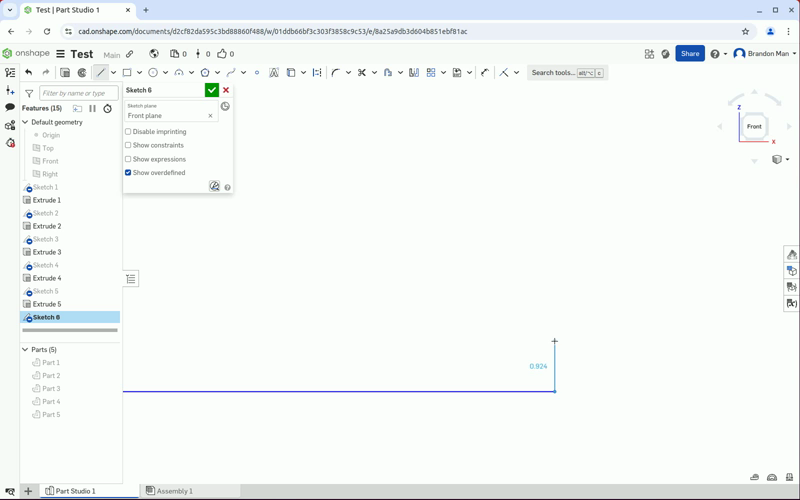
click(554, 340)
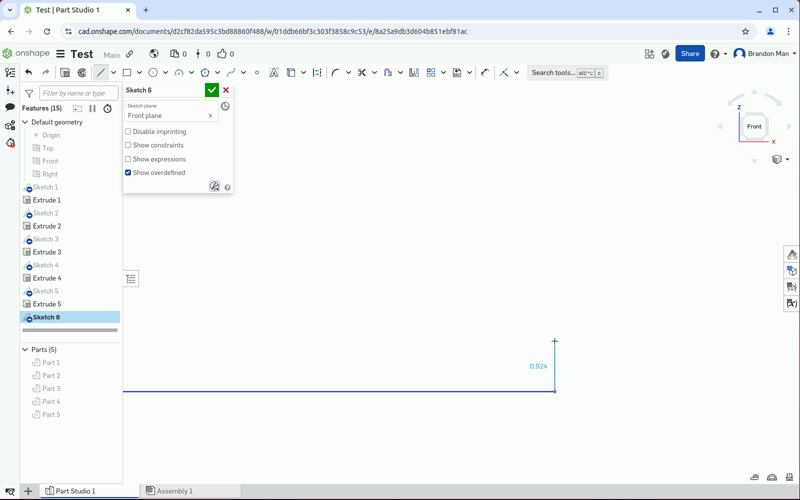
scroll(-6)
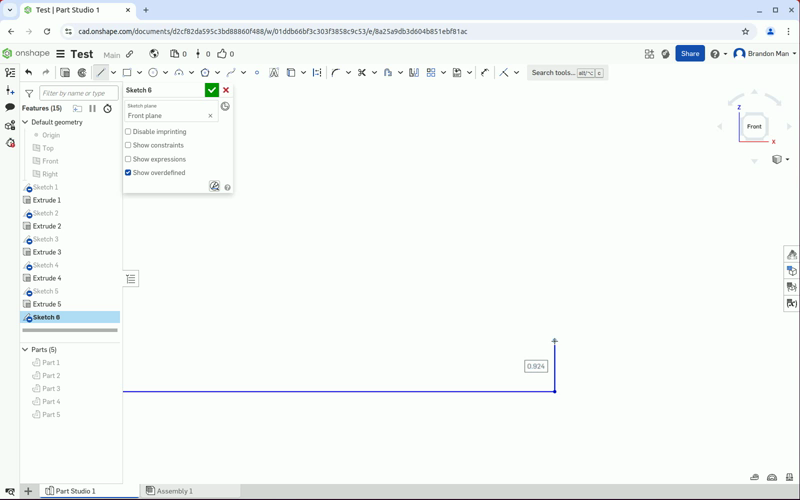
scroll(-6)
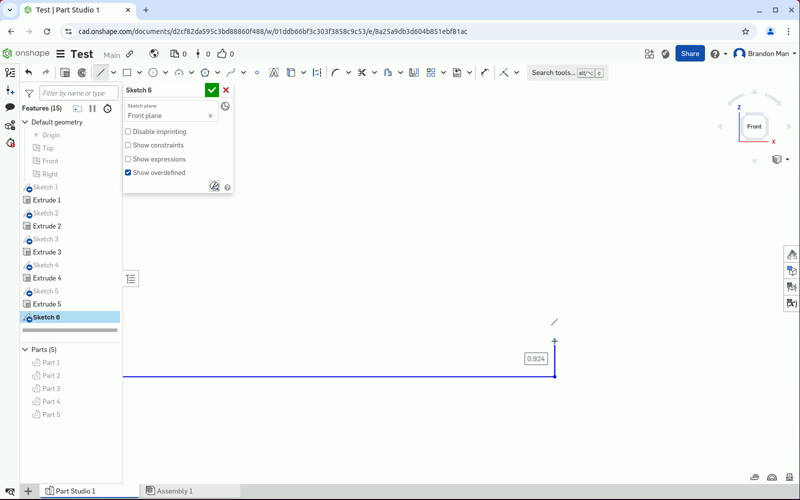
scroll(-6)
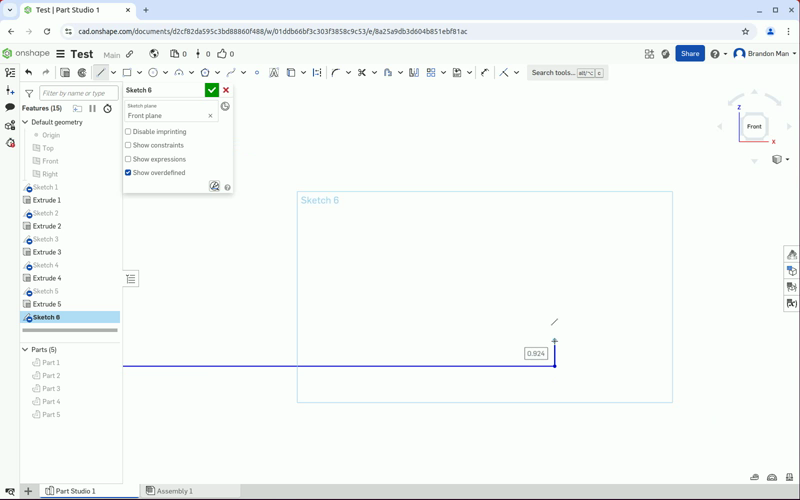
scroll(-6)
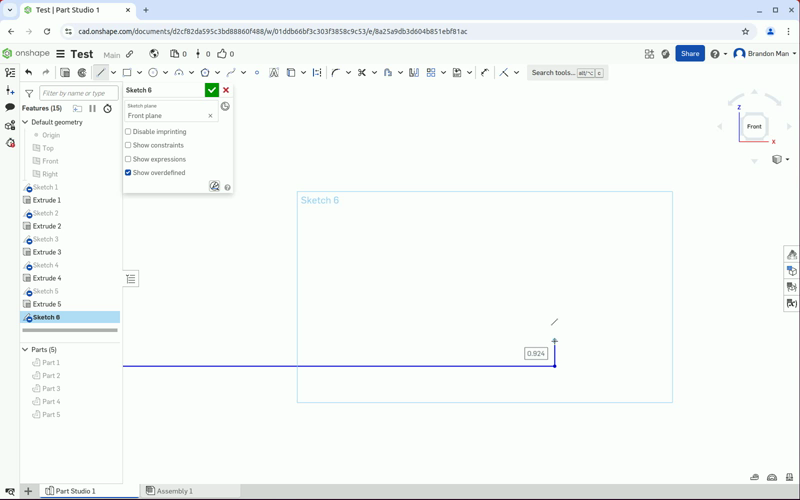
scroll(-6)
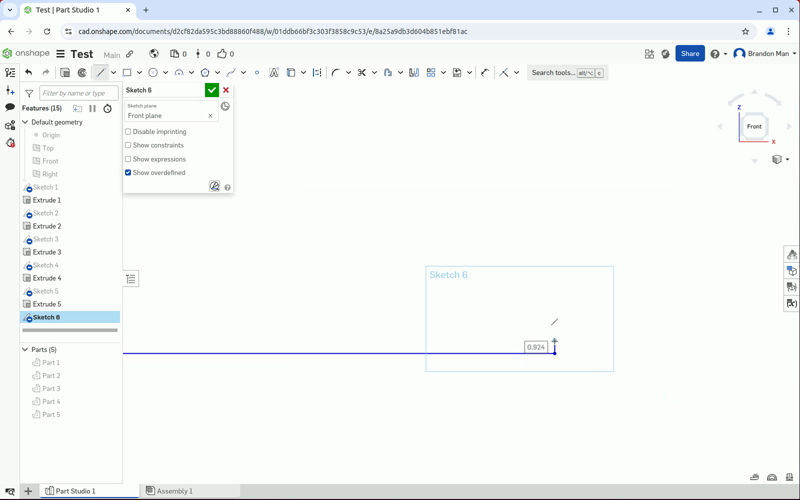
scroll(-6)
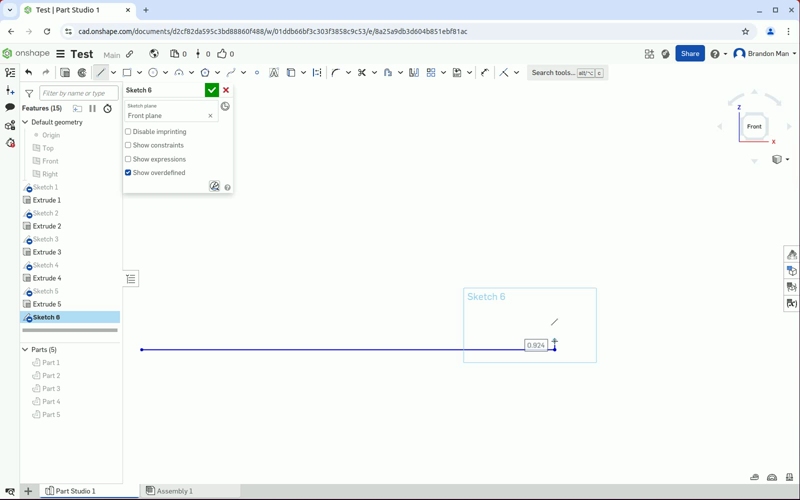
scroll(-6)
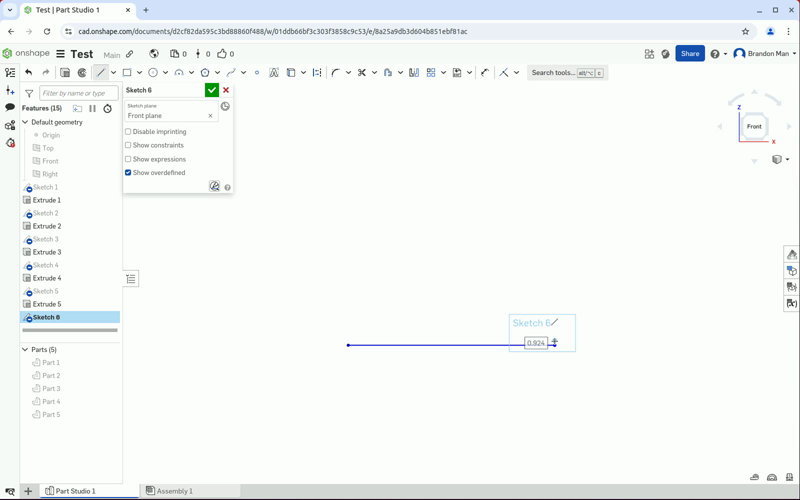
key_up(shift)
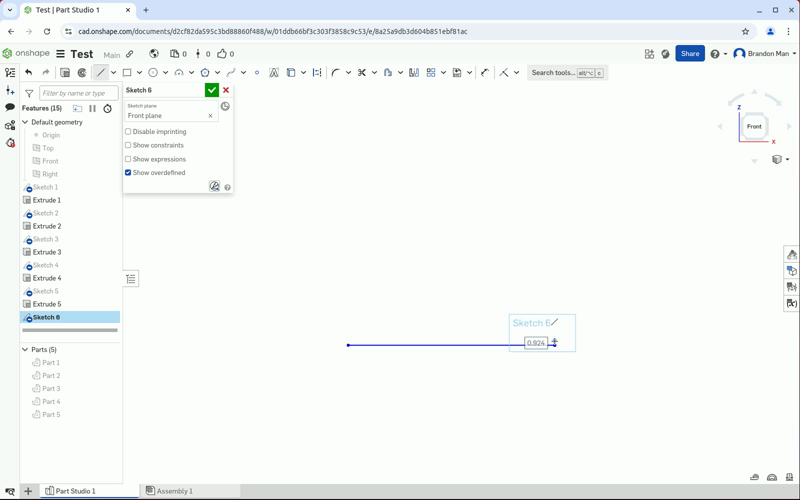
key_down(shift)
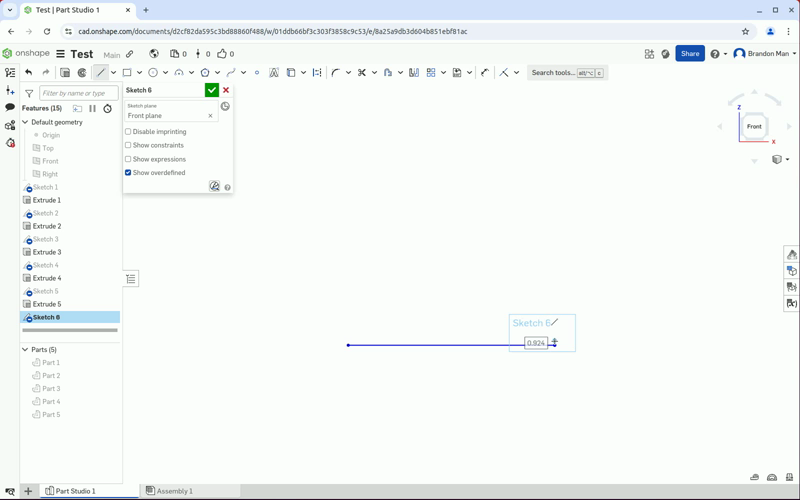
mouse_move(348, 340)
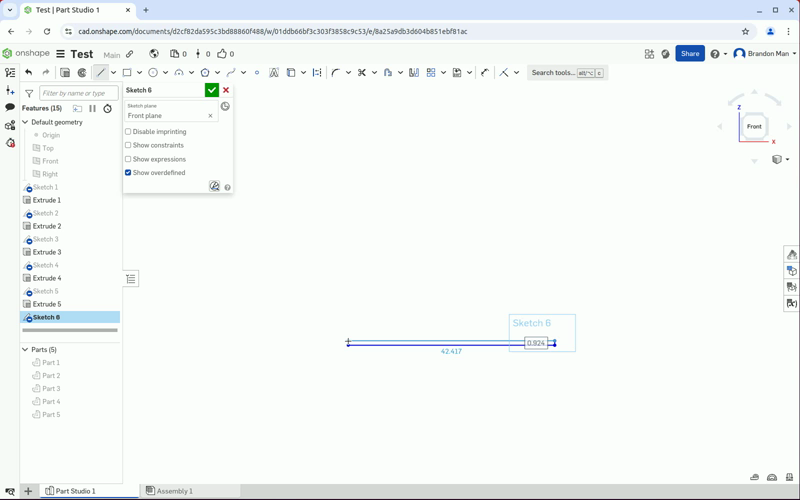
scroll(6)
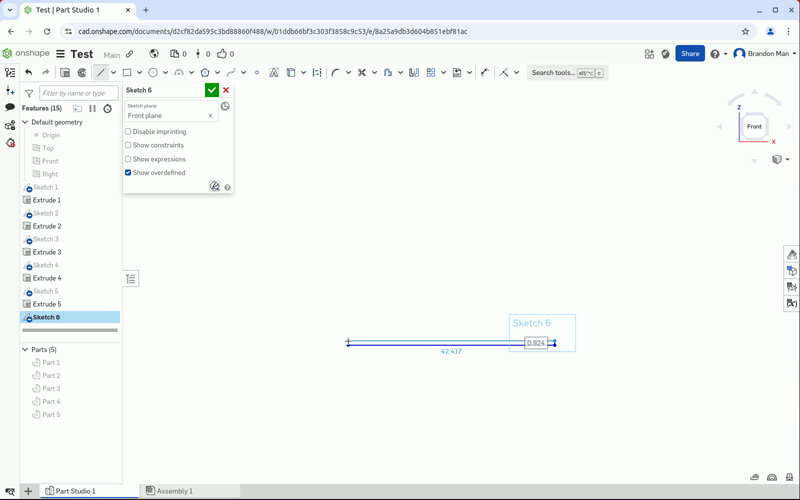
scroll(6)
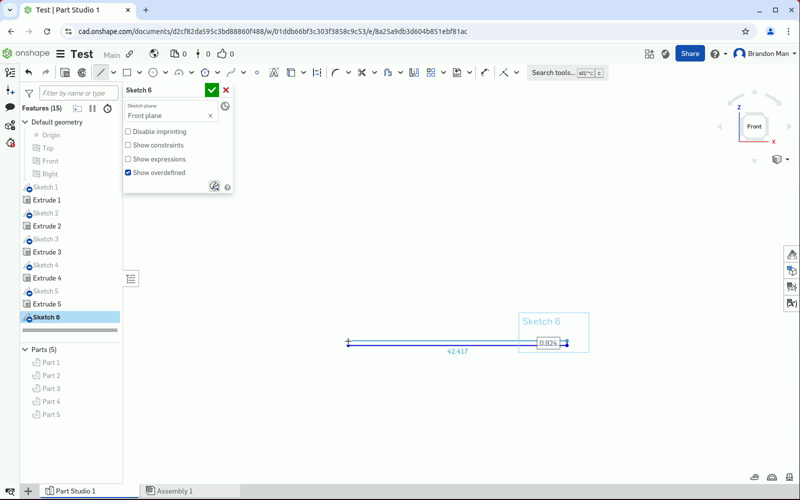
scroll(6)
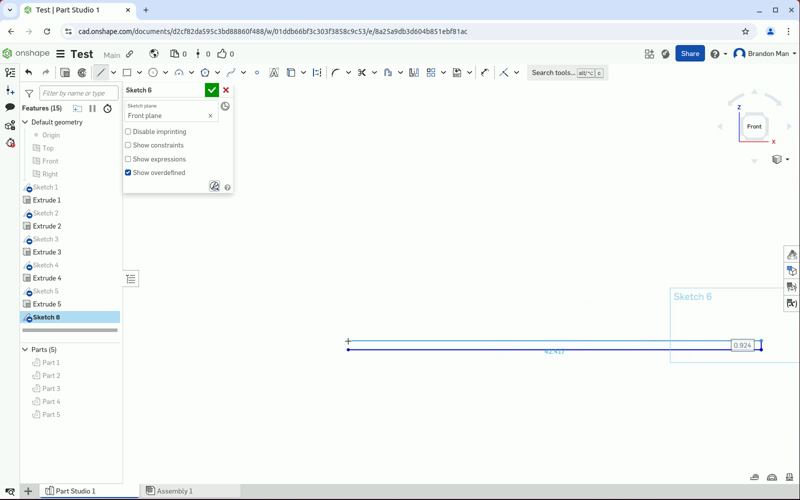
scroll(6)
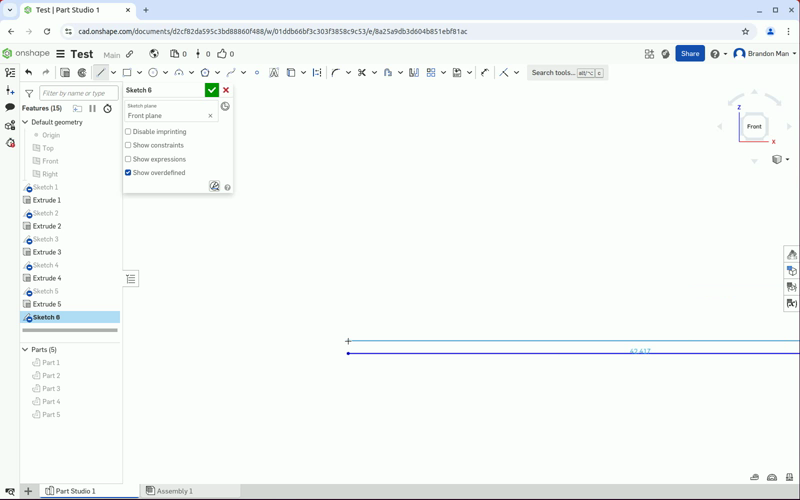
scroll(6)
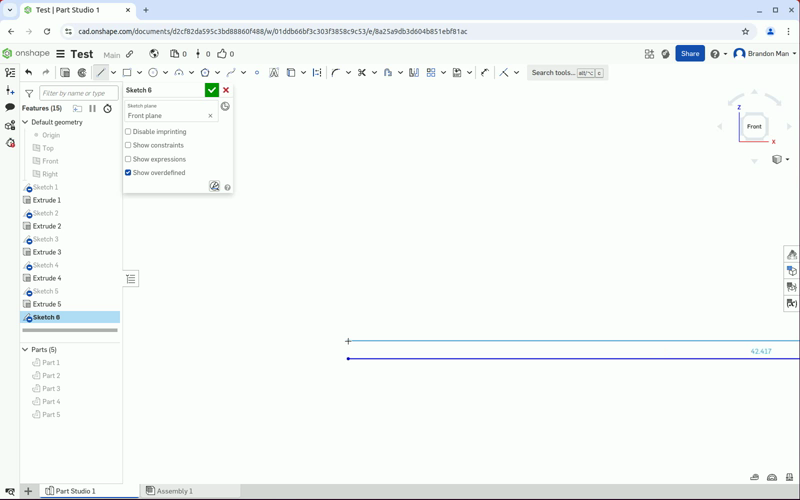
scroll(6)
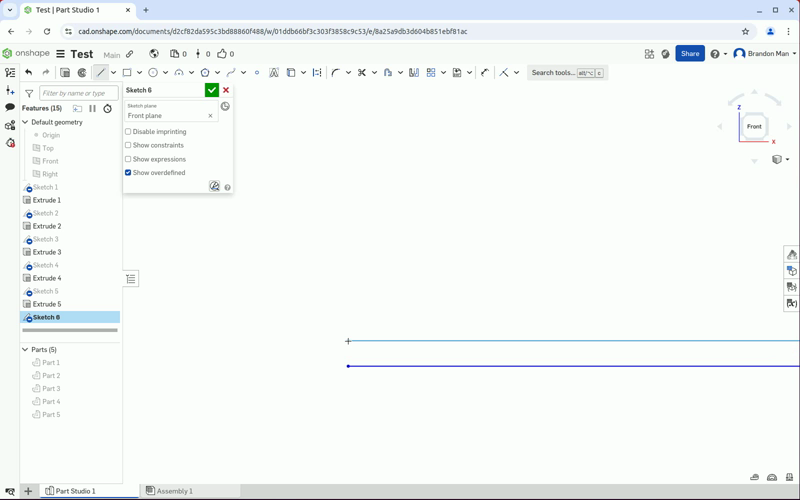
scroll(6)
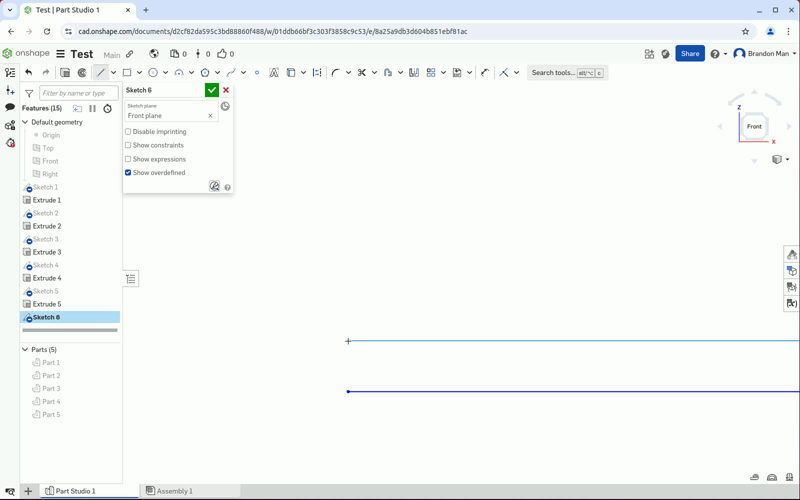
click(348, 340)
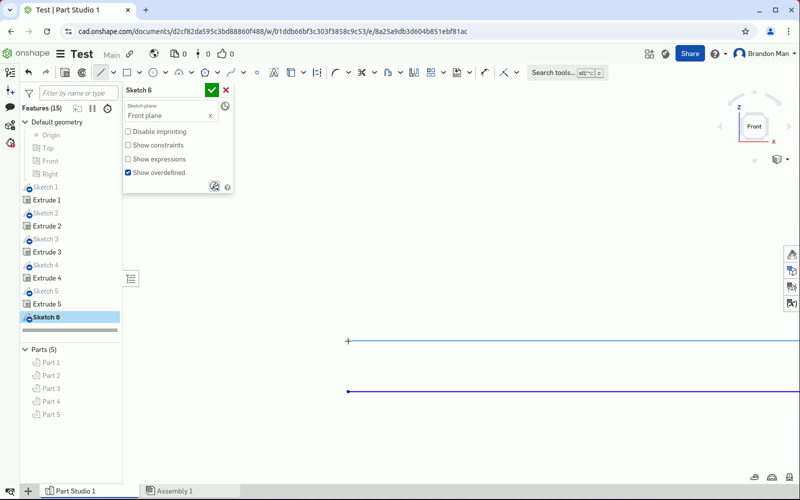
scroll(-6)
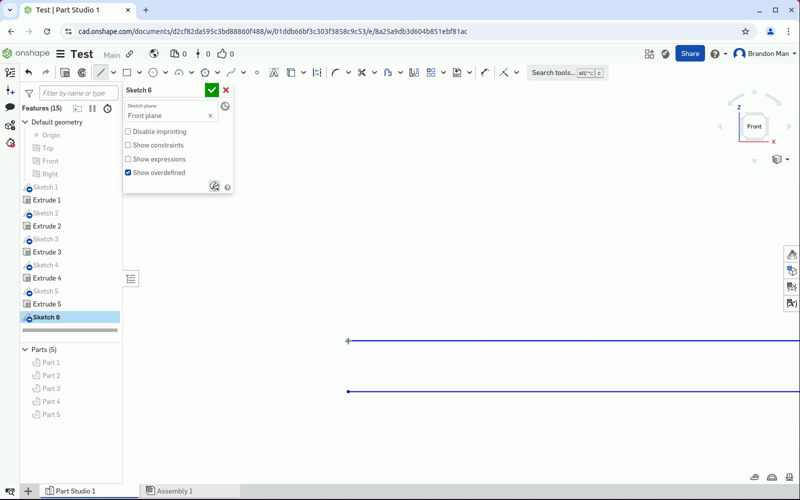
scroll(-6)
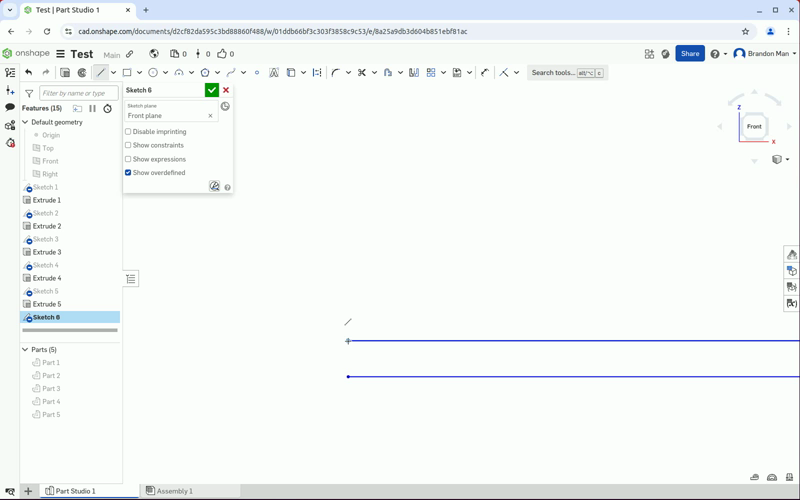
scroll(-6)
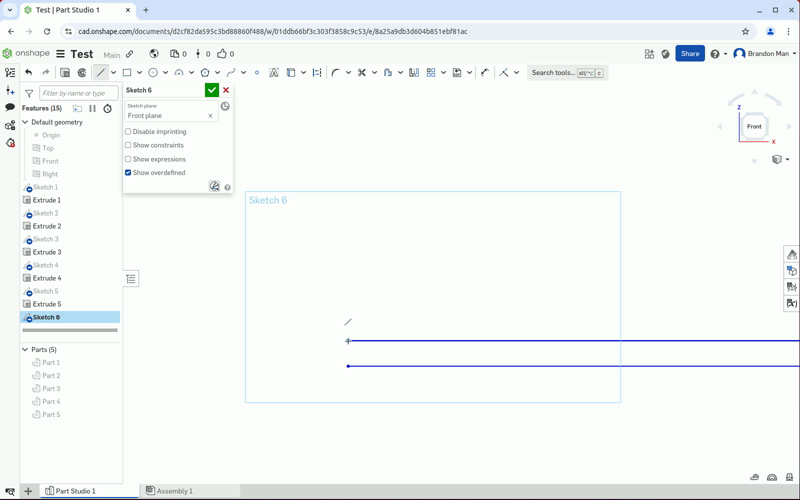
scroll(-6)
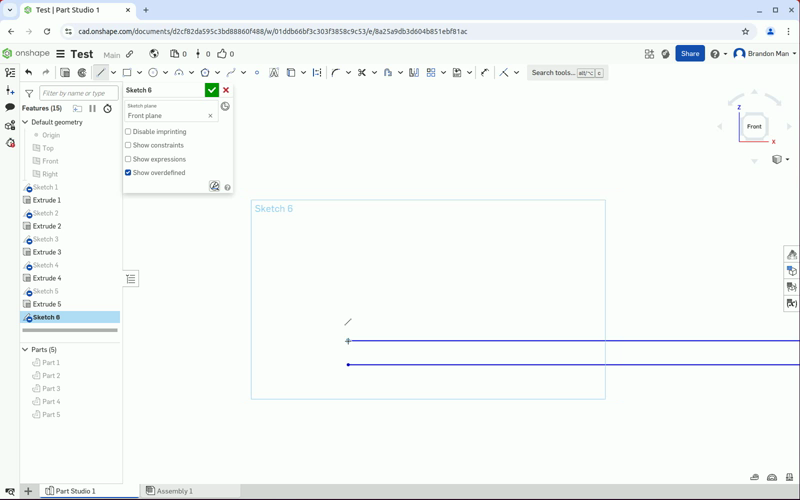
scroll(-6)
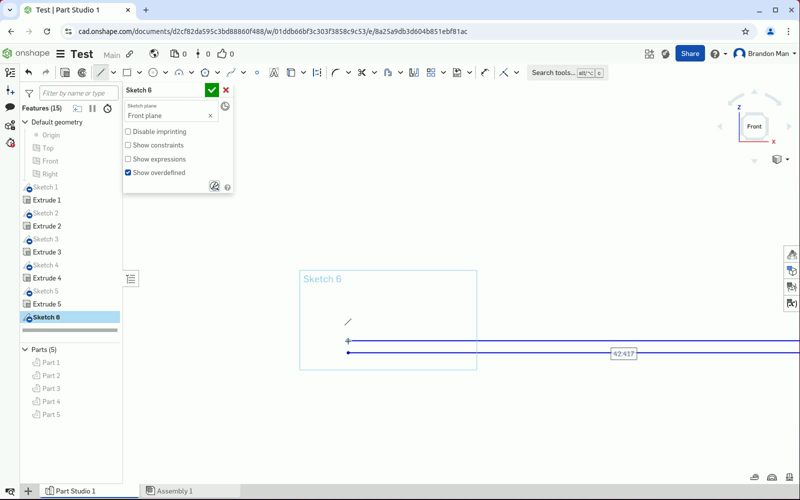
scroll(-6)
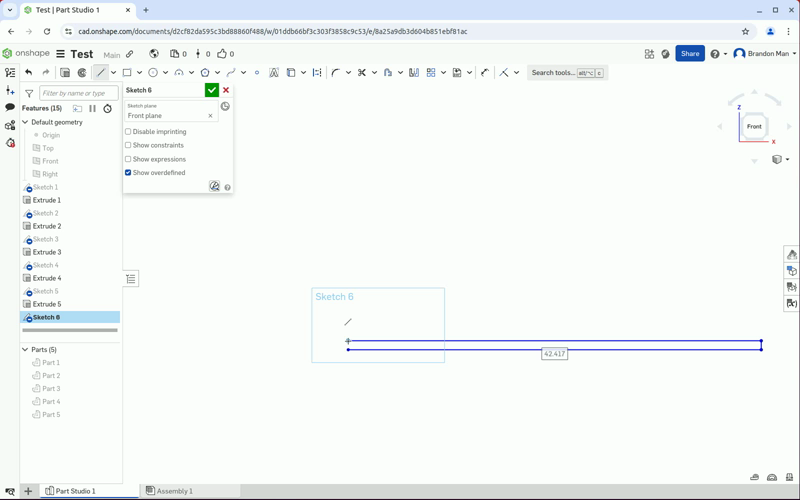
scroll(-6)
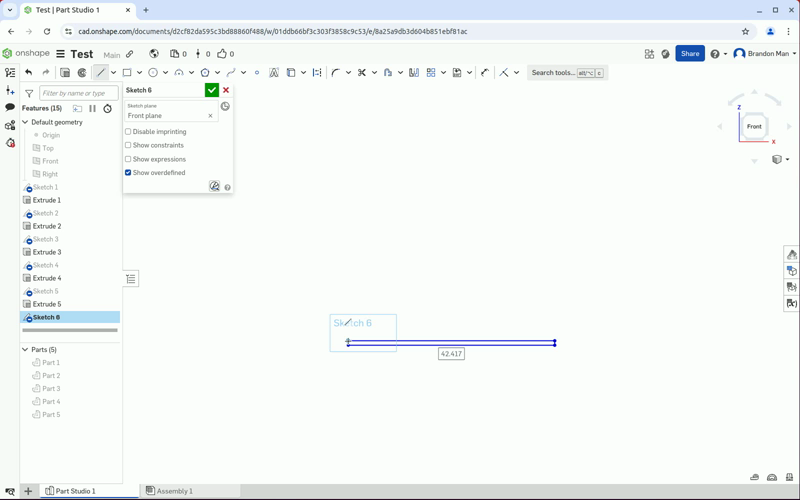
key_up(shift)
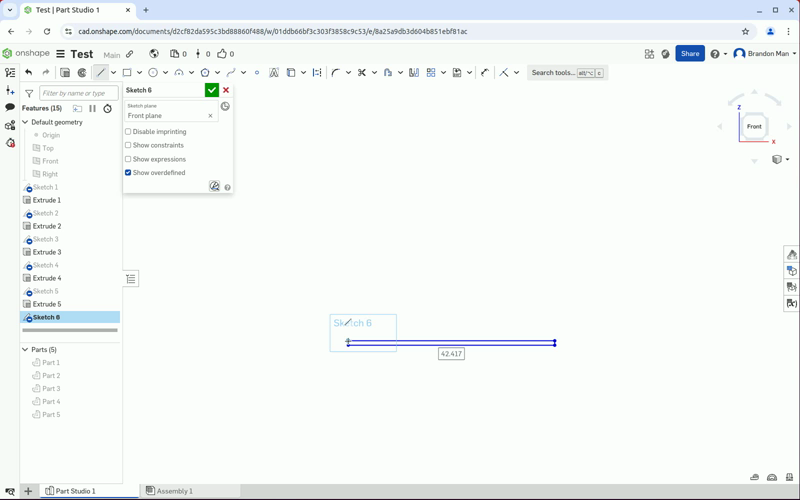
mouse_move(378, 340)
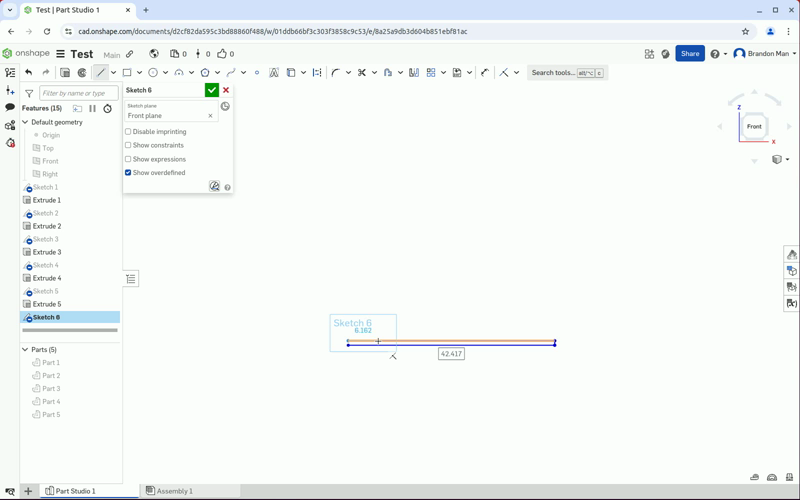
key_down(shift)
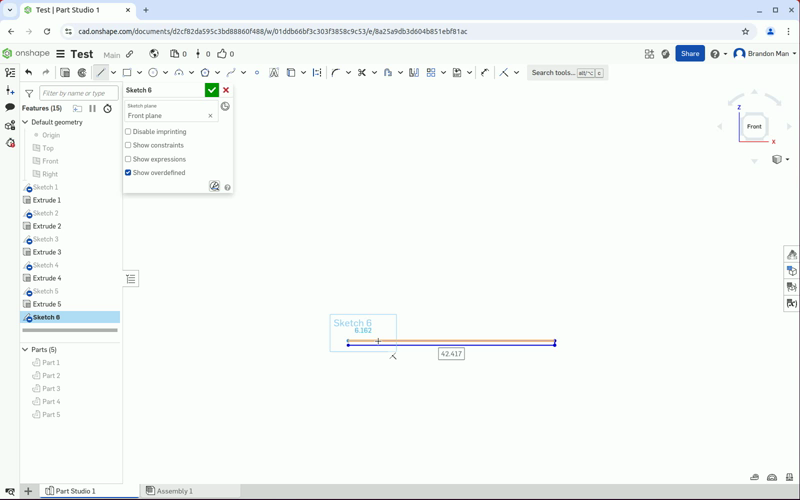
mouse_move(348, 345)
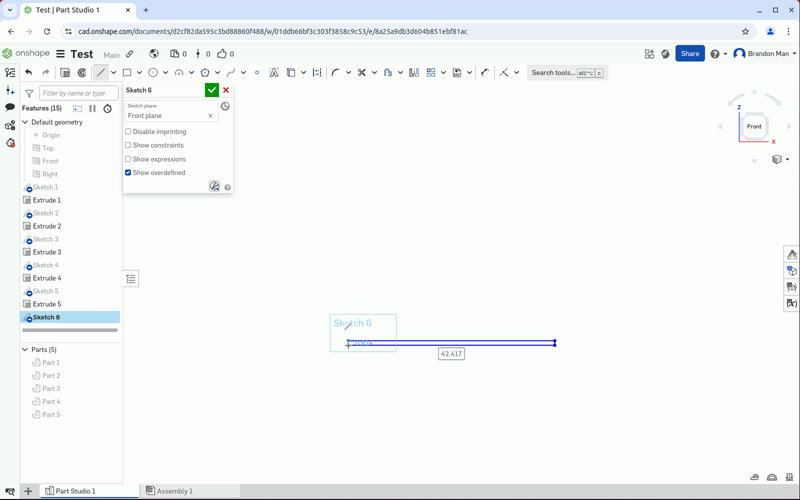
scroll(6)
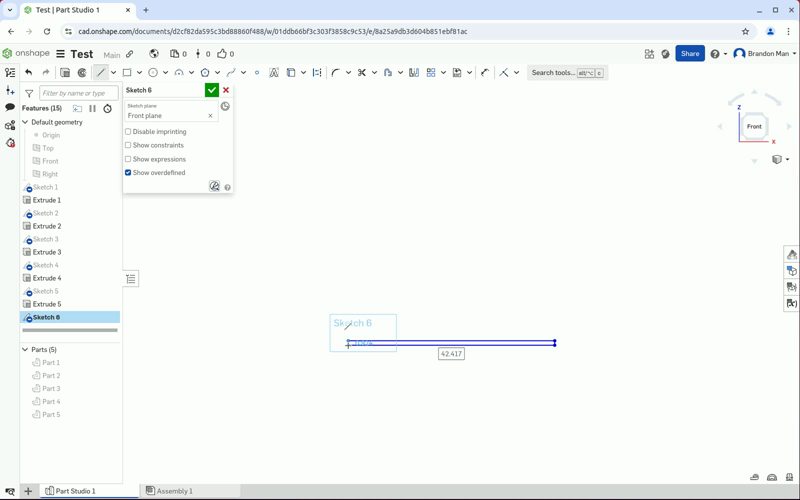
scroll(6)
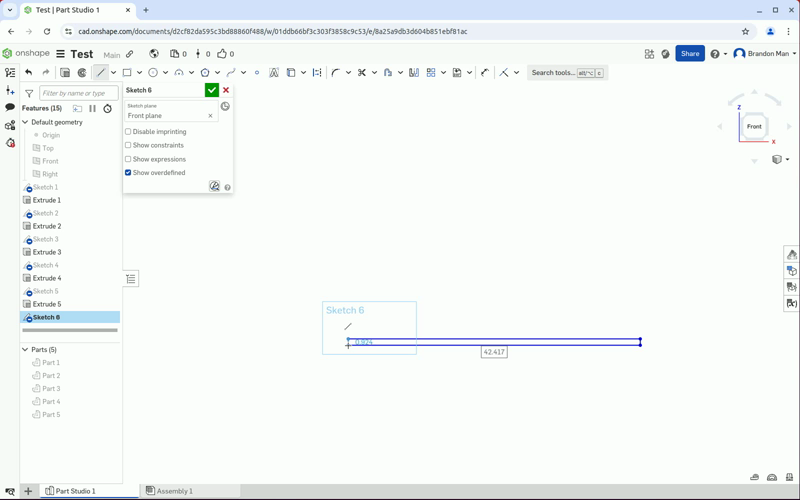
scroll(6)
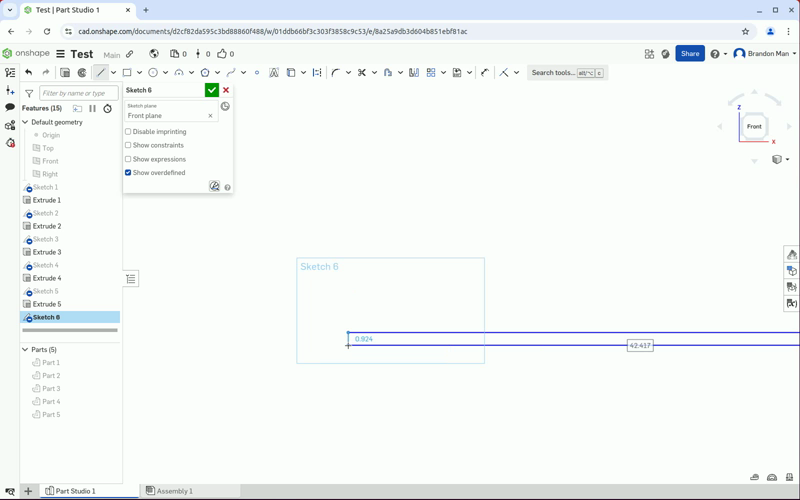
scroll(6)
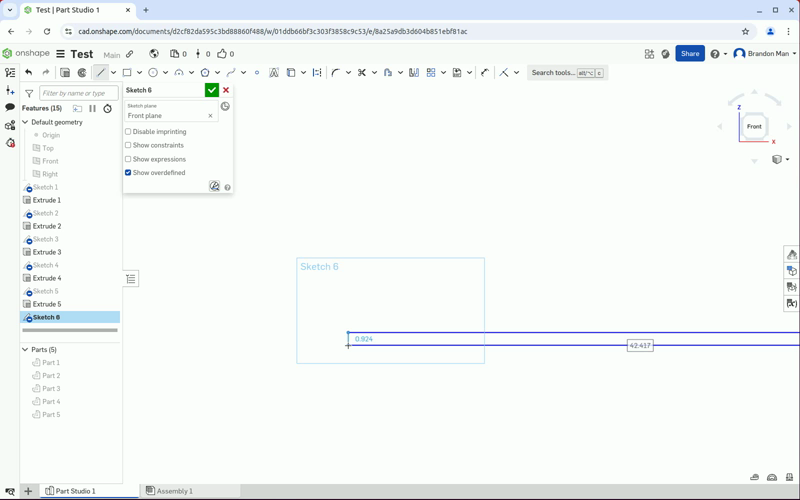
scroll(6)
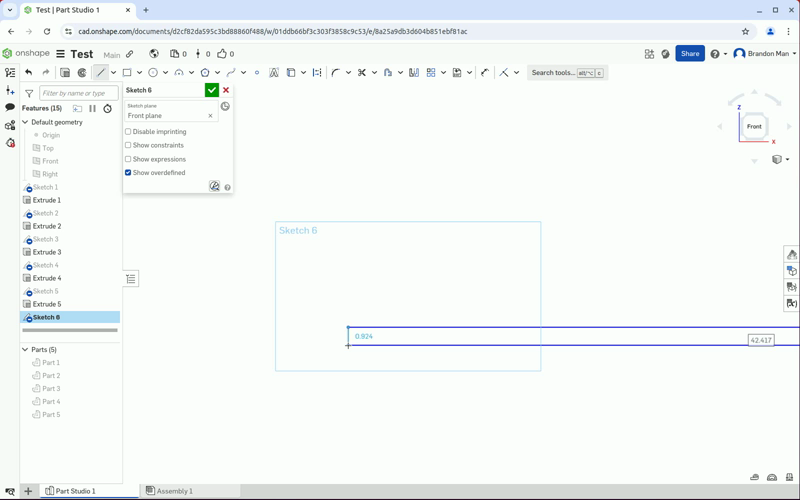
scroll(6)
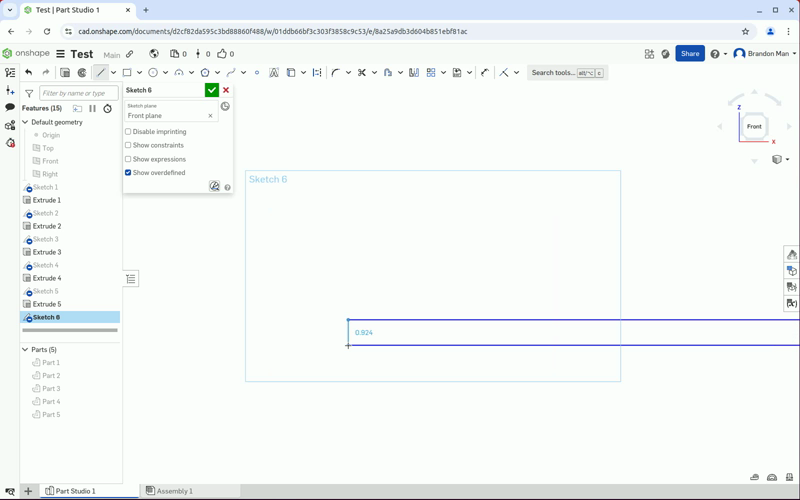
scroll(6)
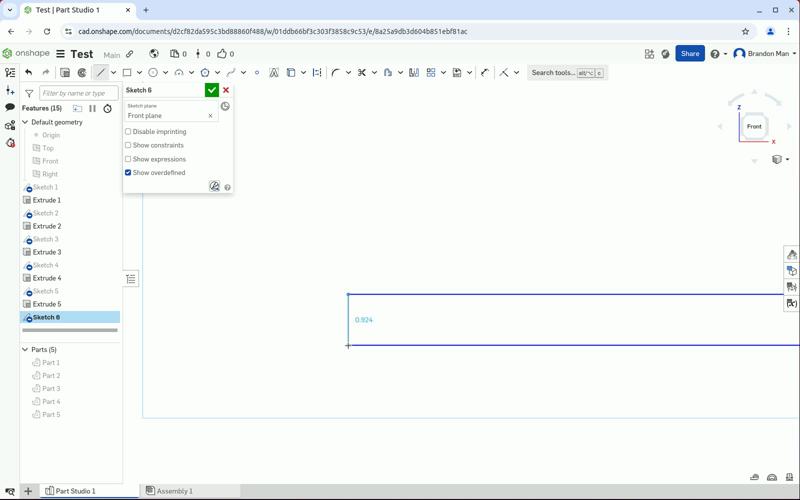
key_up(shift)
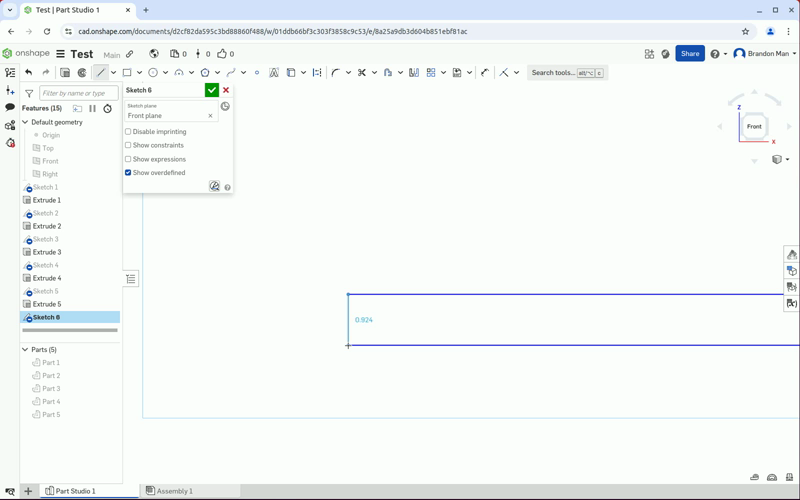
click(348, 345)
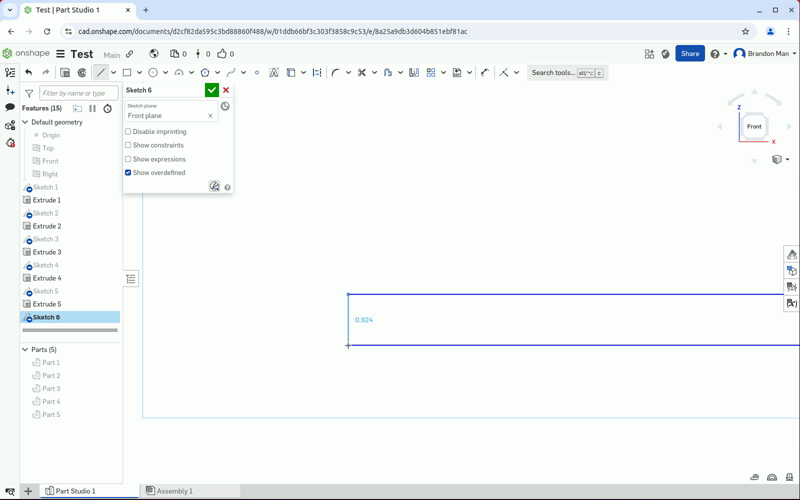
scroll(-6)
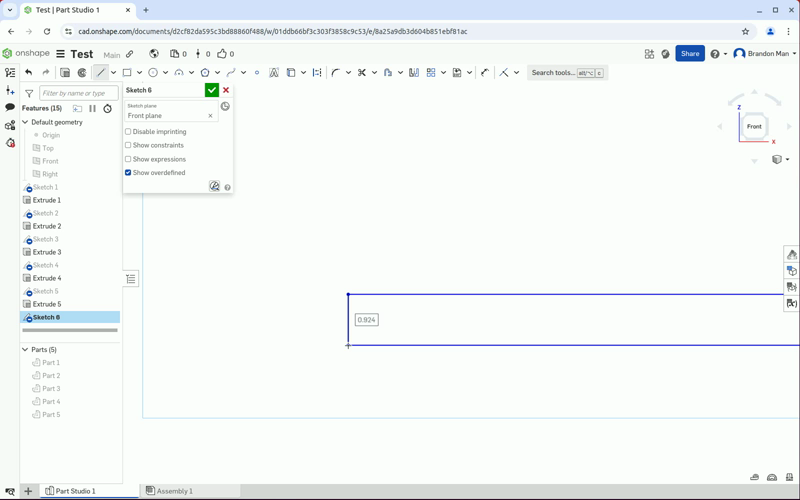
scroll(-6)
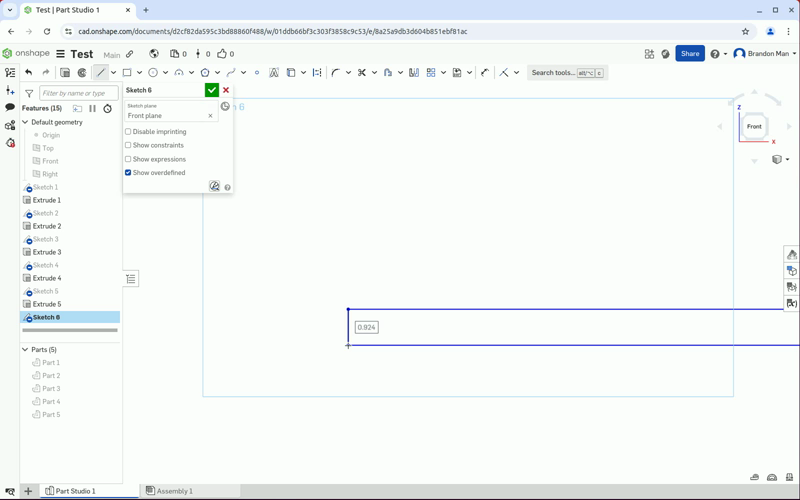
scroll(-6)
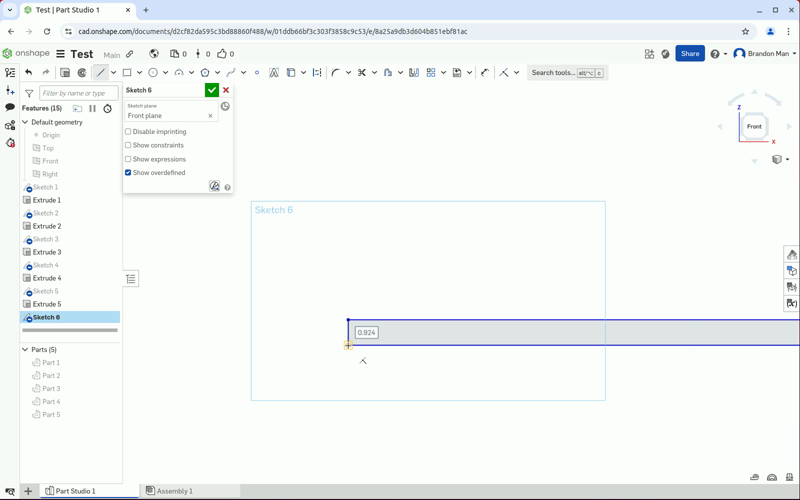
scroll(-6)
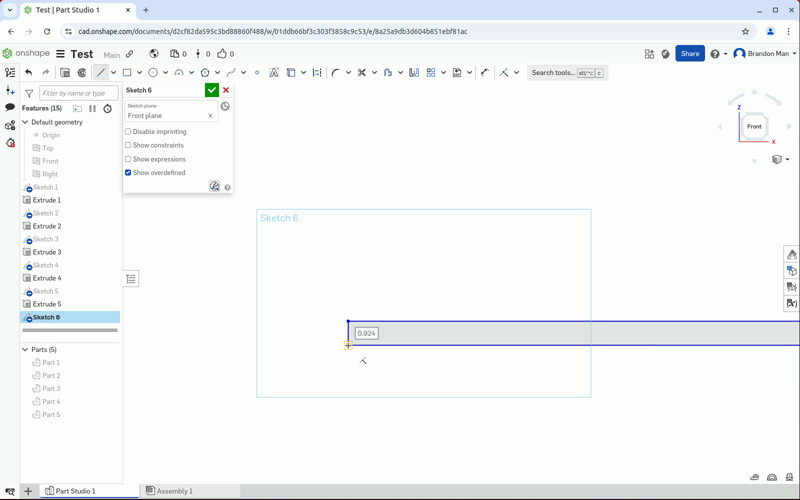
scroll(-6)
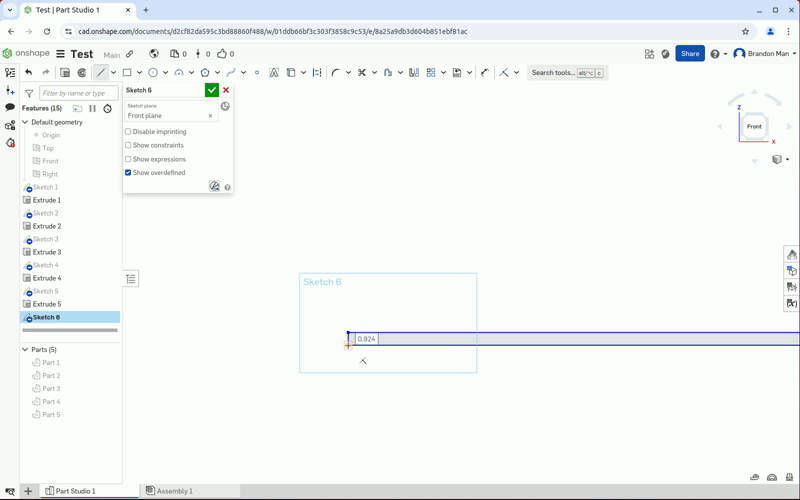
scroll(-6)
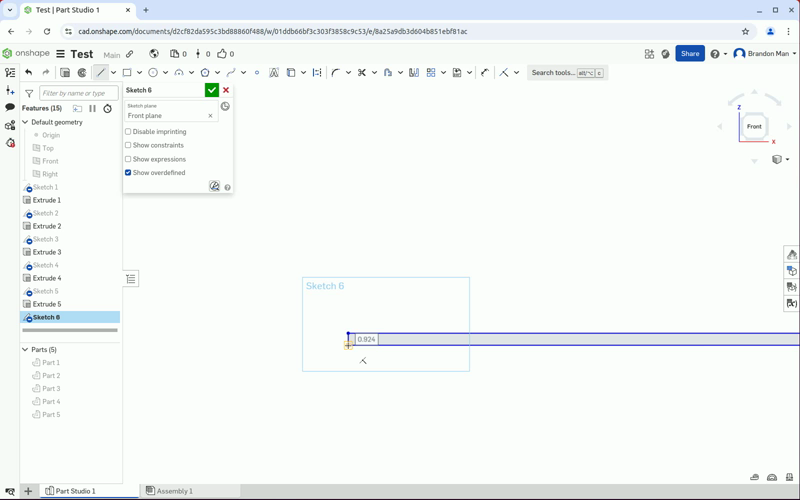
scroll(-6)
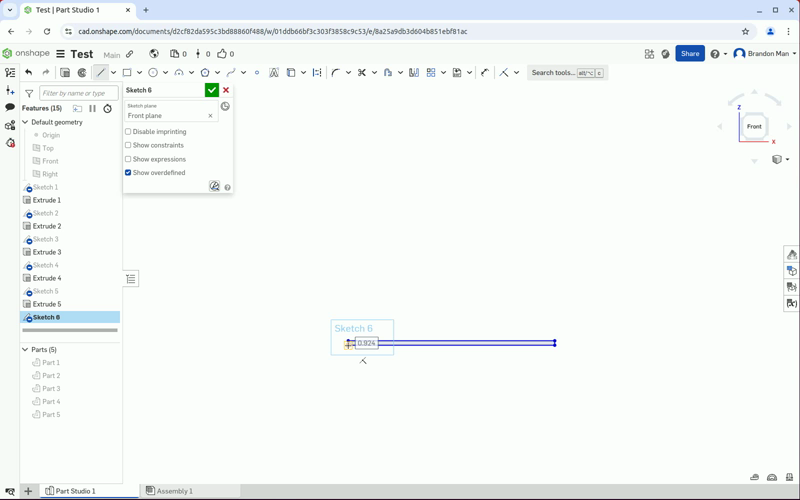
key(esc)
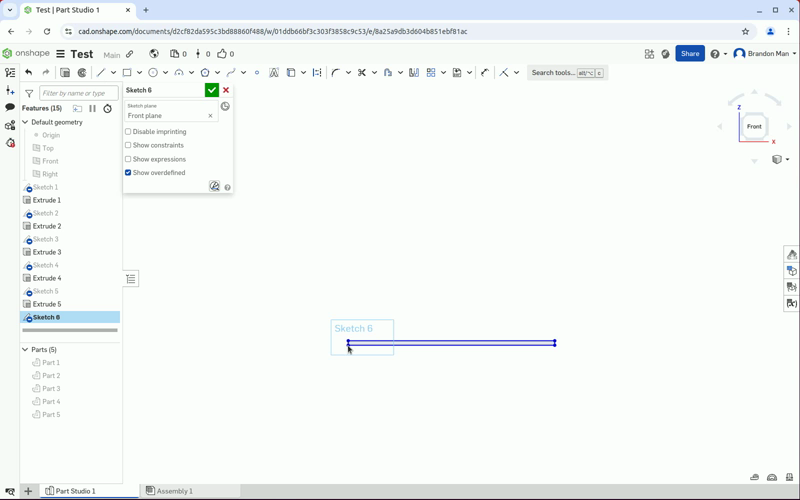
mouse_move(355, 343)
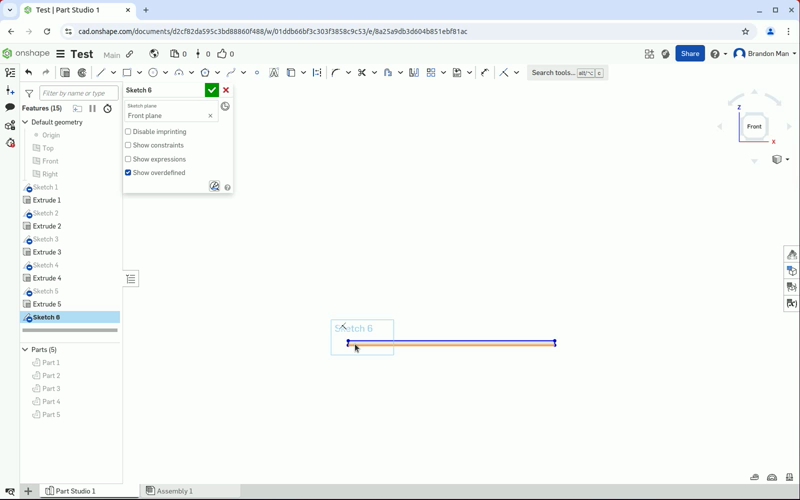
scroll(6)
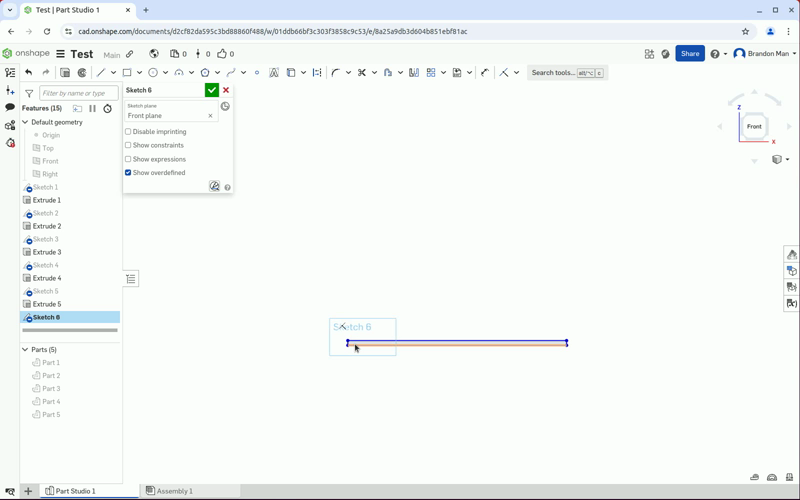
scroll(6)
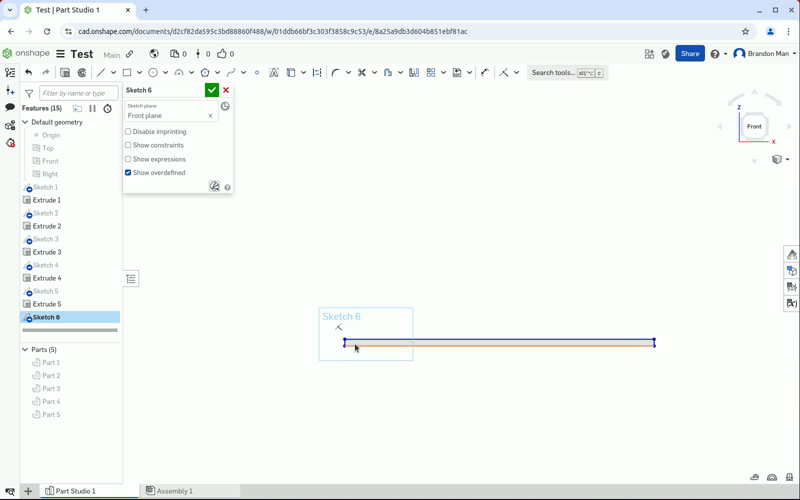
scroll(6)
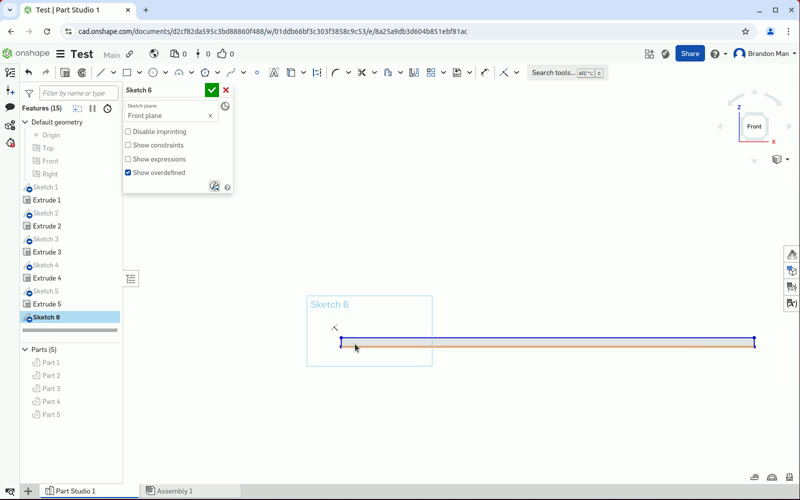
scroll(6)
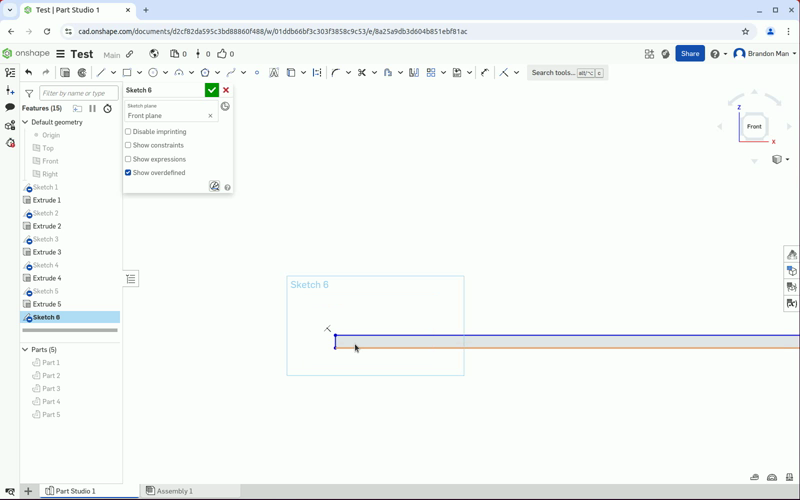
scroll(6)
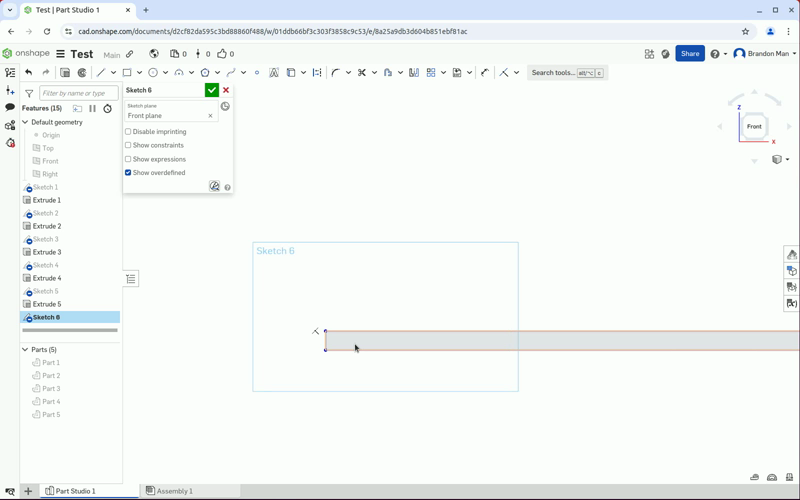
scroll(6)
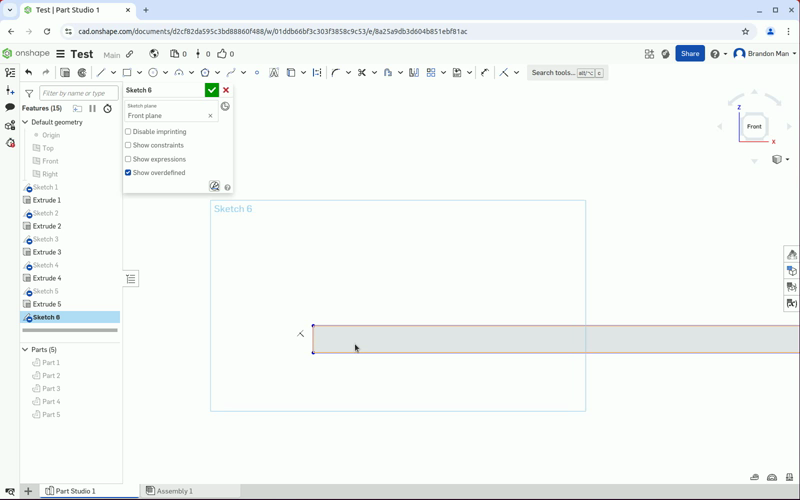
scroll(6)
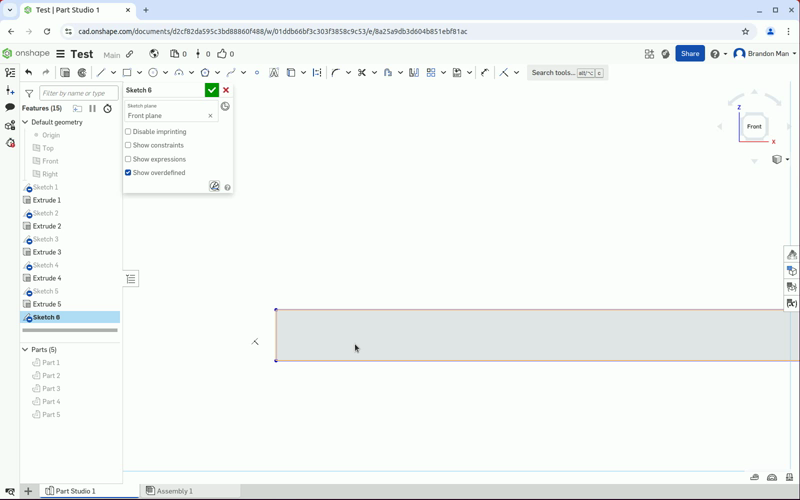
click(355, 343)
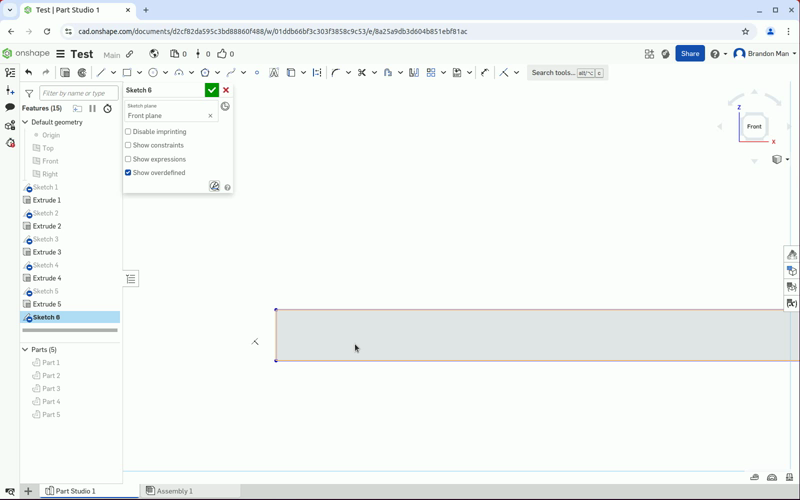
scroll(-6)
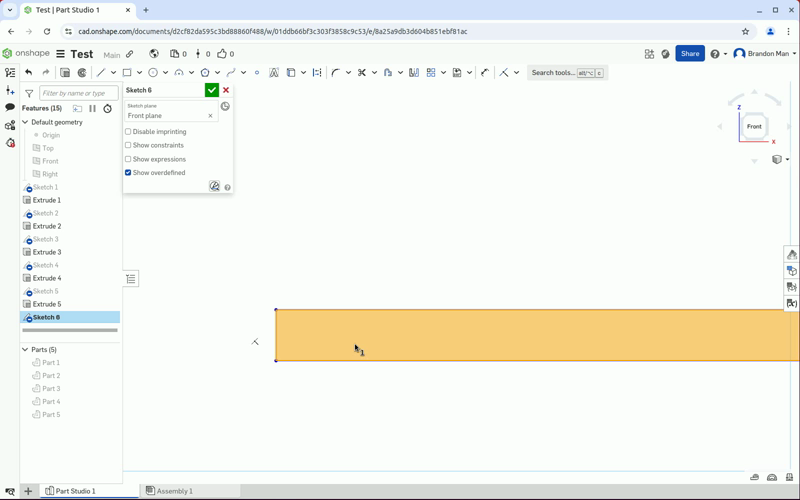
scroll(-6)
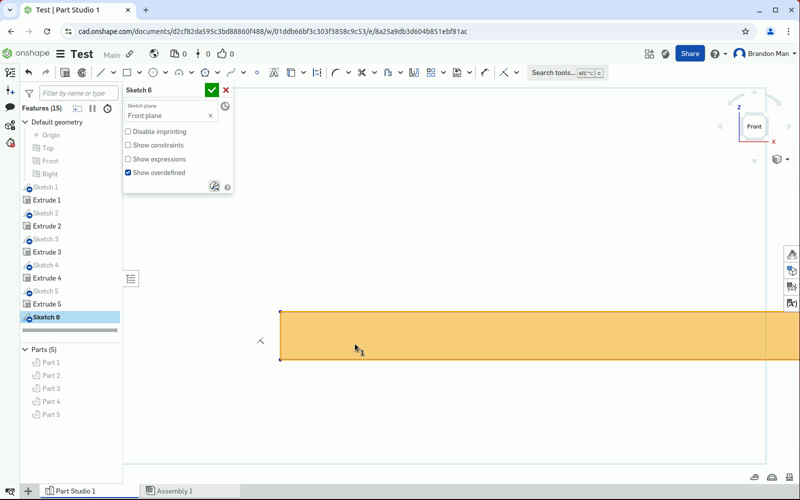
scroll(-6)
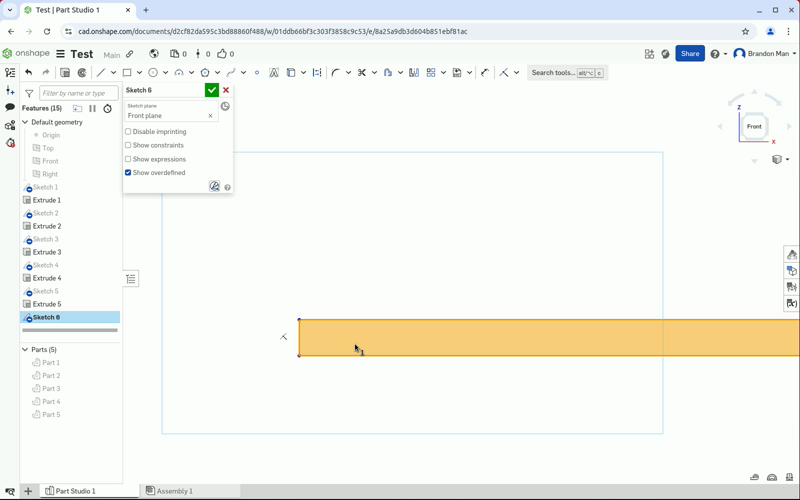
scroll(-6)
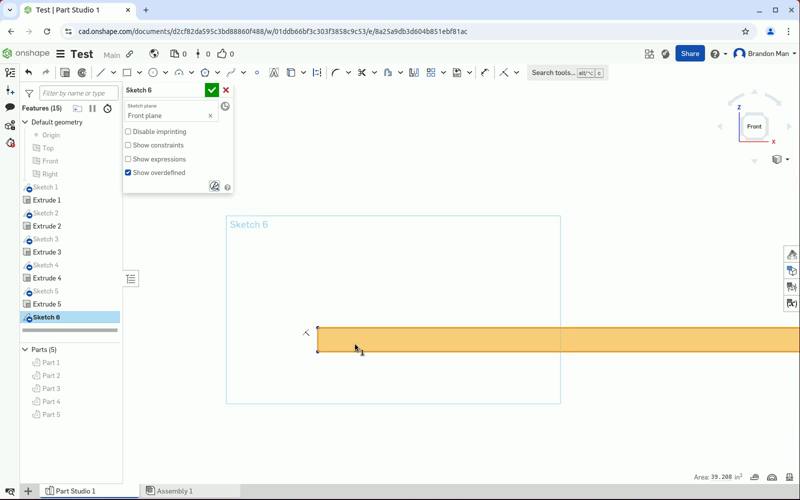
scroll(-6)
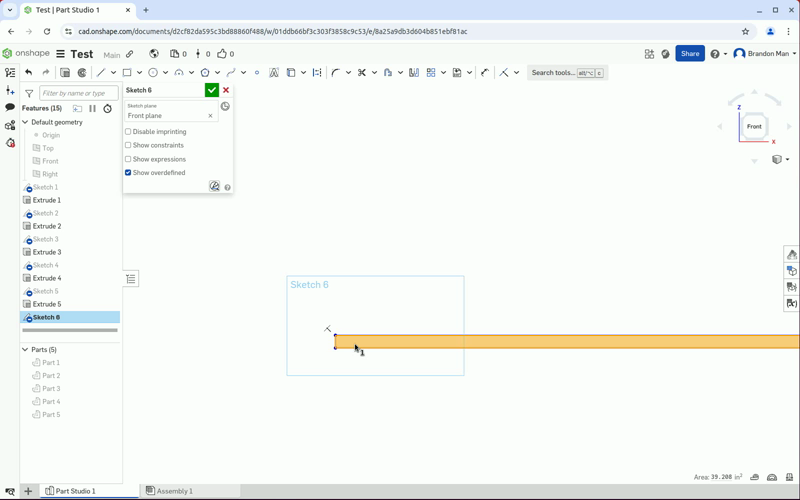
scroll(-6)
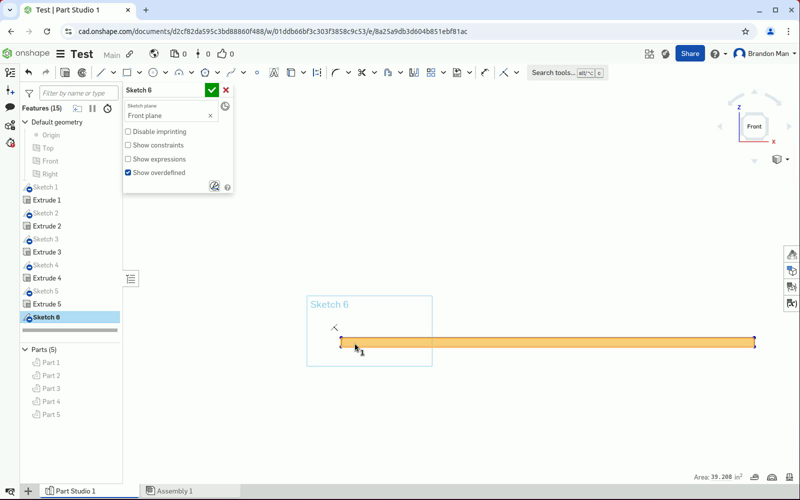
scroll(-6)
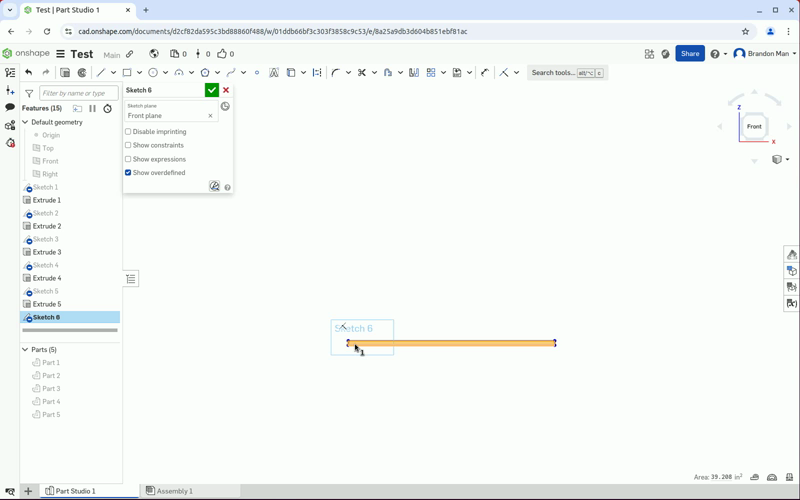
mouse_move(73, 352)
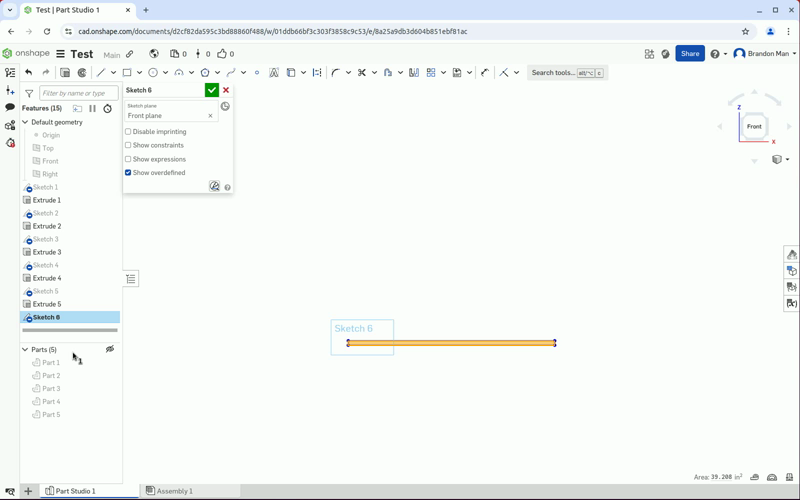
key(shift+y)
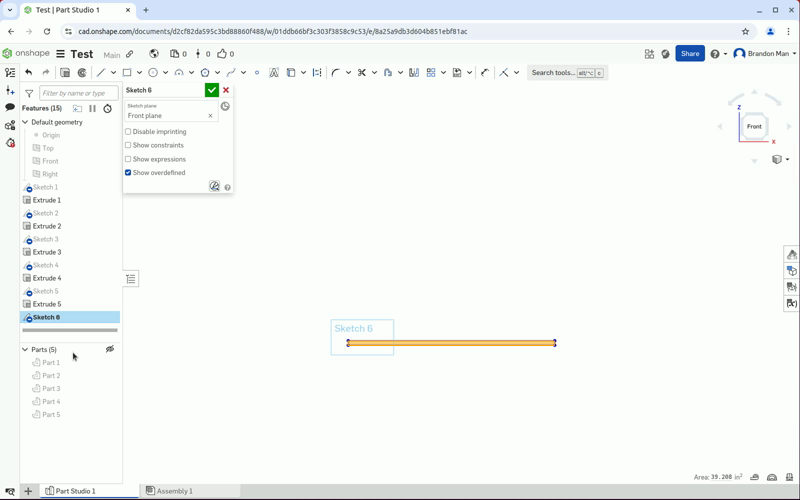
key(shift+e)
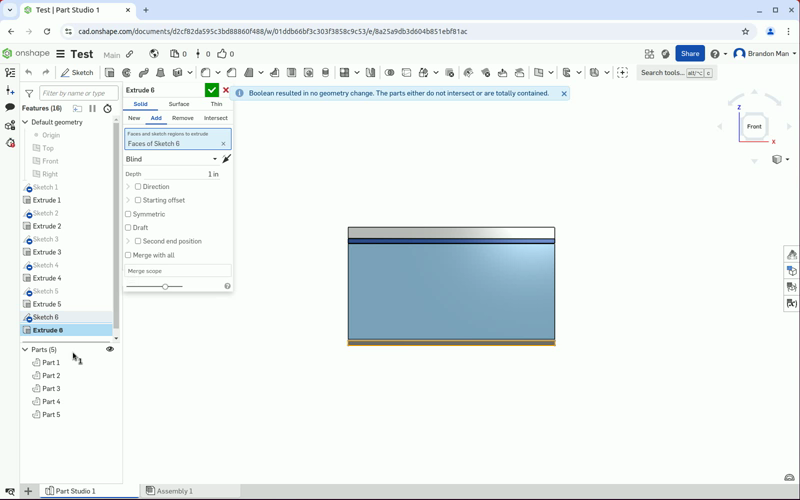
mouse_move(143, 106)
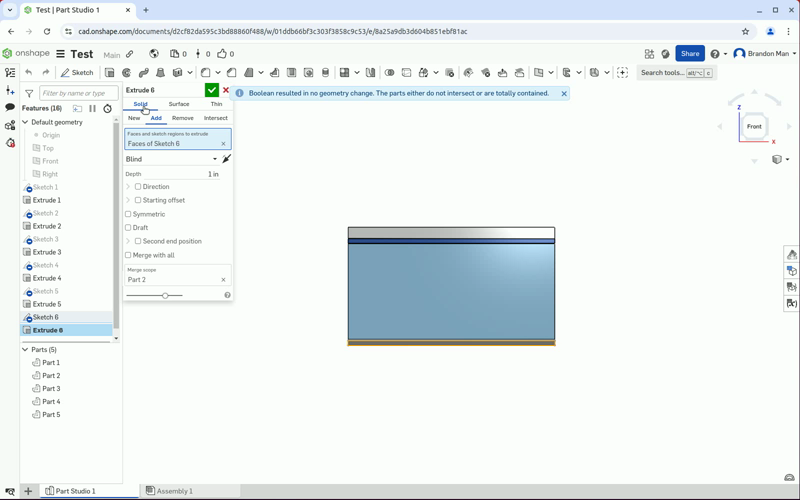
click(143, 106)
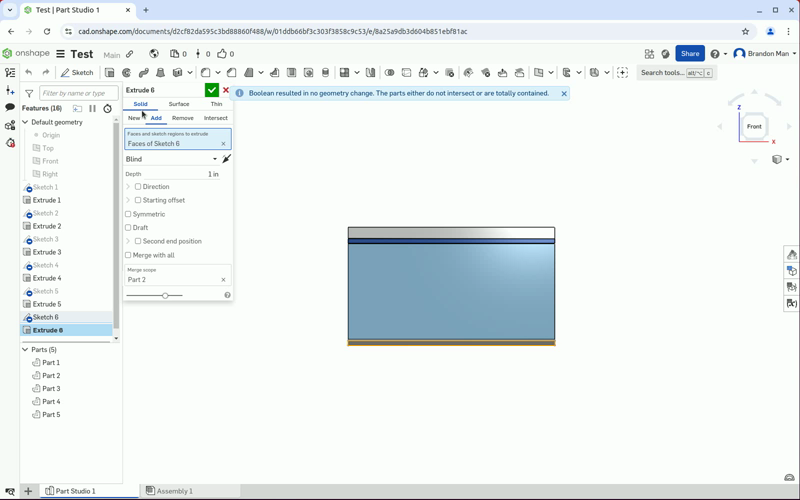
mouse_move(137, 120)
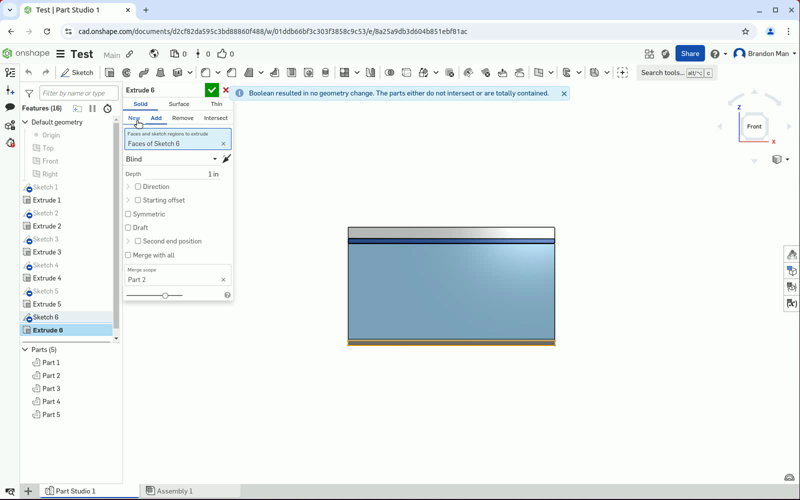
click(137, 120)
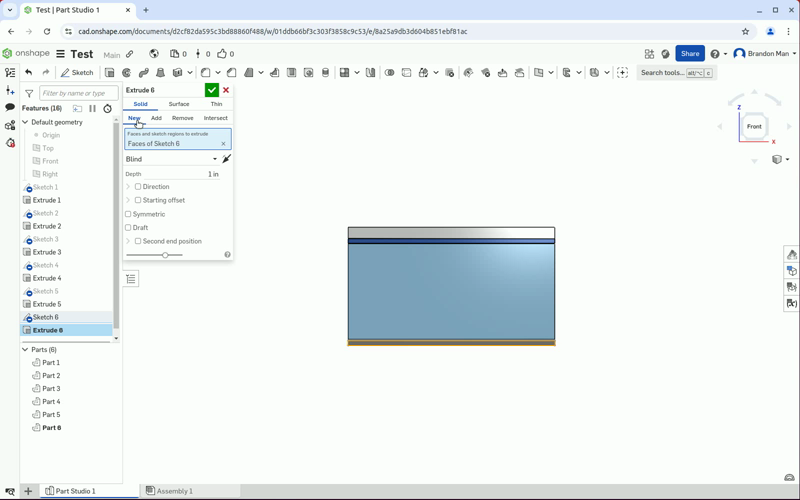
key(tab, 4)
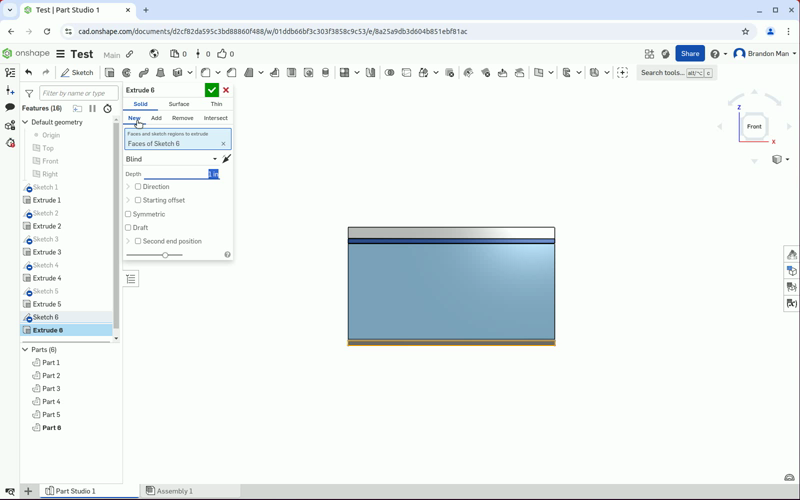
text(3.129)
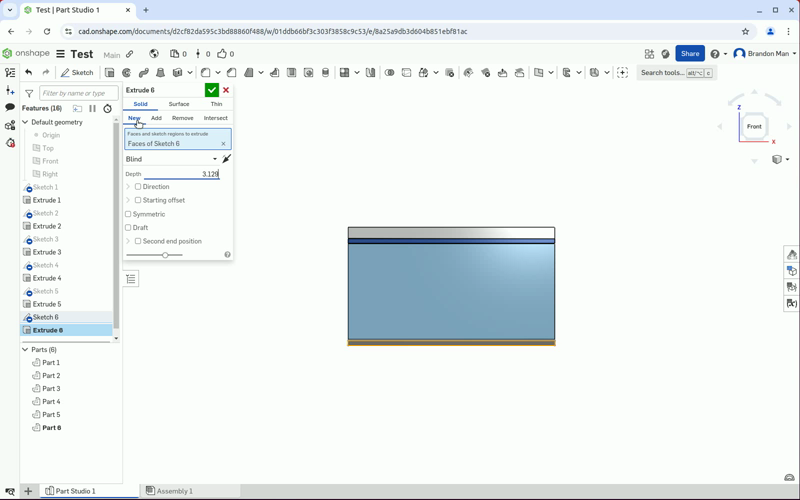
key(enter)
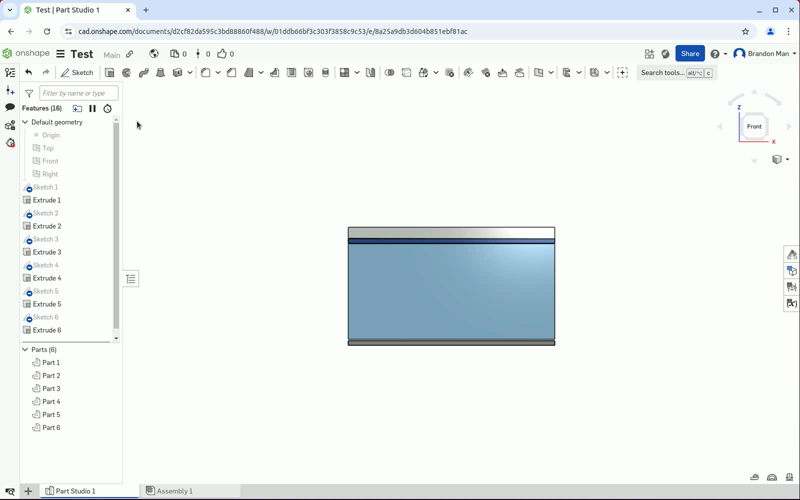
key(shift+h)
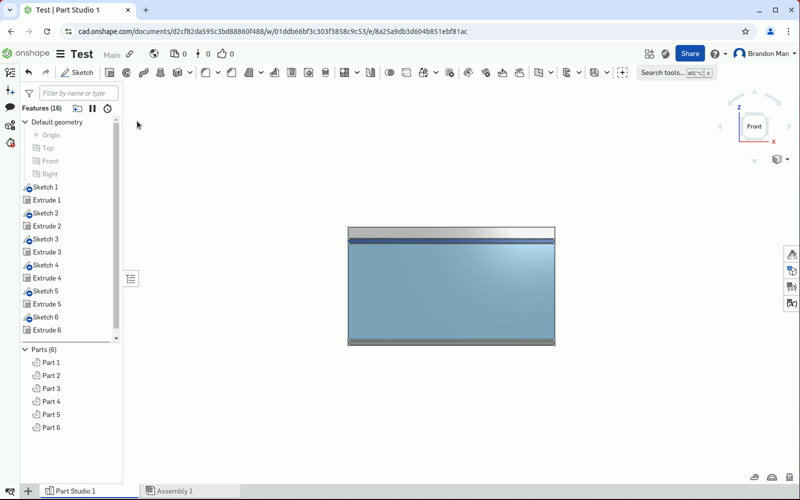
key(shift+h)
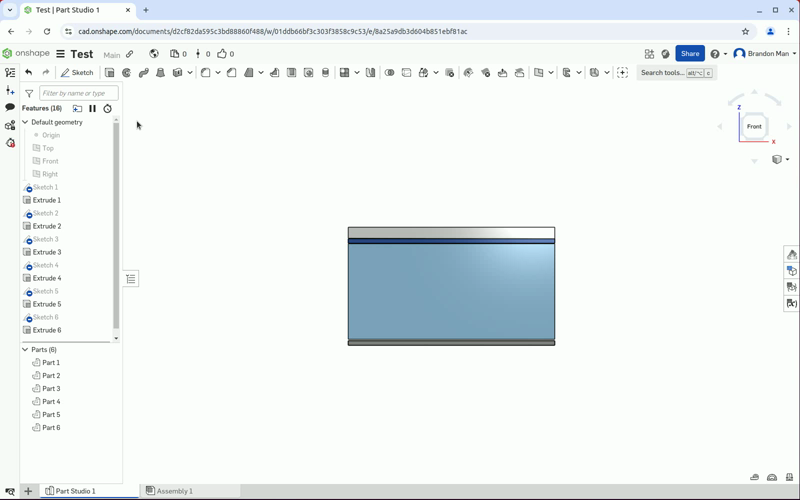
mouse_move(69, 189)
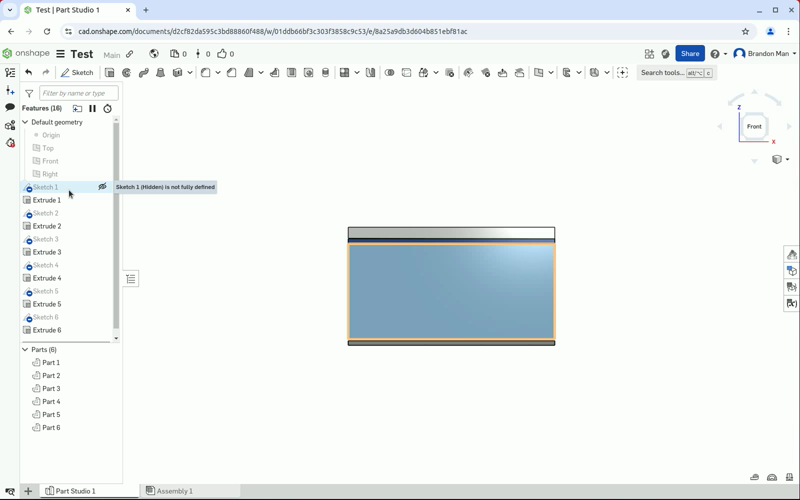
click(69, 189)
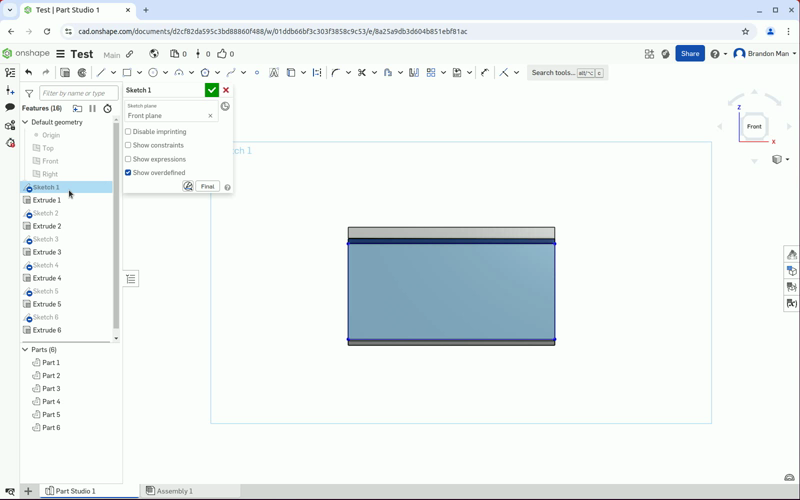
mouse_move(229, 92)
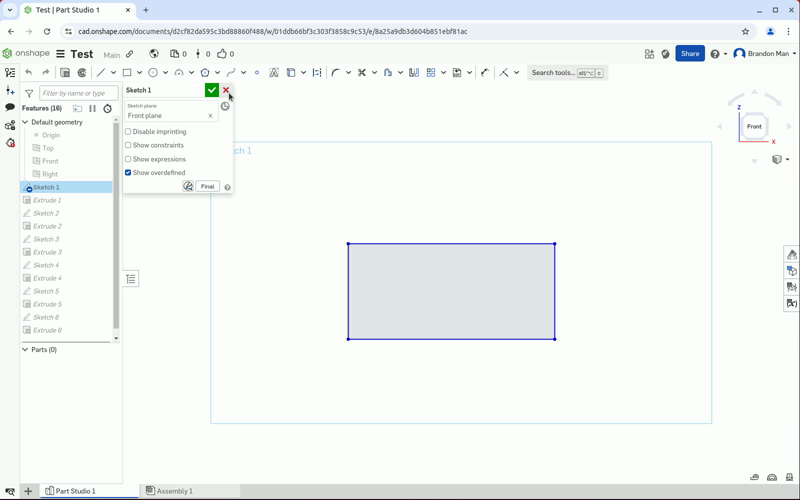
click(229, 92)
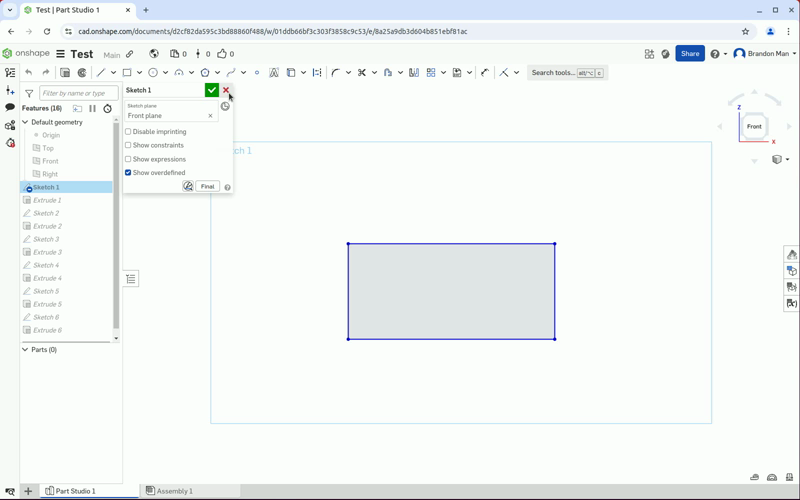
key(shift+s)
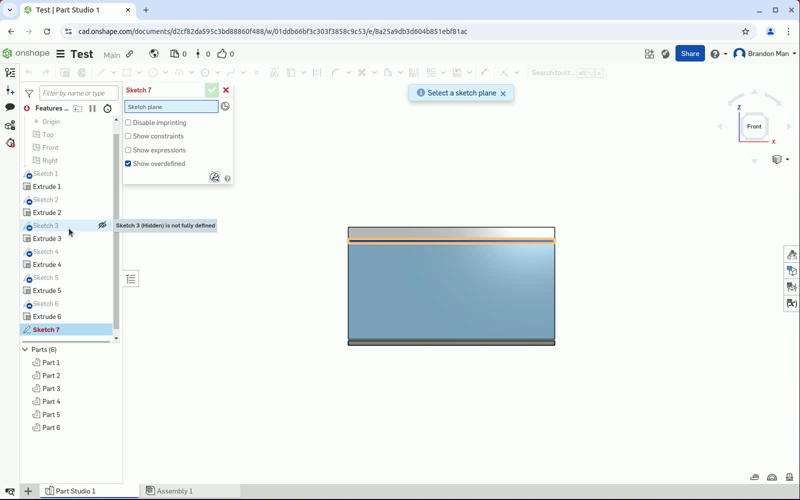
scroll(3)
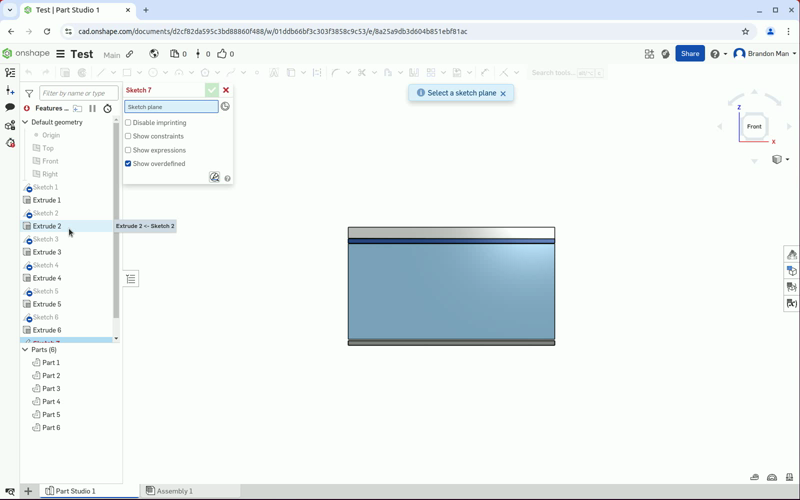
mouse_move(69, 163)
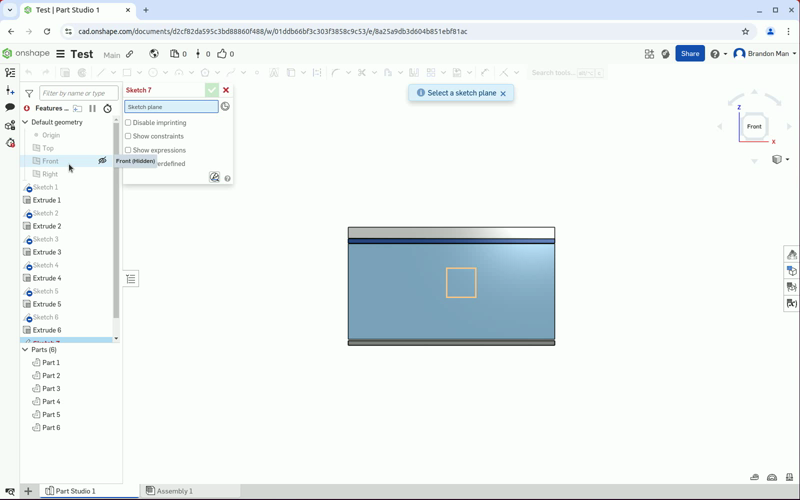
click(69, 163)
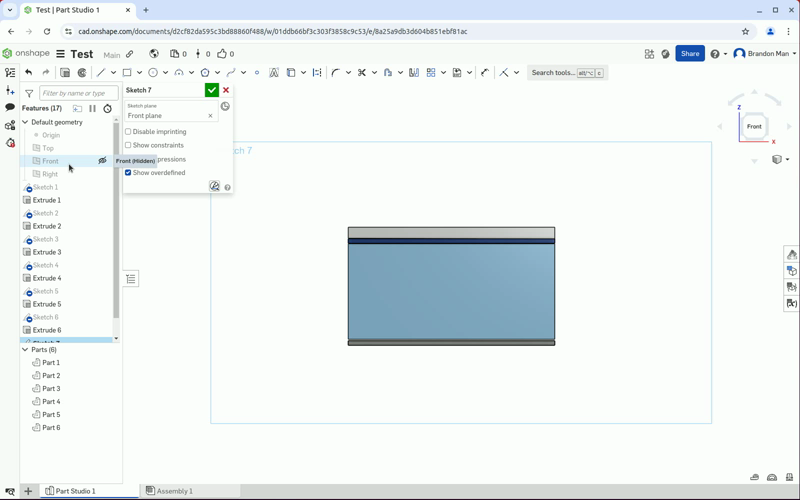
mouse_move(73, 352)
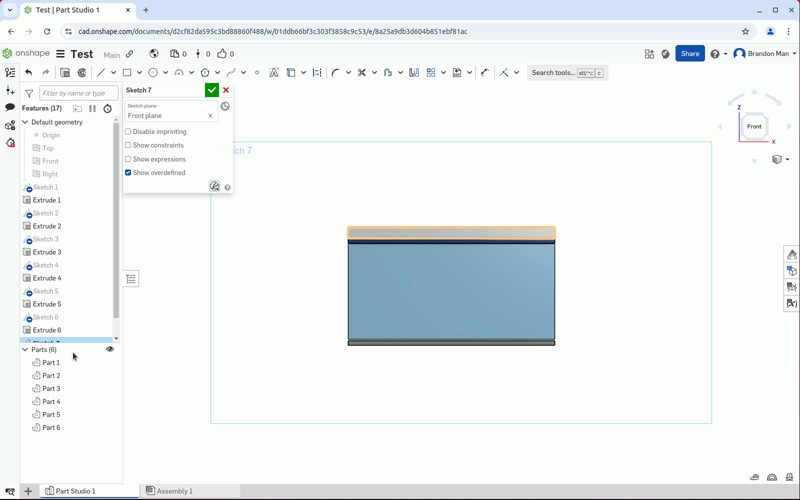
key(y)
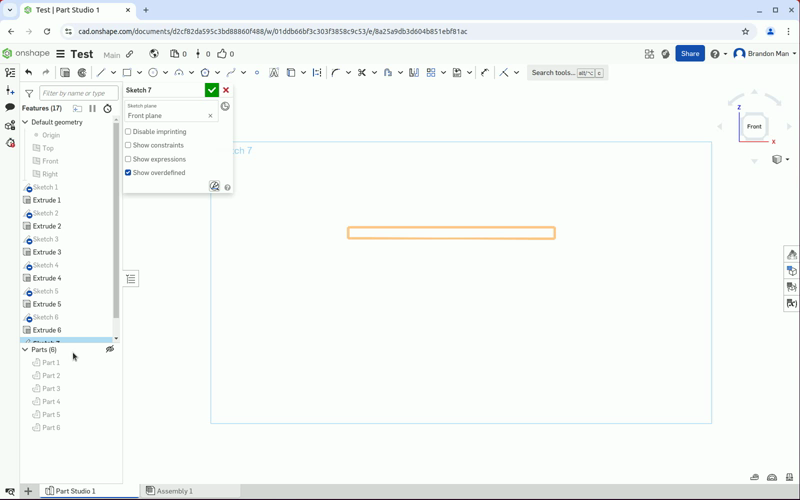
key(l)
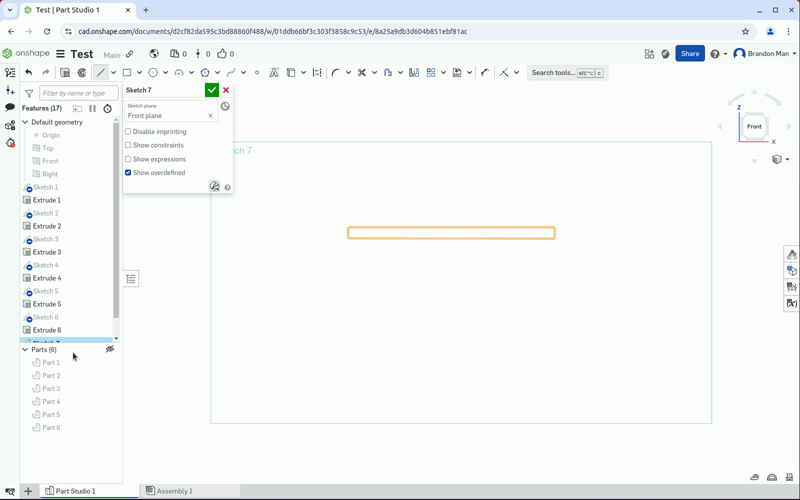
key_down(shift)
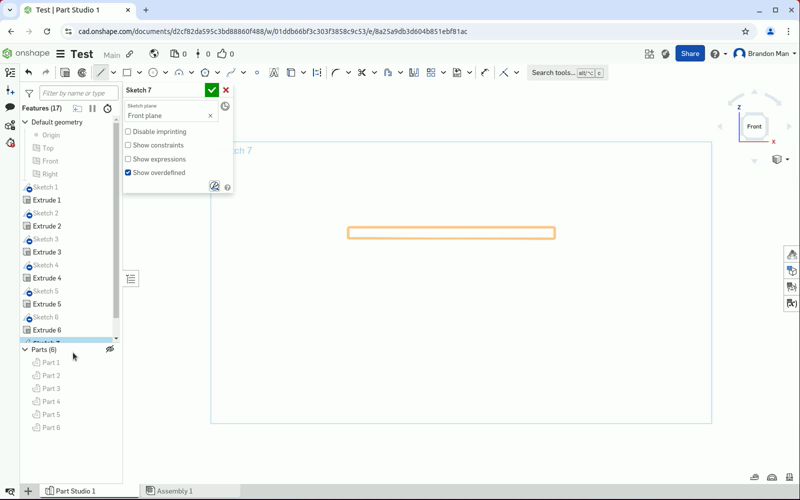
mouse_move(348, 243)
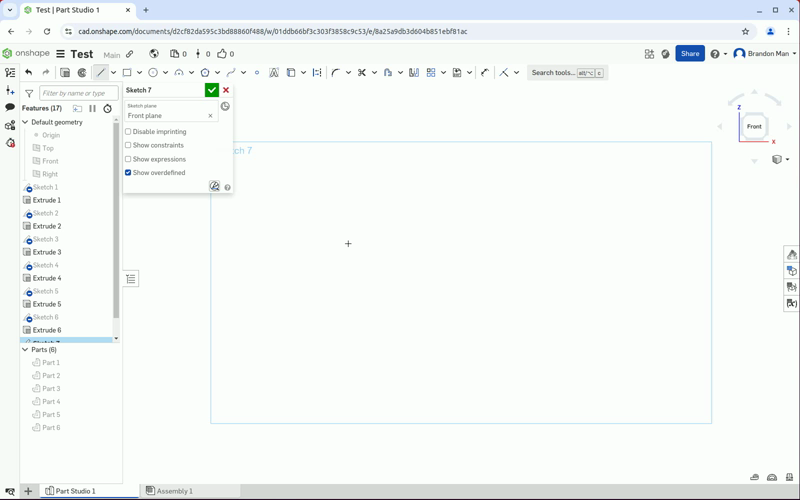
click(348, 243)
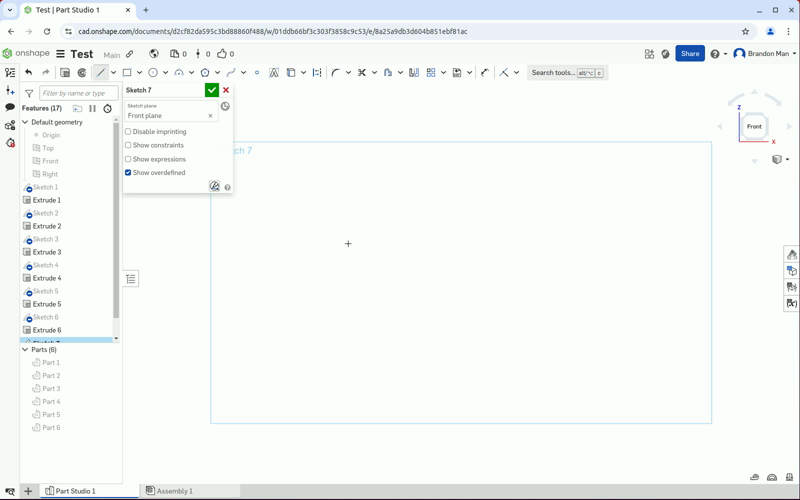
key_up(shift)
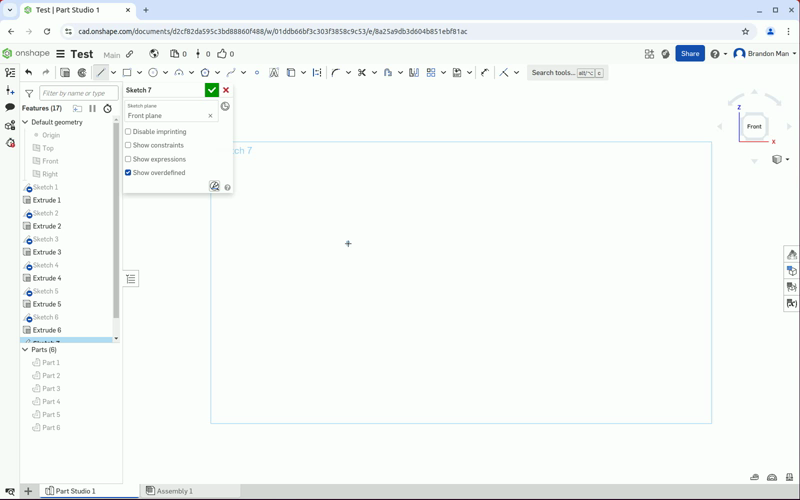
key_down(shift)
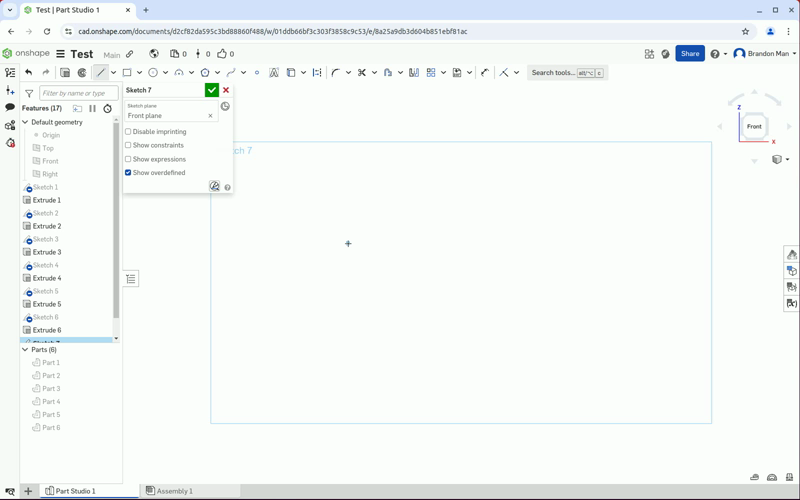
mouse_move(554, 243)
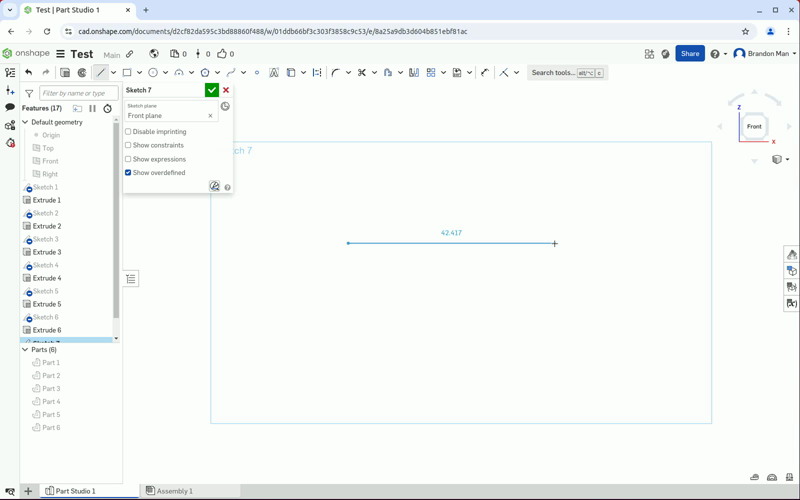
click(554, 243)
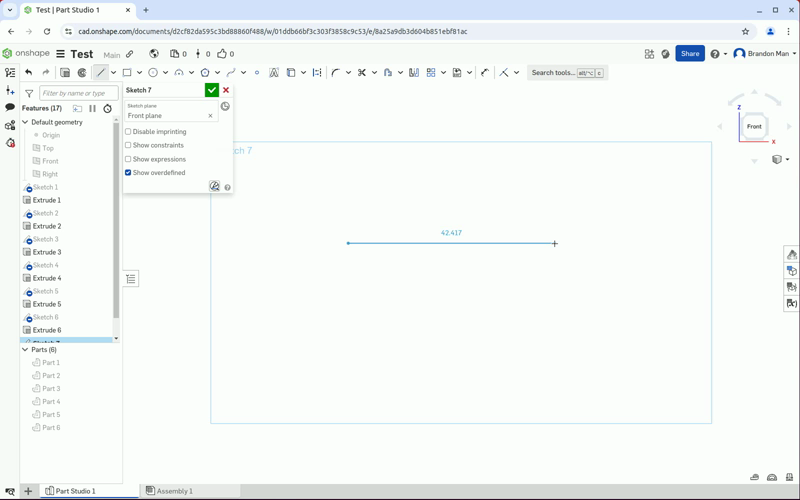
key_up(shift)
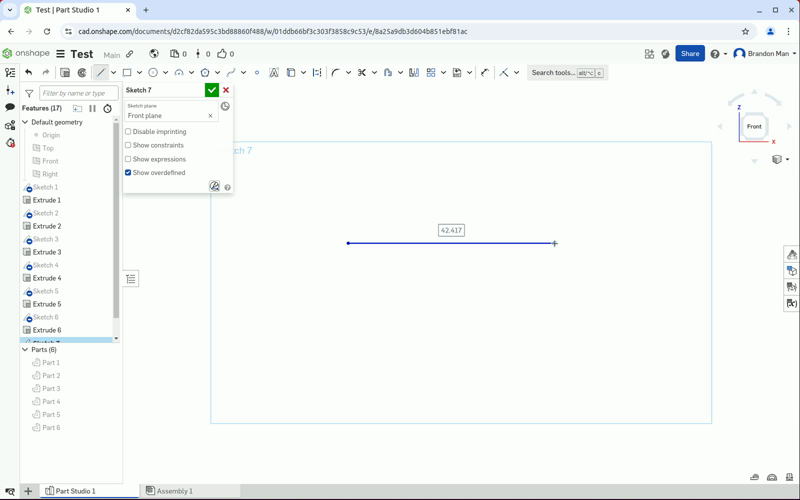
key_down(shift)
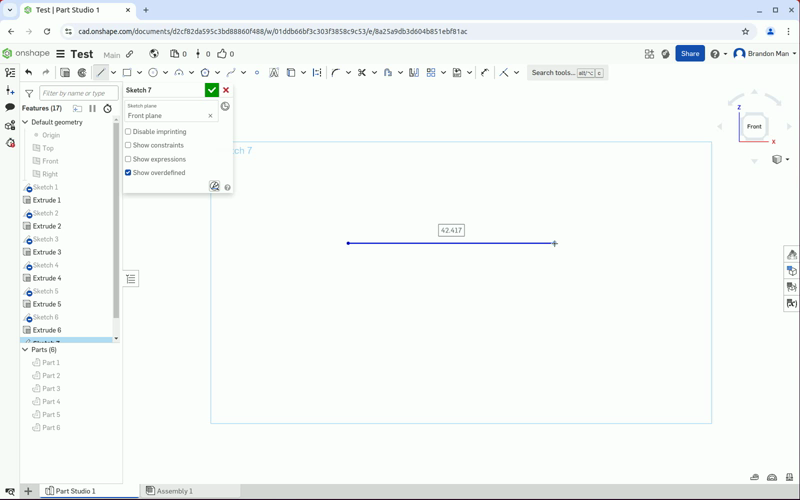
mouse_move(584, 243)
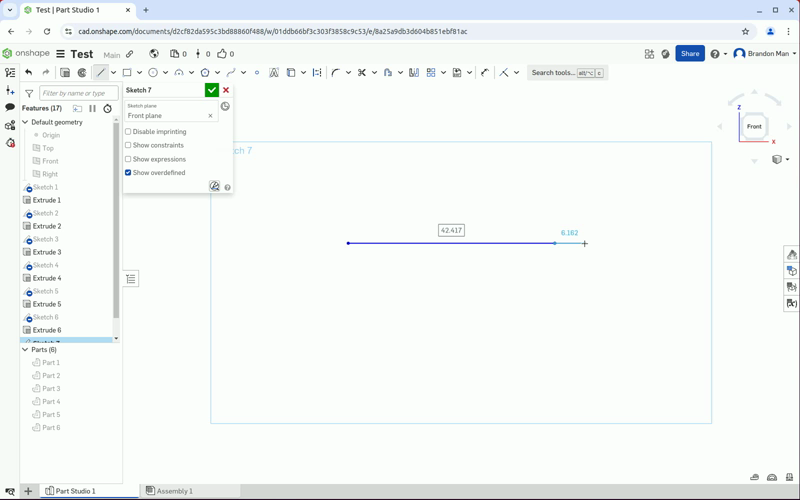
mouse_move(554, 238)
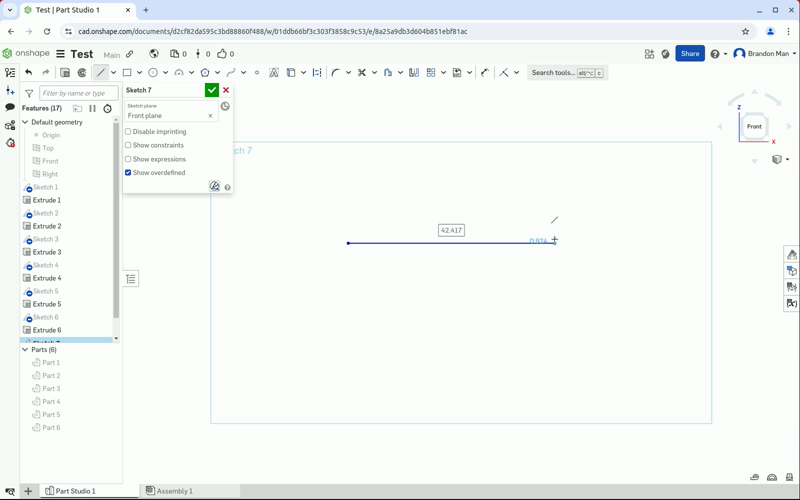
scroll(6)
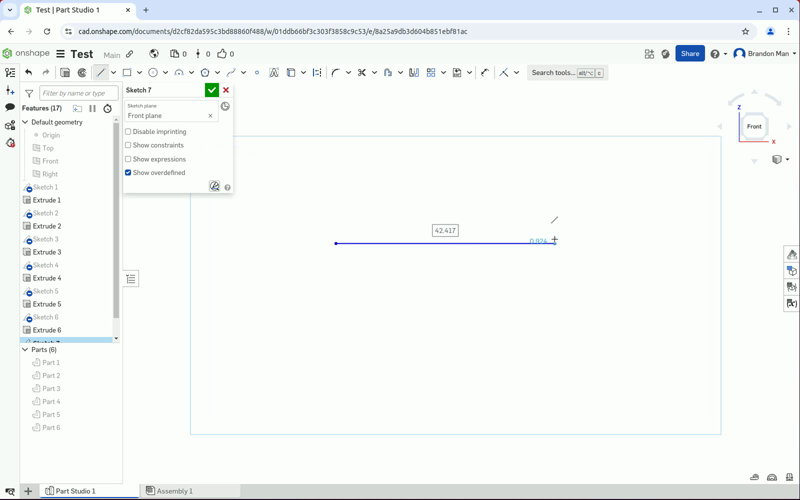
scroll(6)
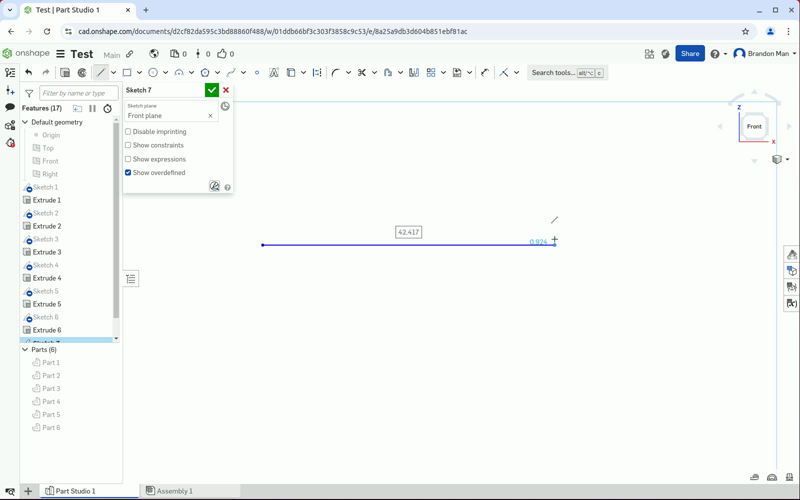
scroll(6)
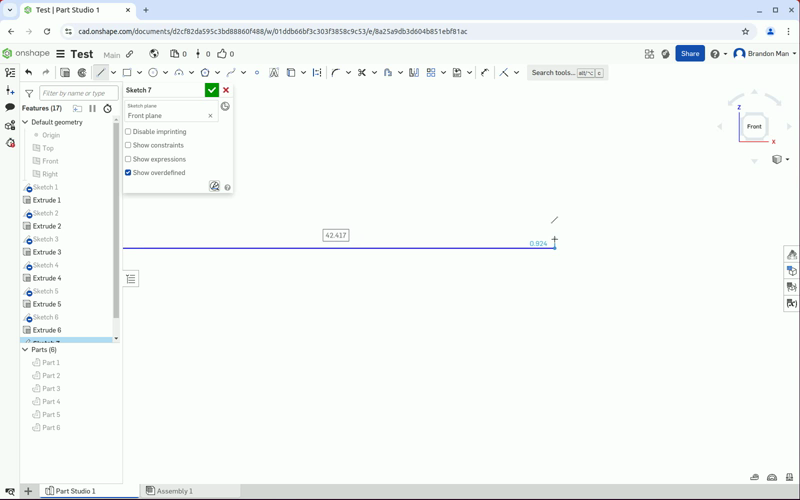
scroll(6)
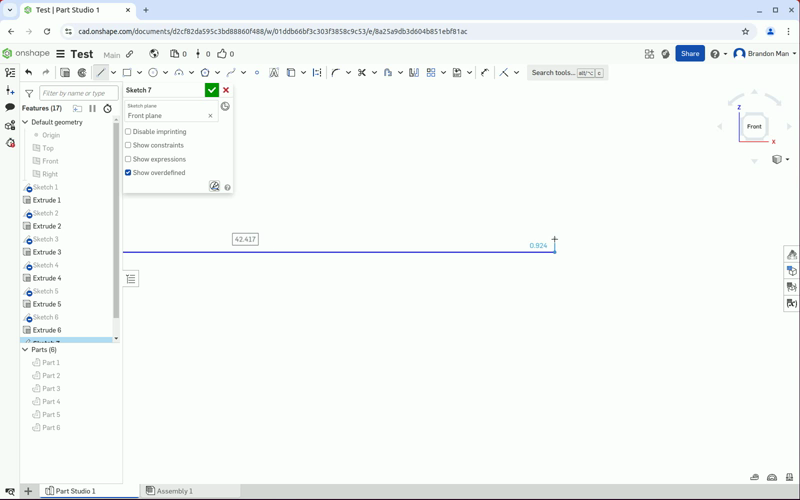
scroll(6)
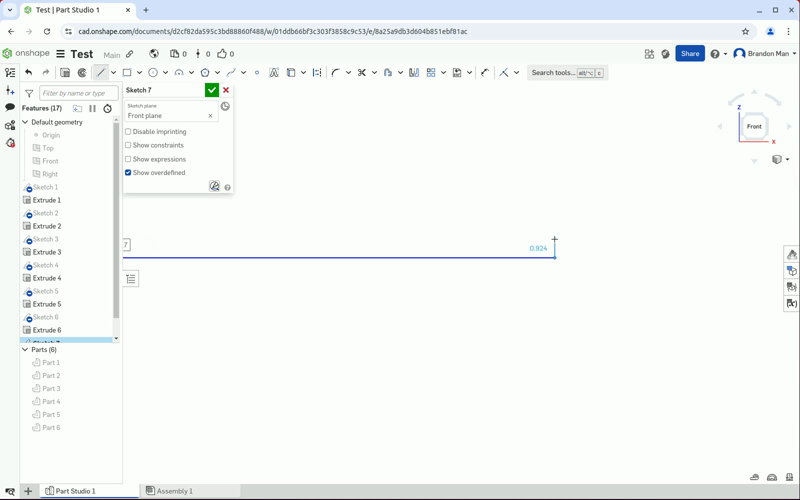
scroll(6)
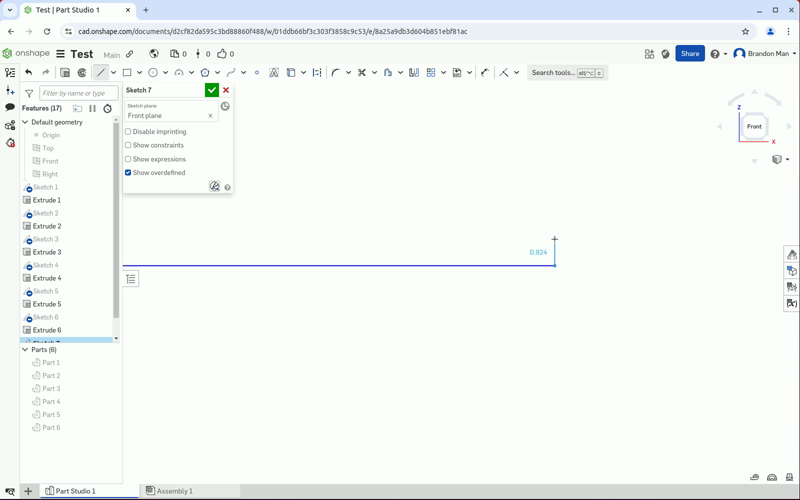
scroll(6)
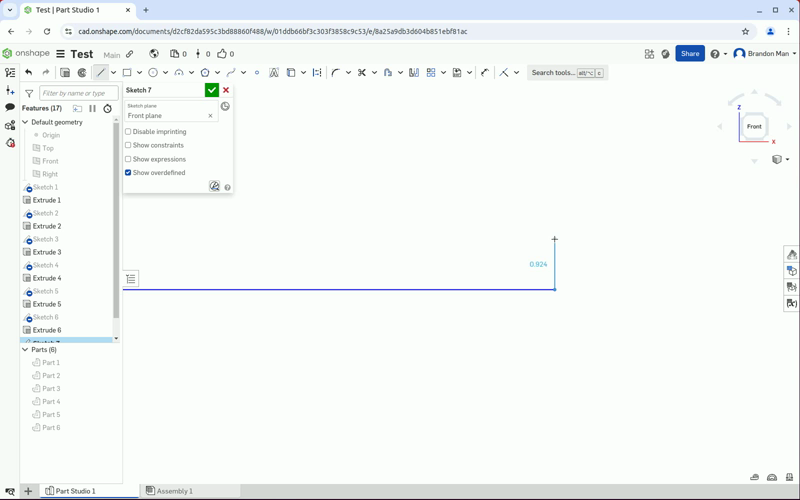
click(554, 238)
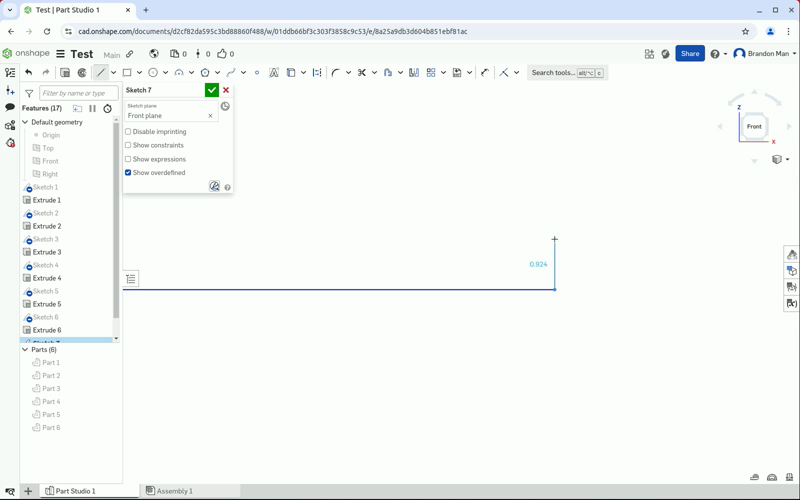
scroll(-6)
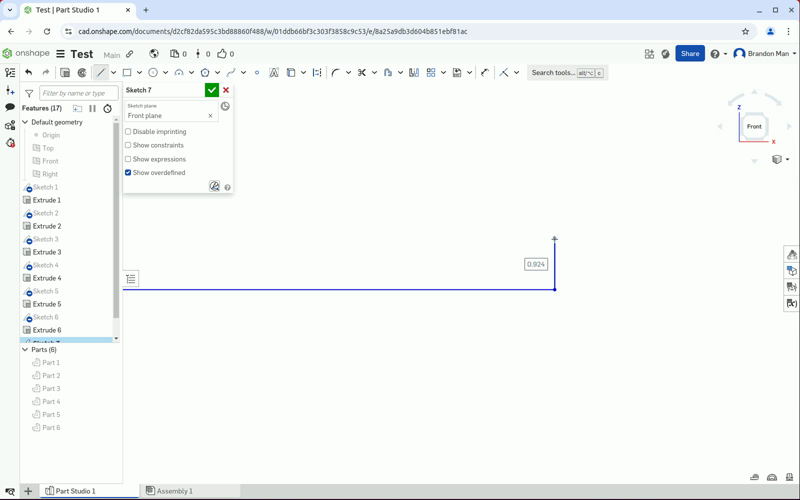
scroll(-6)
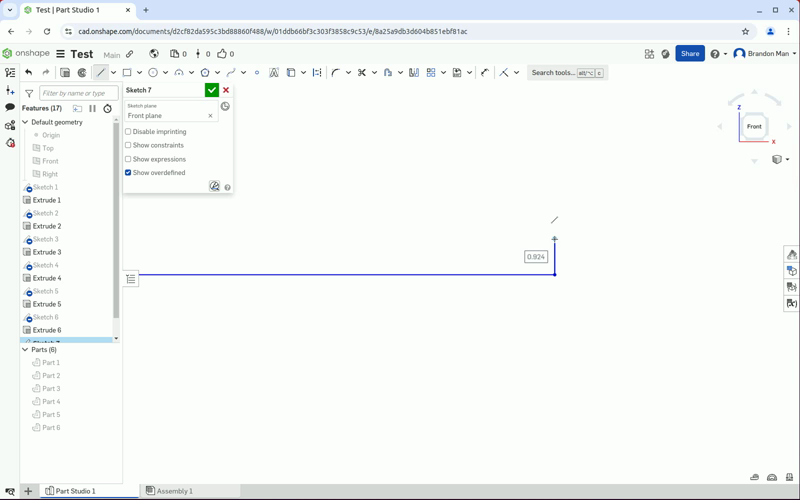
scroll(-6)
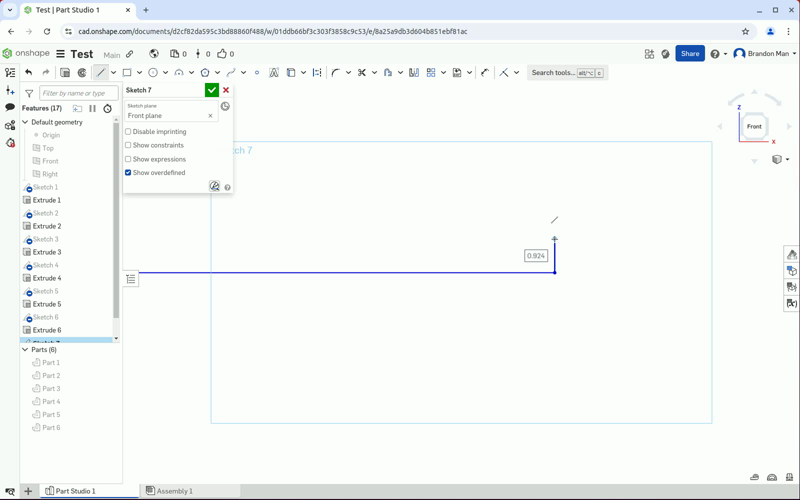
scroll(-6)
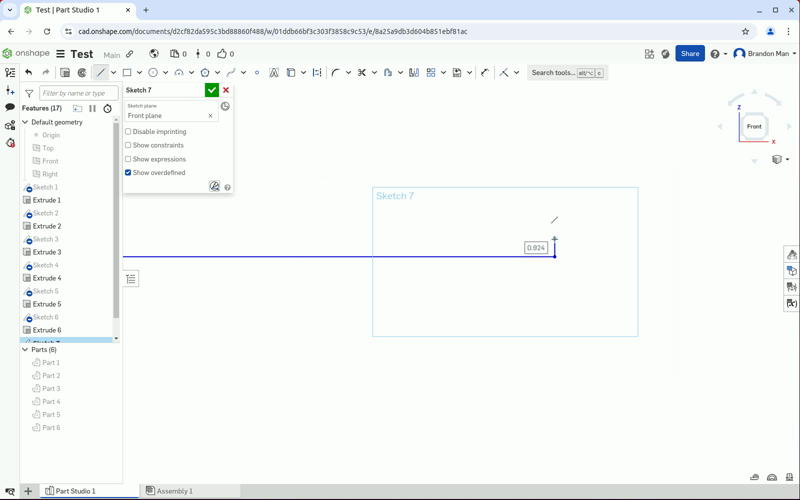
scroll(-6)
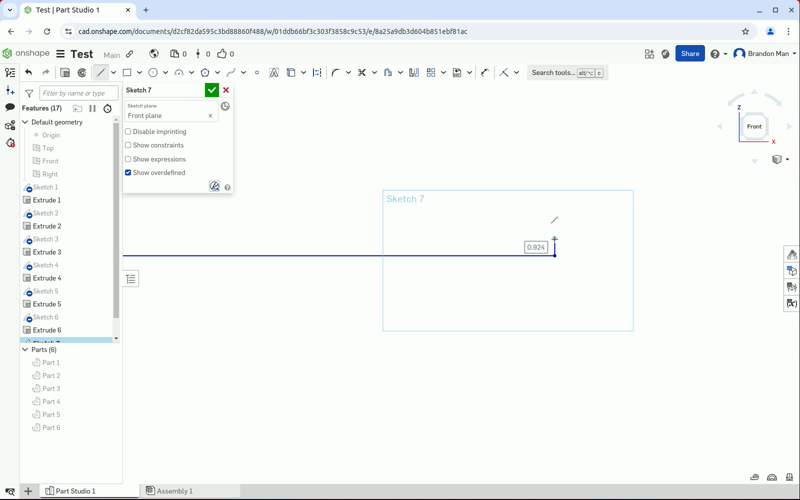
scroll(-6)
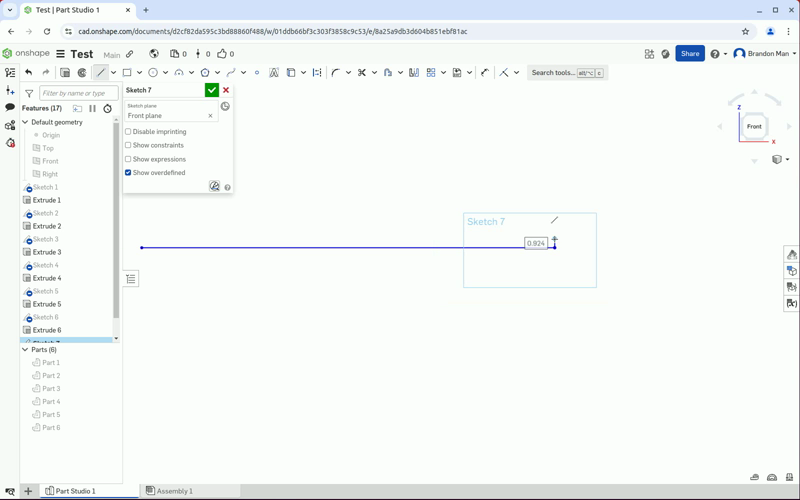
scroll(-6)
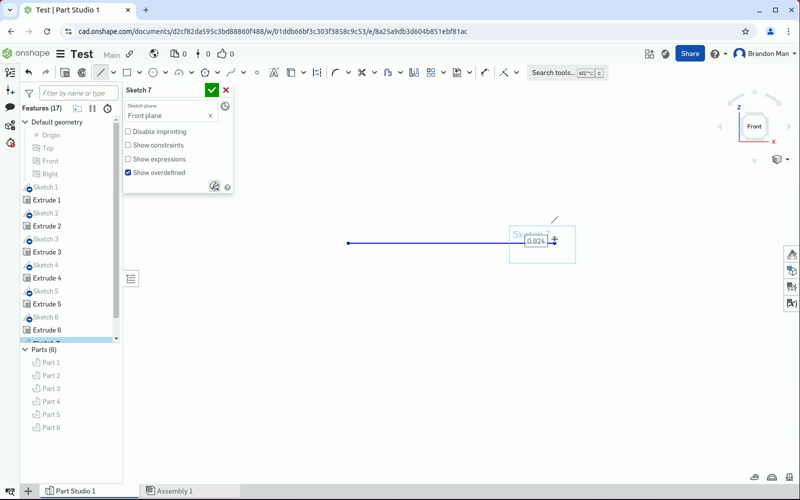
key_up(shift)
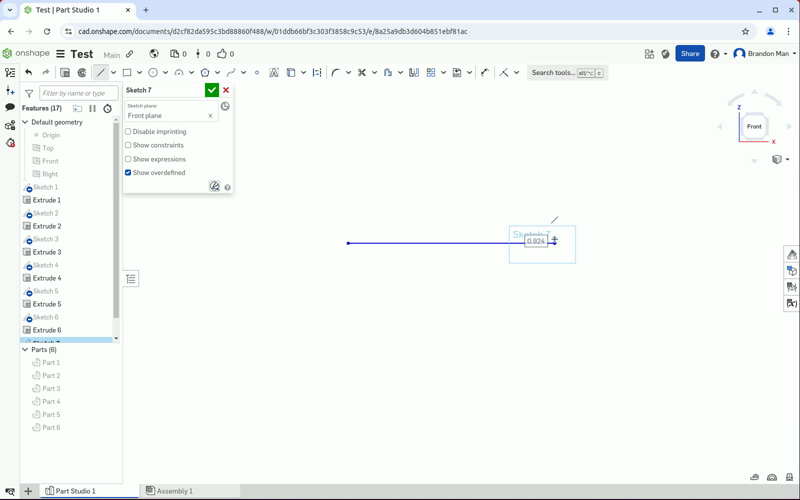
key_down(shift)
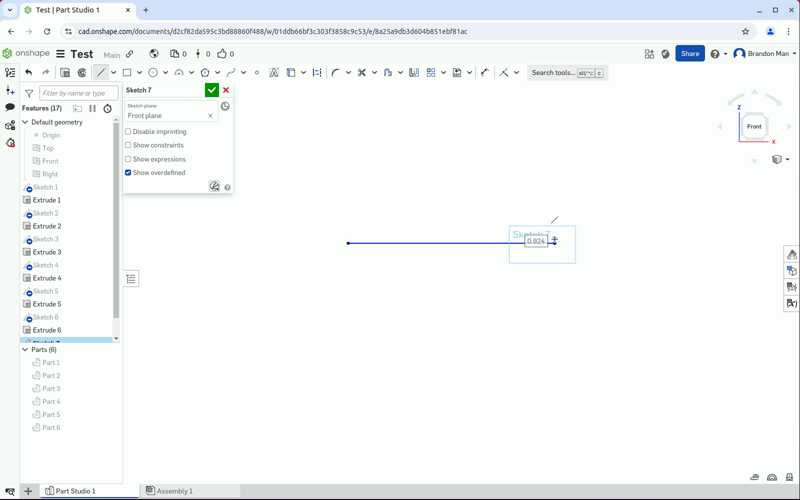
mouse_move(348, 238)
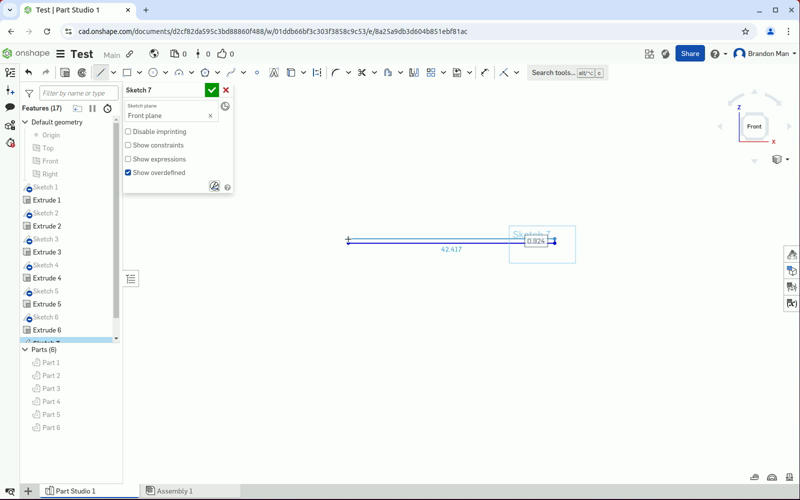
scroll(6)
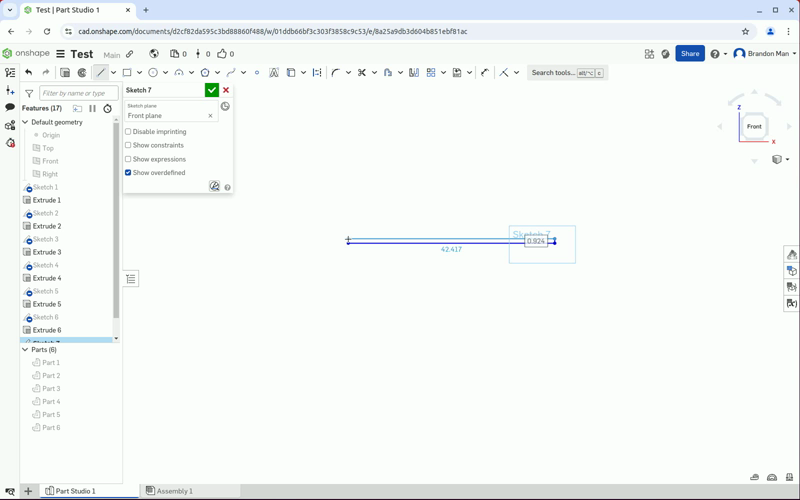
scroll(6)
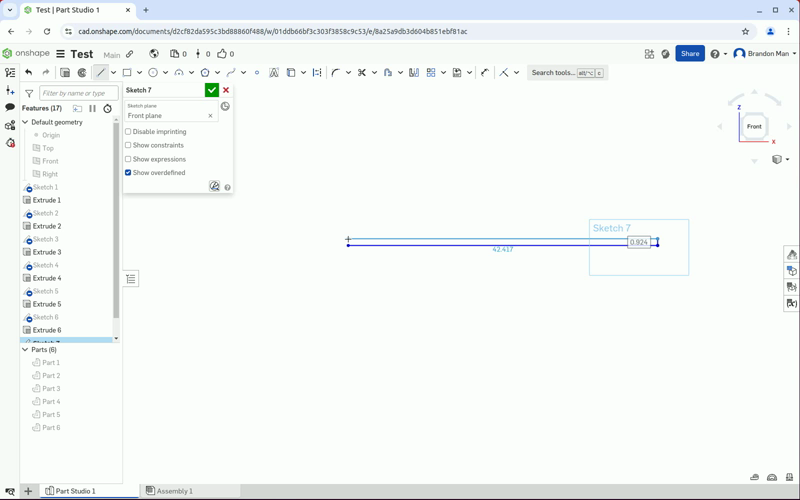
scroll(6)
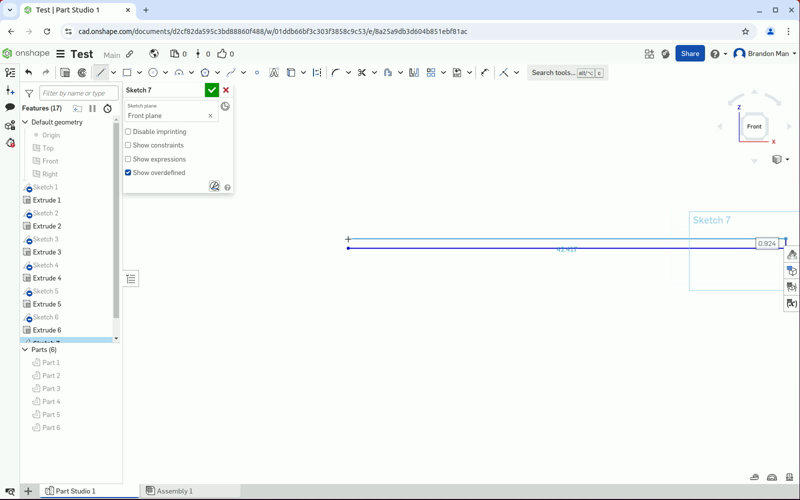
scroll(6)
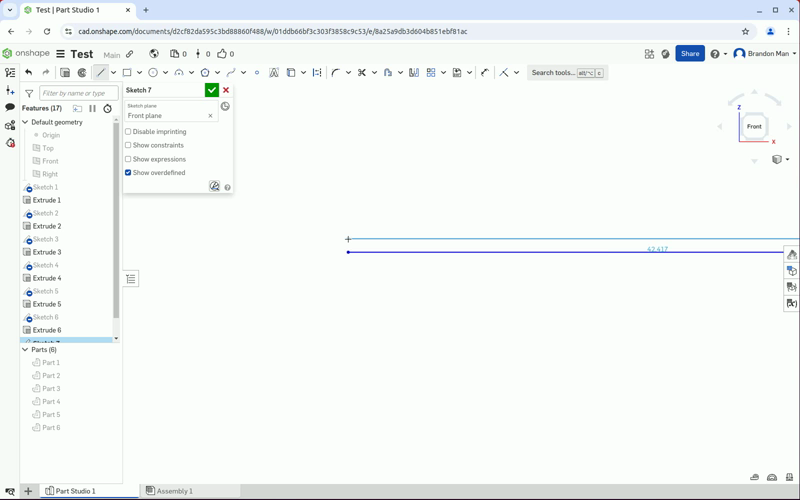
scroll(6)
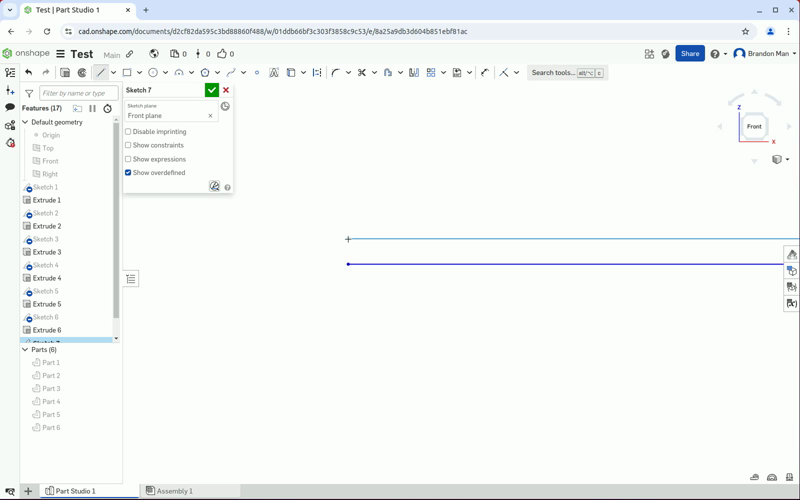
scroll(6)
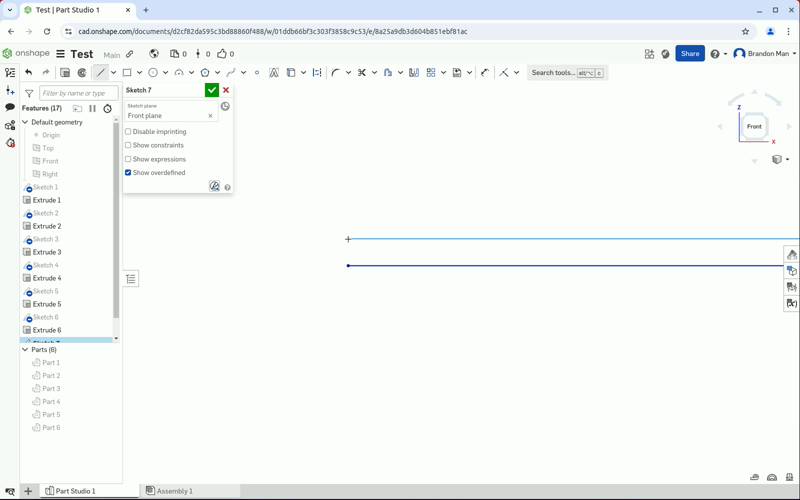
scroll(6)
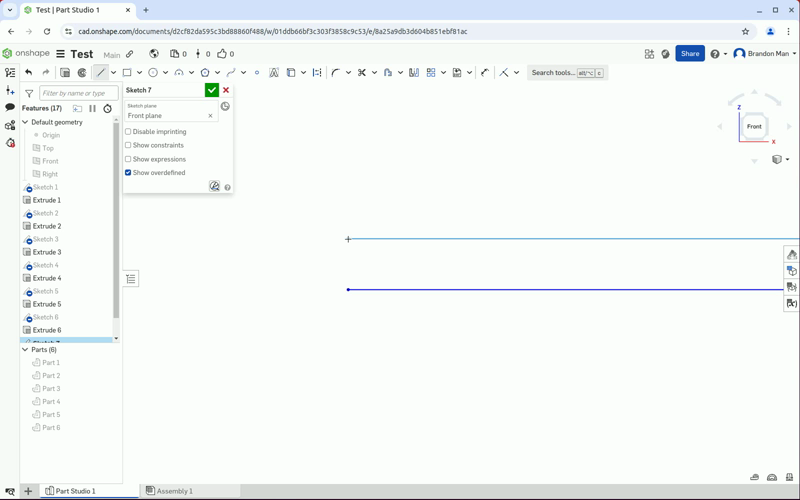
click(348, 238)
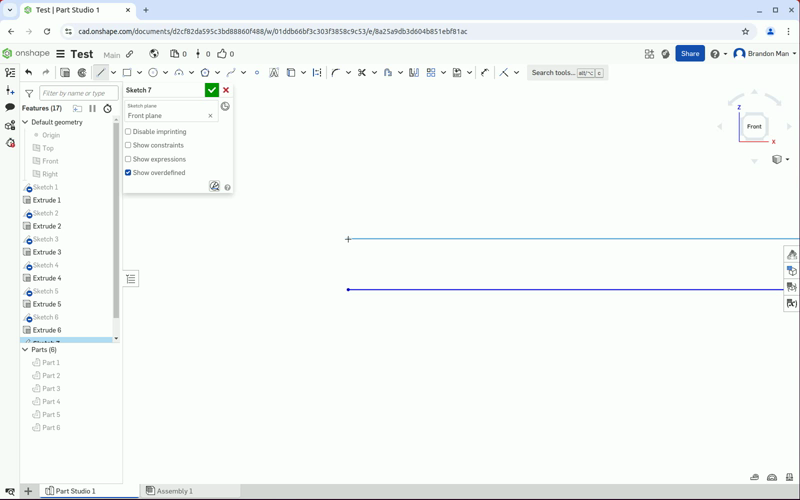
scroll(-6)
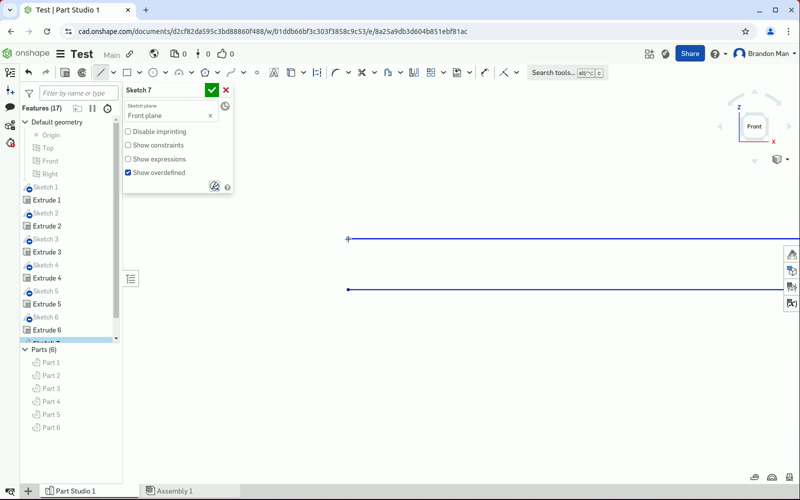
scroll(-6)
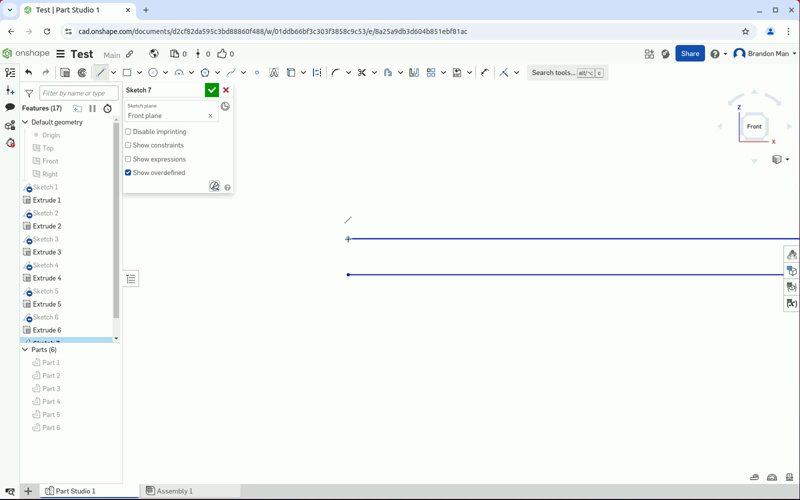
scroll(-6)
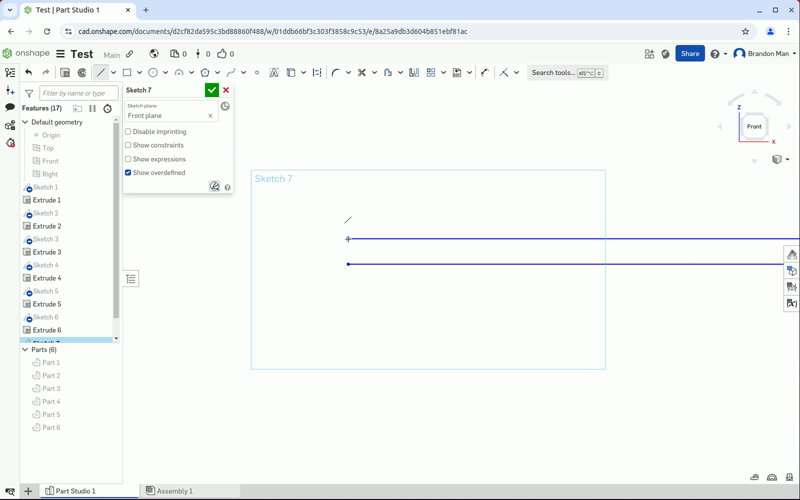
scroll(-6)
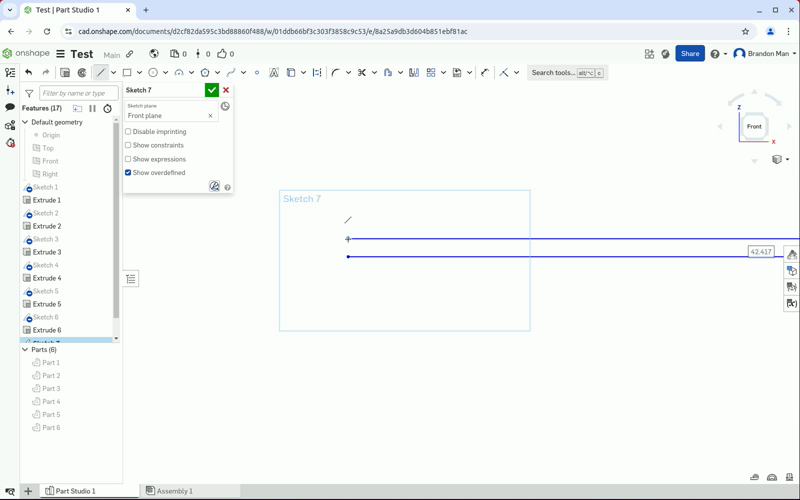
scroll(-6)
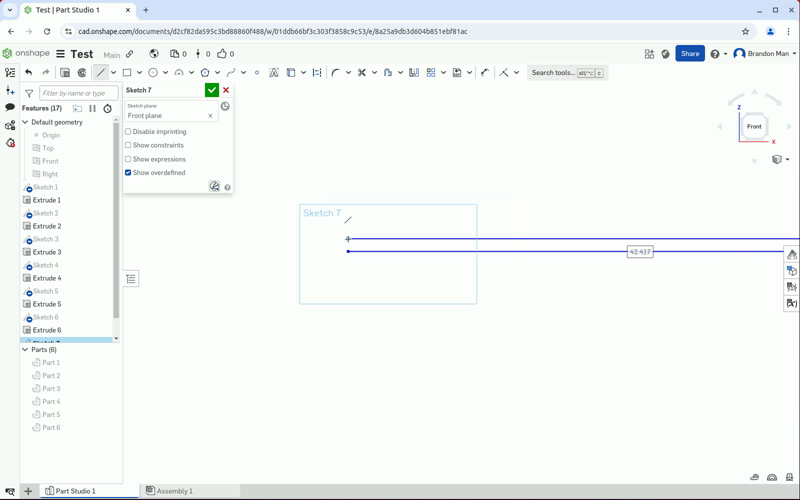
scroll(-6)
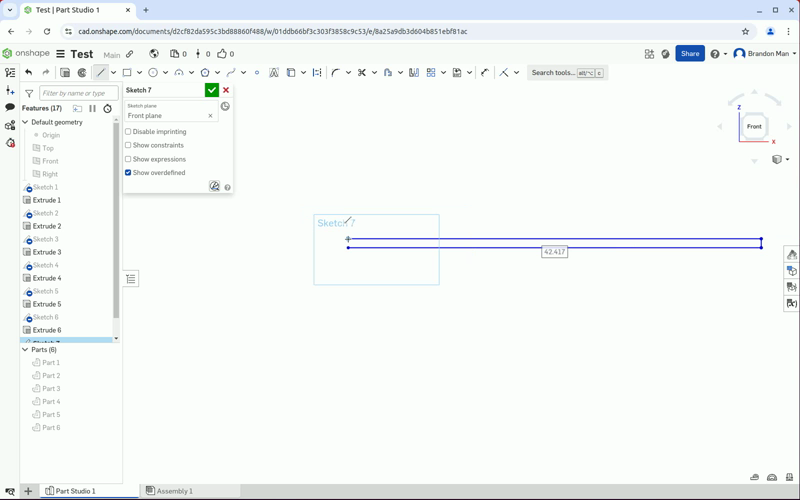
scroll(-6)
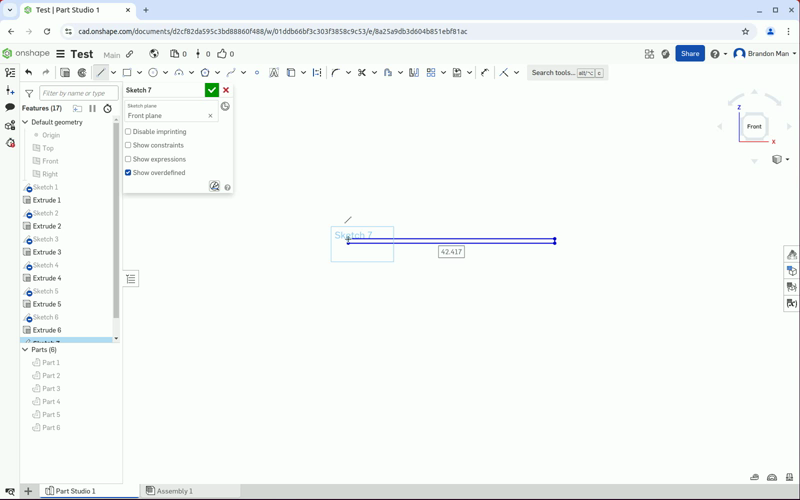
key_up(shift)
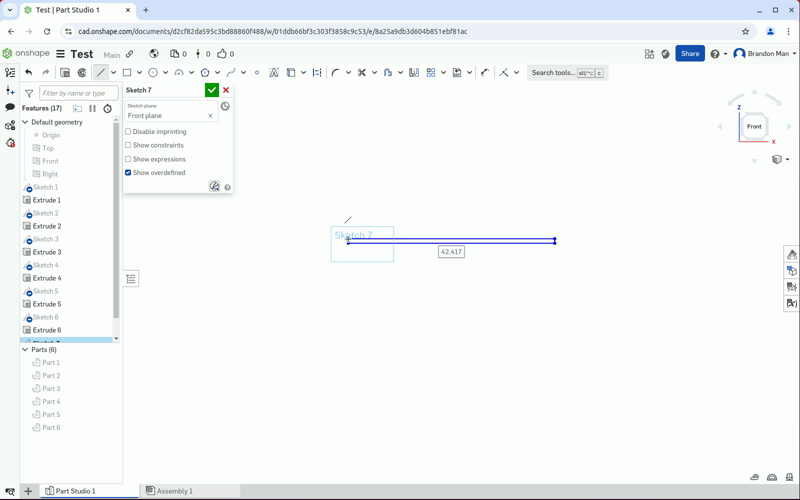
mouse_move(378, 238)
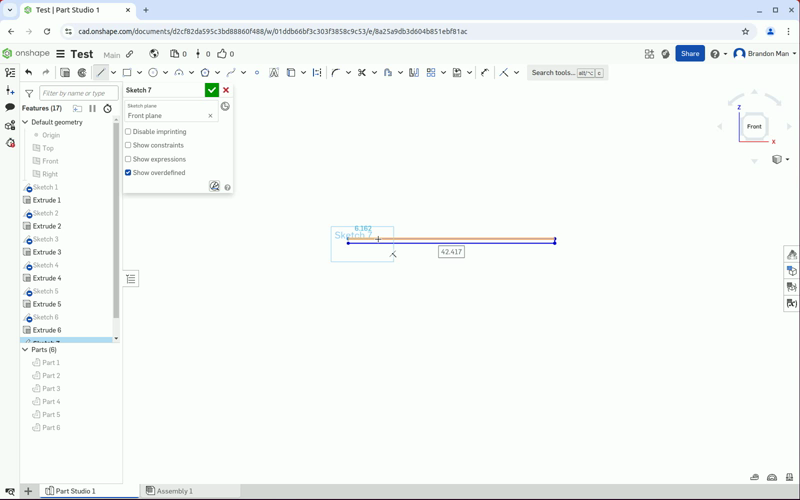
key_down(shift)
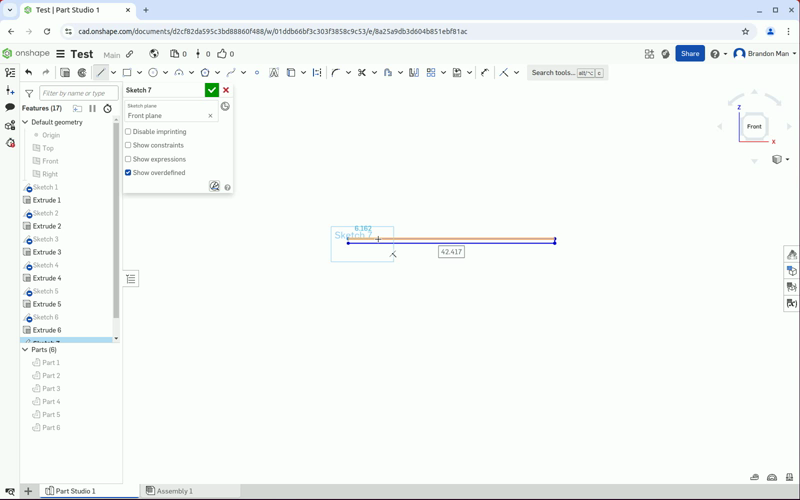
mouse_move(348, 243)
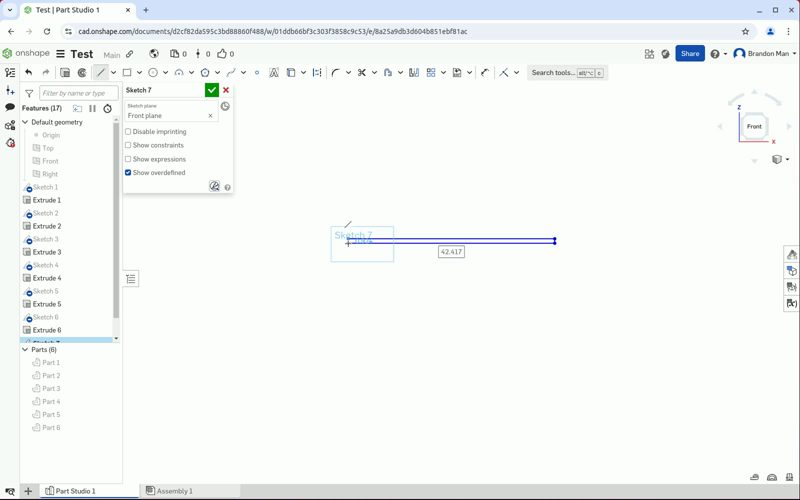
scroll(6)
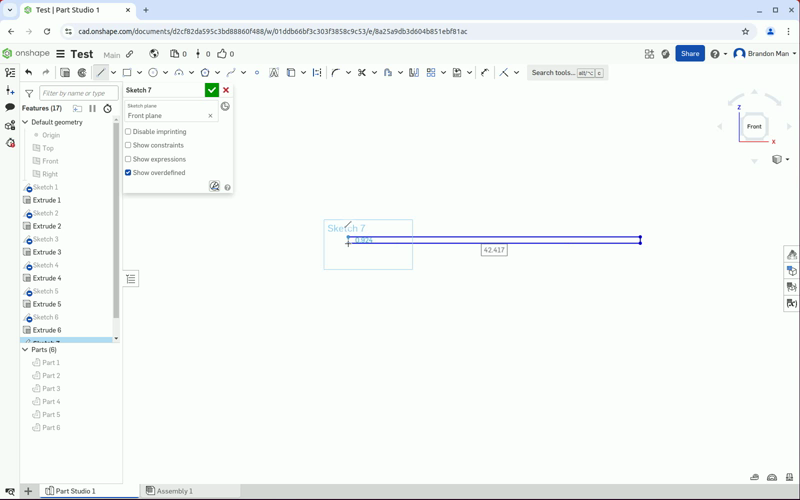
scroll(6)
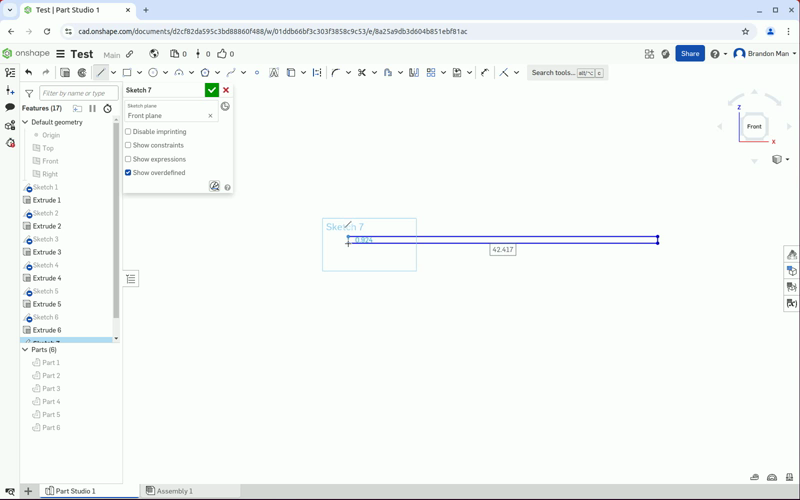
scroll(6)
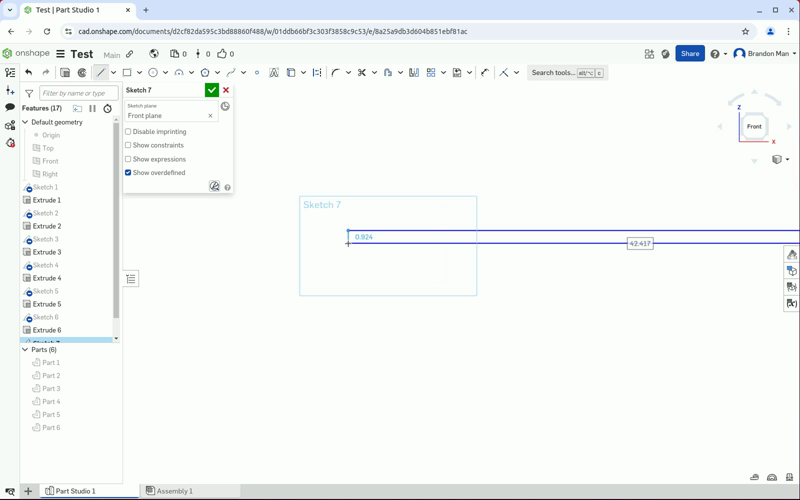
scroll(6)
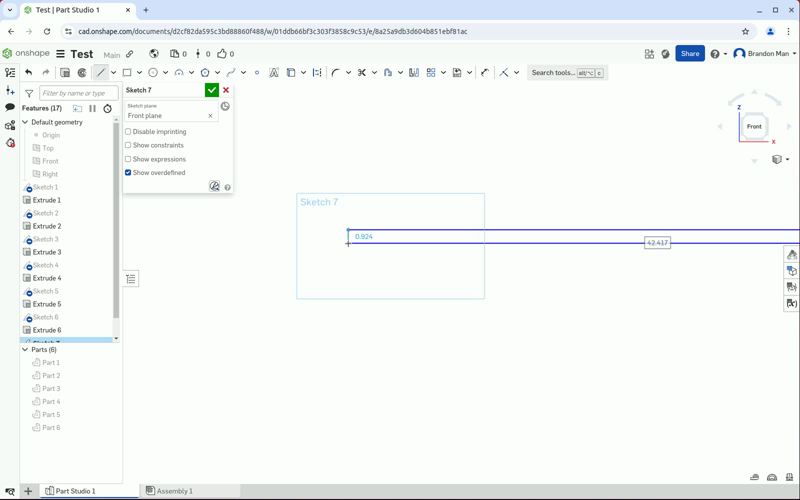
scroll(6)
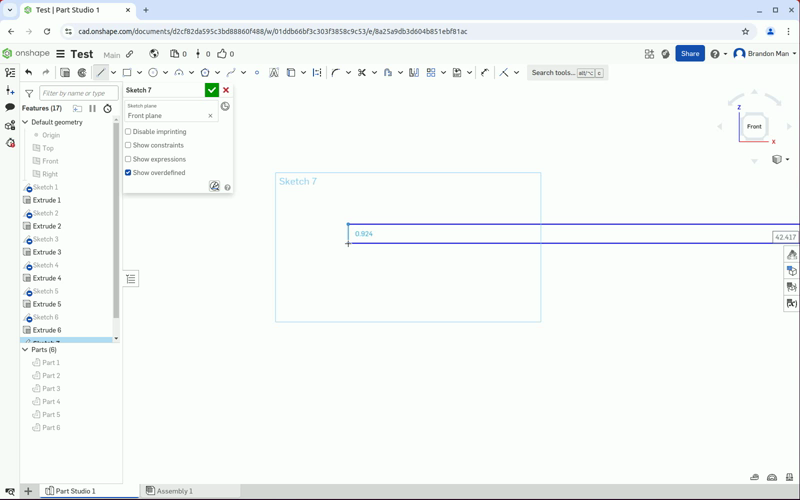
scroll(6)
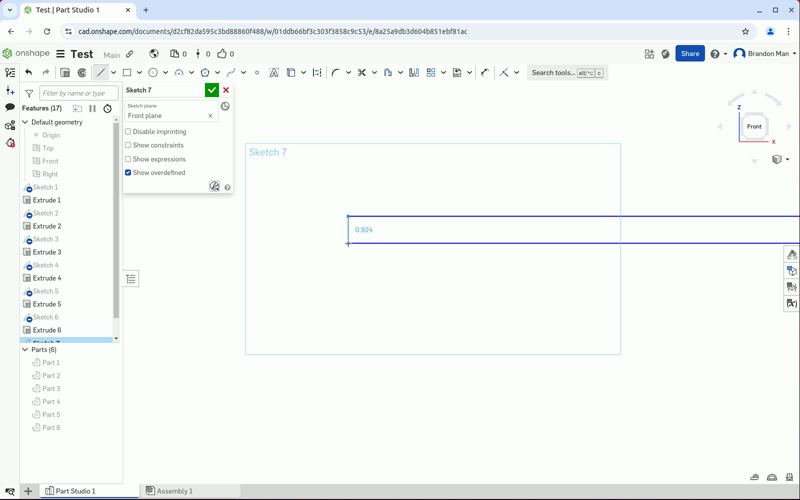
scroll(6)
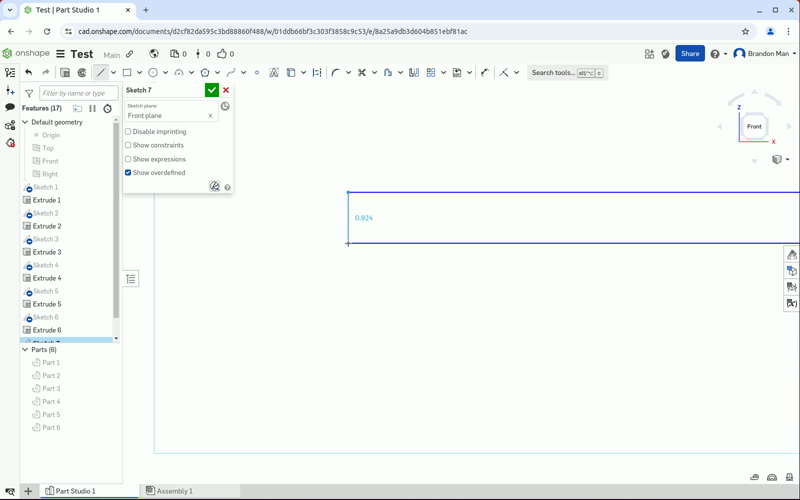
key_up(shift)
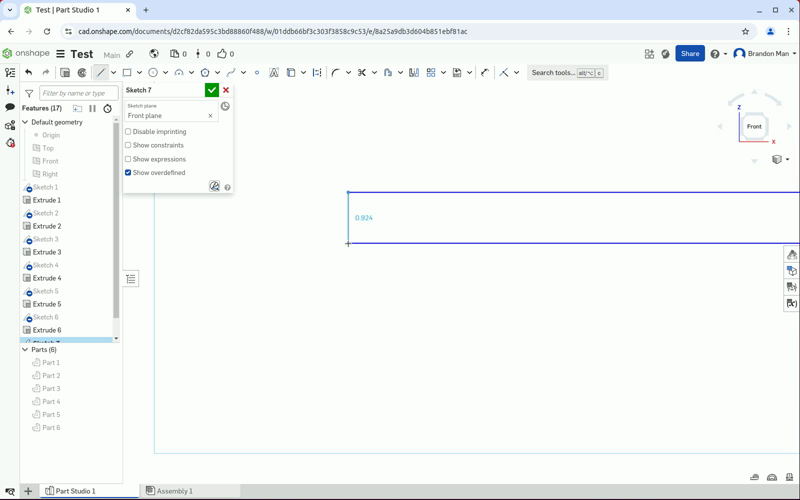
click(348, 243)
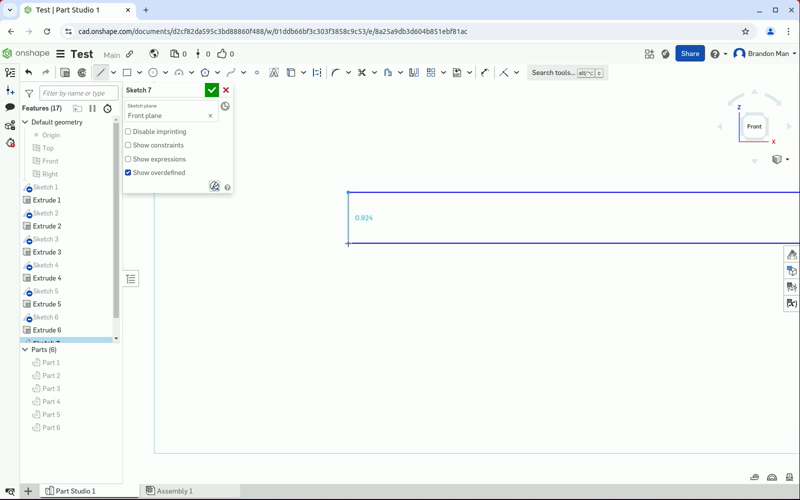
scroll(-6)
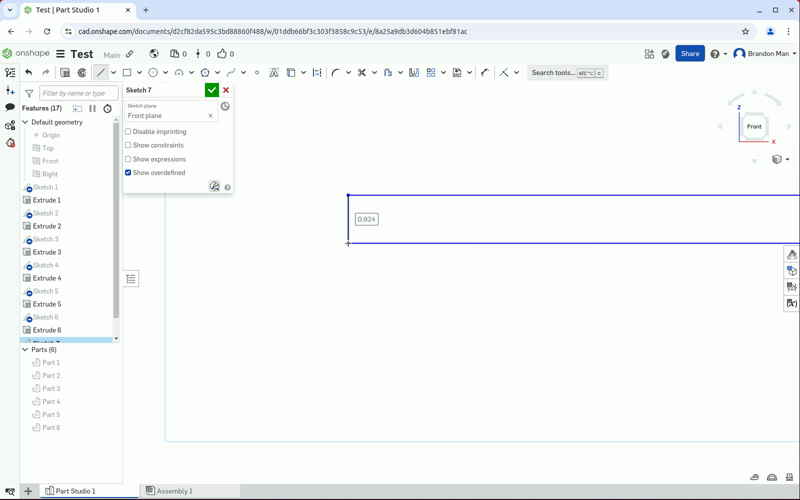
scroll(-6)
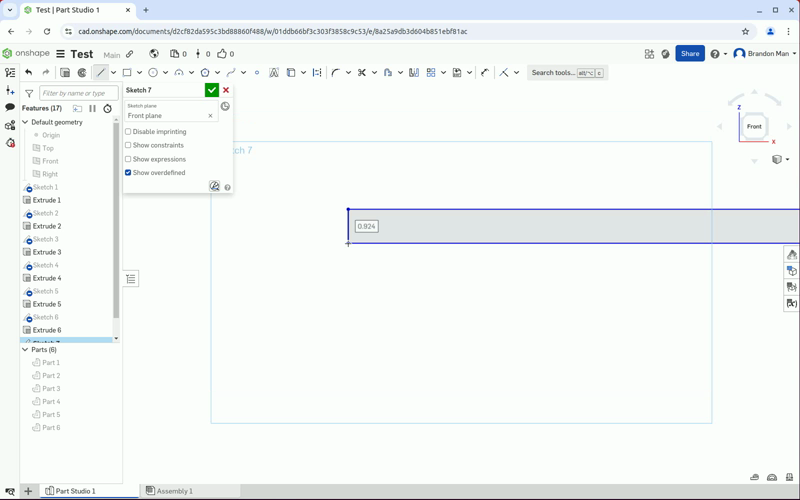
scroll(-6)
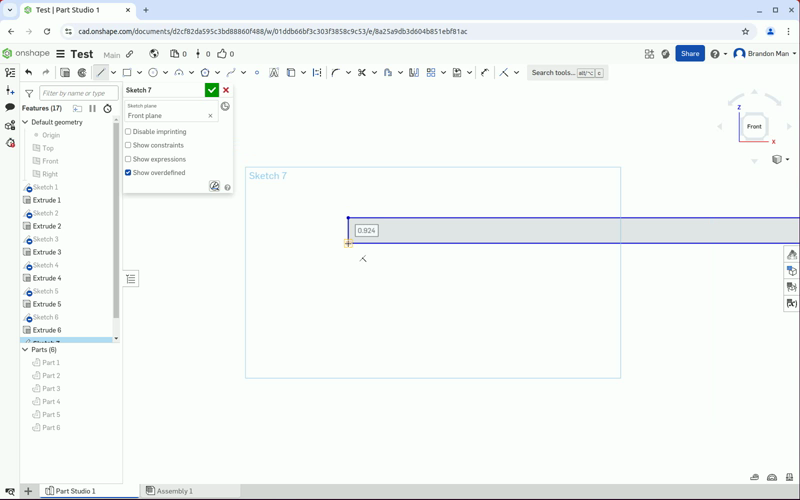
scroll(-6)
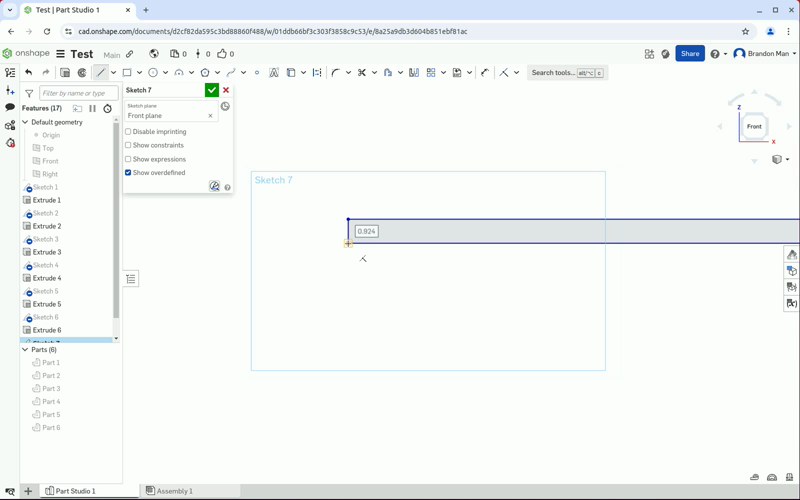
scroll(-6)
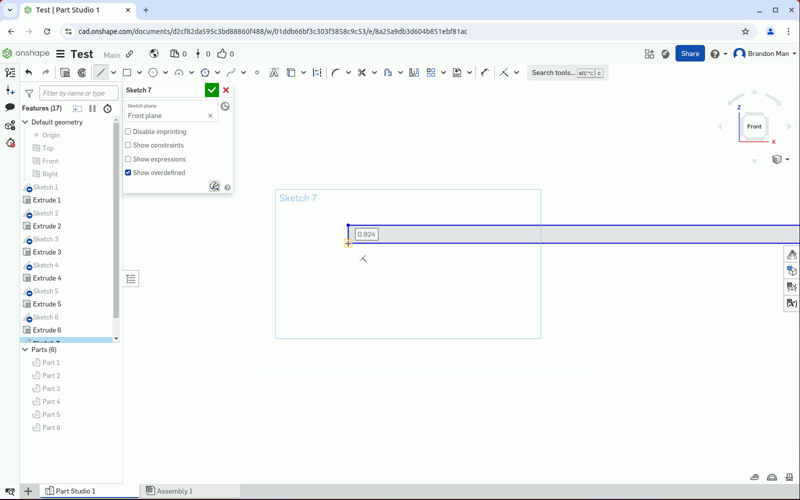
scroll(-6)
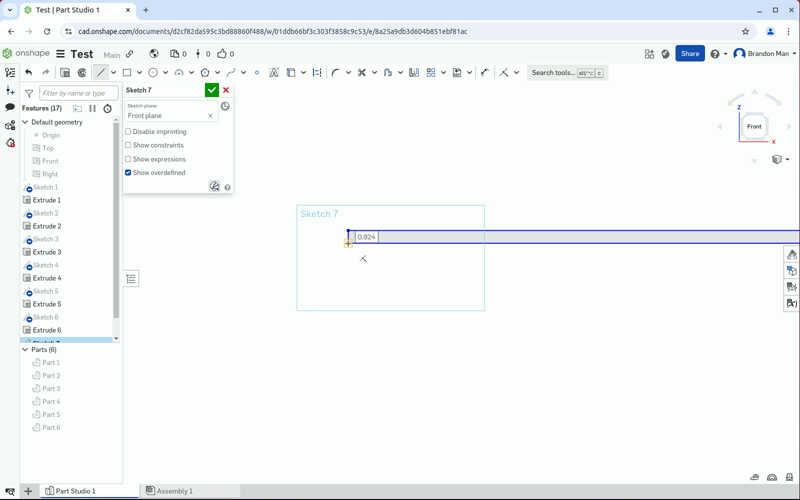
scroll(-6)
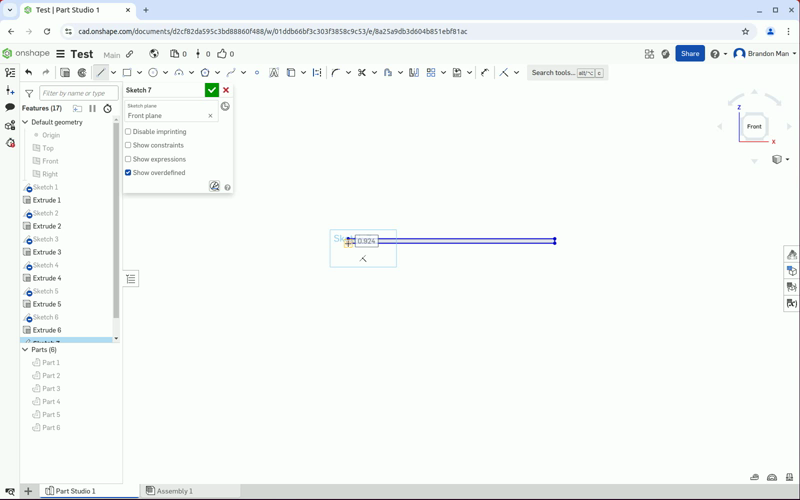
key(esc)
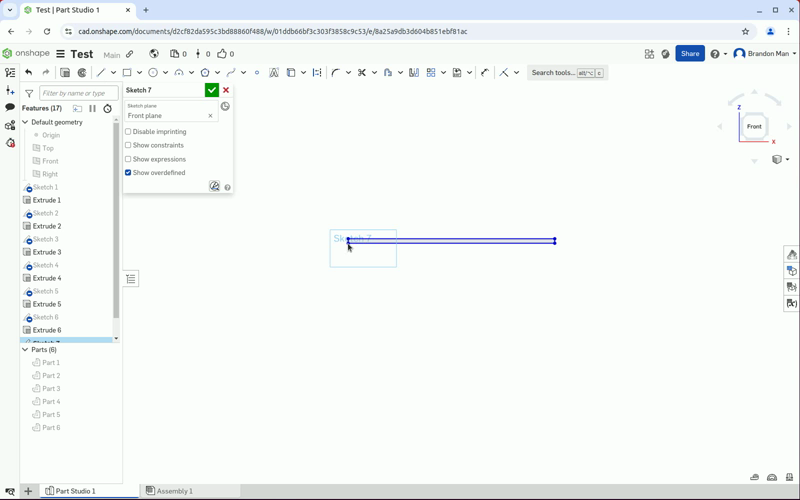
mouse_move(535, 241)
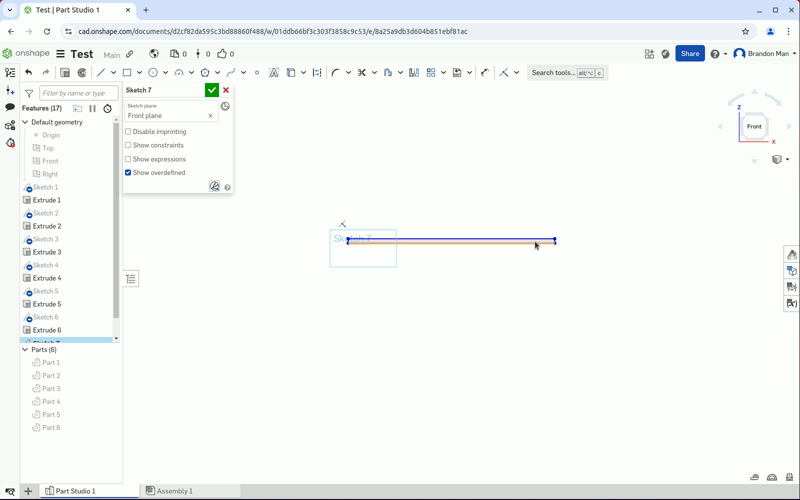
scroll(6)
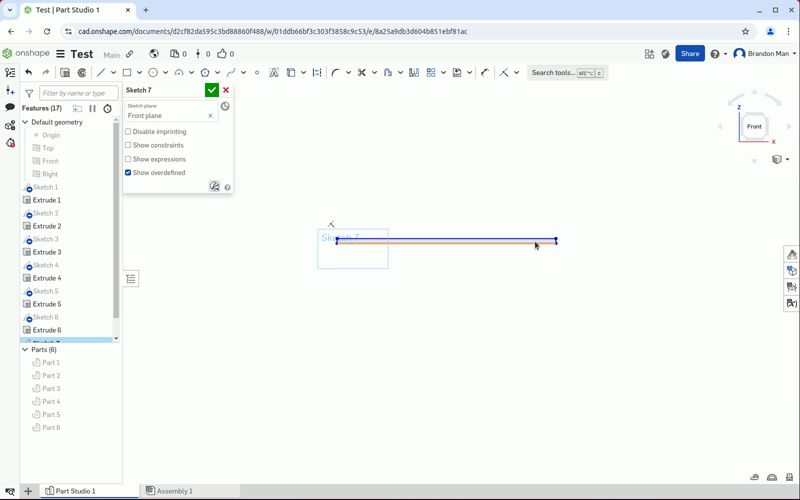
scroll(6)
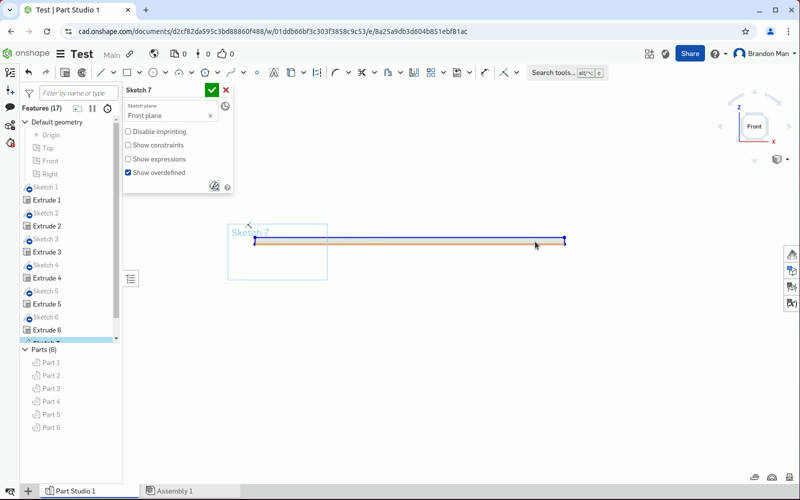
scroll(6)
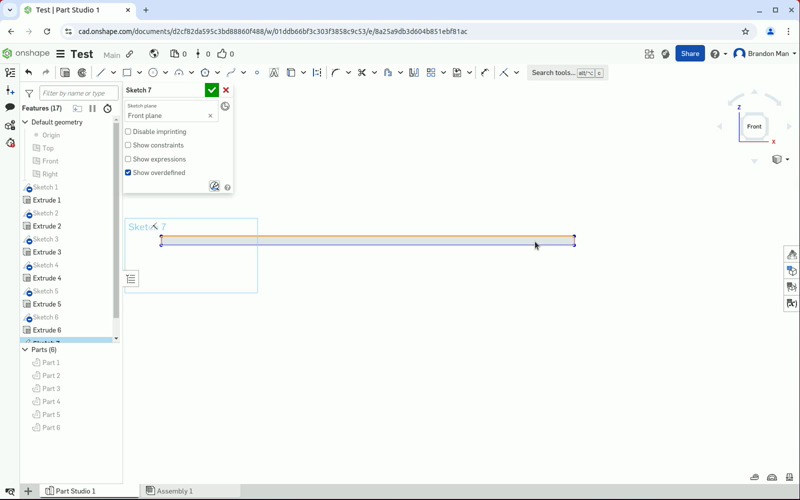
scroll(6)
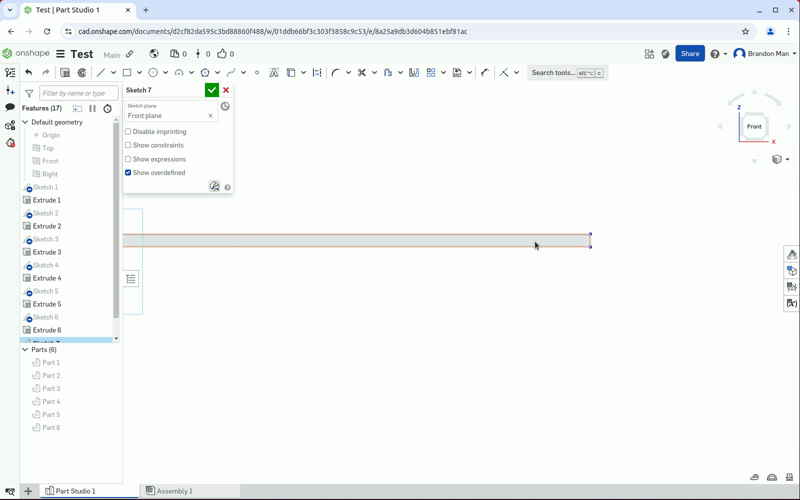
scroll(6)
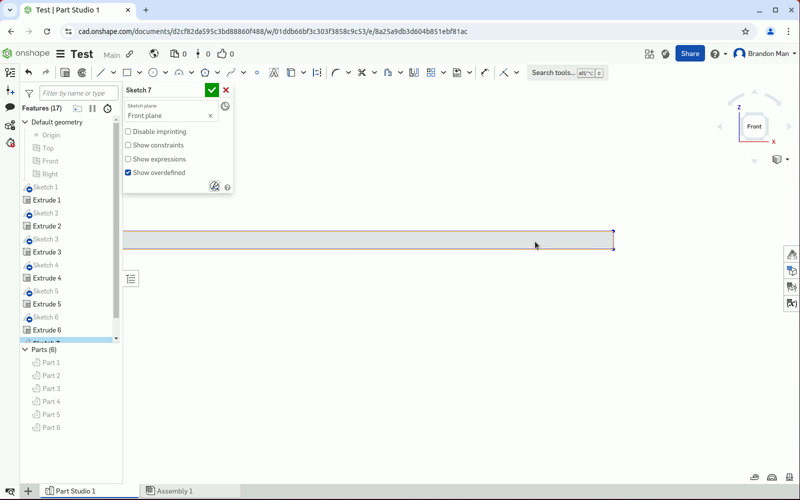
scroll(6)
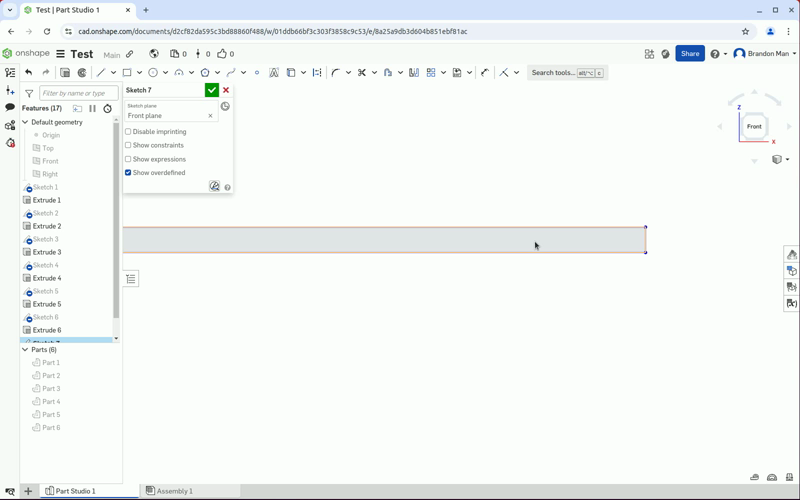
scroll(6)
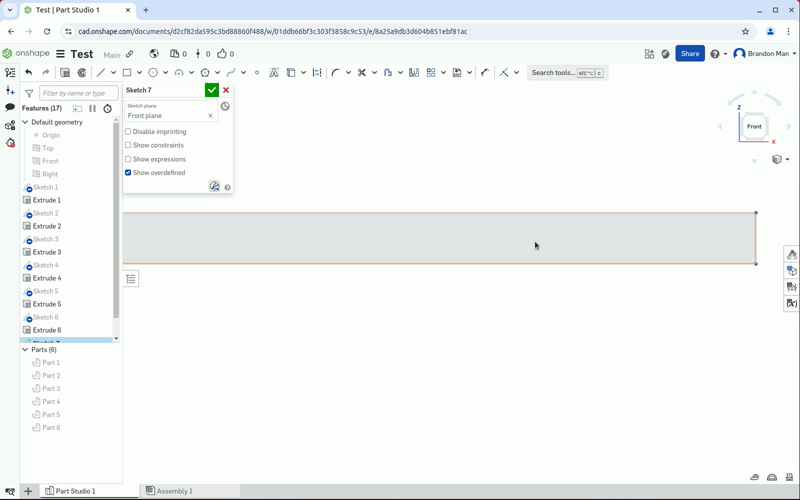
click(535, 241)
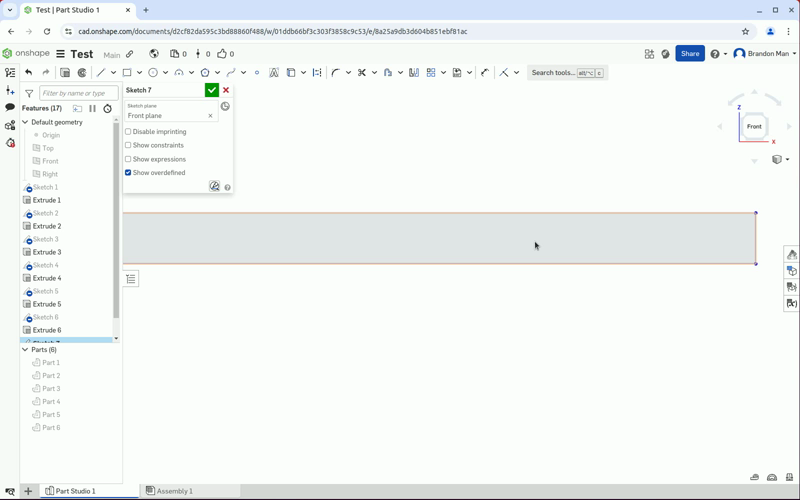
scroll(-6)
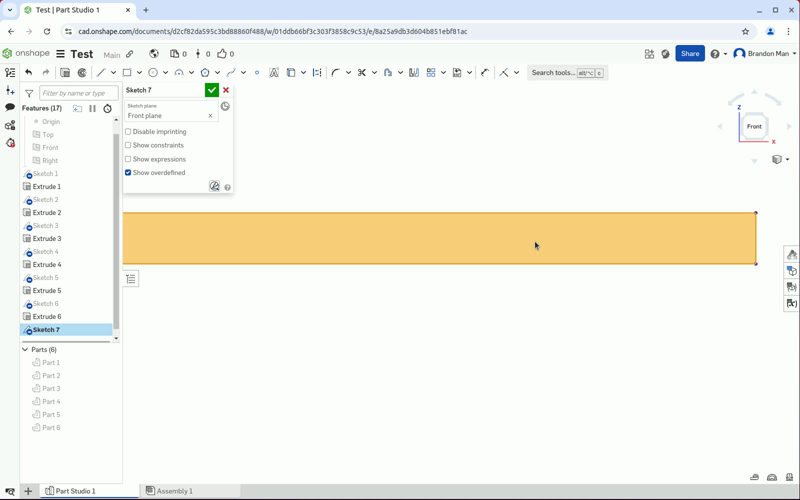
scroll(-6)
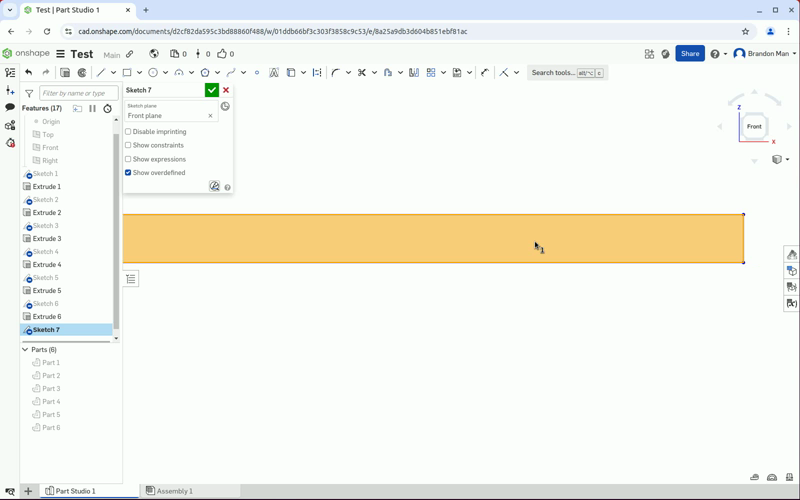
scroll(-6)
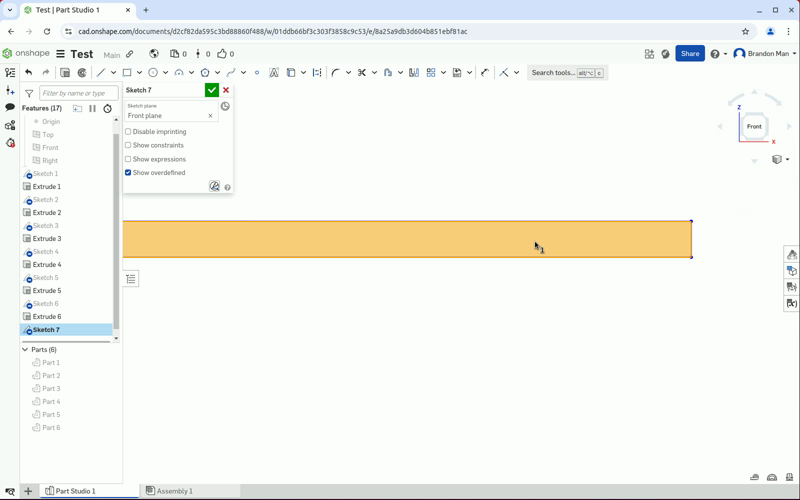
scroll(-6)
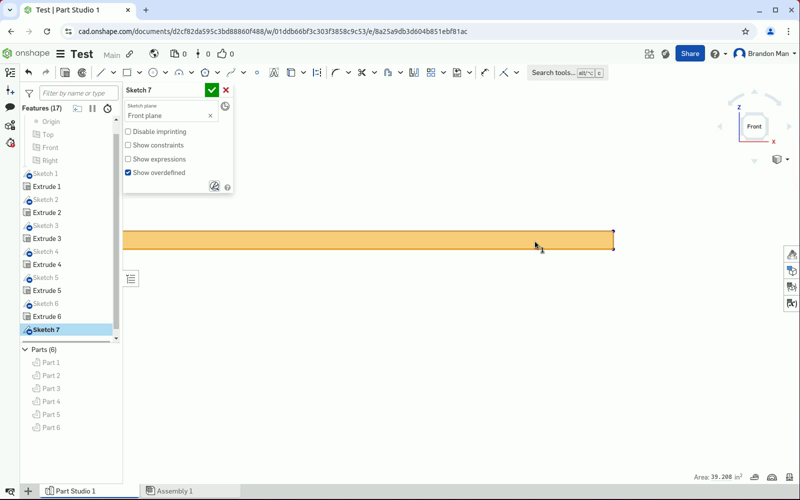
scroll(-6)
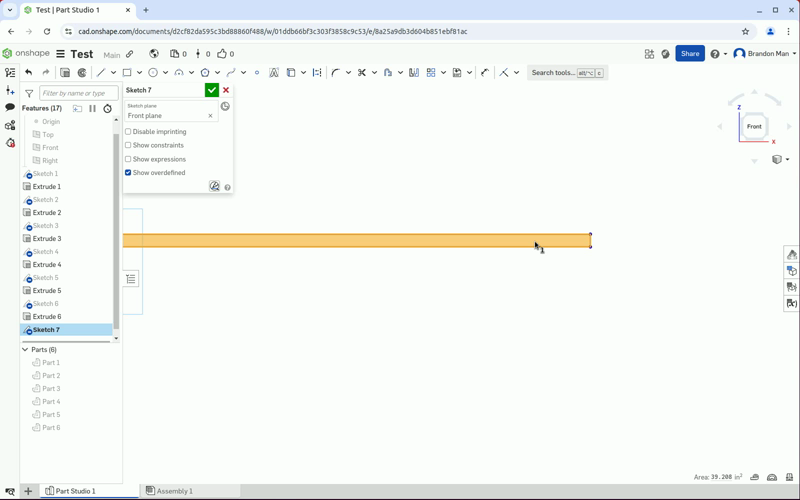
scroll(-6)
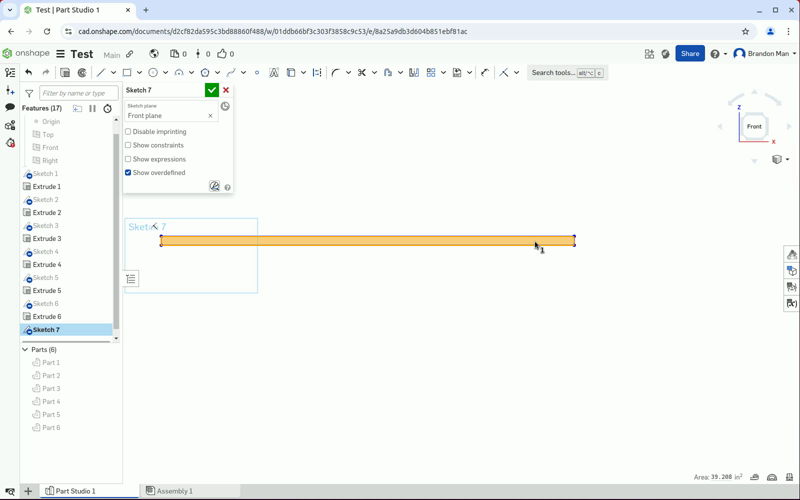
scroll(-6)
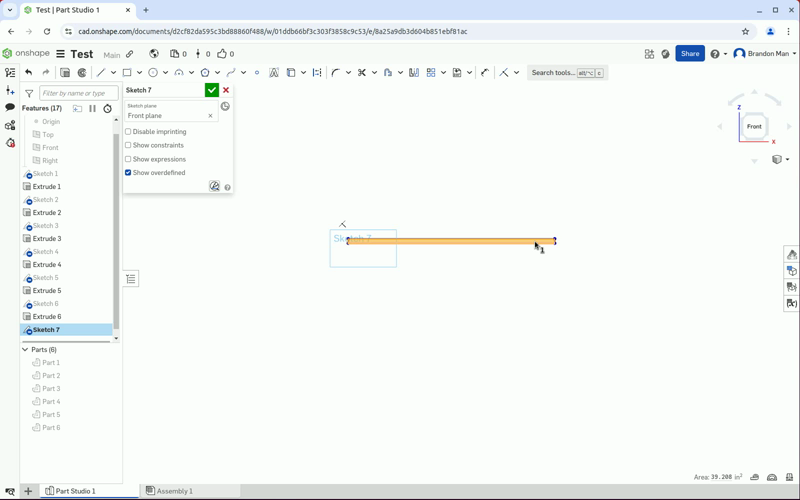
mouse_move(73, 352)
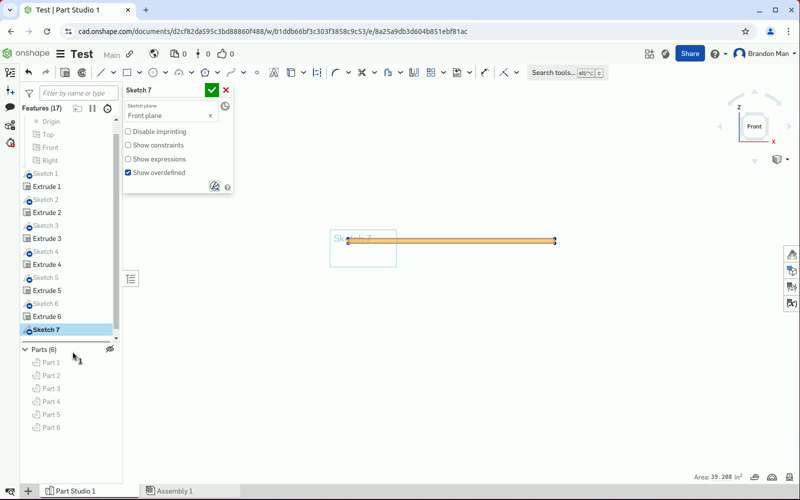
key(shift+y)
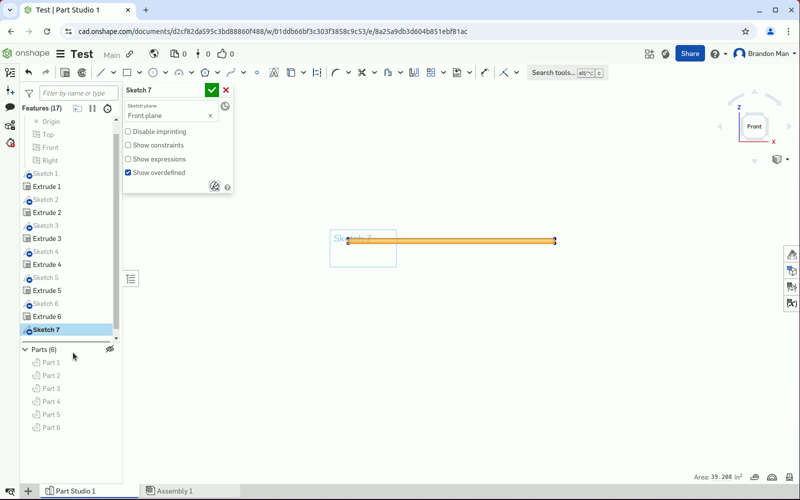
key(shift+e)
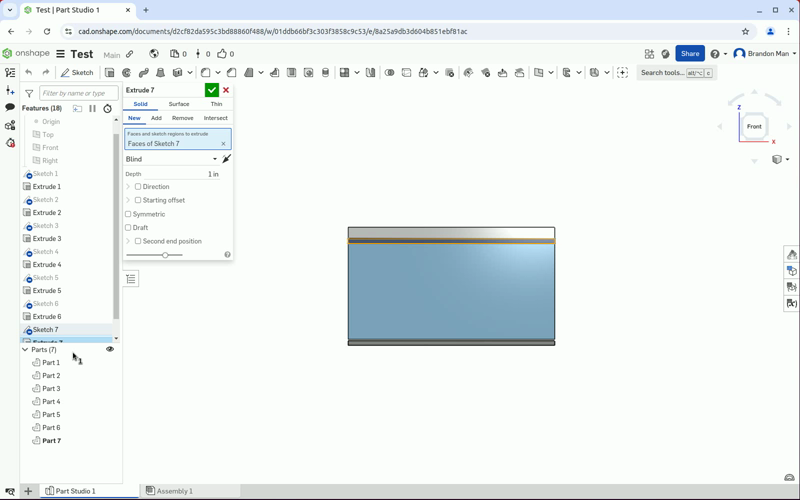
mouse_move(143, 106)
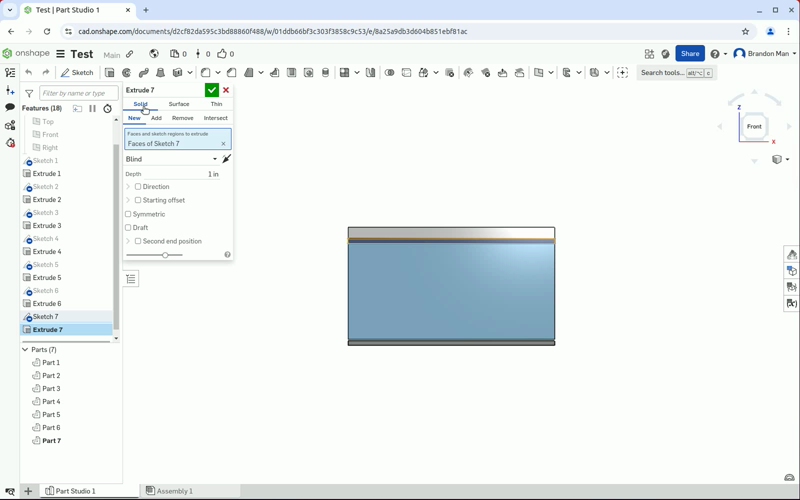
click(143, 106)
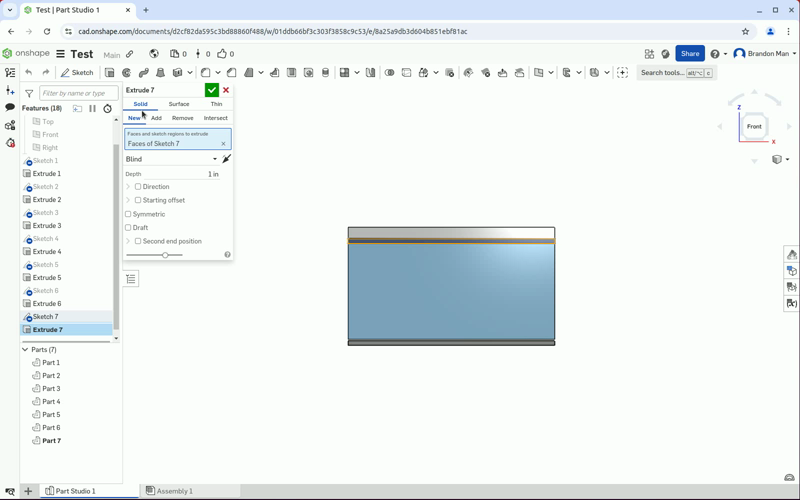
mouse_move(137, 120)
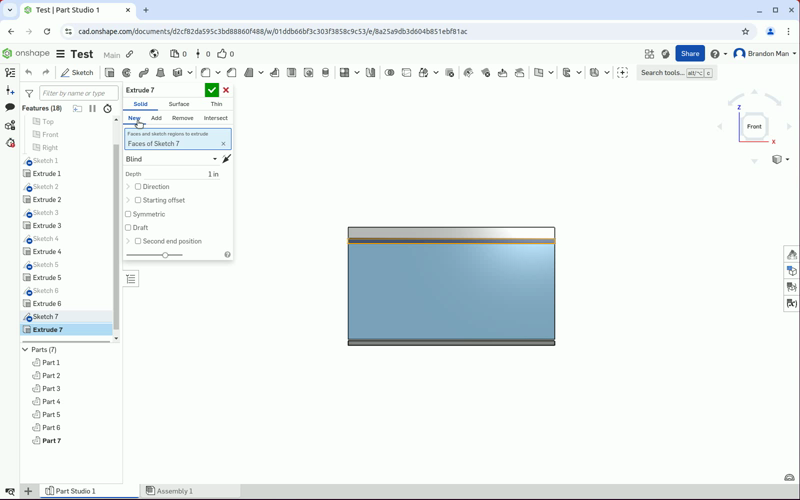
click(137, 120)
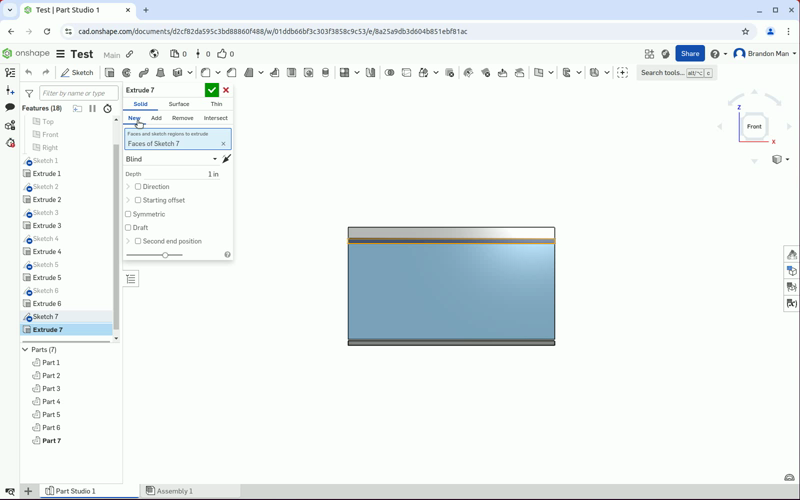
key(tab, 4)
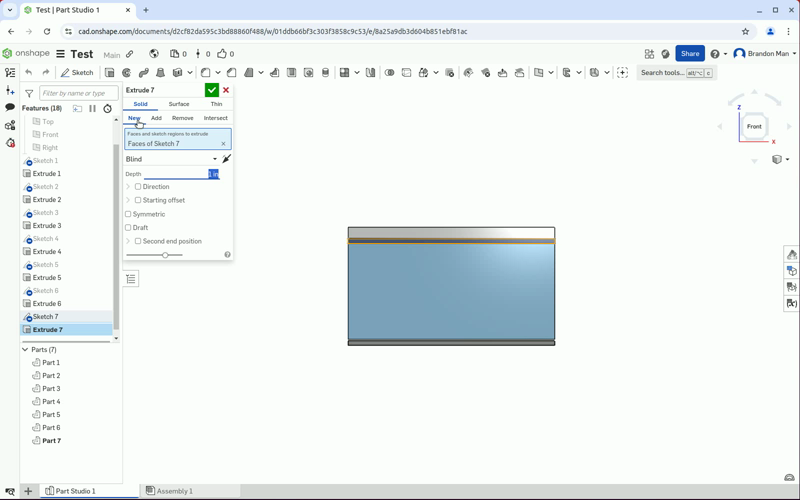
text(3.129)
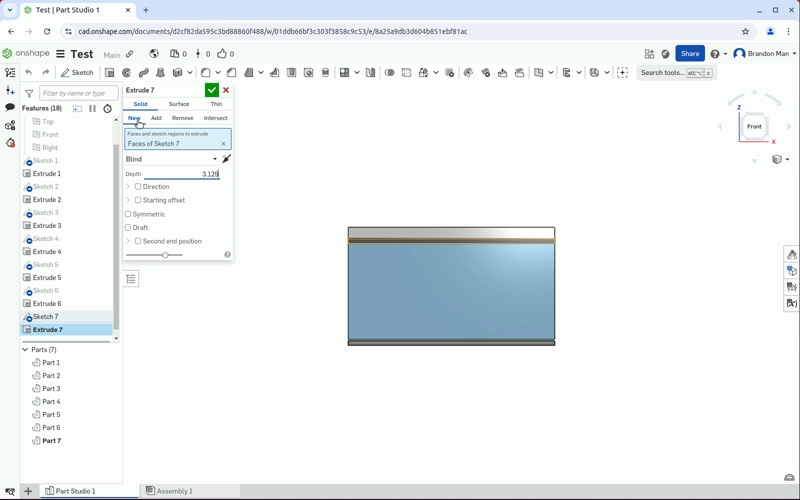
key(enter)
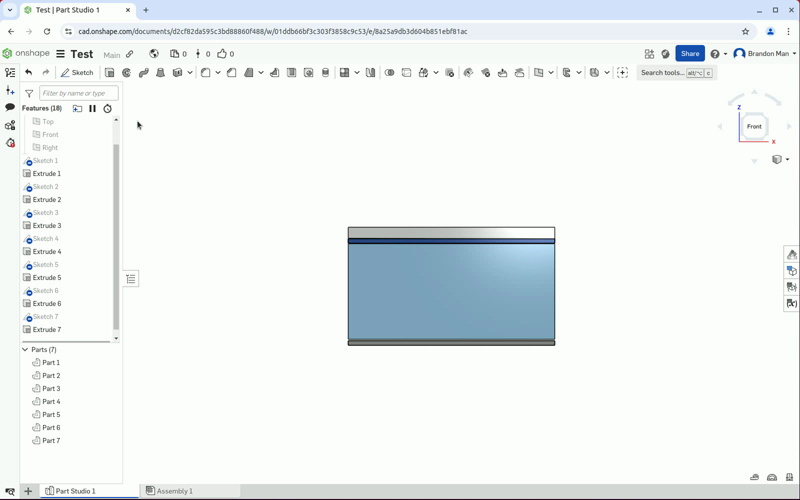
key(shift+h)
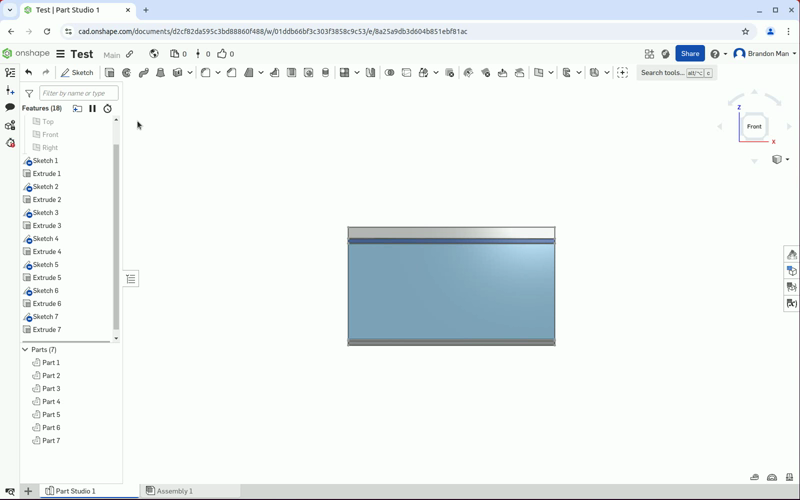
key(shift+h)
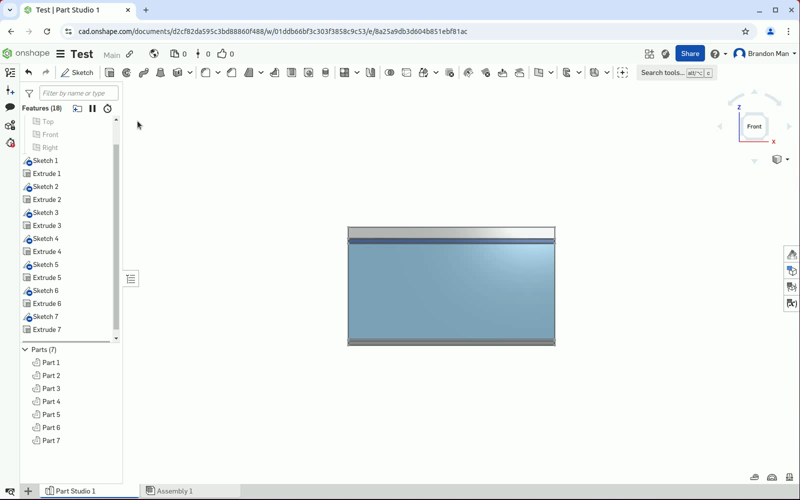
key(shift+7)
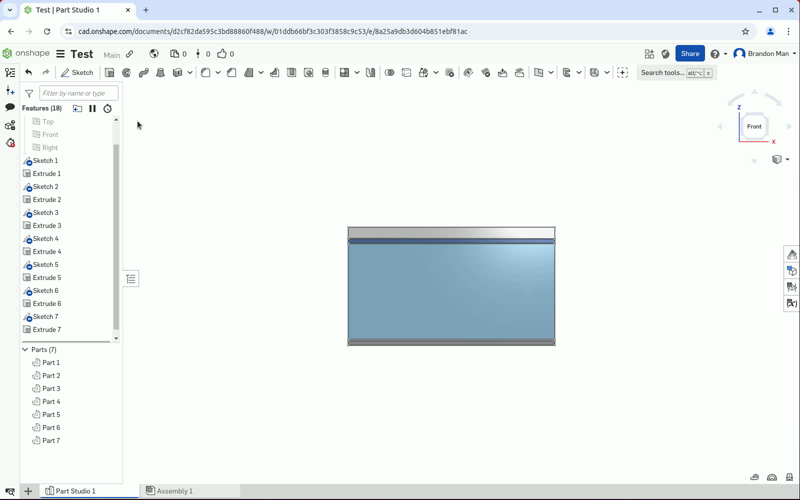
key(left, 2)
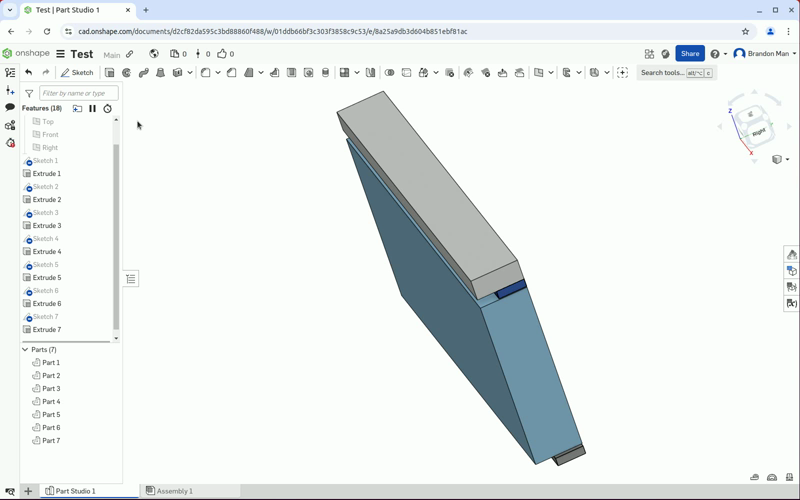
key(down, 2)
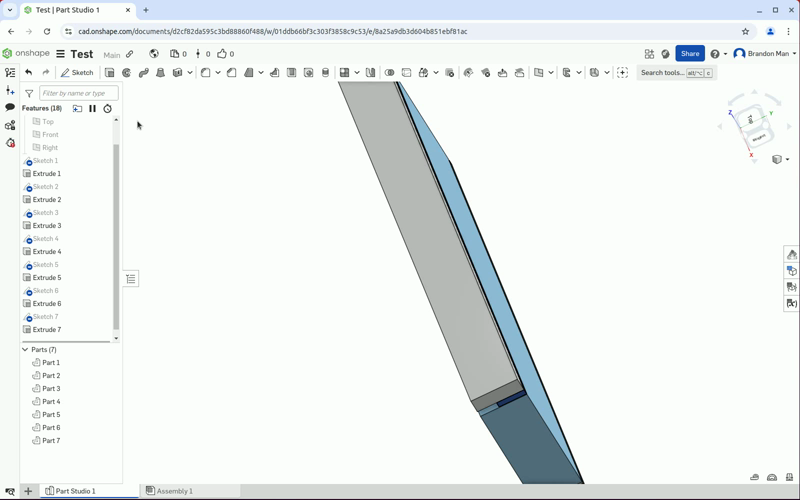
key(up, 2)
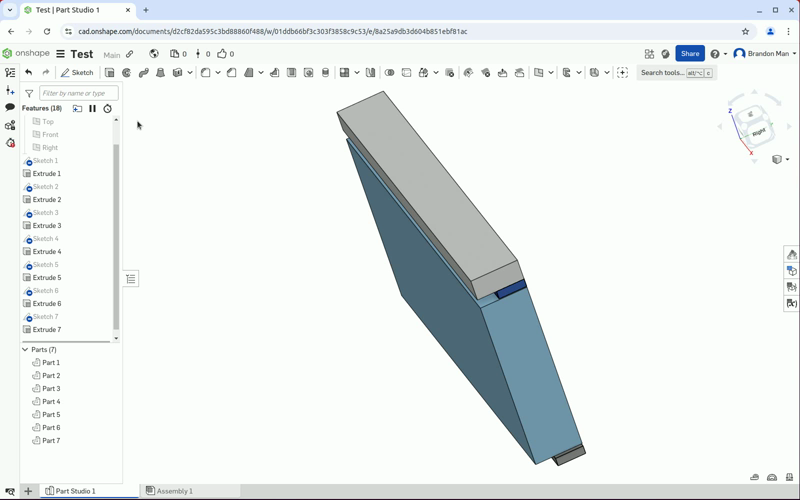
key(right, 2)
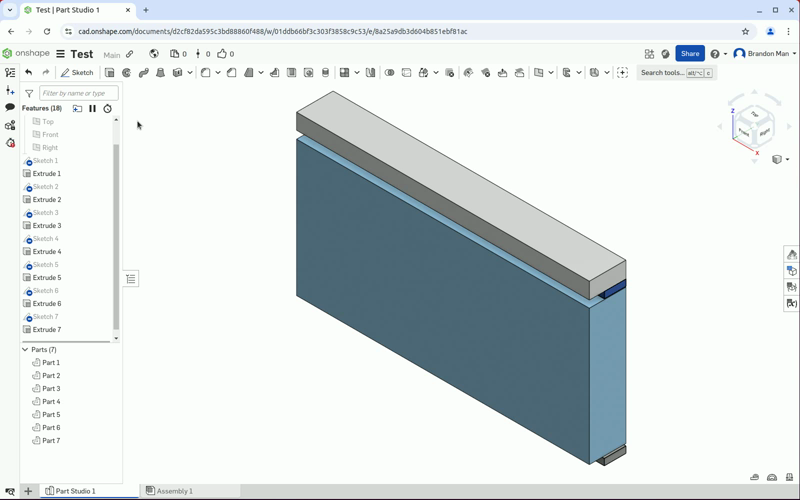
mouse_move(69, 163)
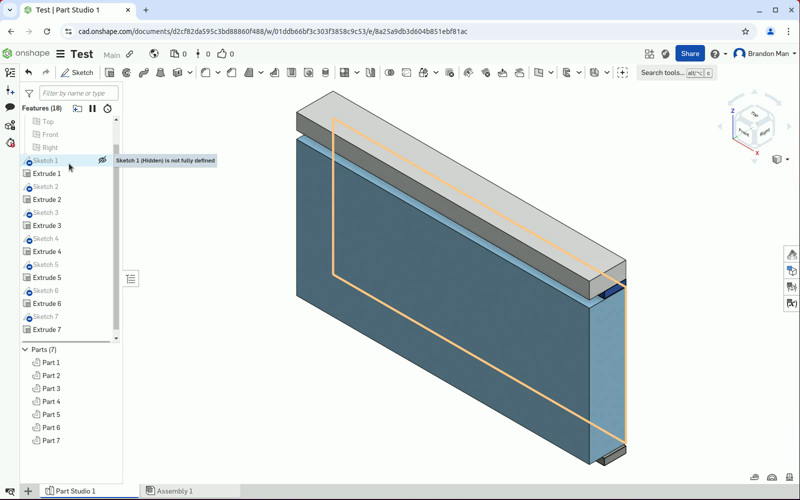
click(69, 163)